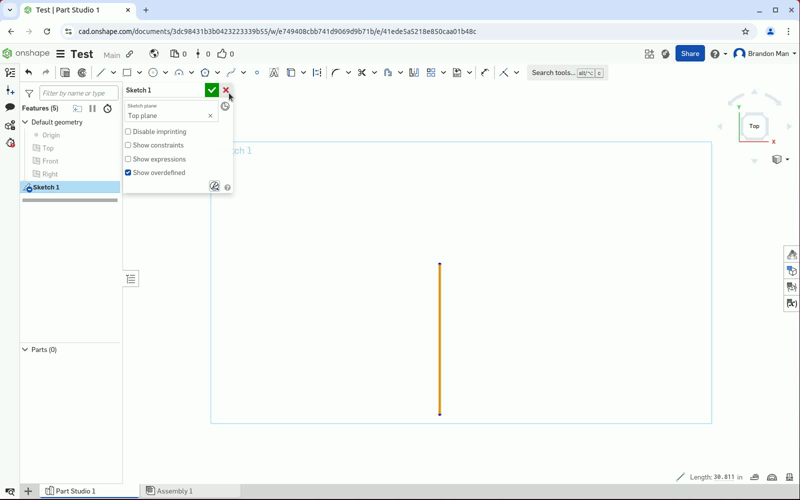
key(shift+h)
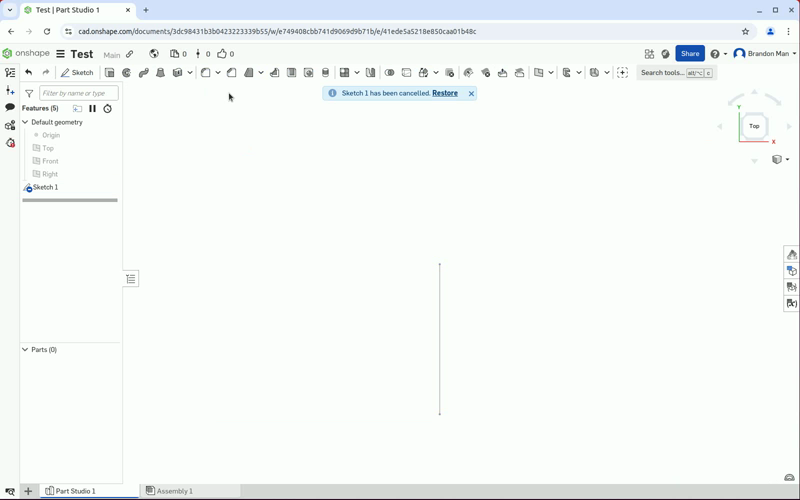
key(shift+s)
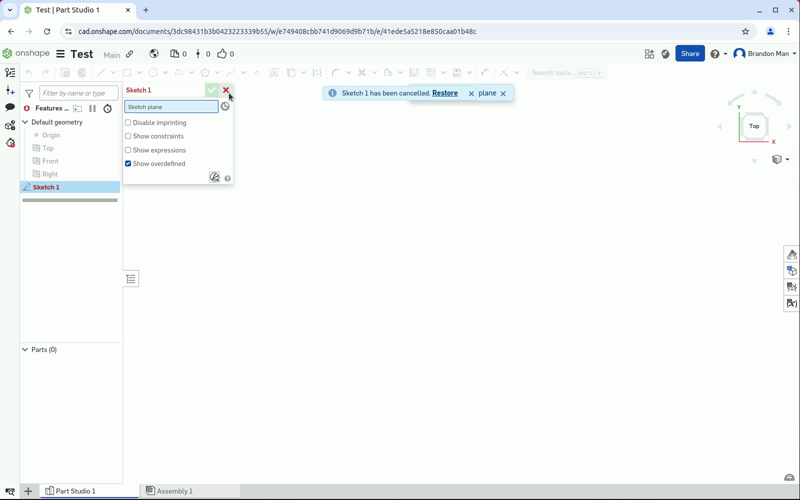
mouse_move(73, 150)
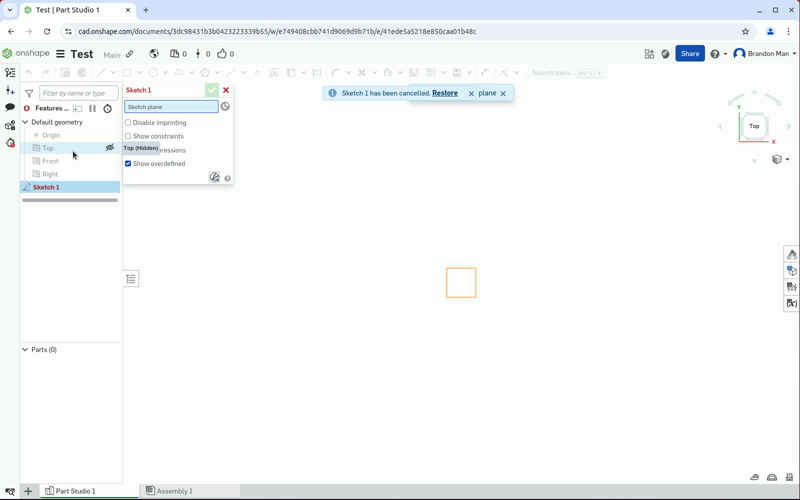
click(73, 150)
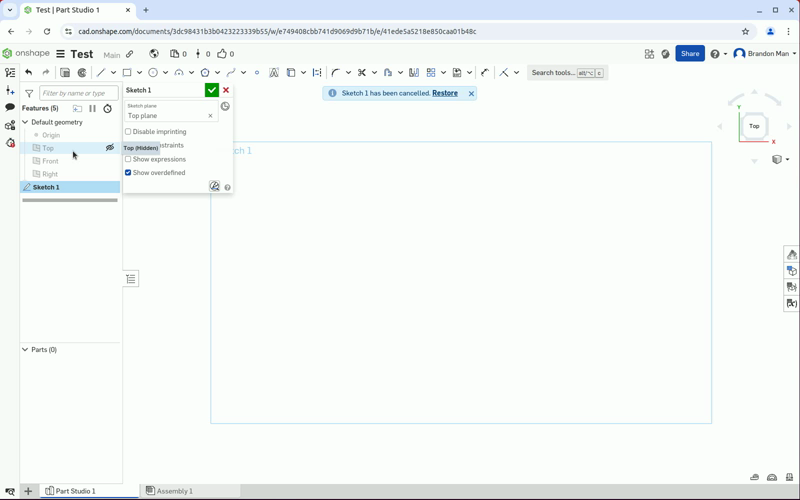
mouse_move(73, 352)
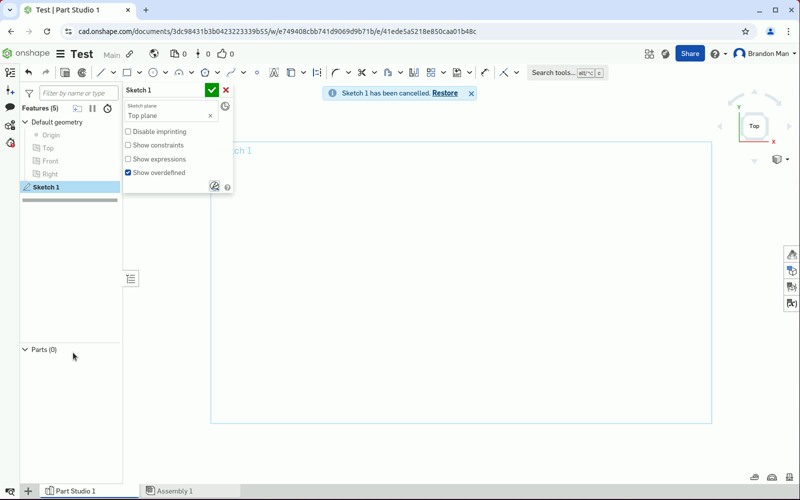
key(y)
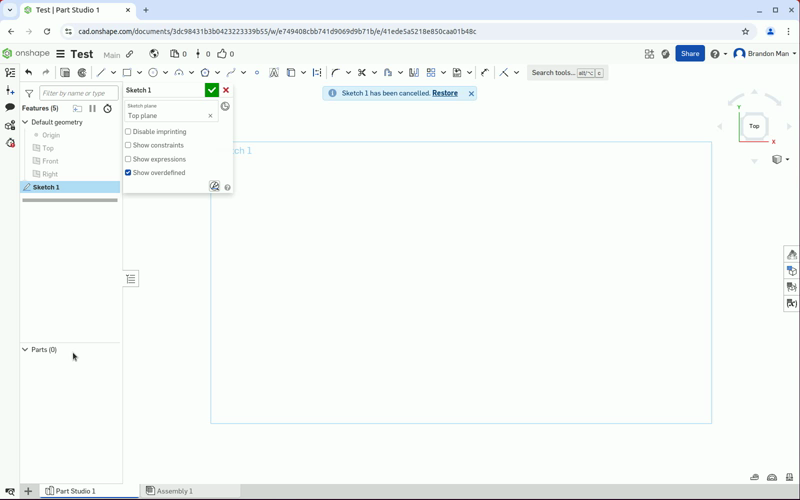
key(l)
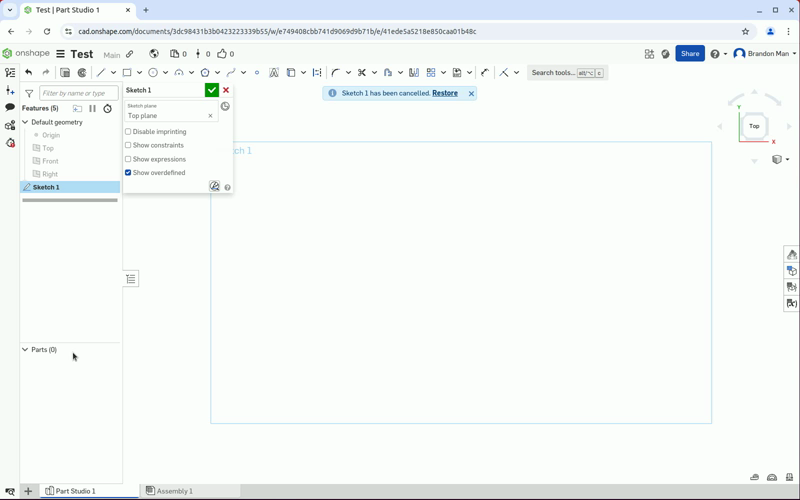
key_down(shift)
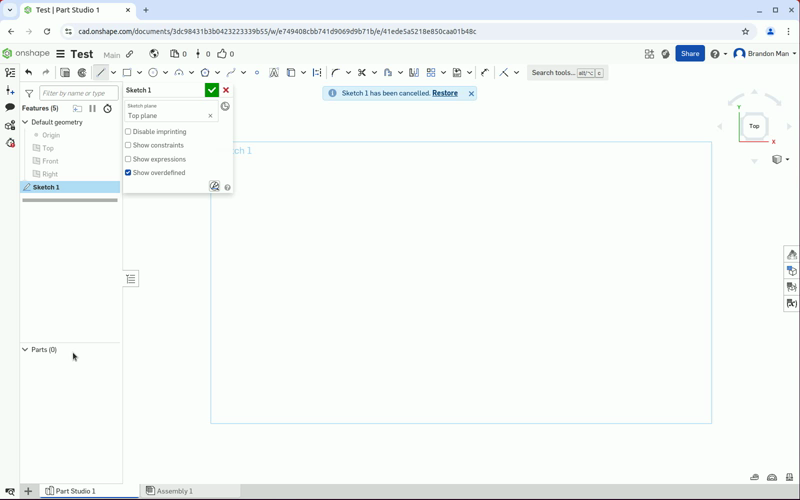
mouse_move(348, 395)
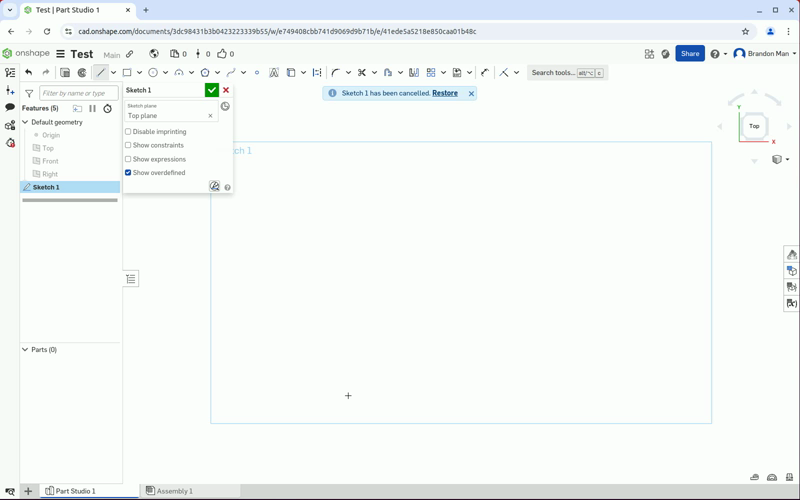
click(348, 395)
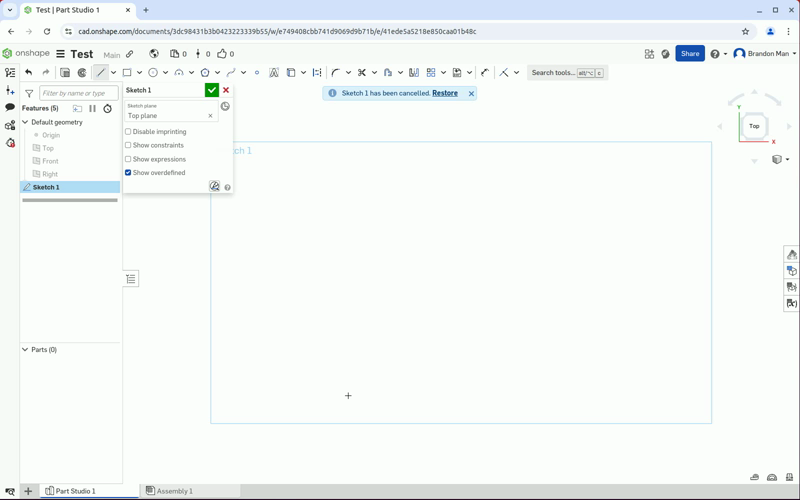
key_up(shift)
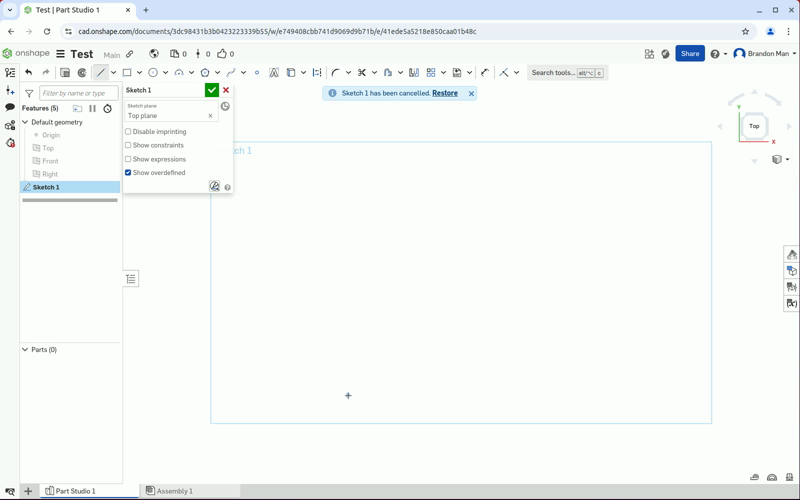
key_down(shift)
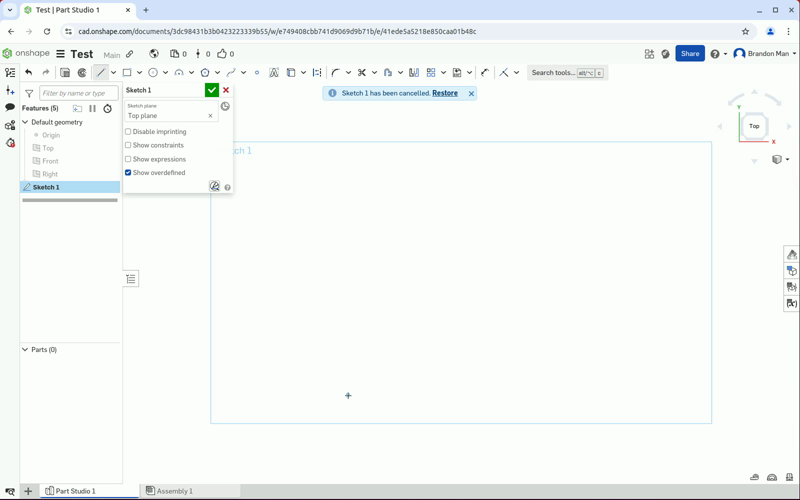
mouse_move(572, 395)
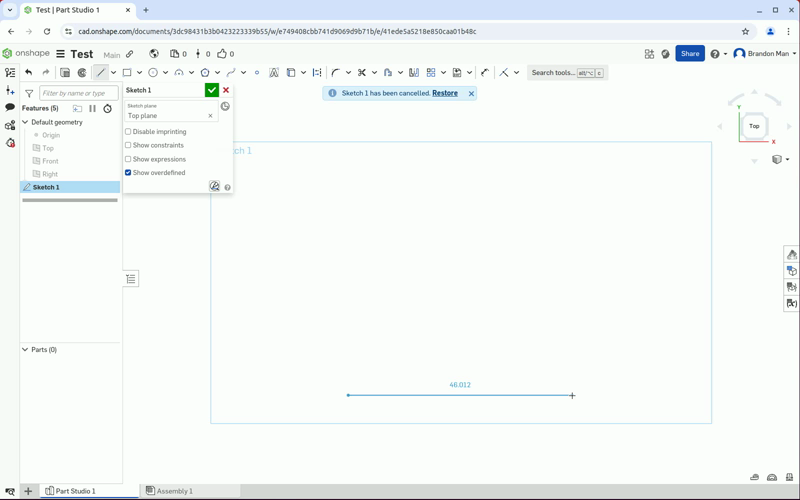
click(572, 395)
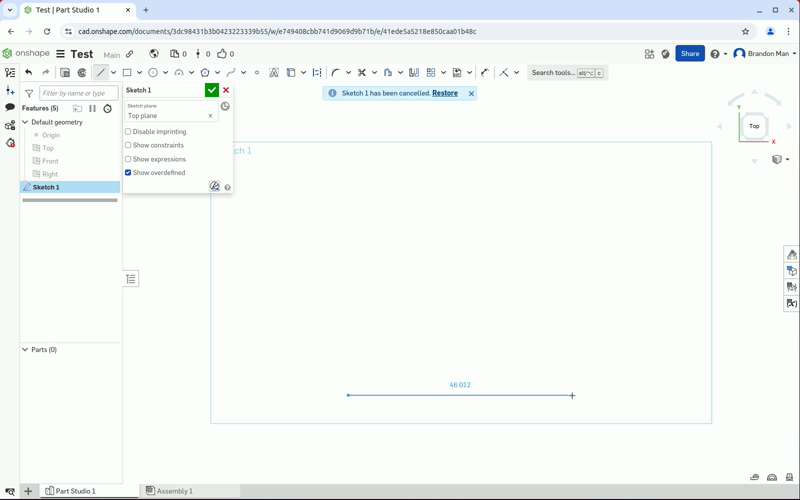
key_up(shift)
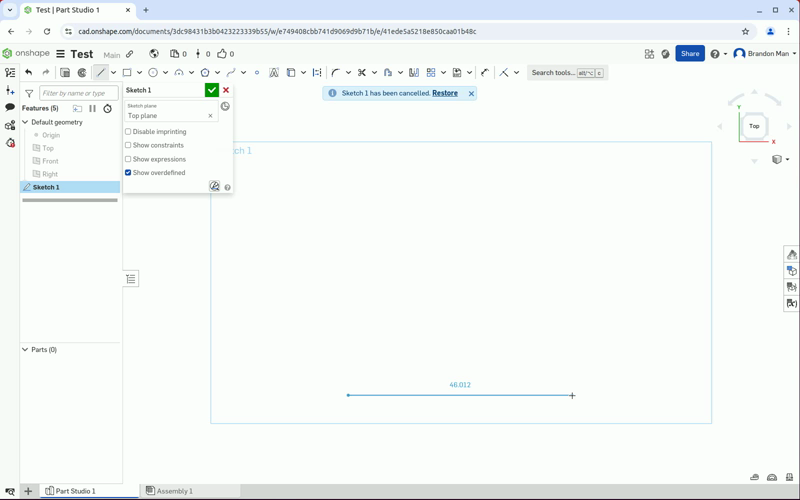
key_down(shift)
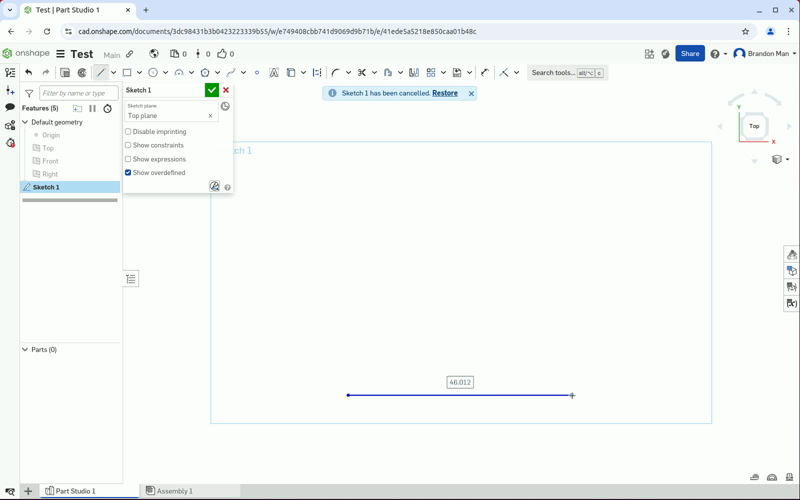
mouse_move(572, 171)
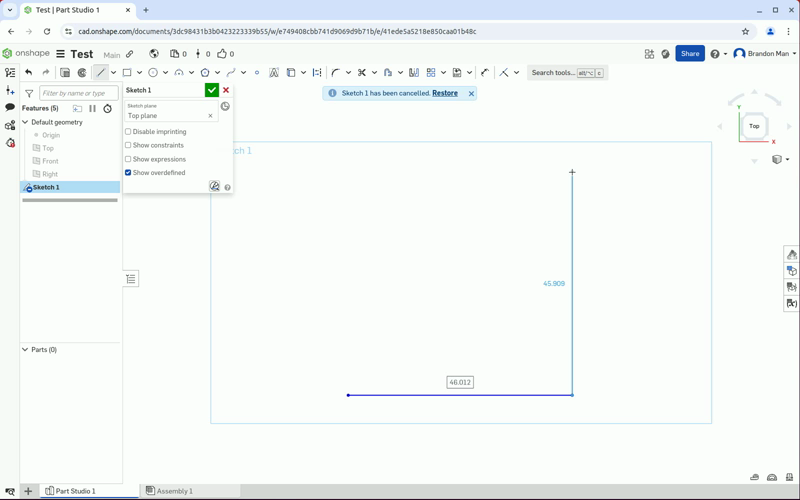
click(572, 171)
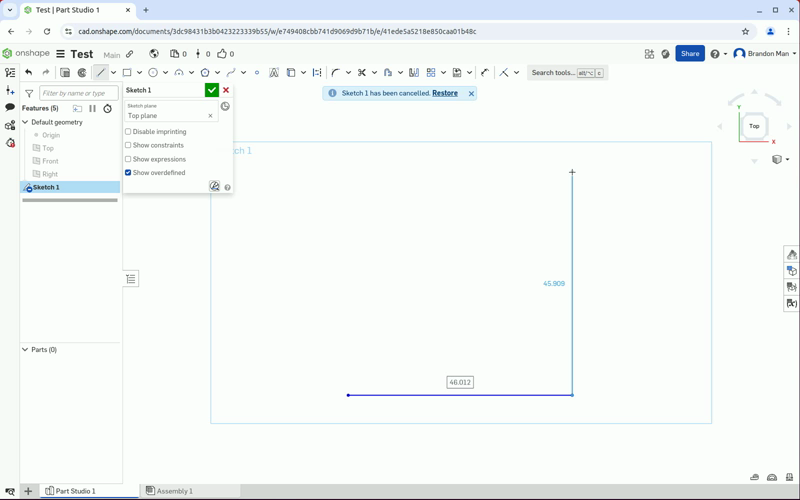
key_up(shift)
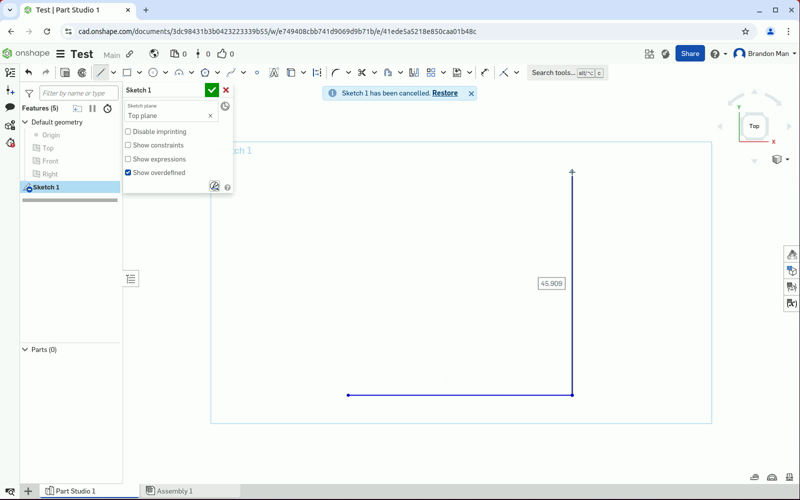
key_down(shift)
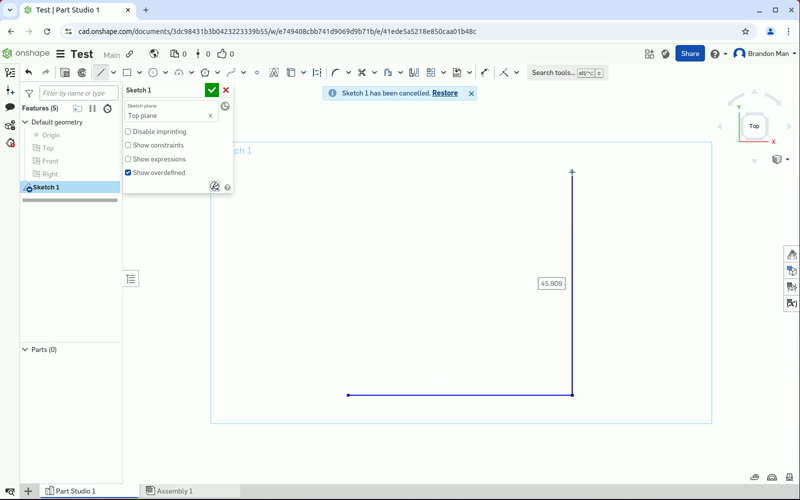
mouse_move(348, 171)
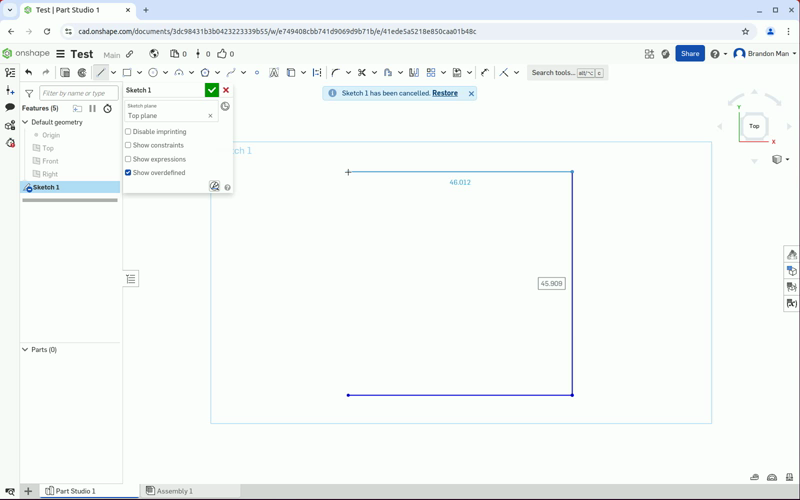
click(348, 171)
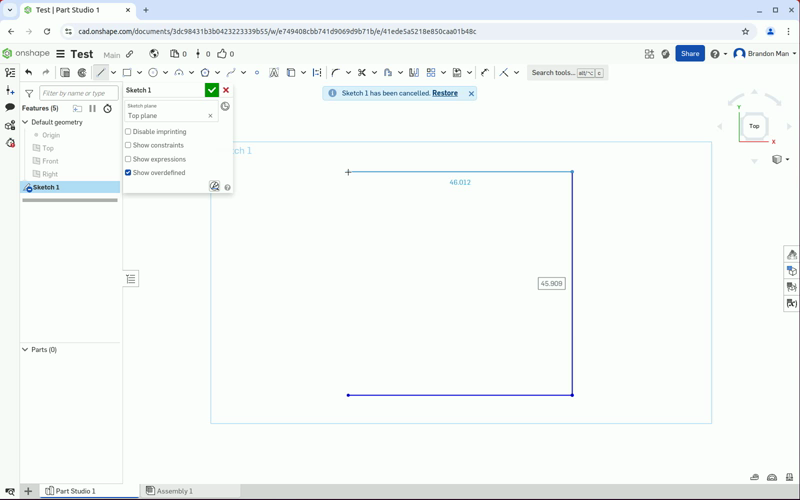
key_up(shift)
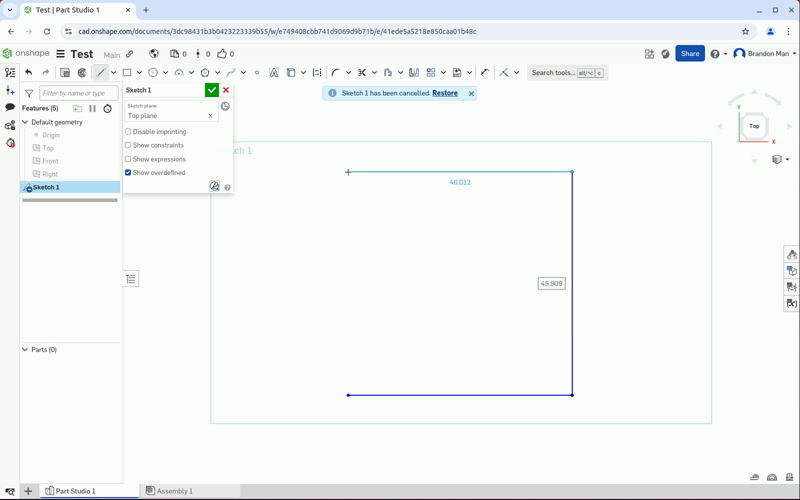
key_down(shift)
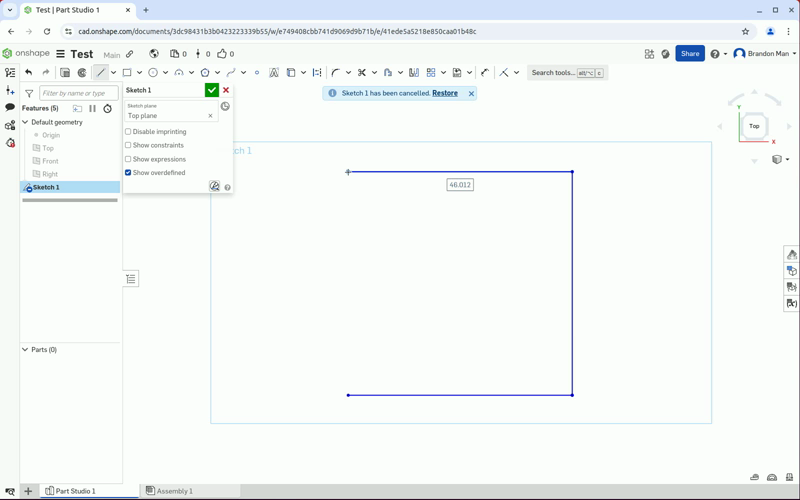
mouse_move(348, 395)
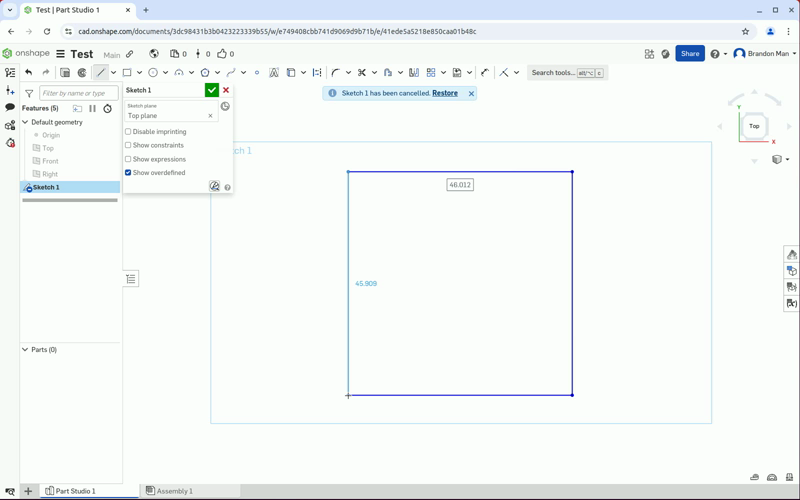
key_up(shift)
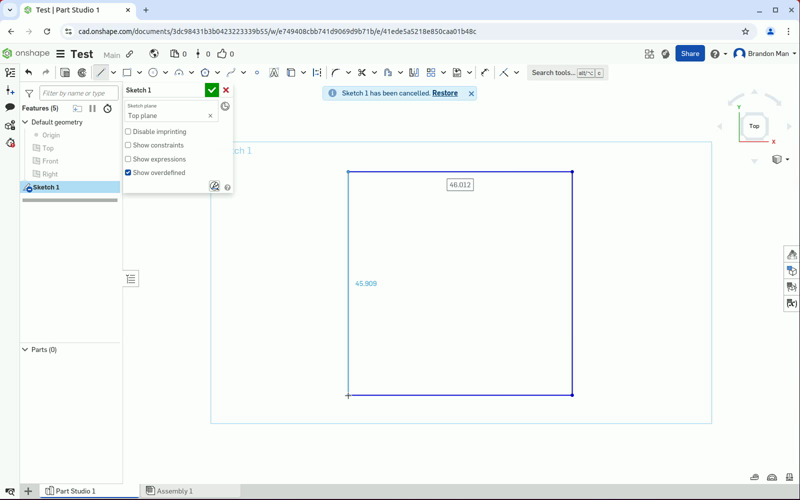
click(348, 395)
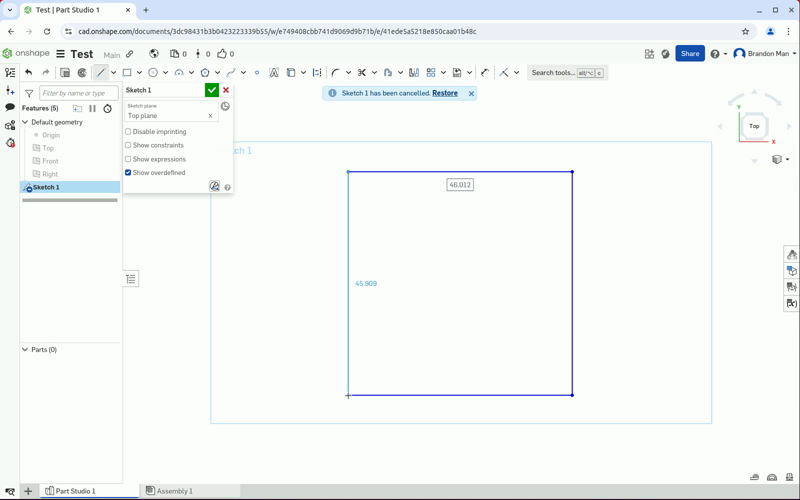
key(esc)
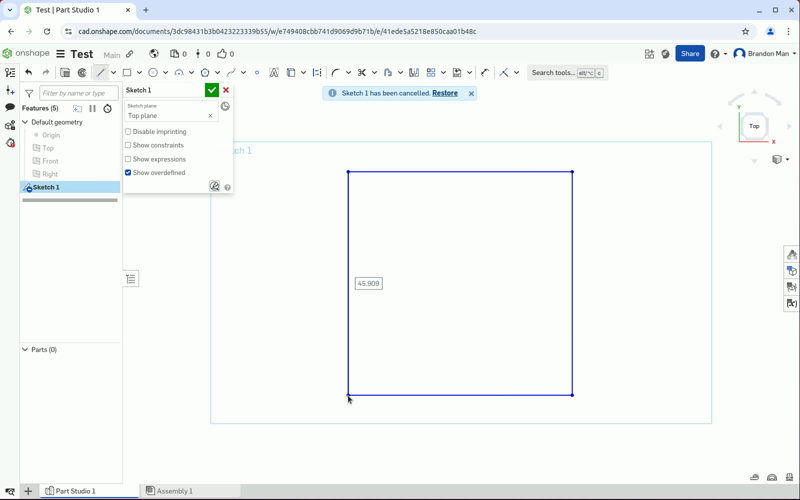
key(l)
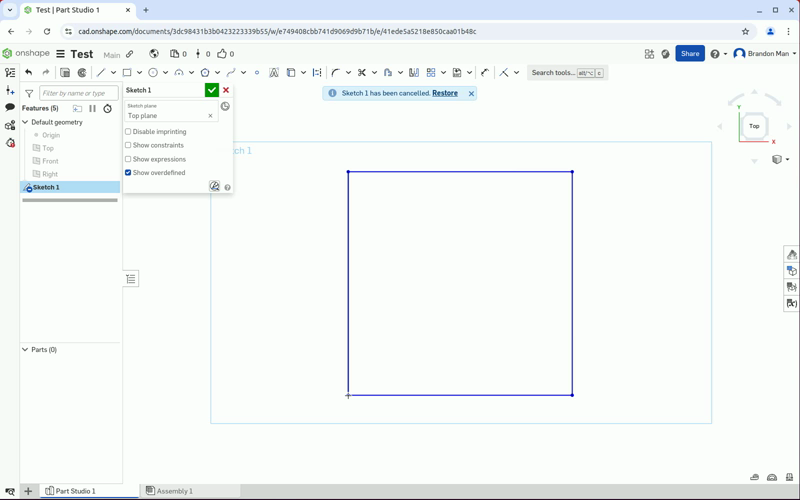
key_down(shift)
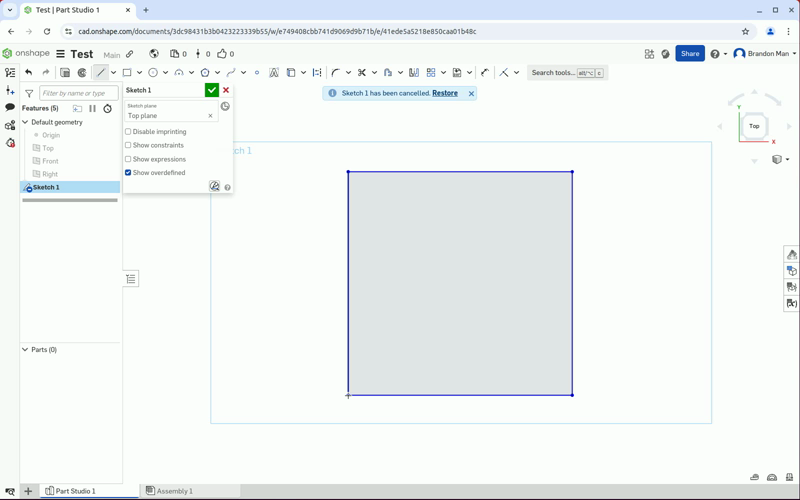
mouse_move(350, 393)
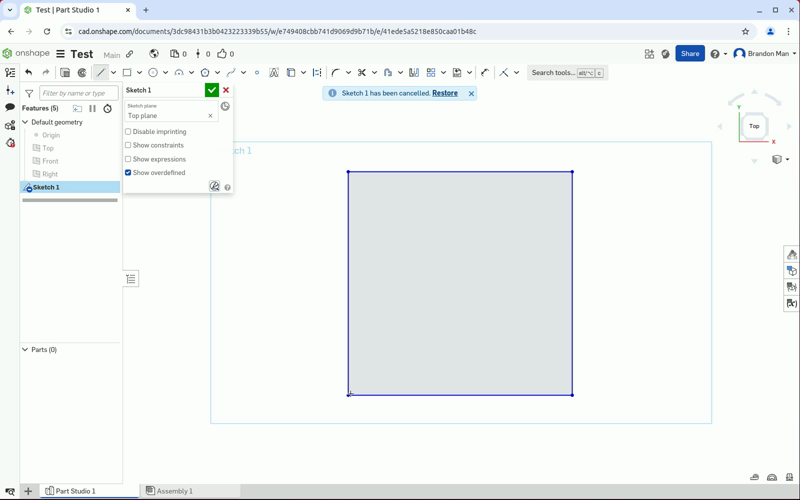
scroll(6)
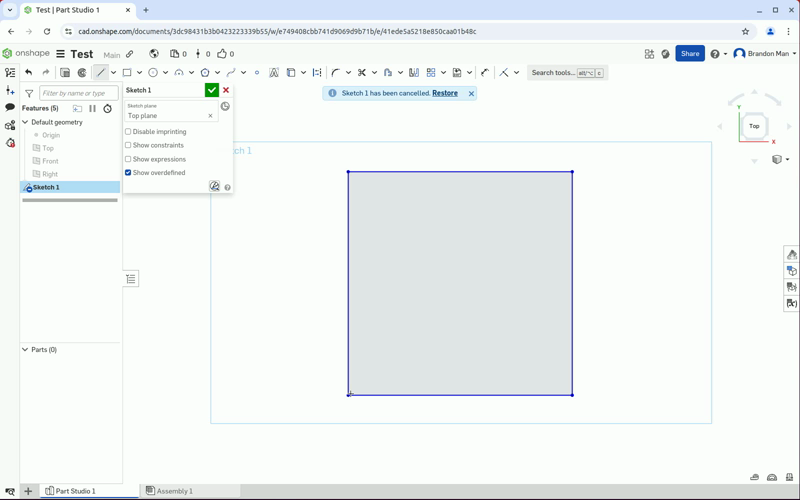
scroll(6)
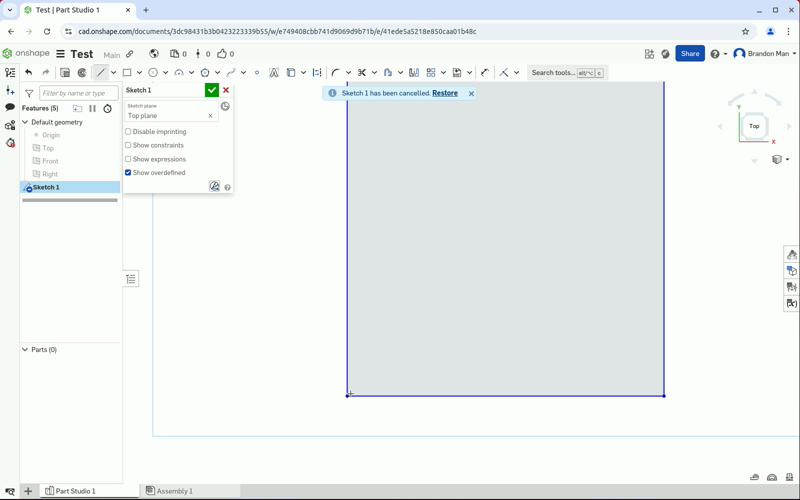
scroll(6)
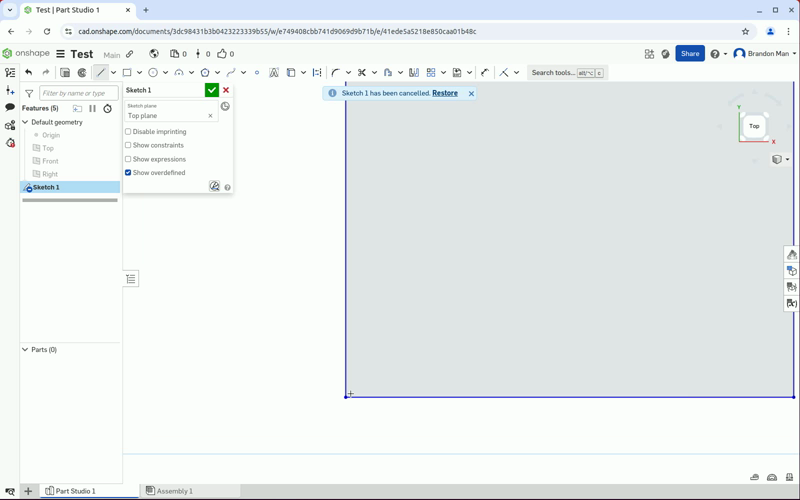
scroll(6)
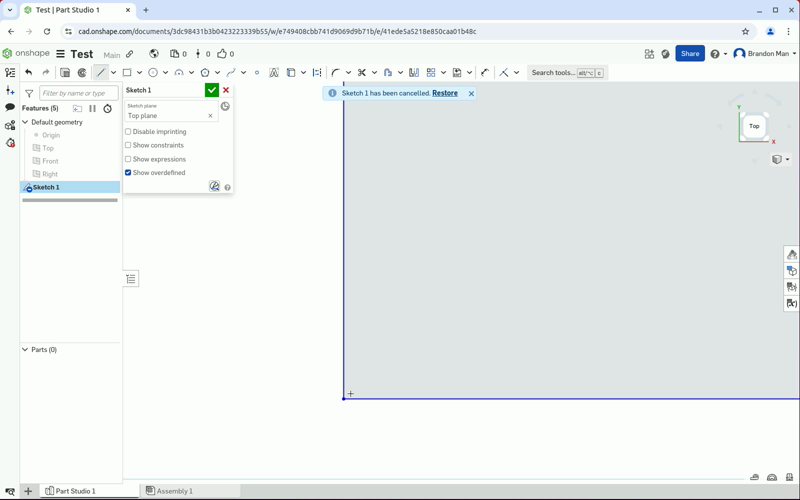
scroll(6)
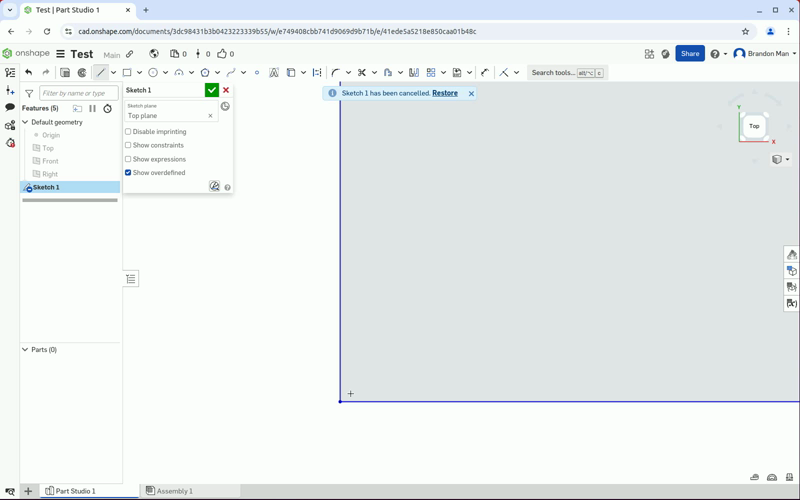
scroll(6)
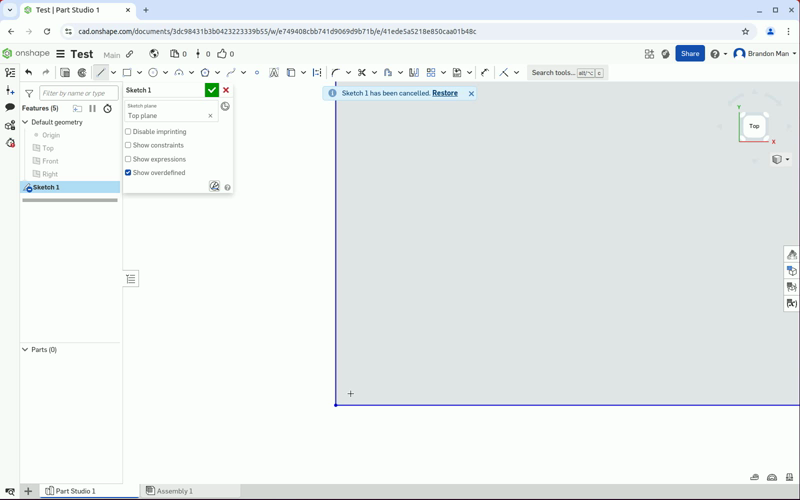
scroll(6)
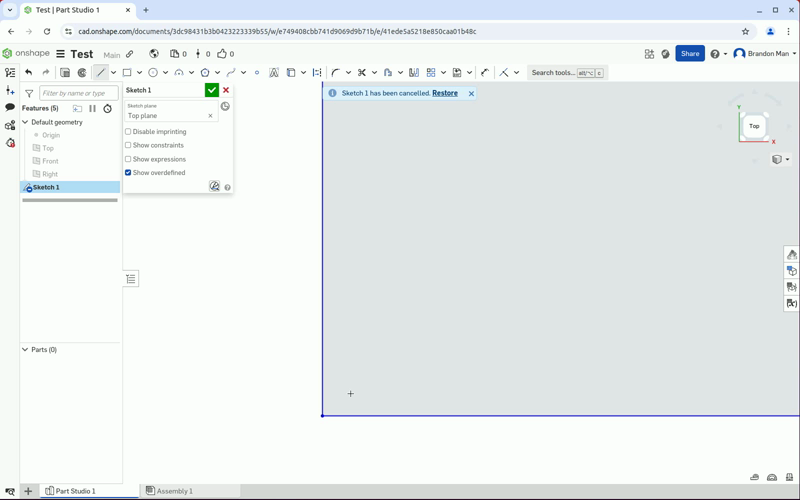
click(350, 393)
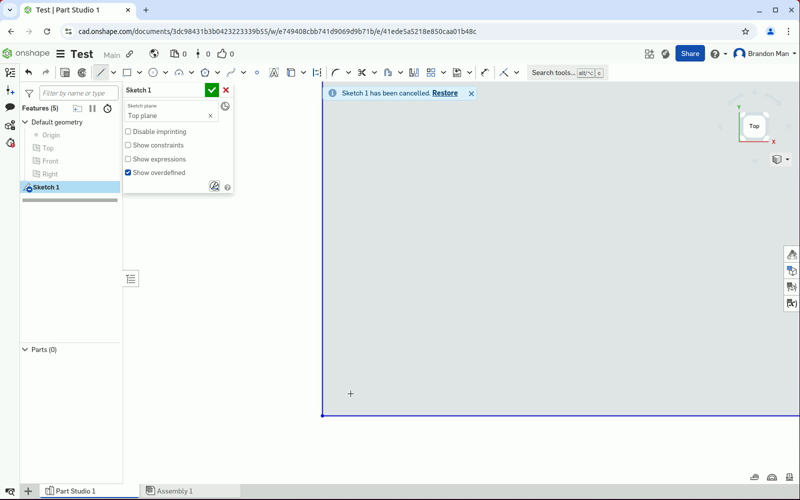
scroll(-6)
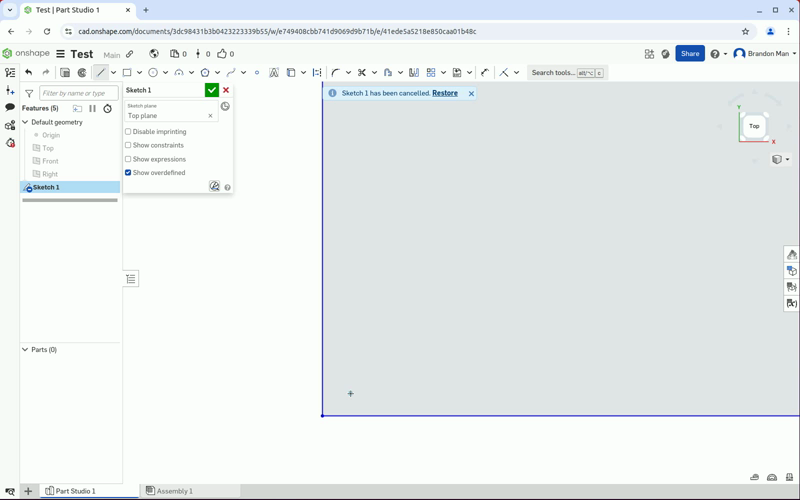
scroll(-6)
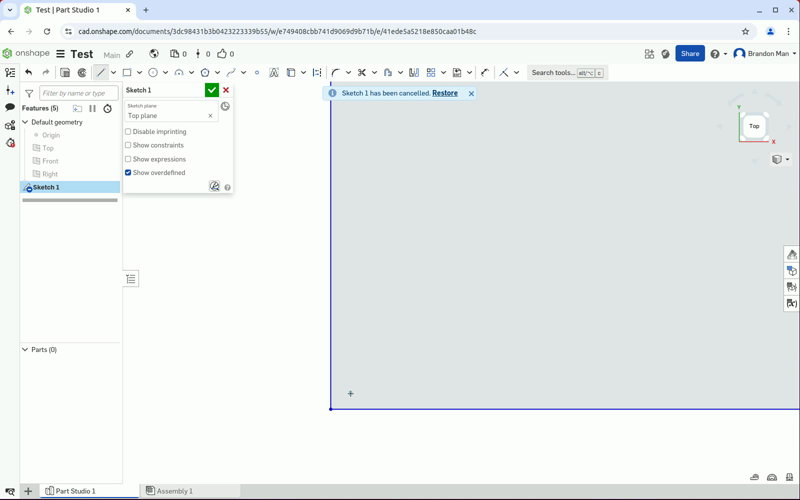
scroll(-6)
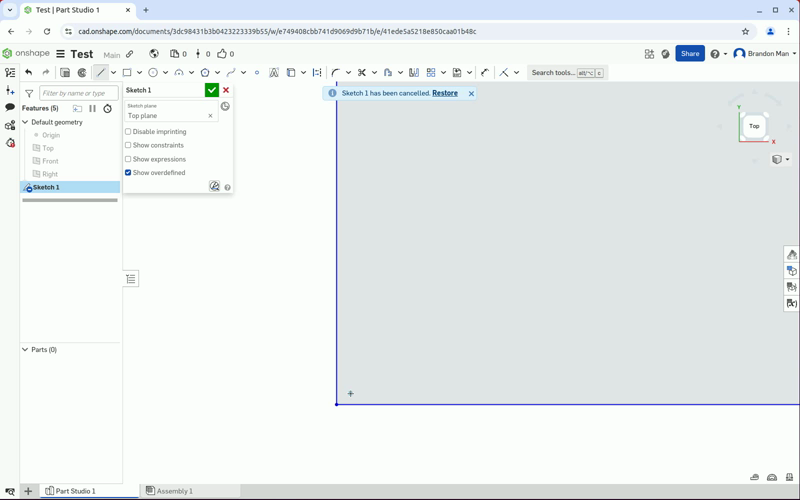
scroll(-6)
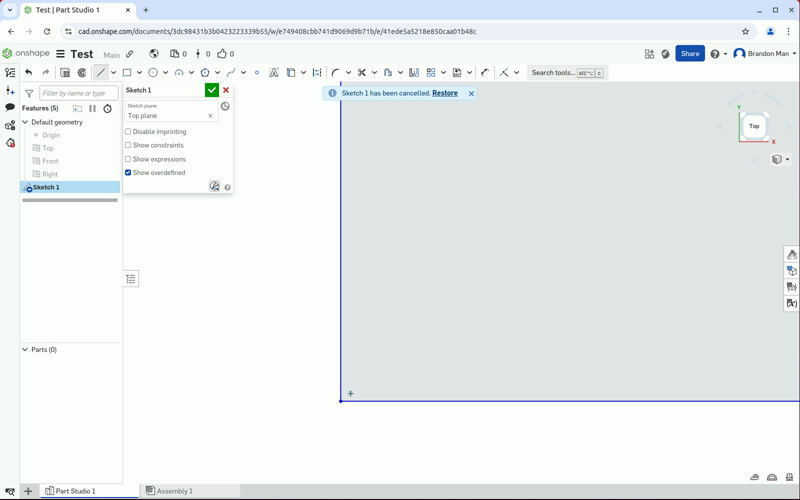
scroll(-6)
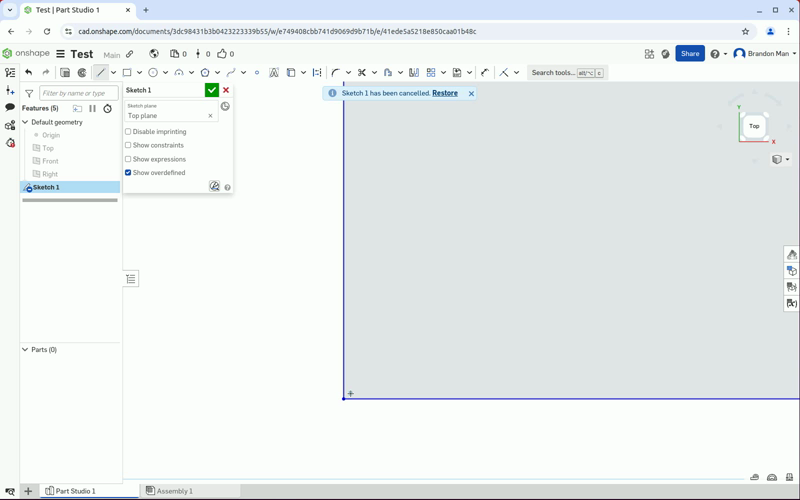
scroll(-6)
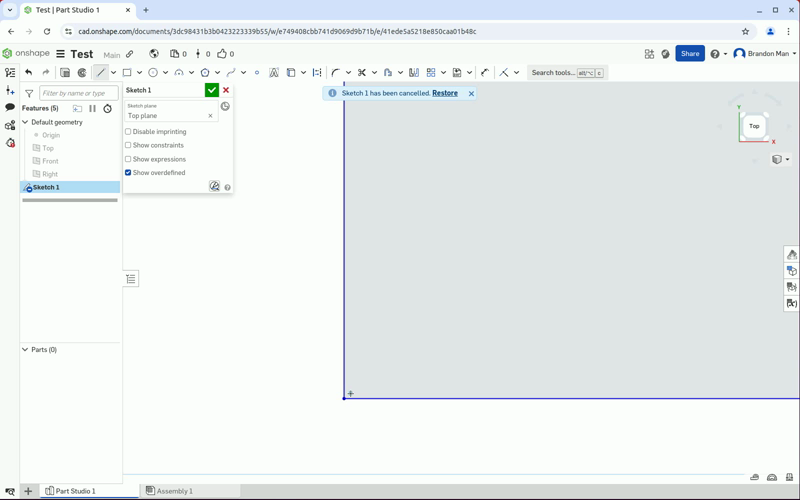
scroll(-6)
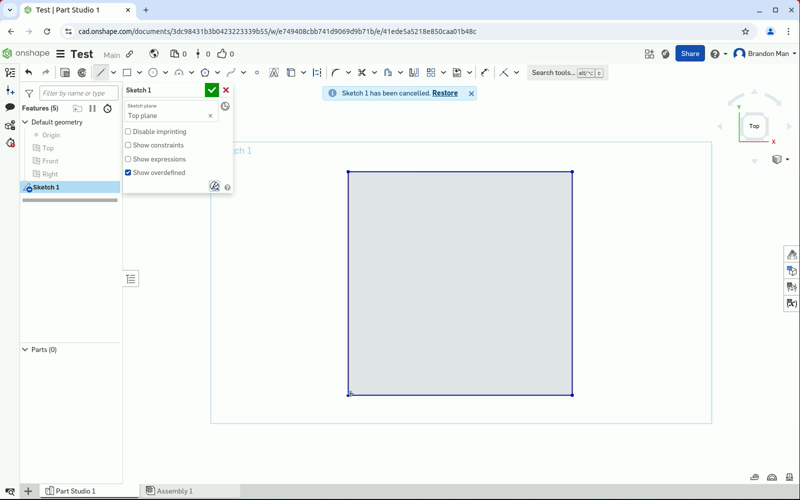
key_up(shift)
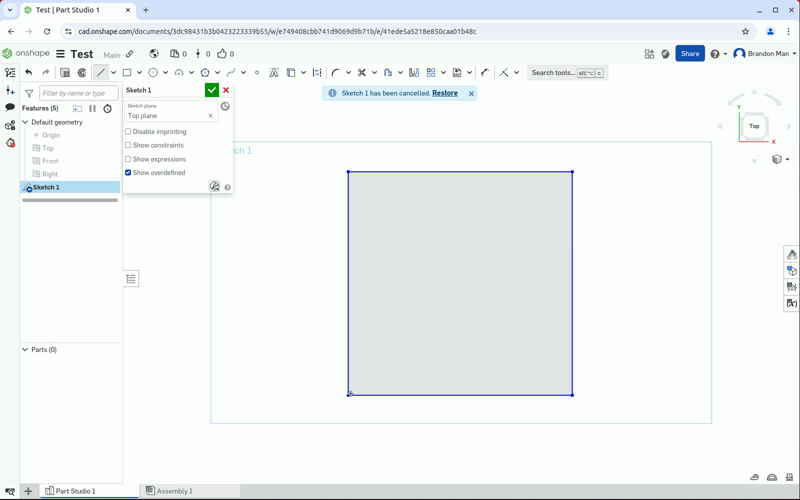
key_down(shift)
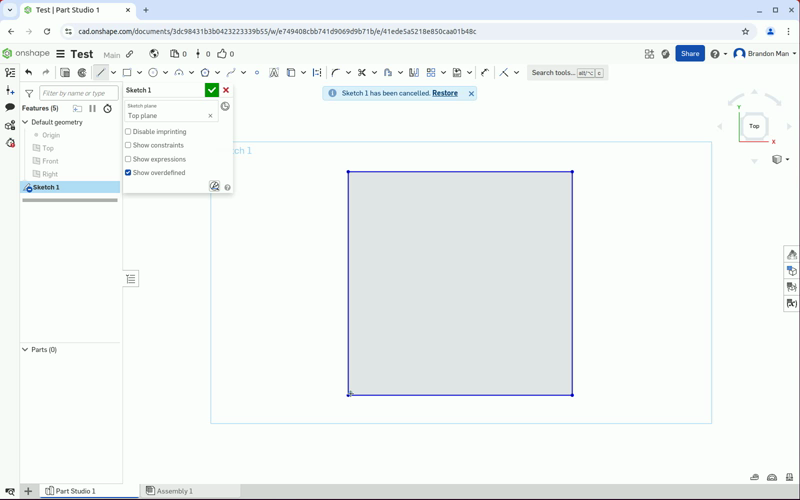
mouse_move(569, 393)
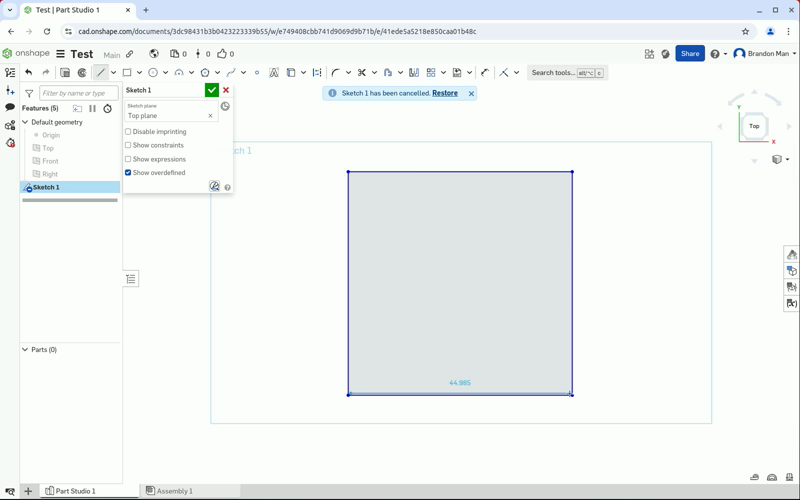
scroll(6)
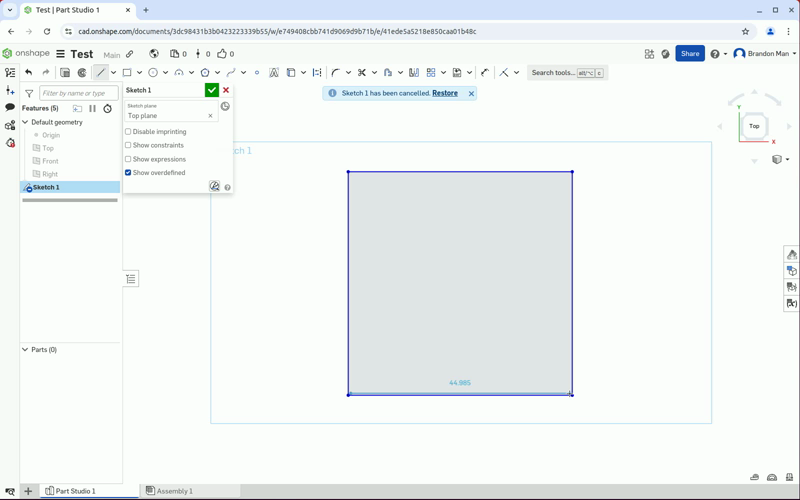
scroll(6)
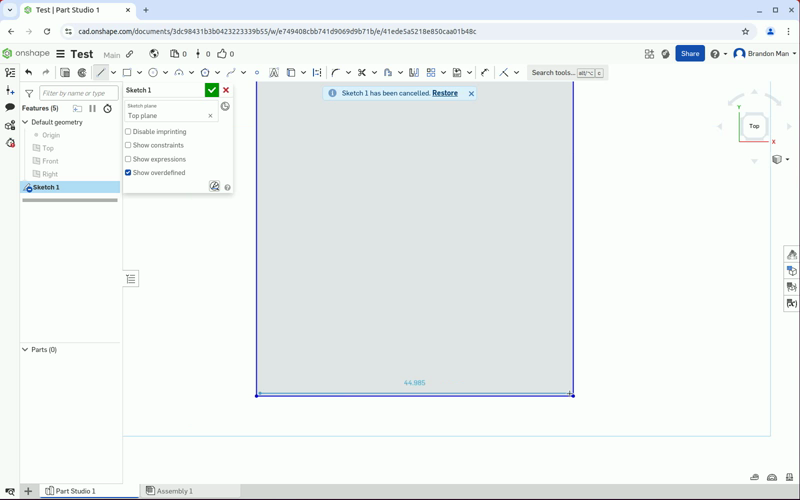
scroll(6)
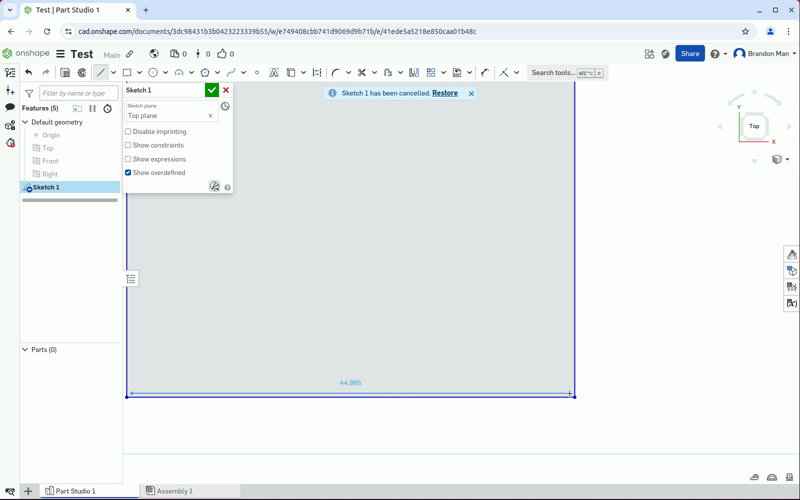
scroll(6)
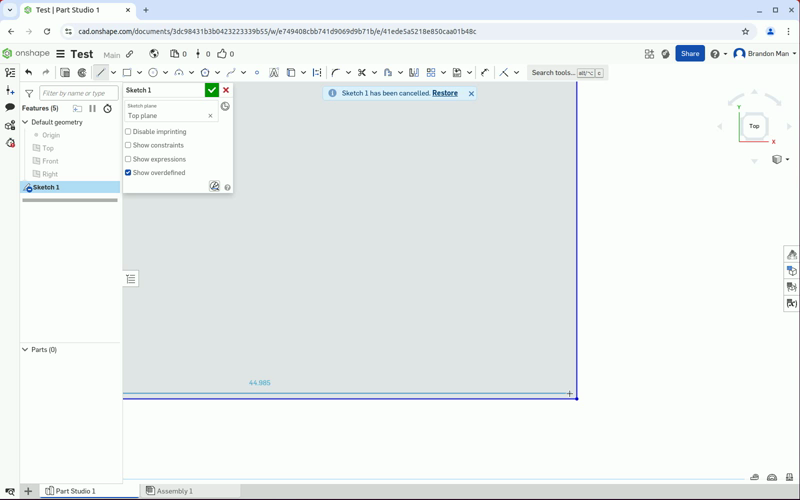
scroll(6)
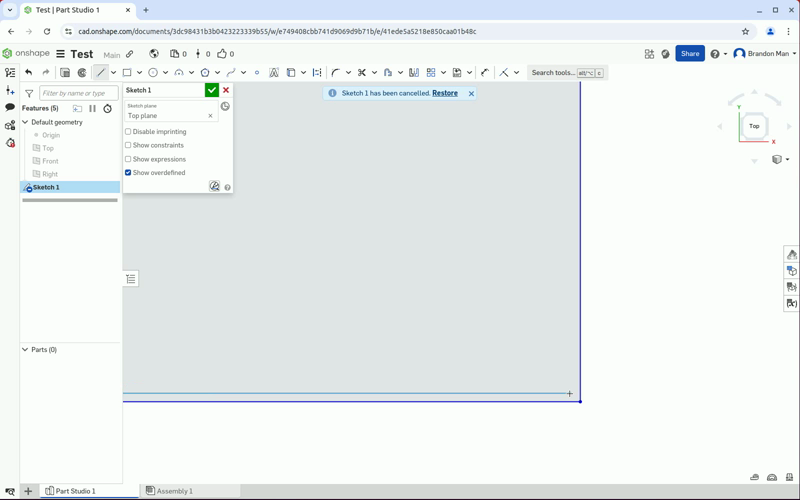
scroll(6)
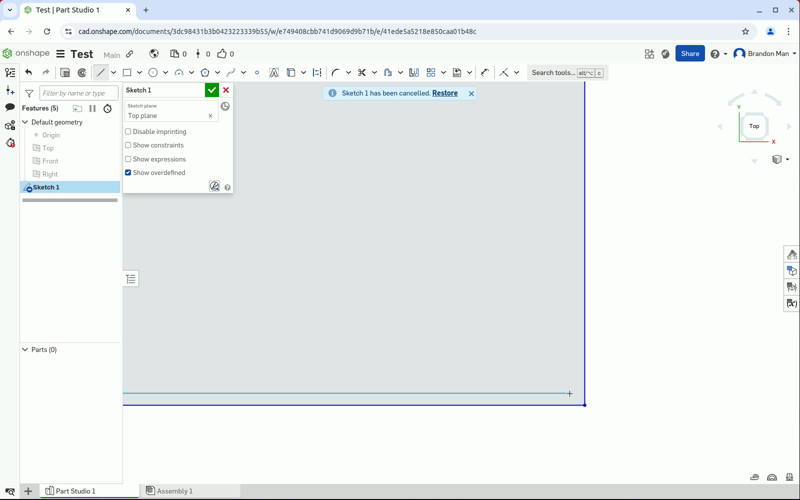
scroll(6)
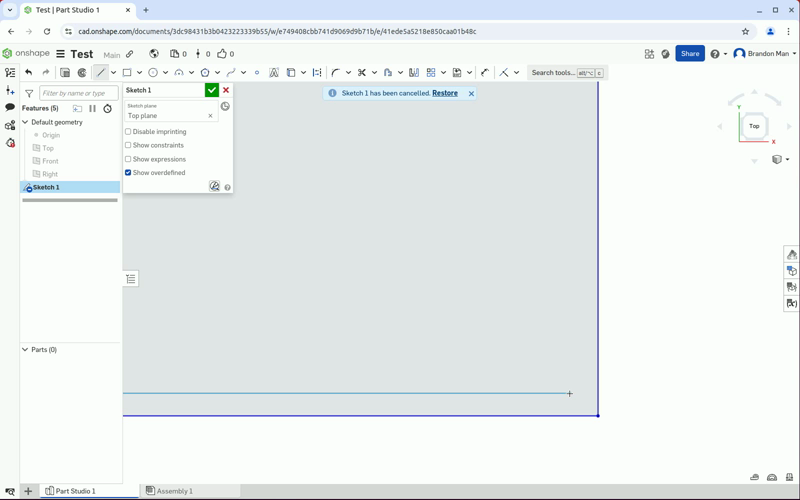
click(569, 393)
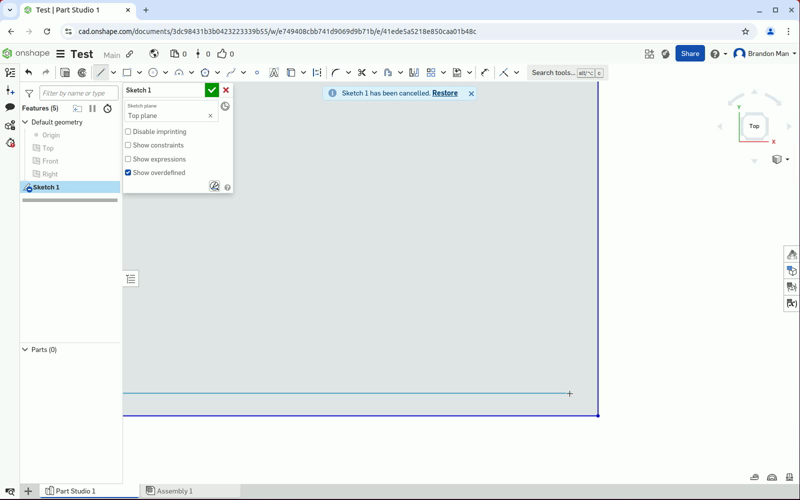
scroll(-6)
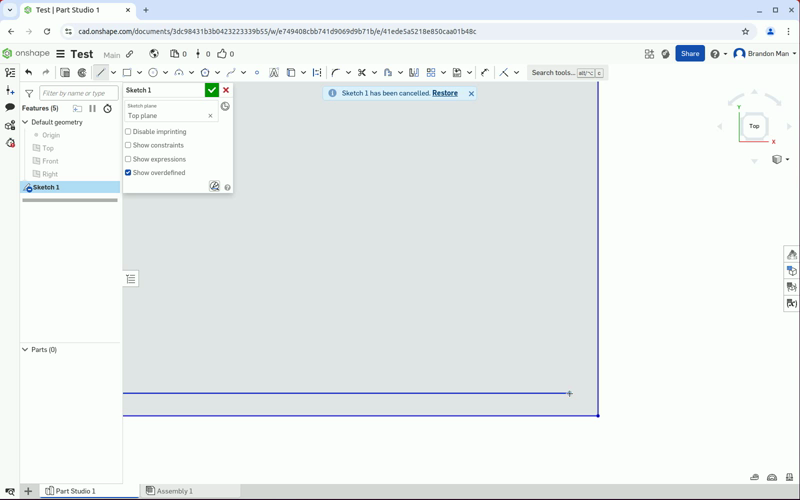
scroll(-6)
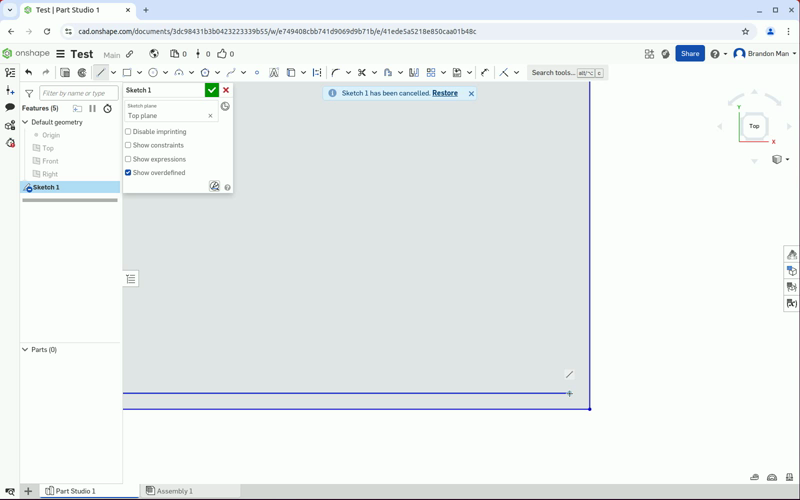
scroll(-6)
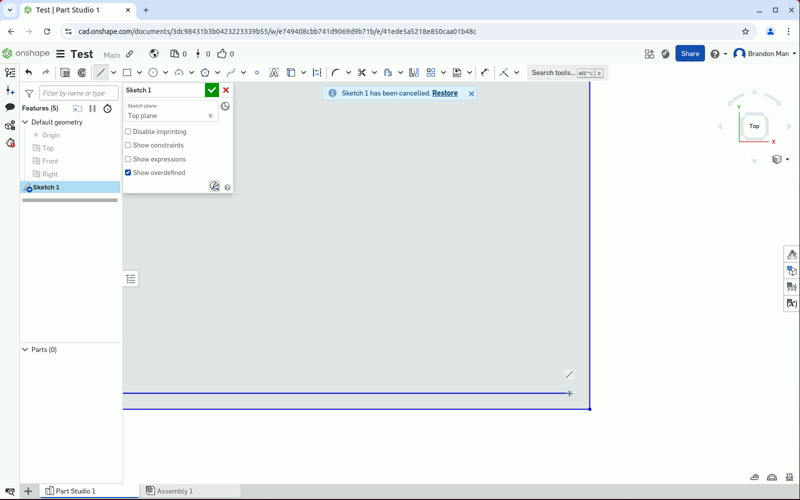
scroll(-6)
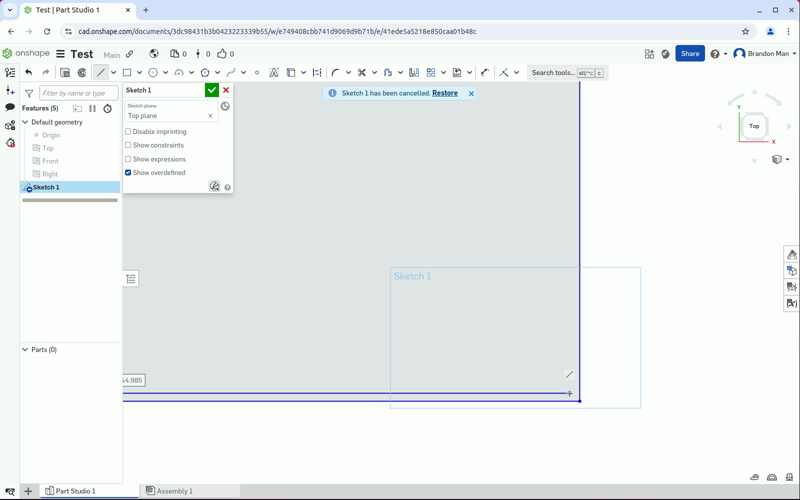
scroll(-6)
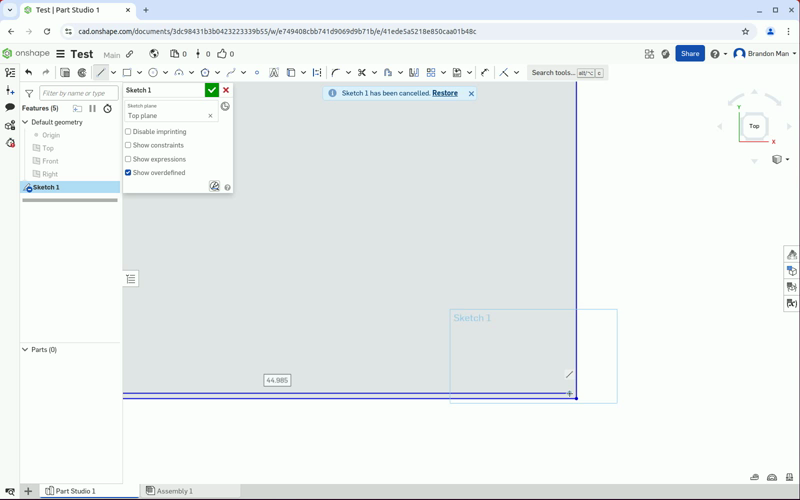
scroll(-6)
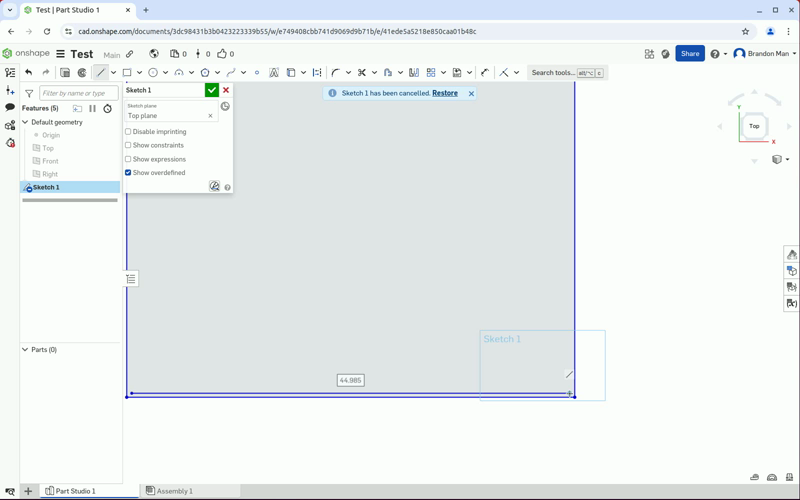
scroll(-6)
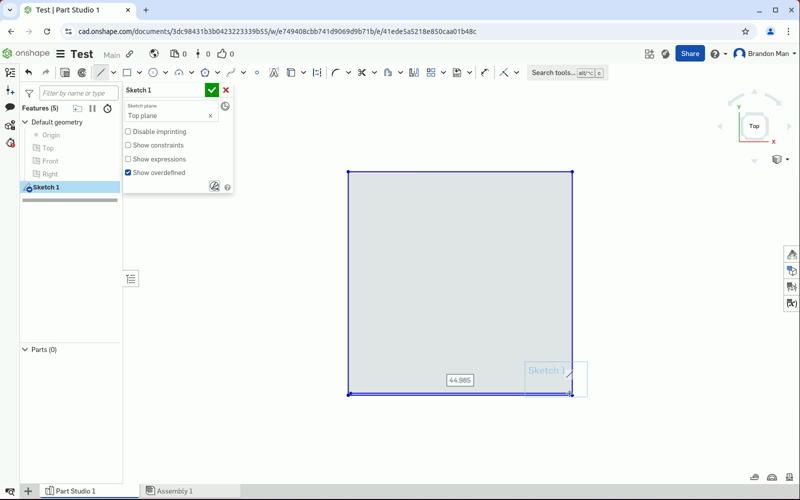
key_up(shift)
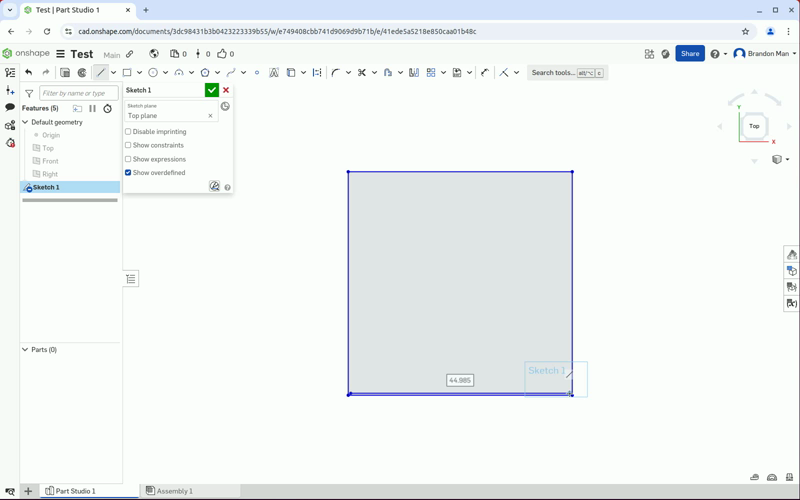
key_down(shift)
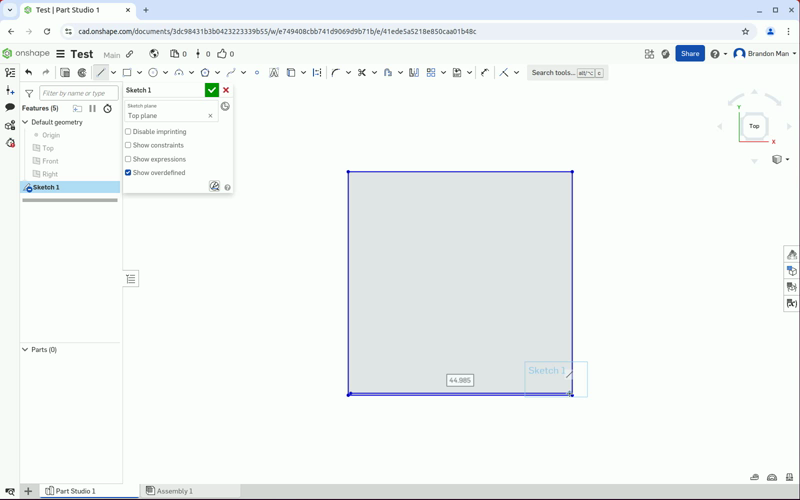
mouse_move(569, 174)
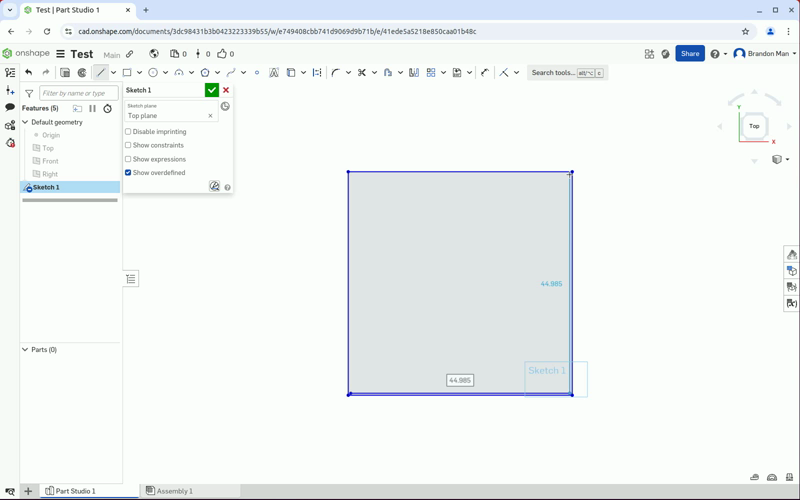
scroll(6)
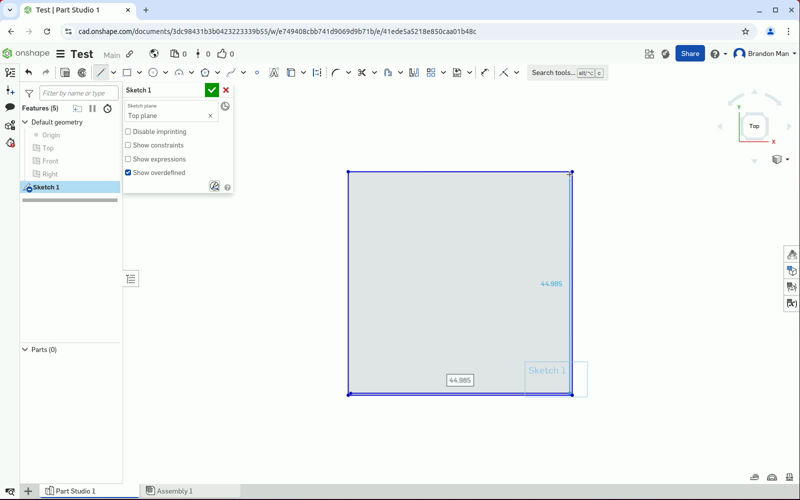
scroll(6)
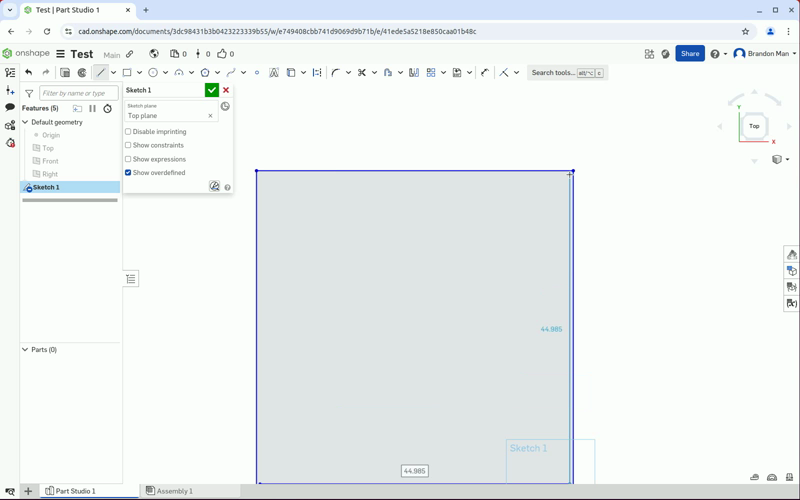
scroll(6)
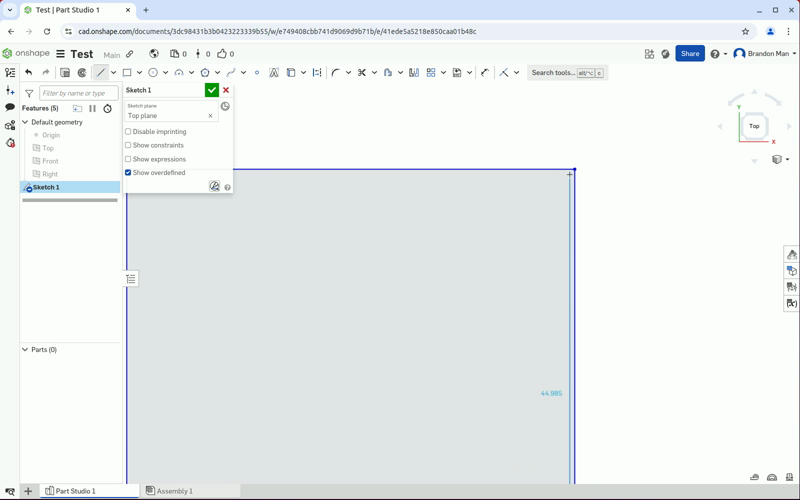
scroll(6)
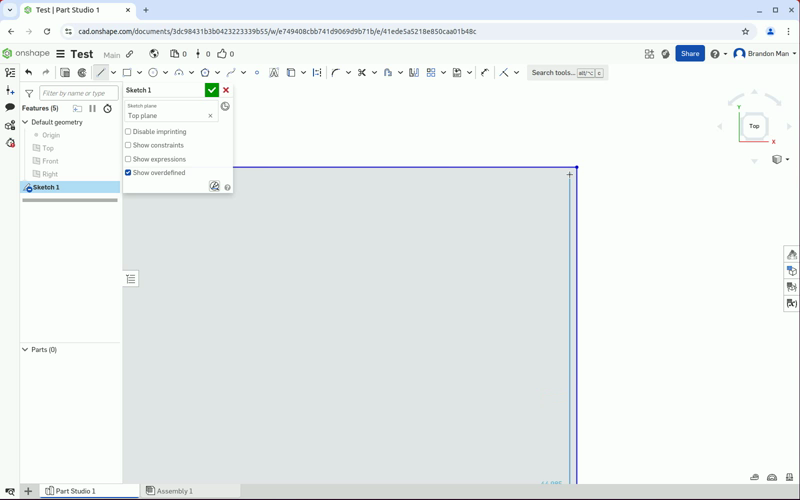
scroll(6)
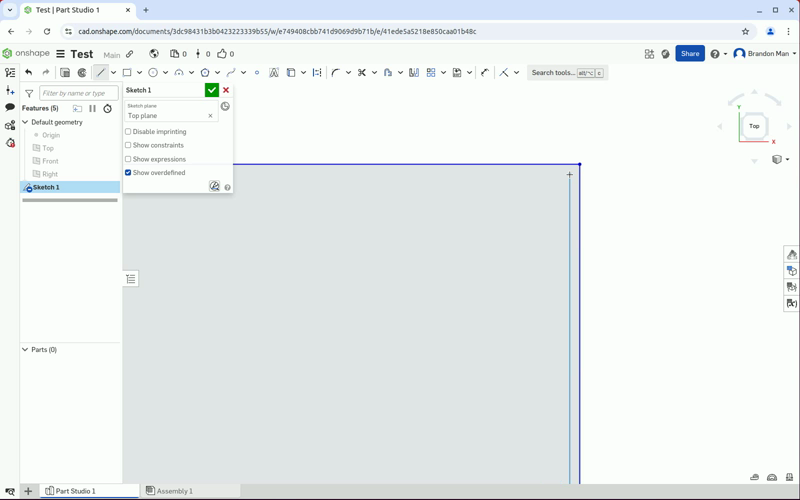
scroll(6)
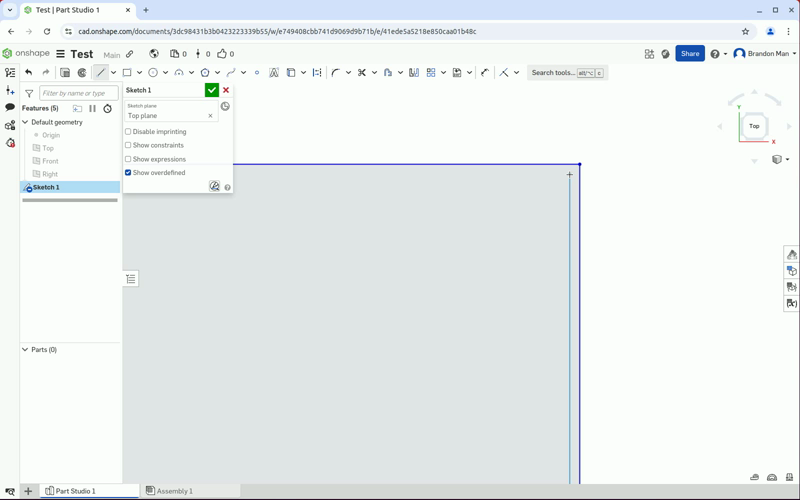
scroll(6)
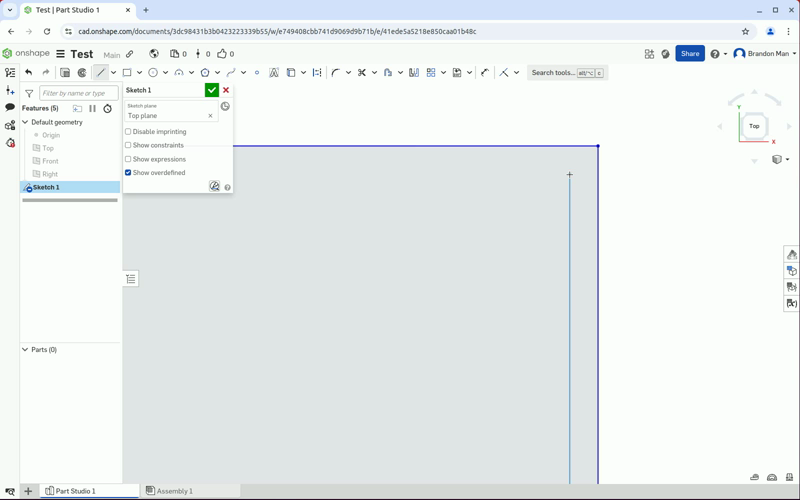
click(569, 174)
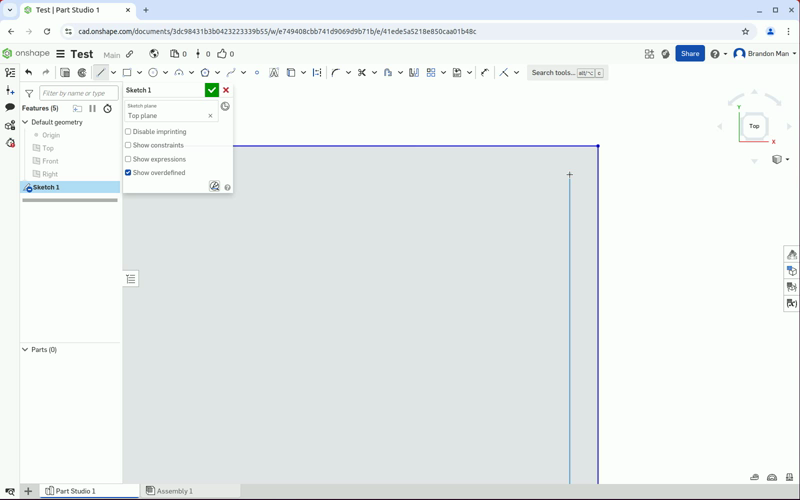
scroll(-6)
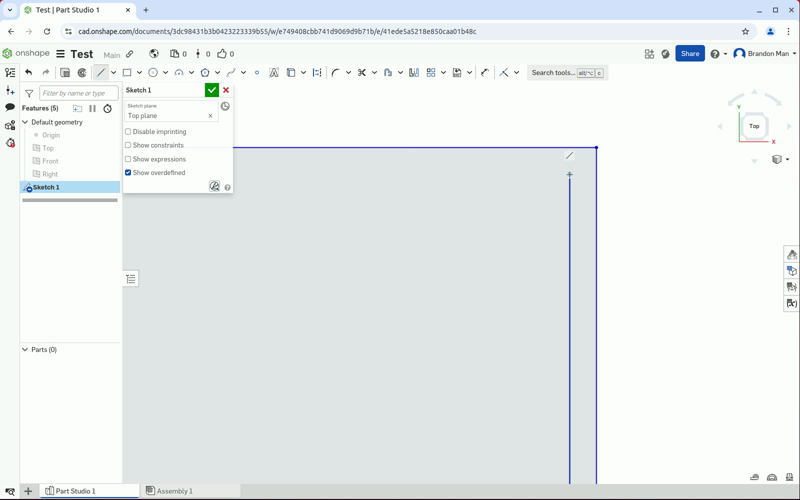
scroll(-6)
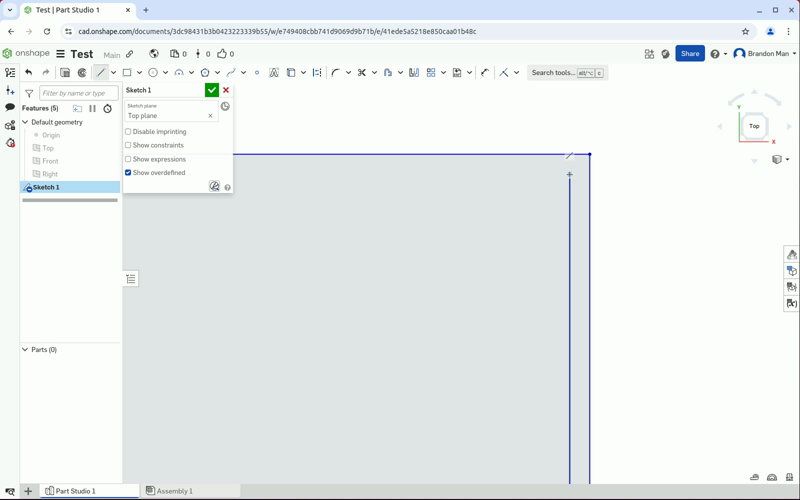
scroll(-6)
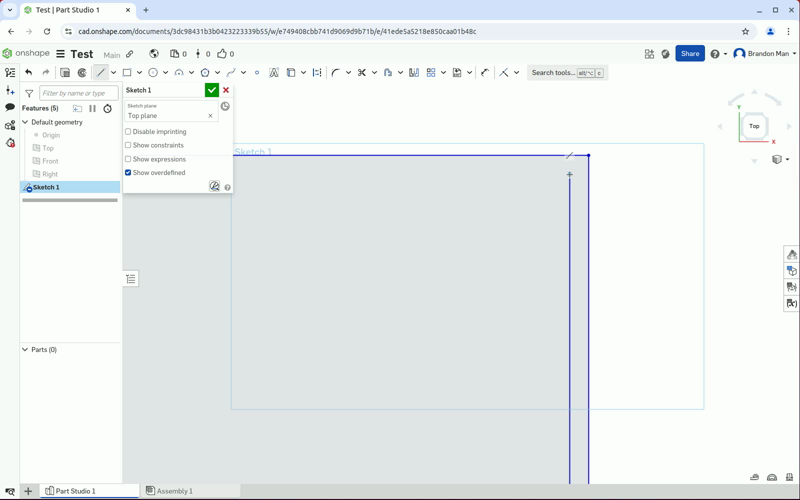
scroll(-6)
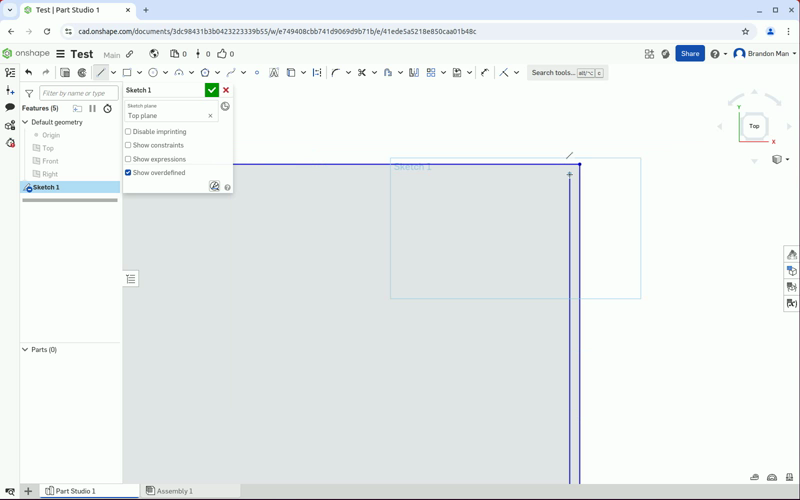
scroll(-6)
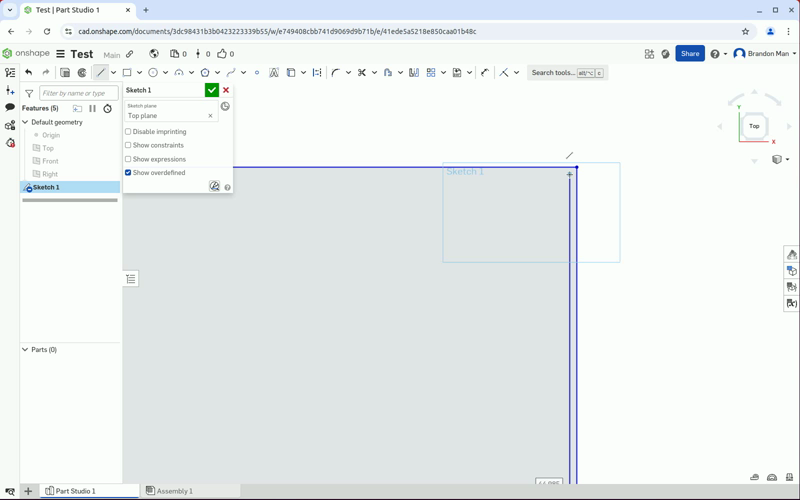
scroll(-6)
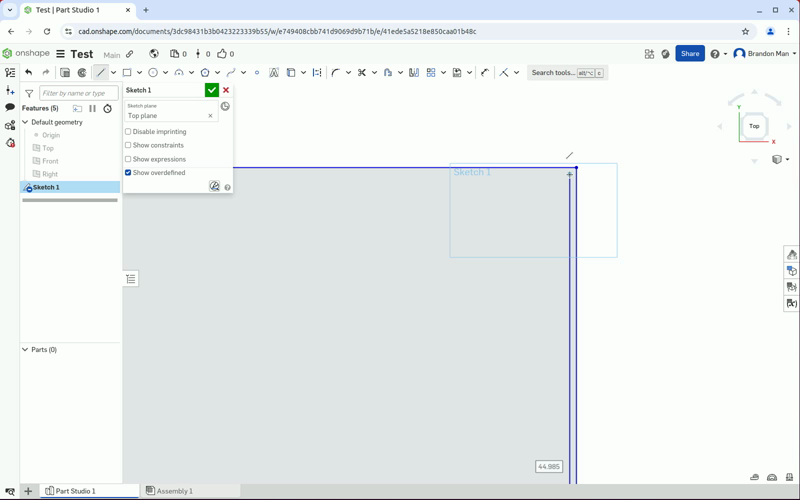
scroll(-6)
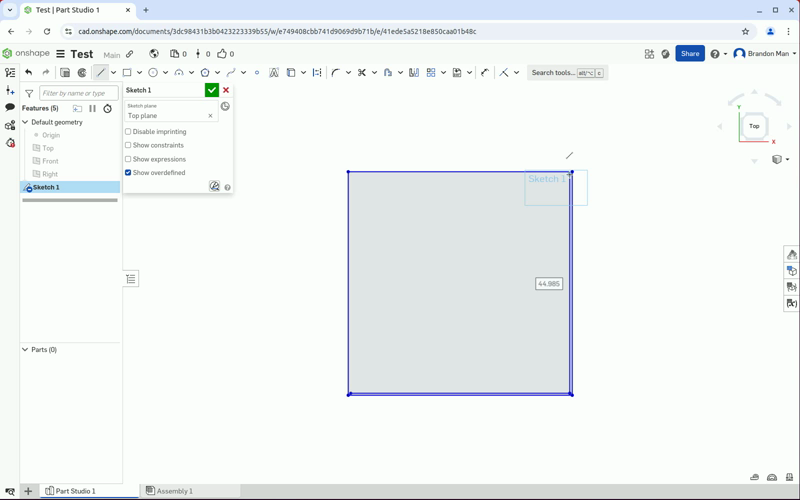
key_up(shift)
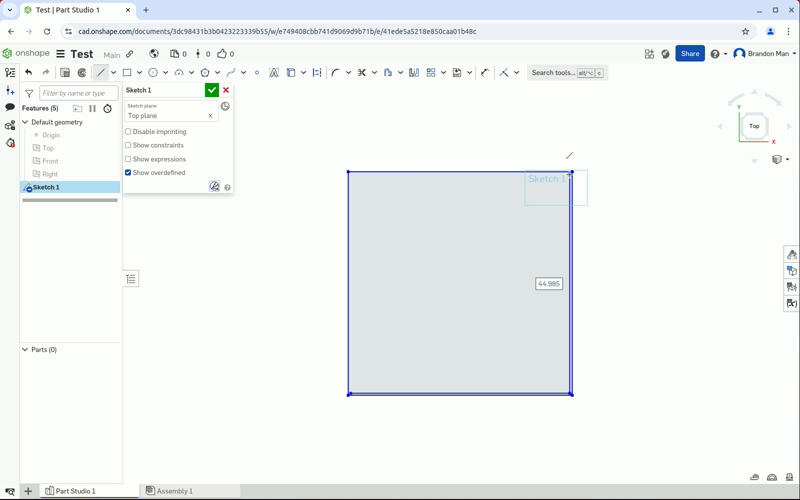
key_down(shift)
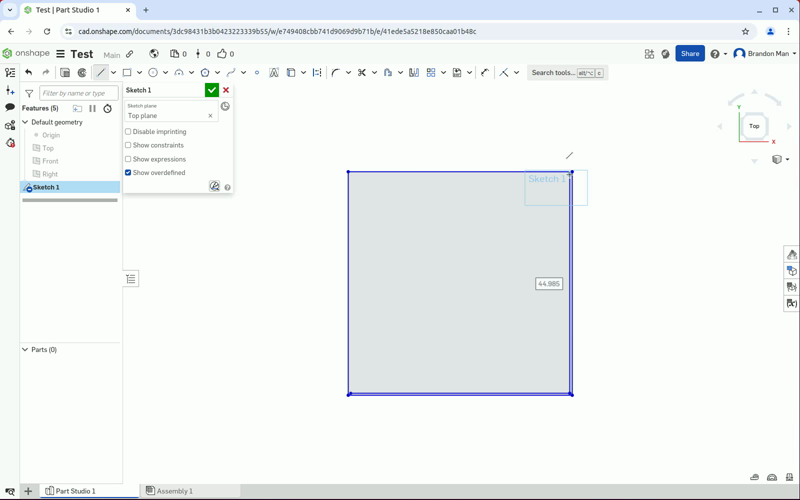
mouse_move(350, 174)
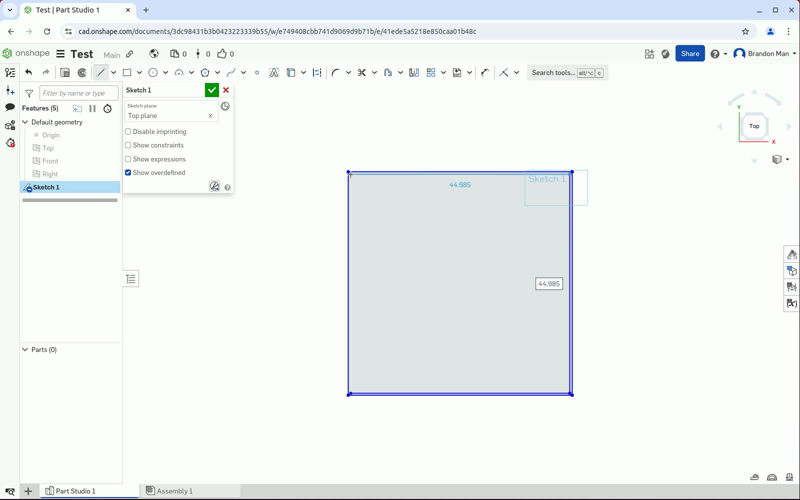
scroll(6)
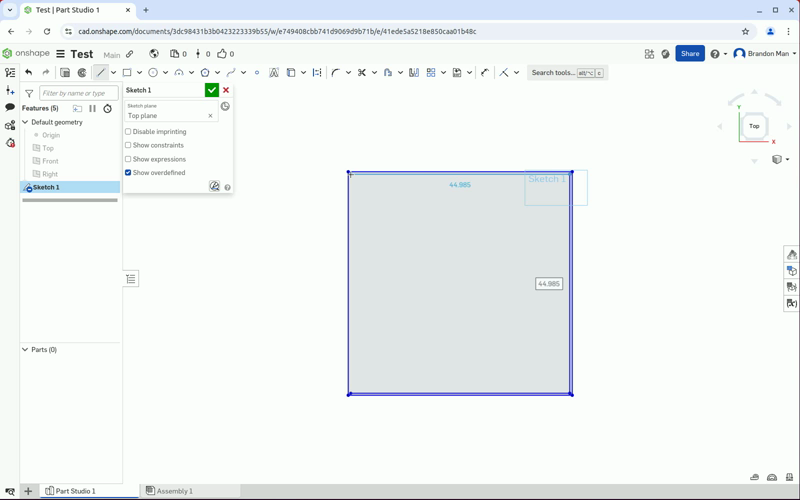
scroll(6)
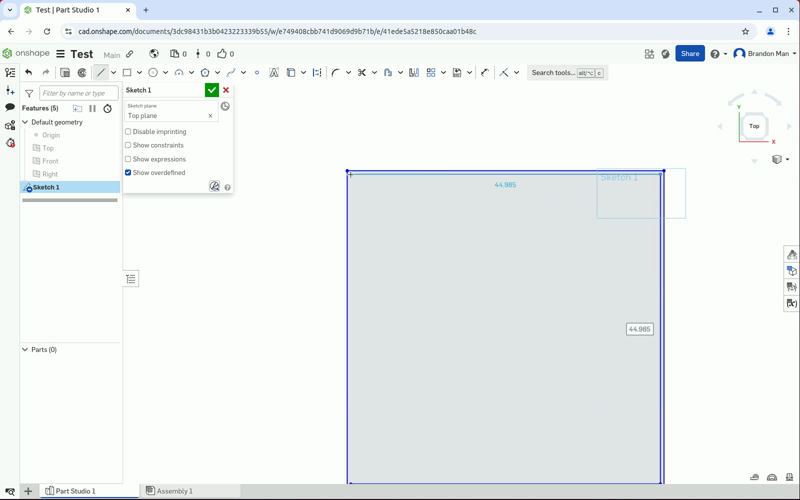
scroll(6)
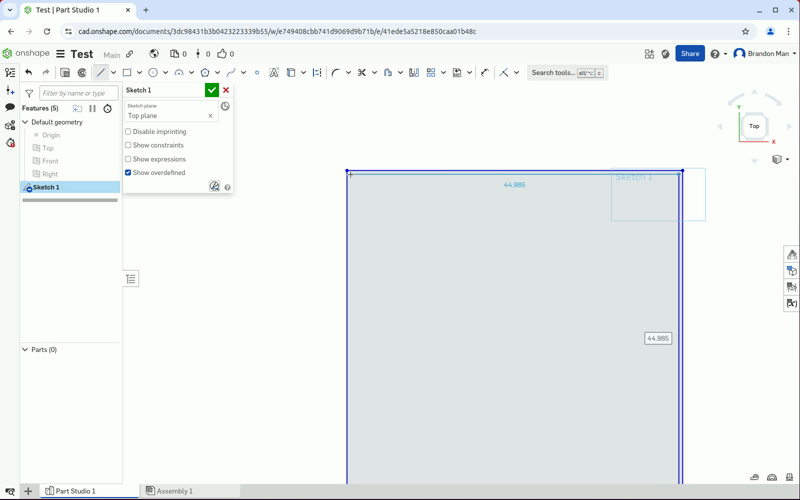
scroll(6)
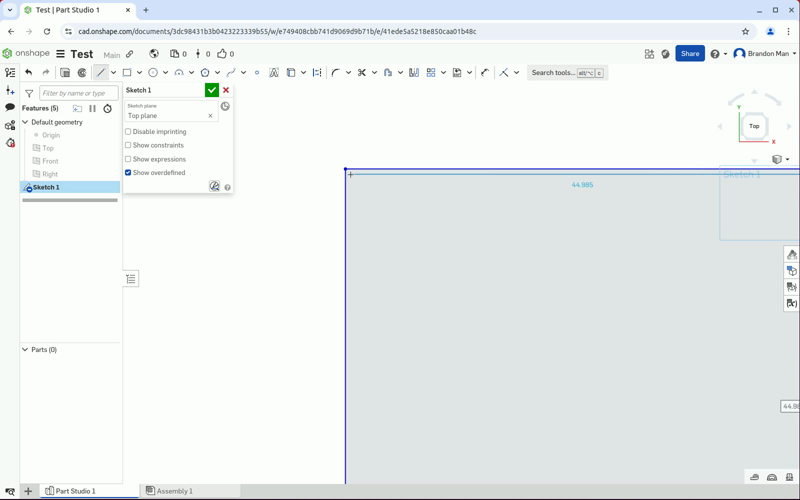
scroll(6)
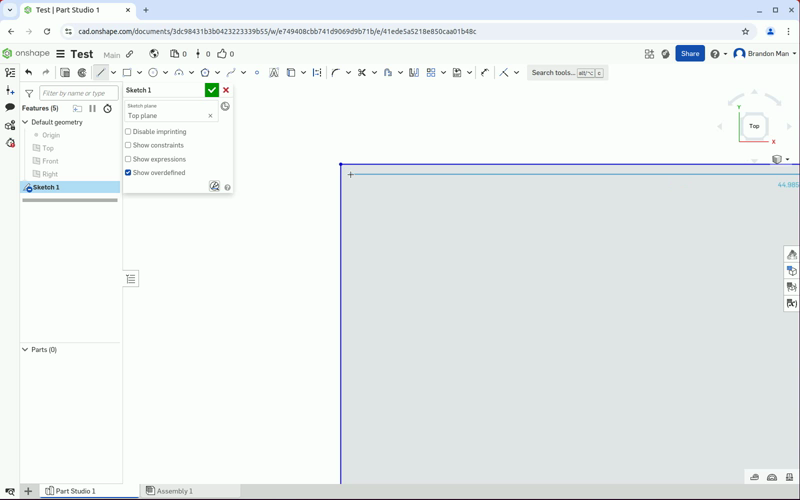
scroll(6)
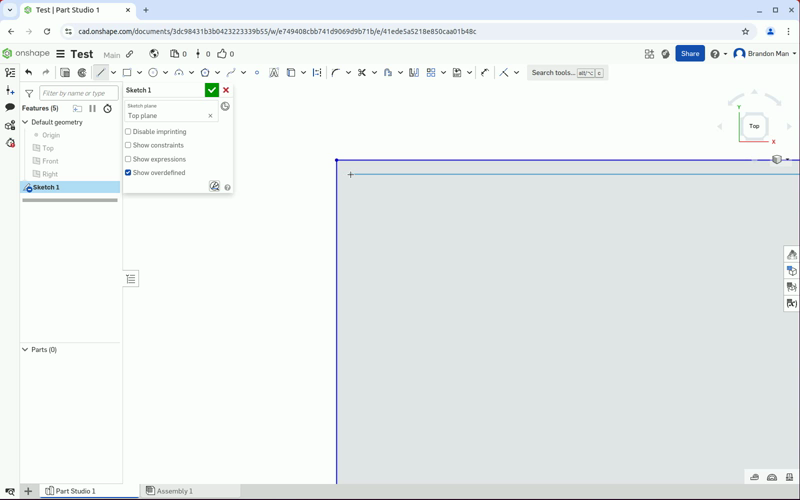
scroll(6)
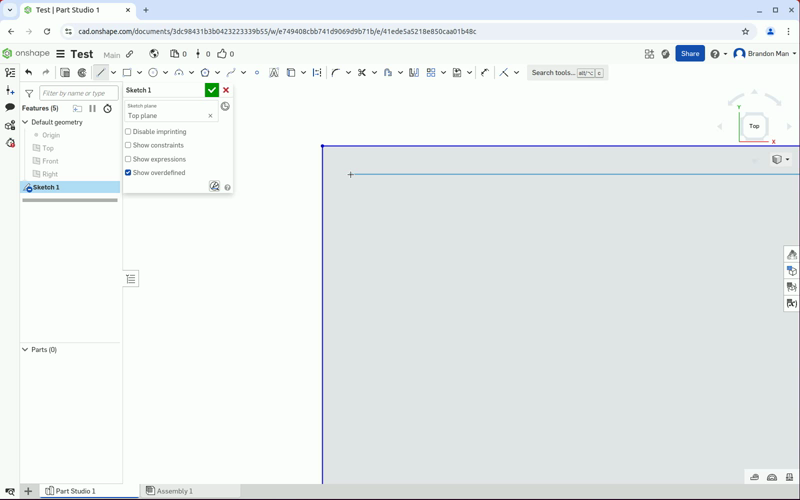
click(350, 174)
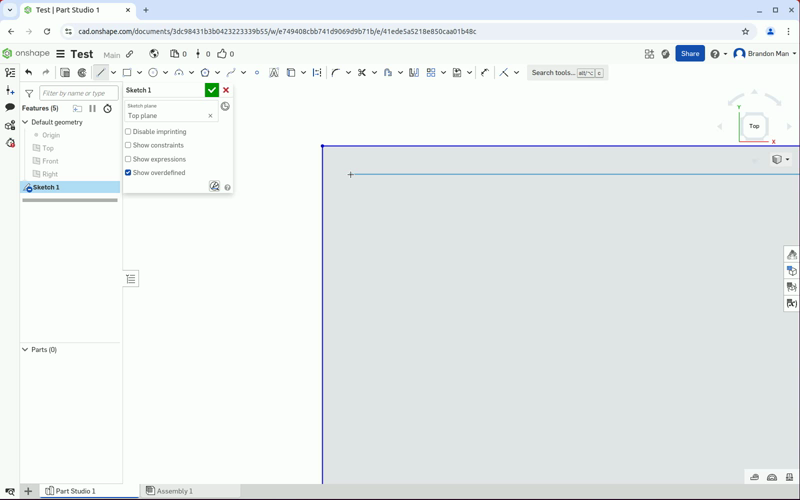
scroll(-6)
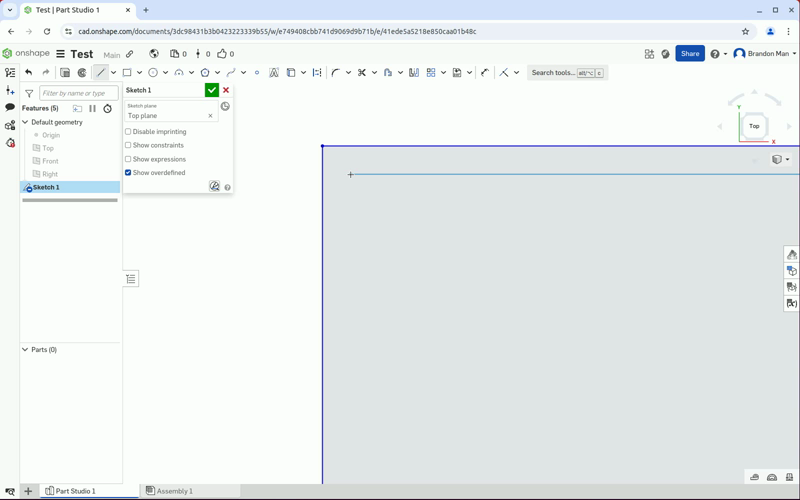
scroll(-6)
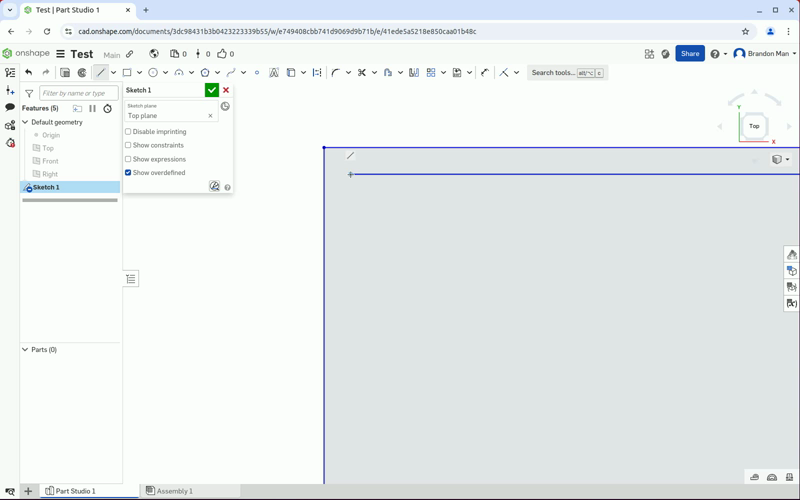
scroll(-6)
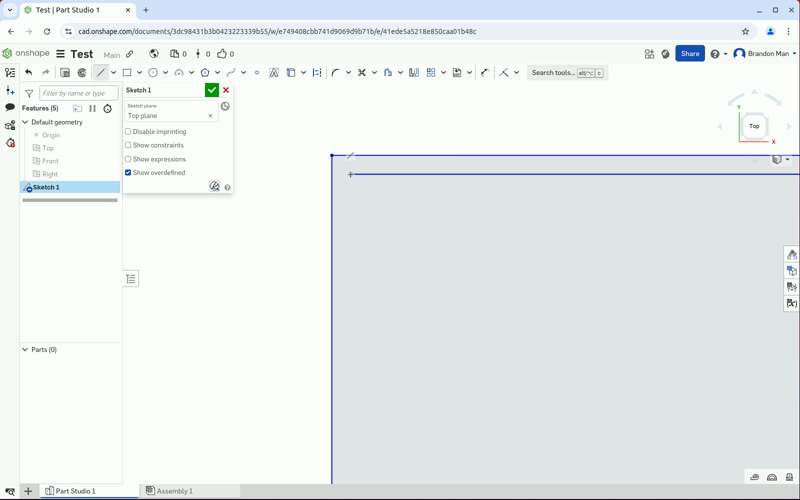
scroll(-6)
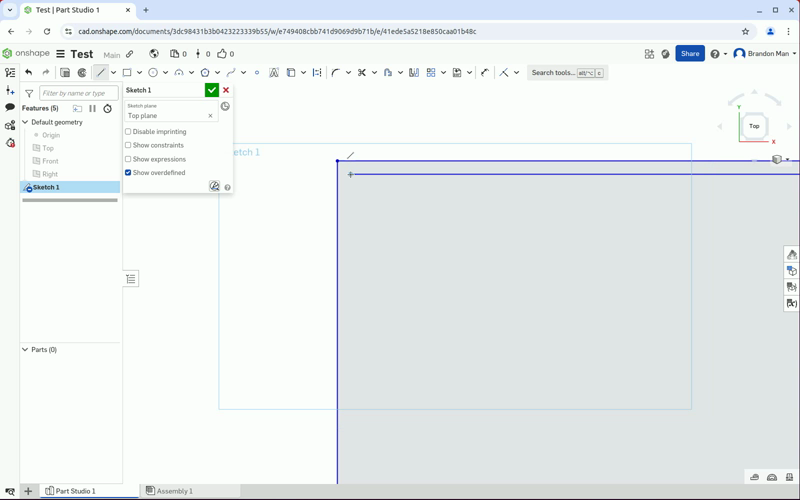
scroll(-6)
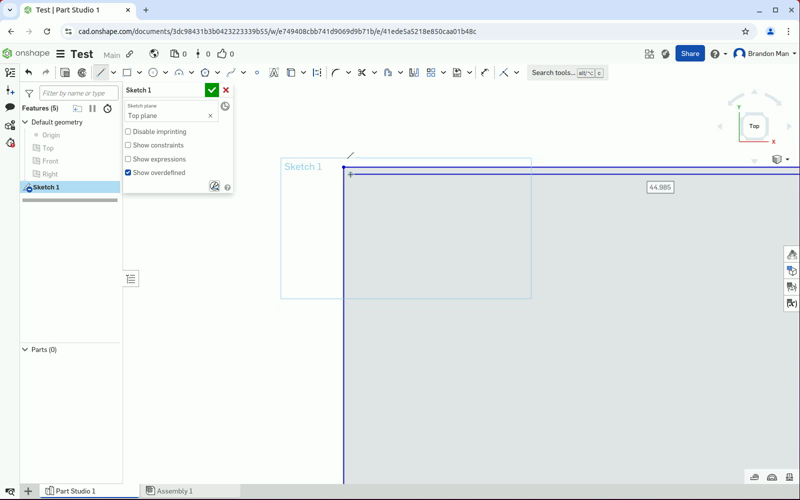
scroll(-6)
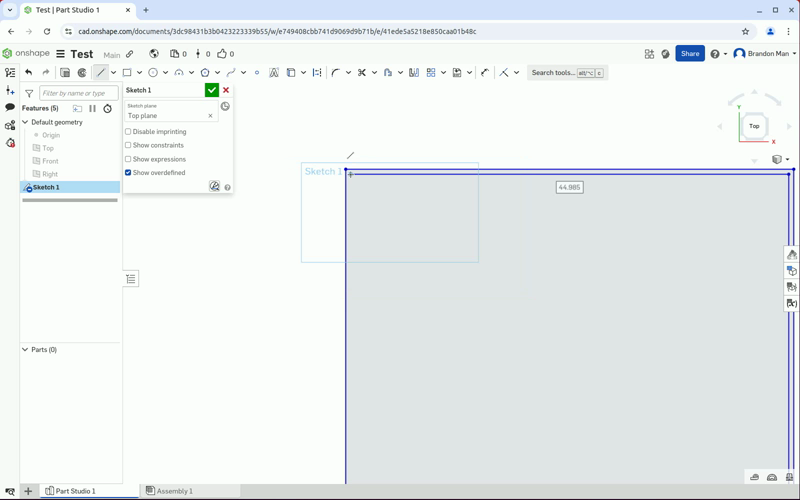
scroll(-6)
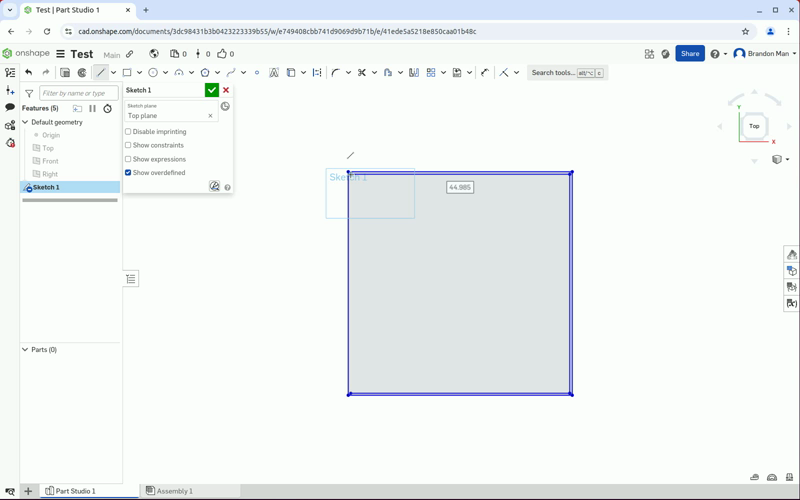
key_up(shift)
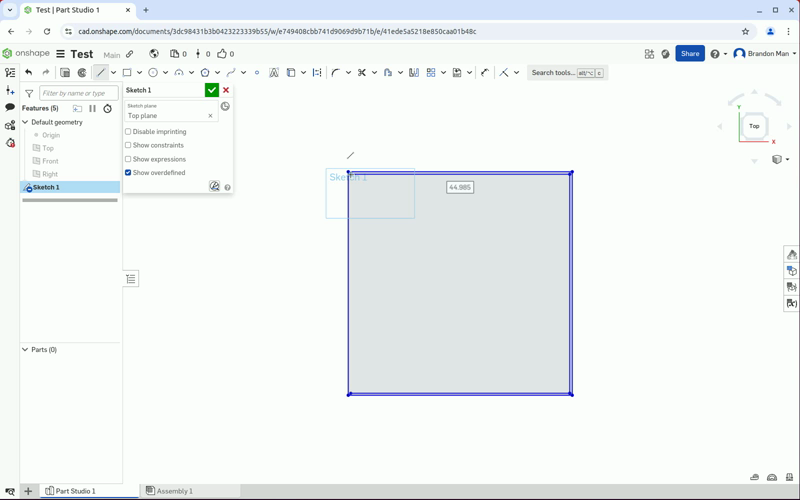
key_down(shift)
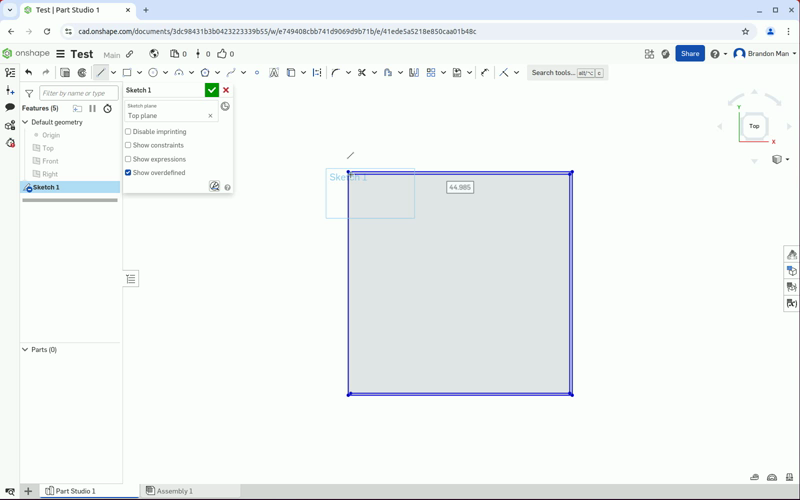
mouse_move(350, 393)
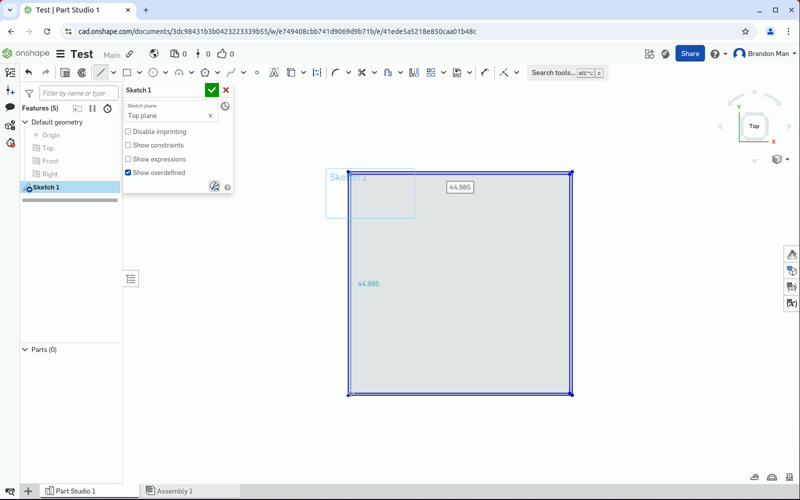
scroll(6)
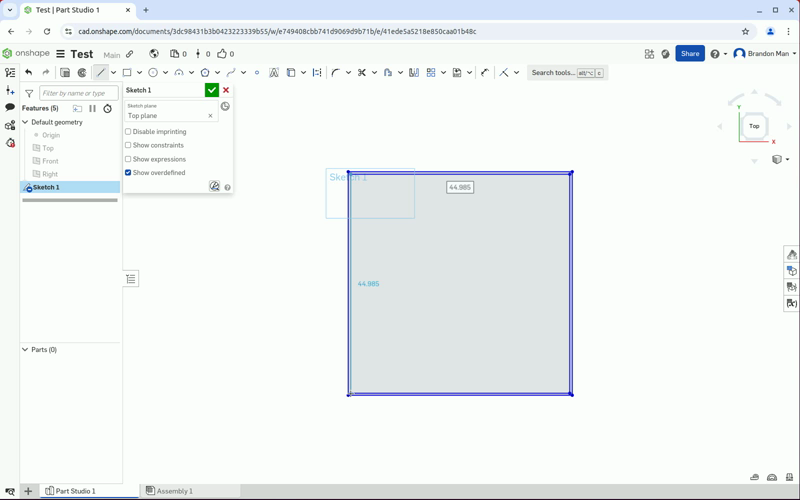
scroll(6)
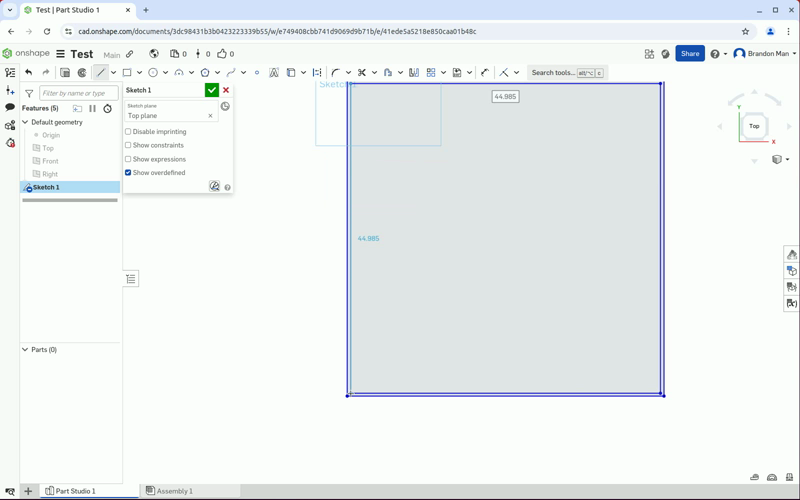
scroll(6)
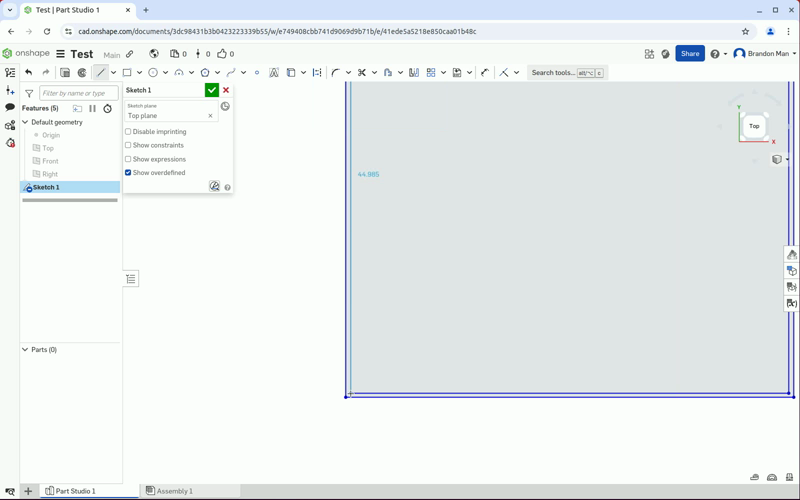
scroll(6)
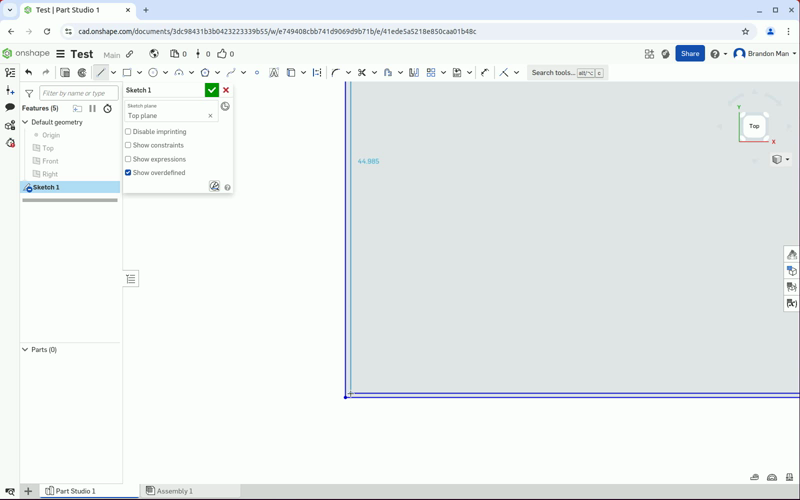
scroll(6)
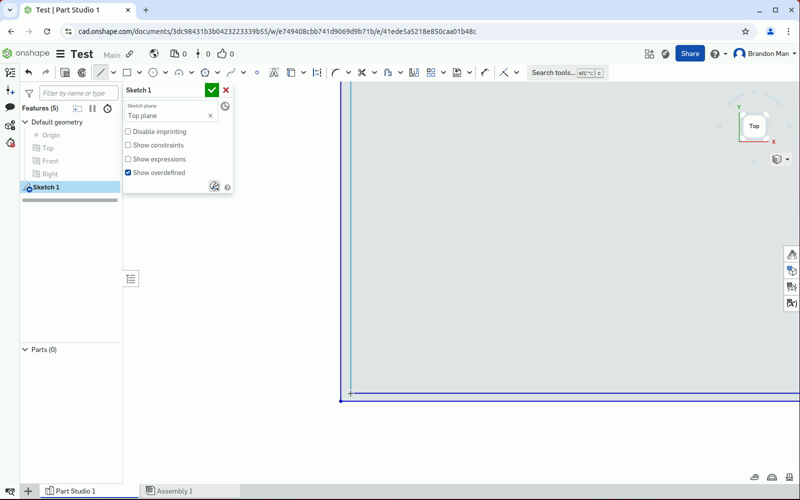
scroll(6)
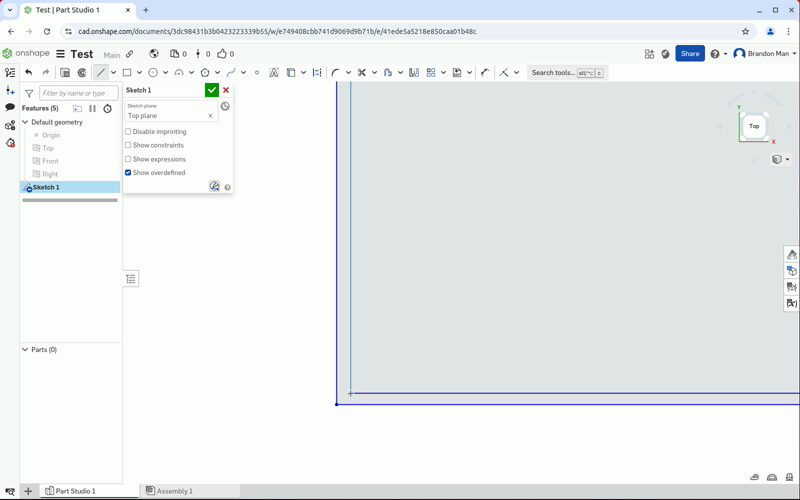
scroll(6)
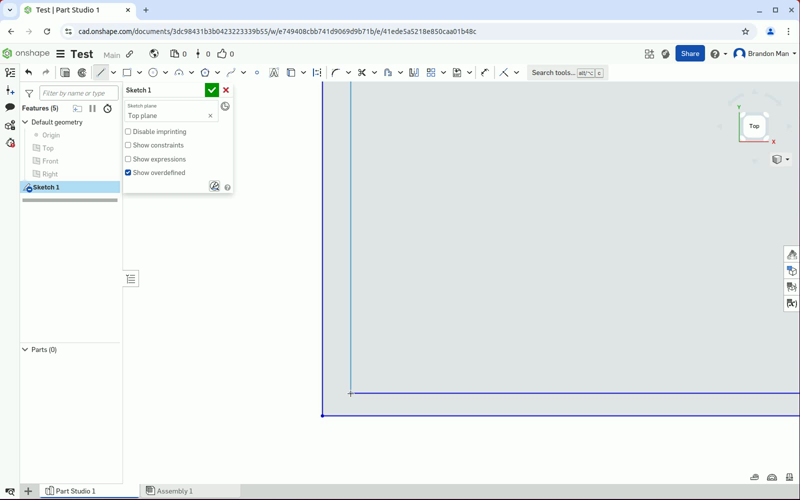
key_up(shift)
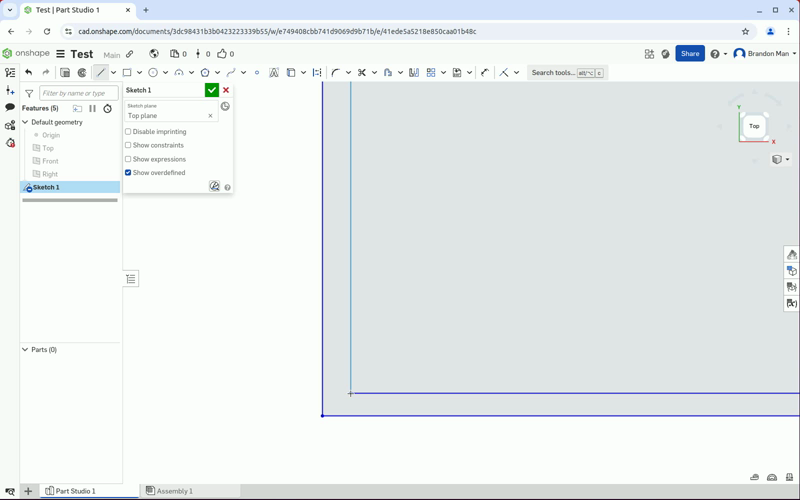
click(350, 393)
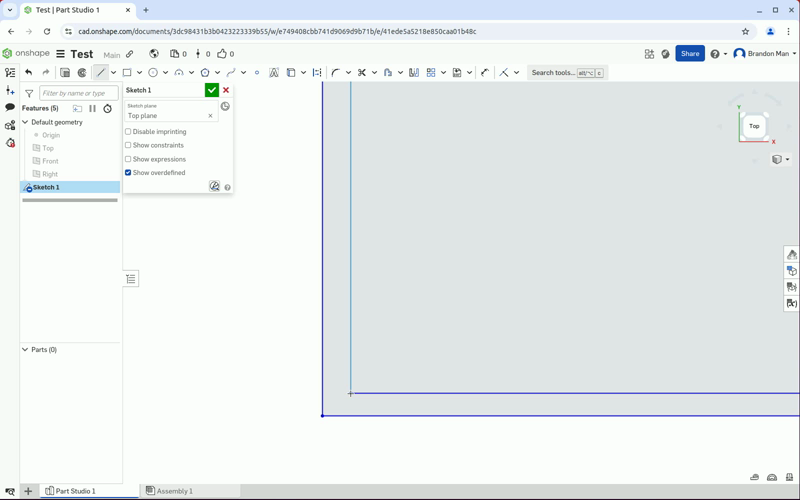
scroll(-6)
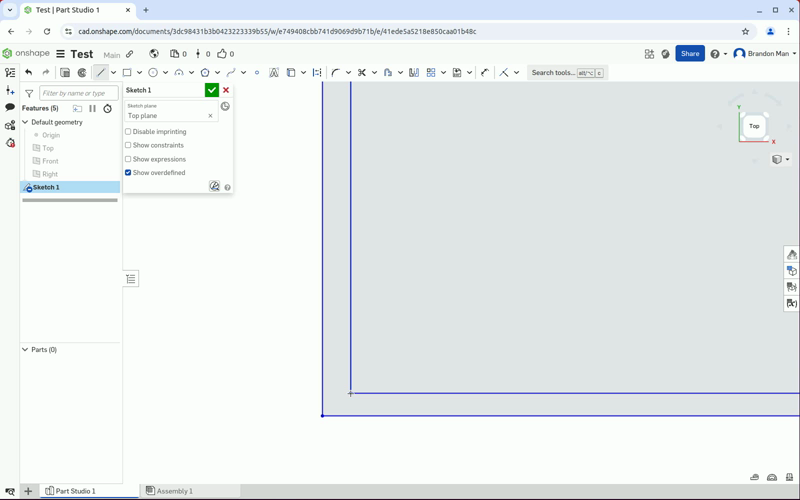
scroll(-6)
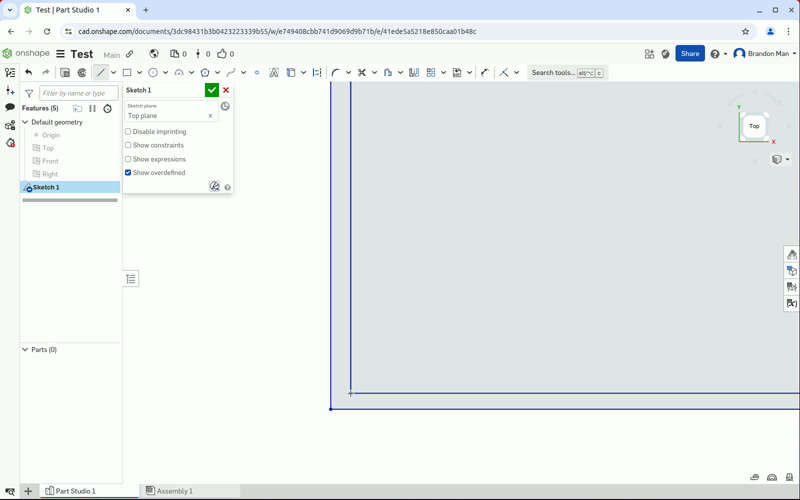
scroll(-6)
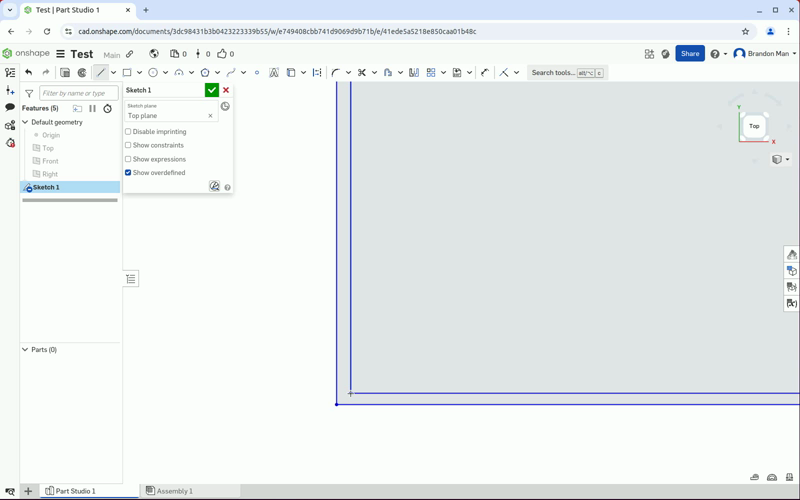
scroll(-6)
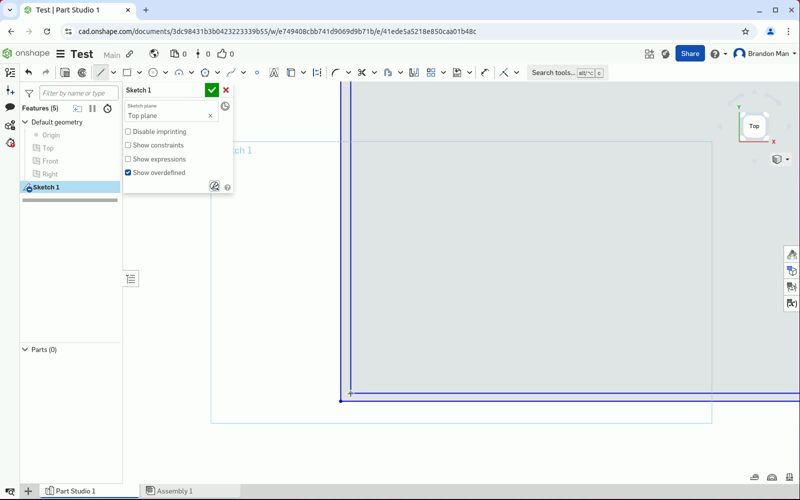
scroll(-6)
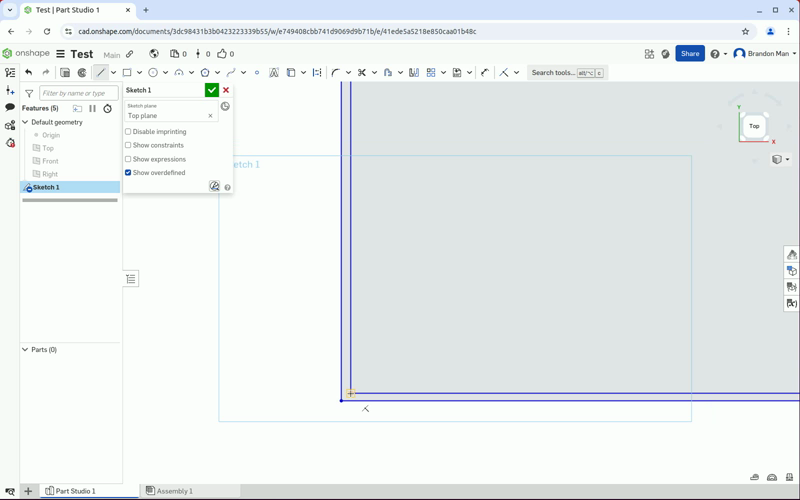
scroll(-6)
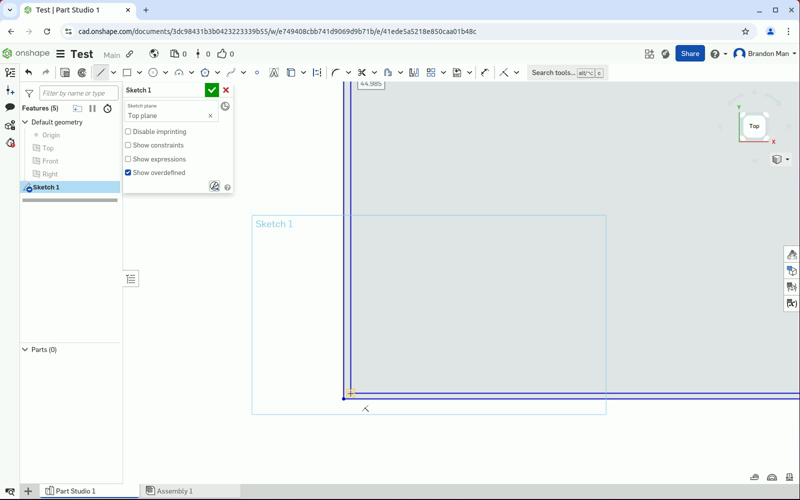
scroll(-6)
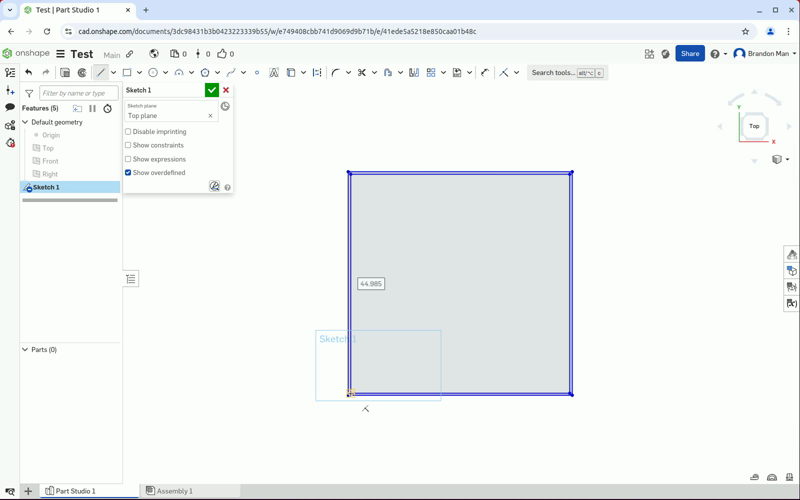
key(esc)
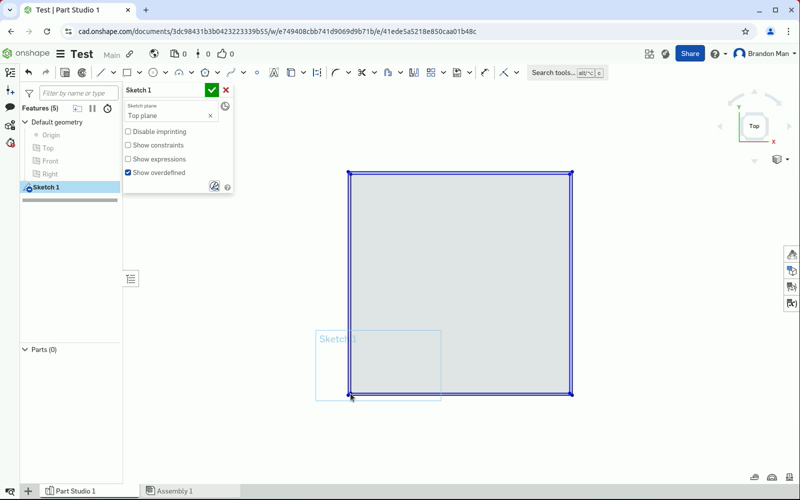
mouse_move(570, 295)
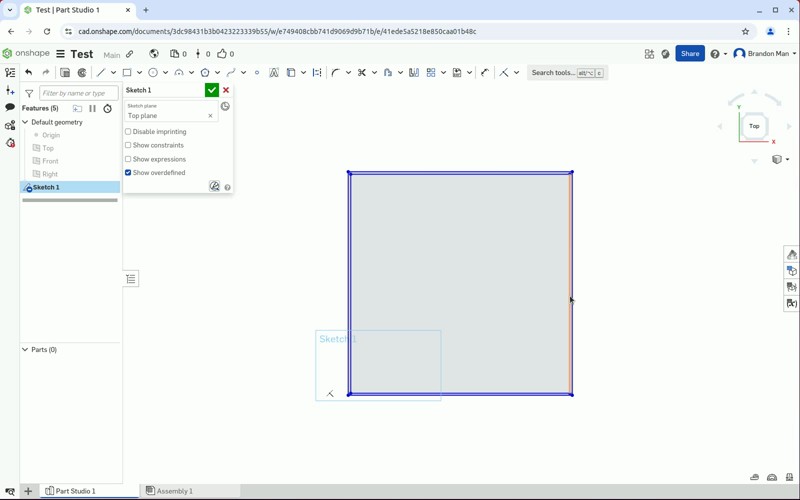
click(570, 295)
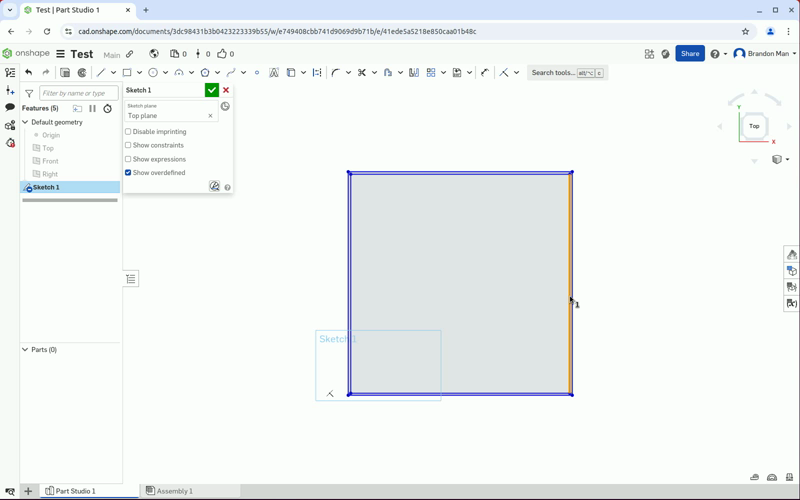
mouse_move(73, 352)
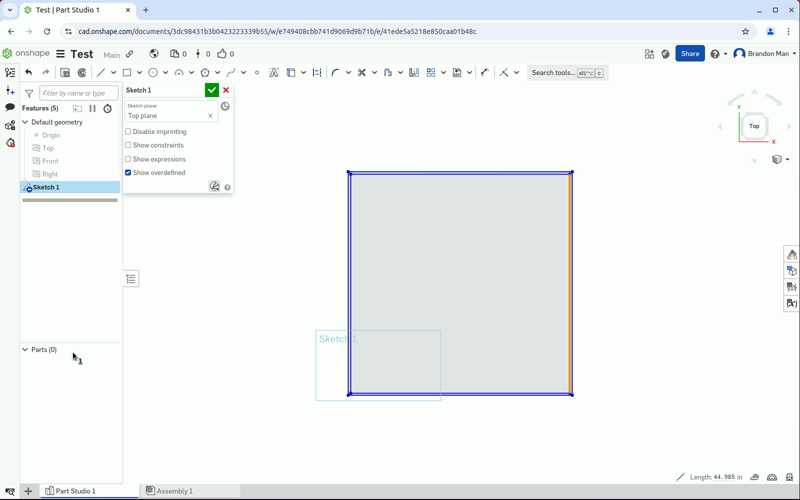
key(shift+y)
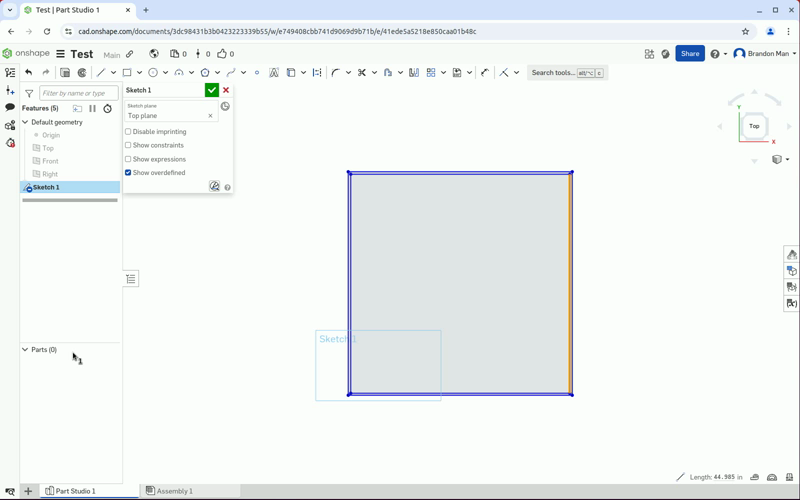
key(shift+e)
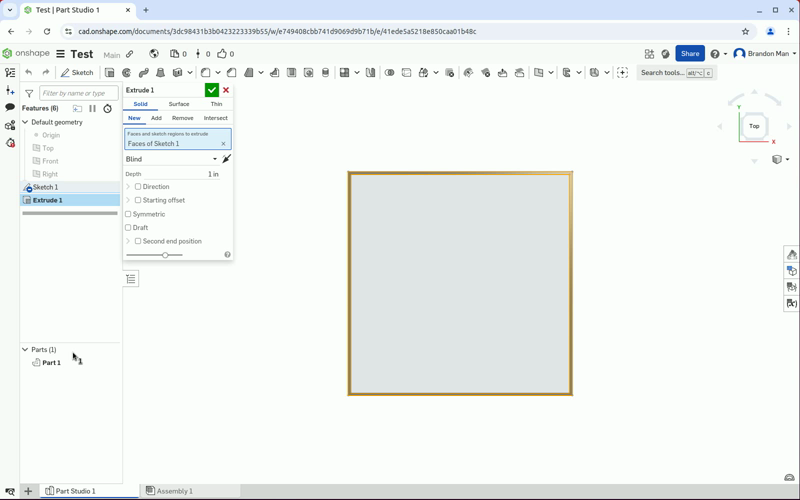
mouse_move(143, 106)
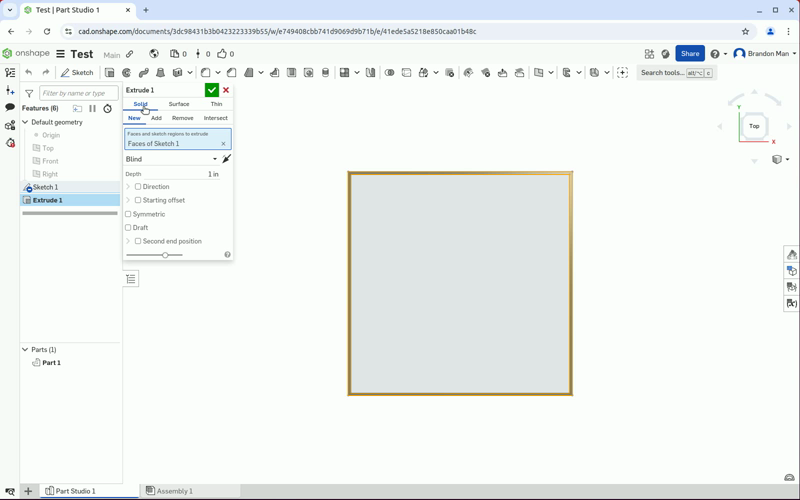
click(143, 106)
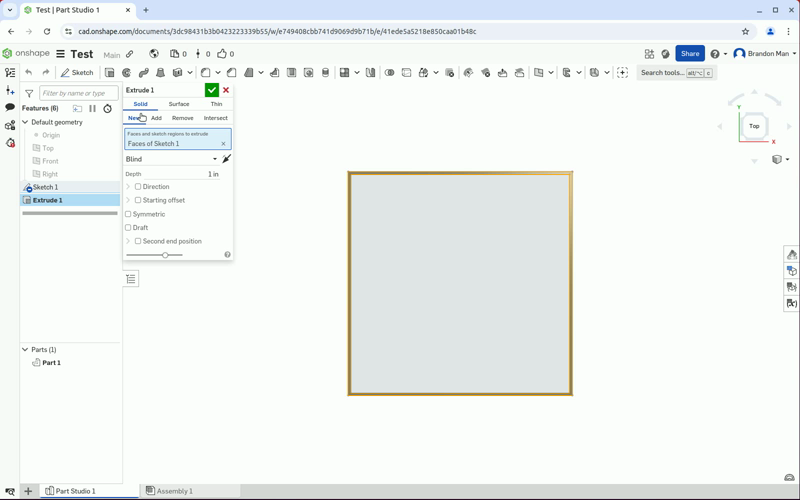
mouse_move(137, 120)
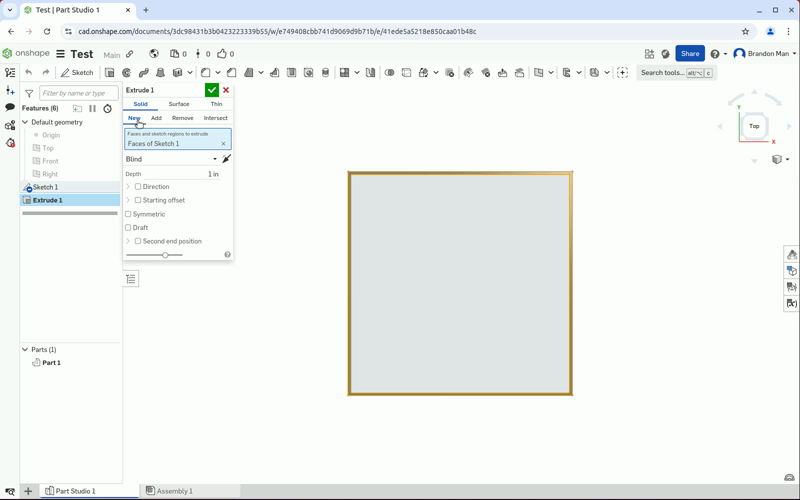
click(137, 120)
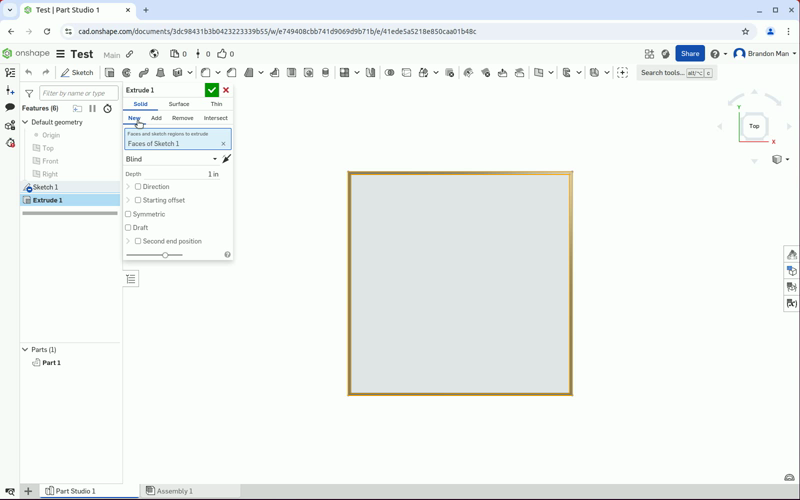
key(tab, 4)
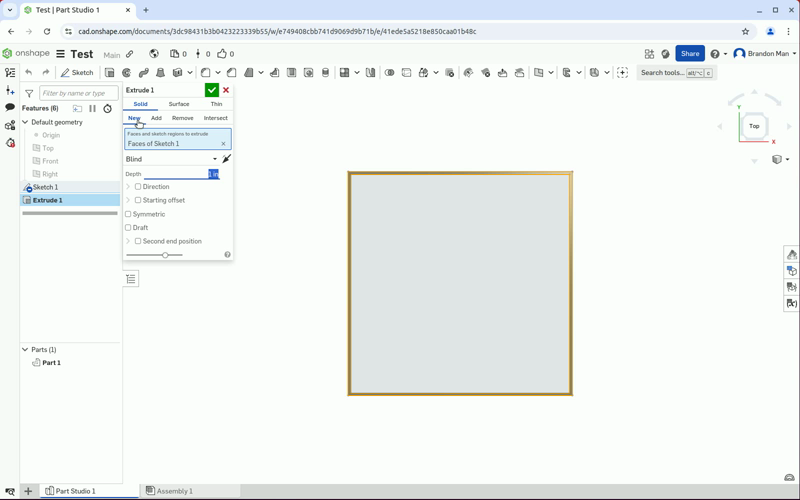
text(0.241)
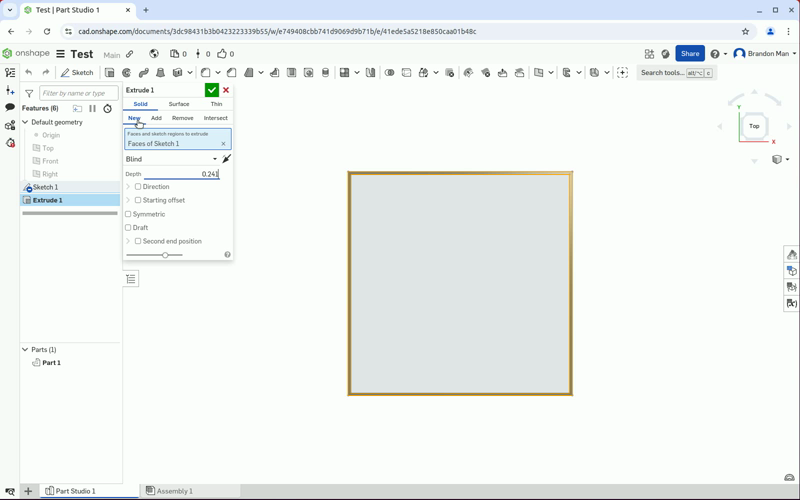
key(enter)
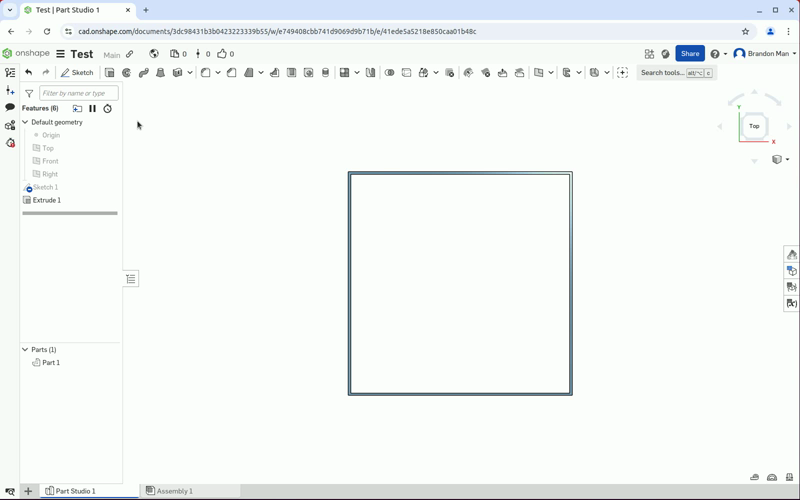
key(shift+h)
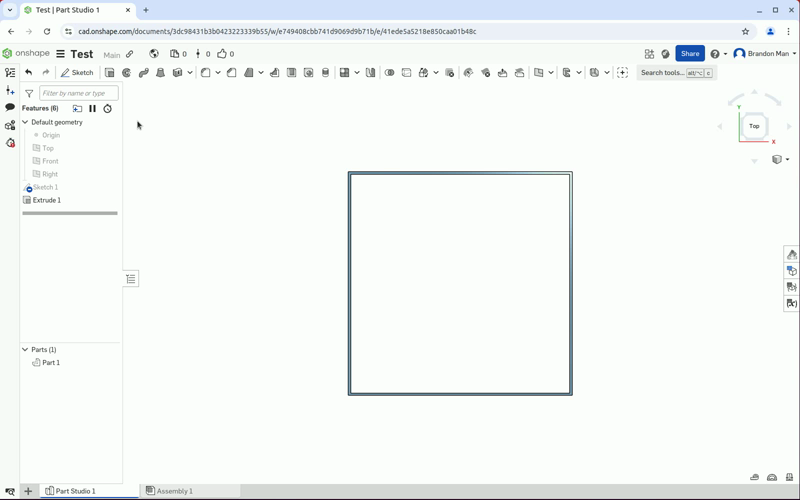
key(shift+h)
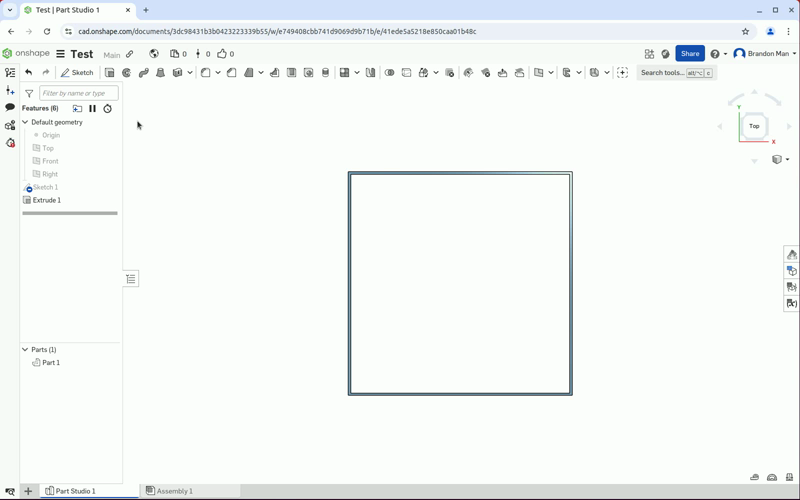
mouse_move(73, 189)
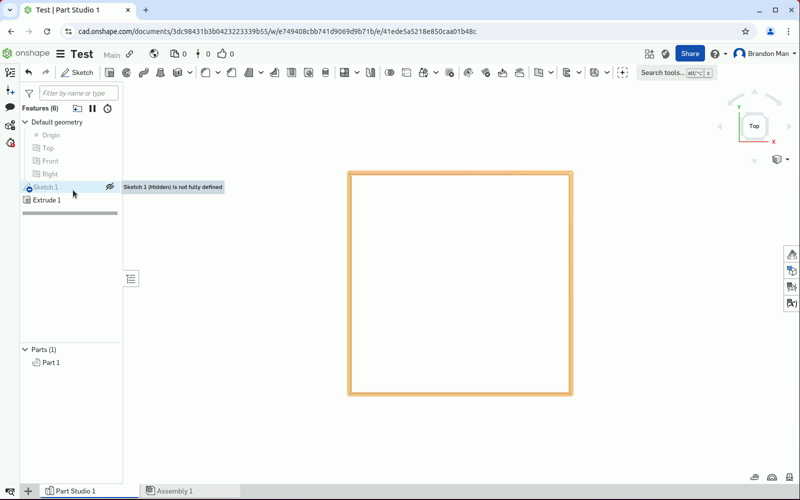
click(73, 189)
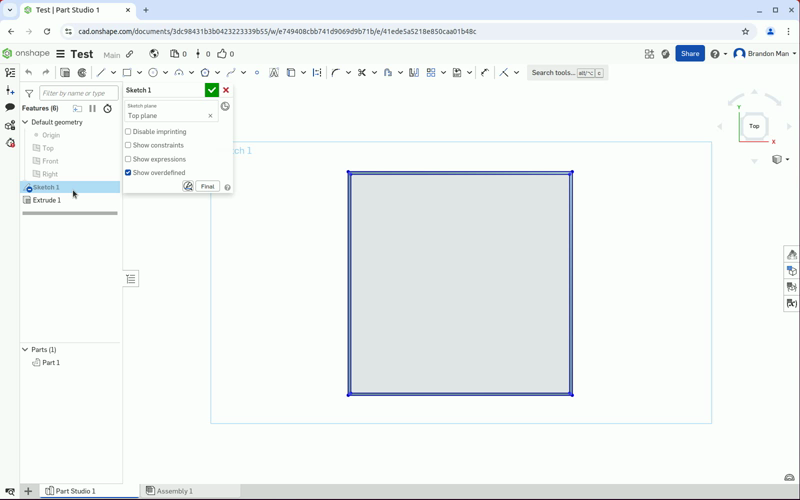
mouse_move(229, 92)
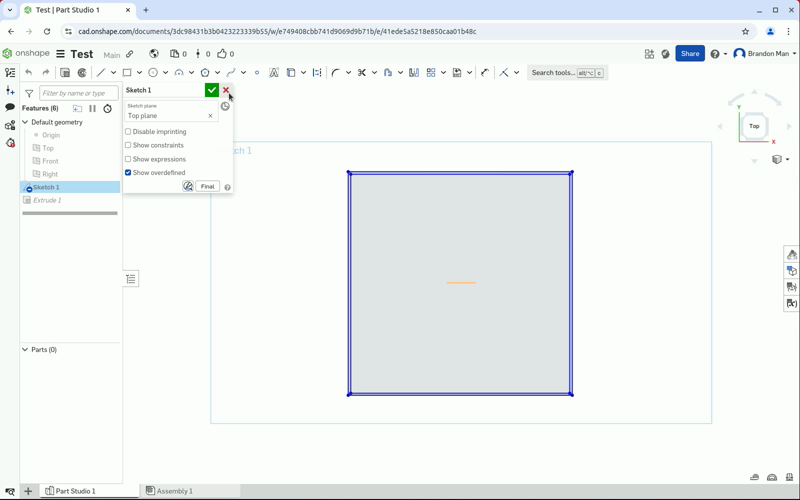
click(229, 92)
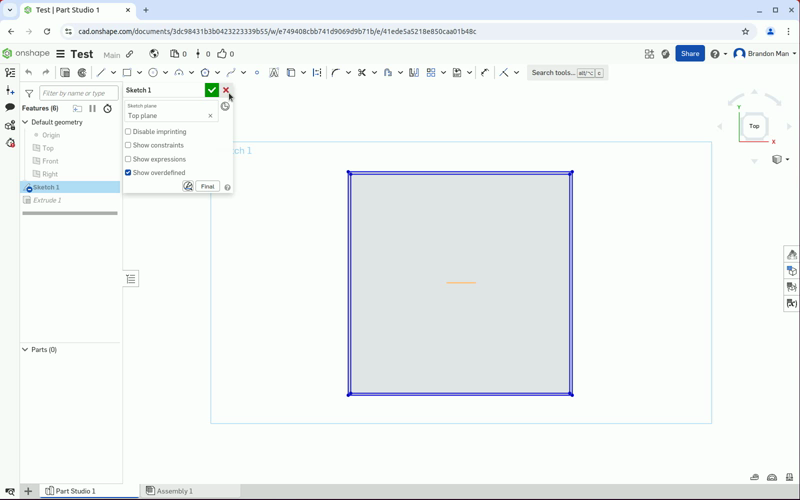
key(shift+s)
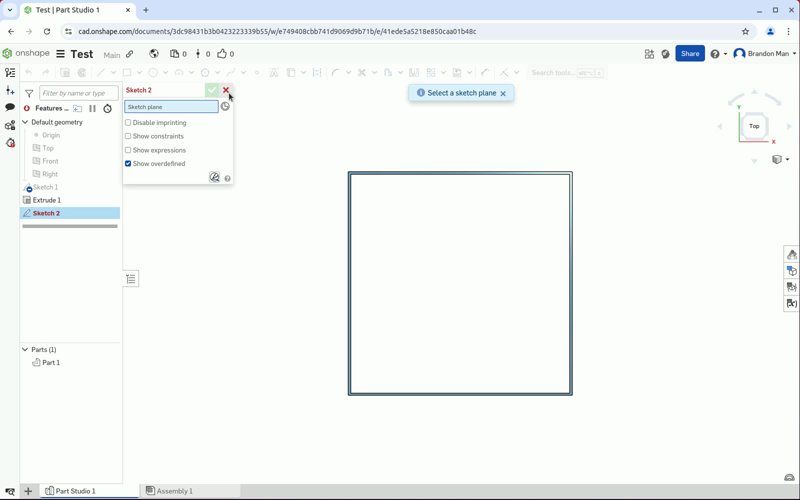
mouse_move(73, 150)
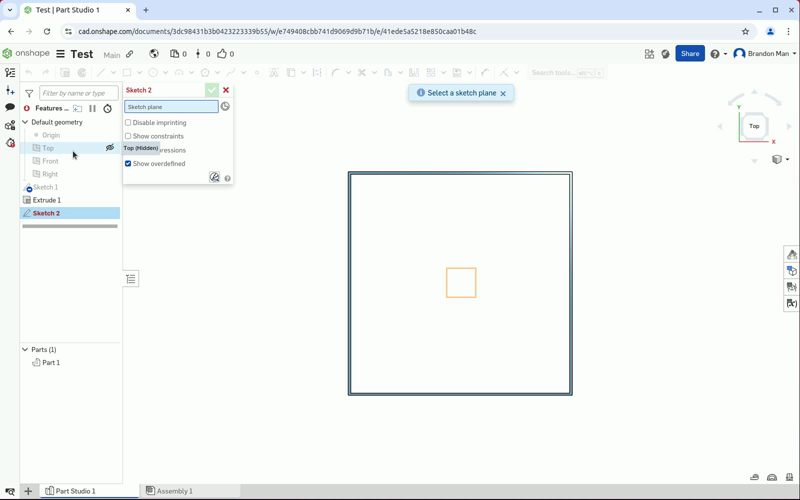
click(73, 150)
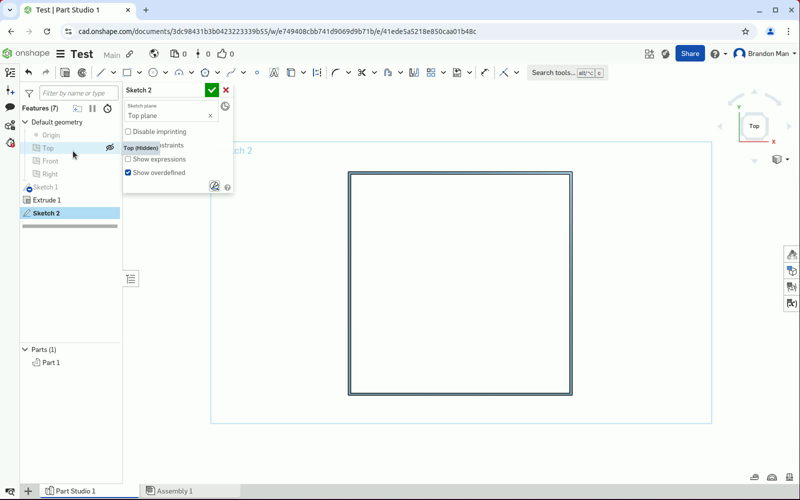
mouse_move(73, 352)
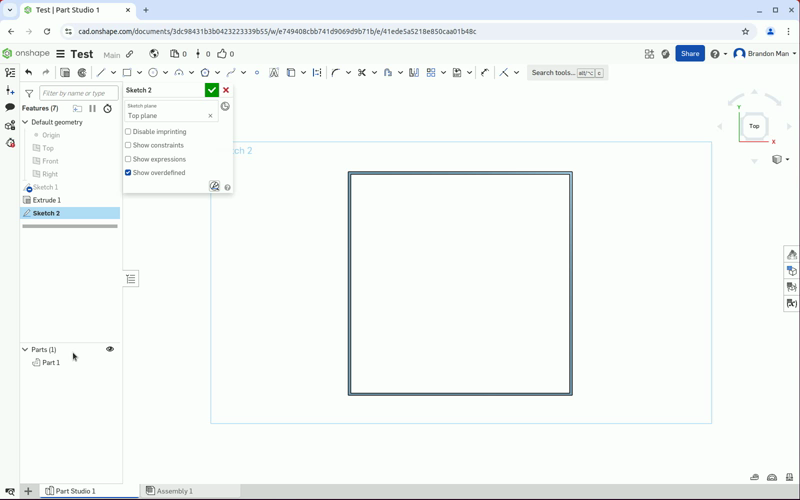
key(y)
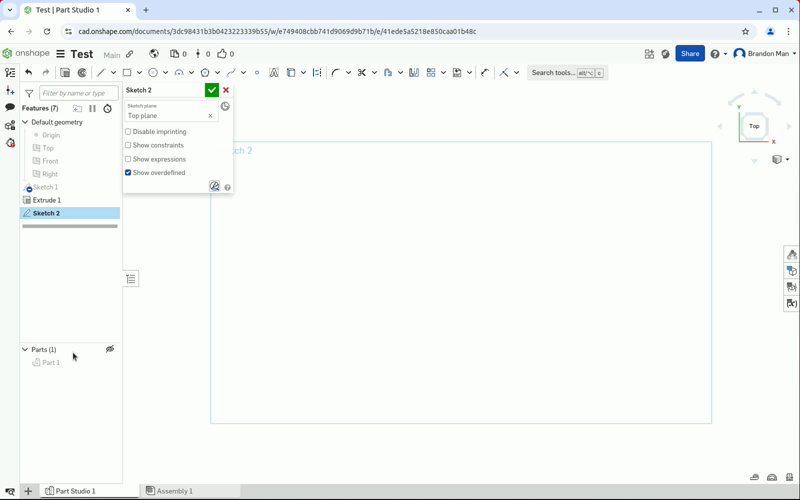
key(l)
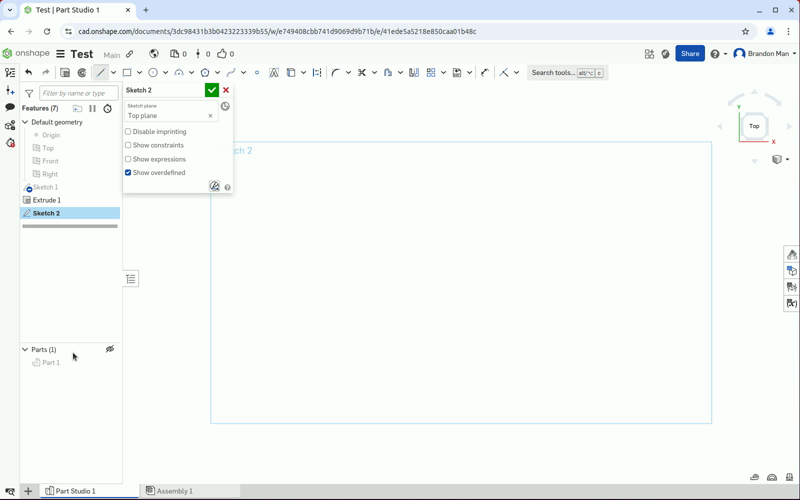
key_down(shift)
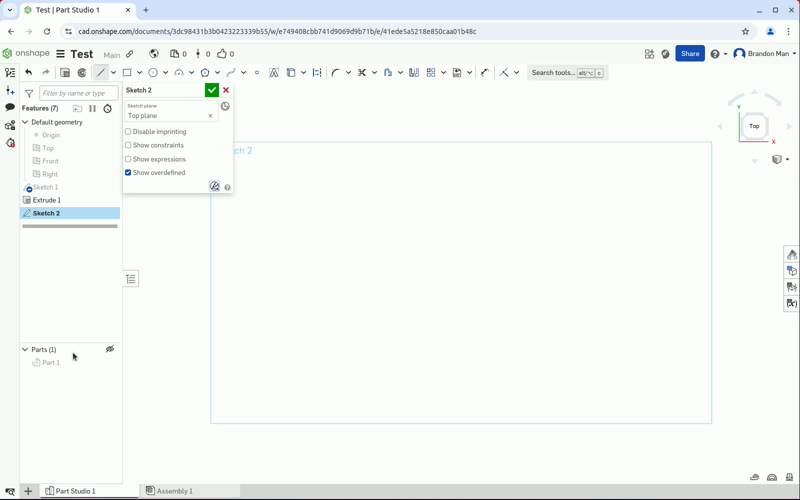
mouse_move(355, 388)
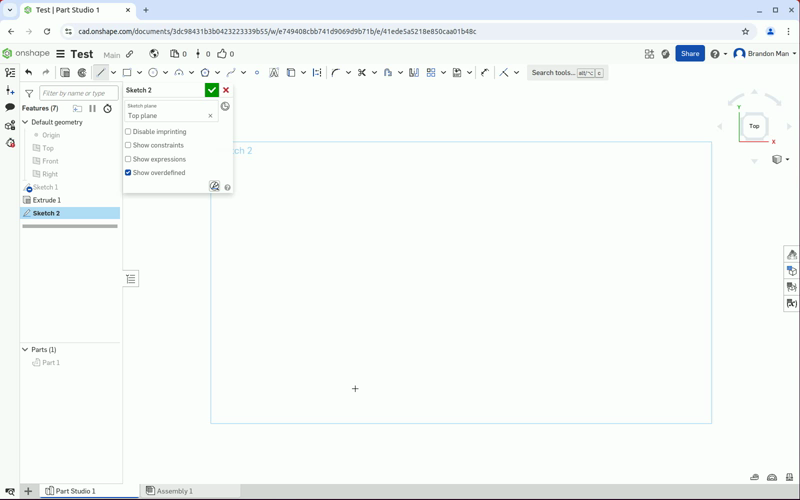
click(355, 388)
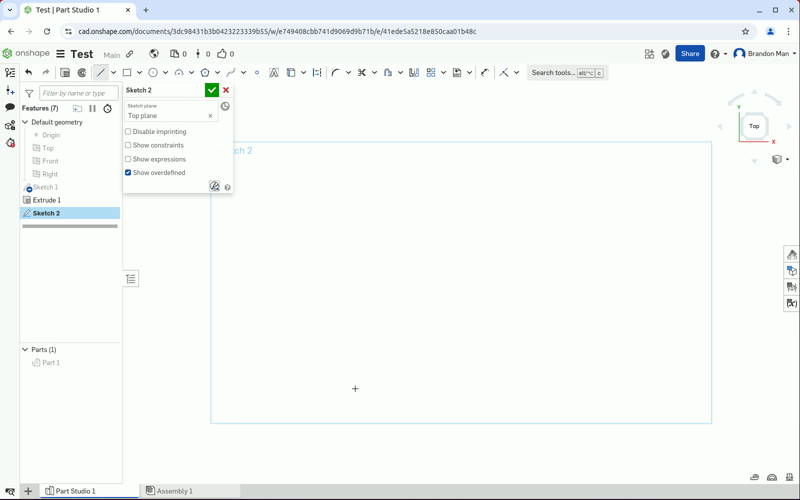
key_up(shift)
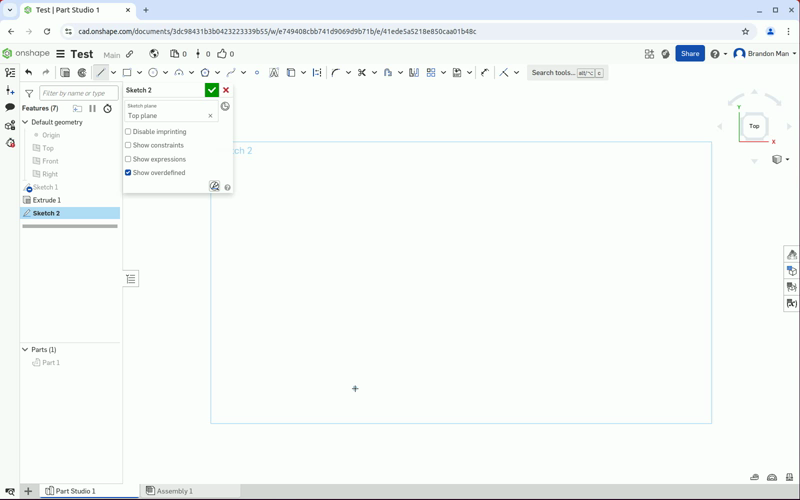
key_down(shift)
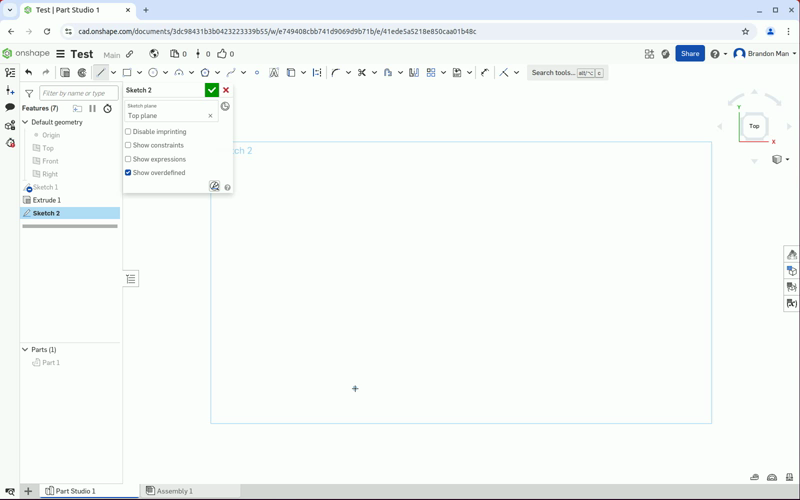
mouse_move(565, 388)
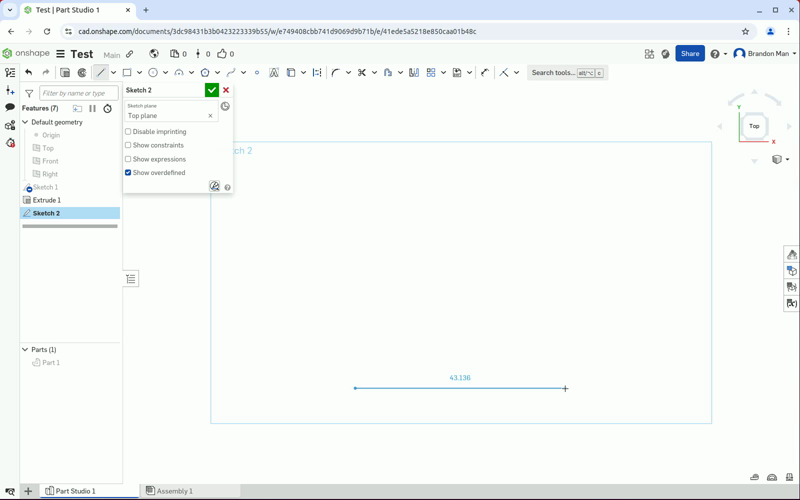
click(565, 388)
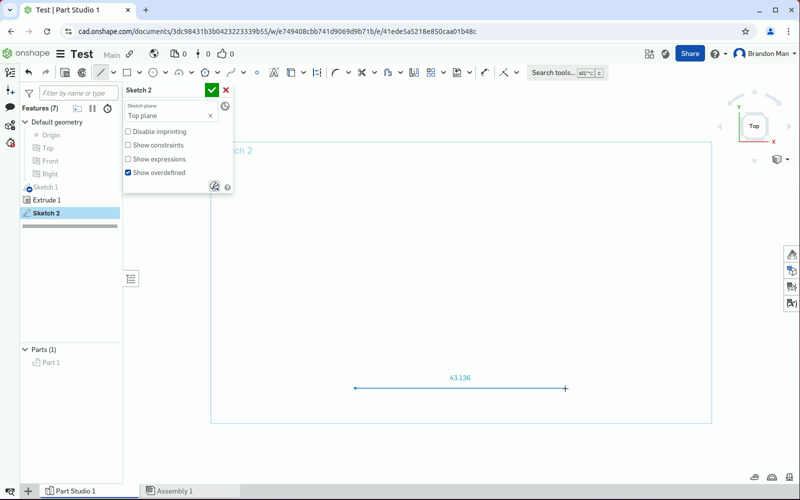
key_up(shift)
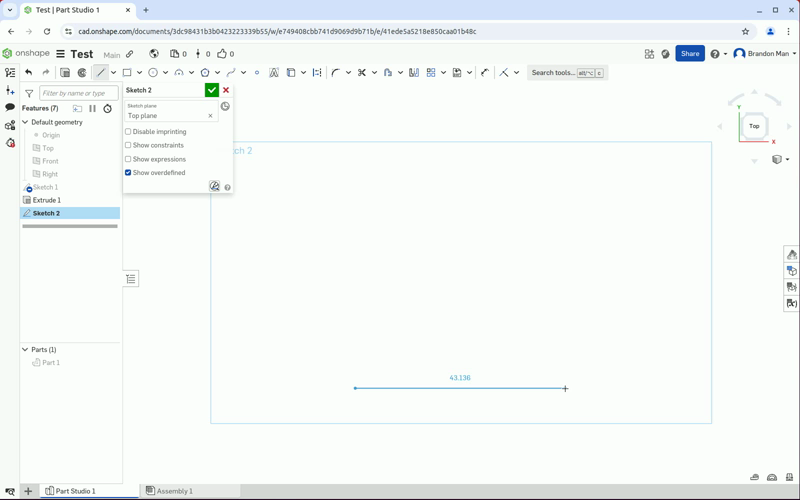
key_down(shift)
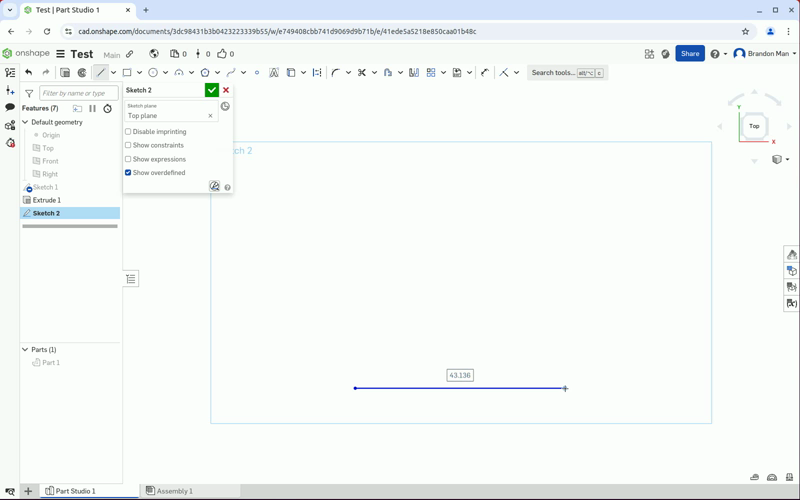
mouse_move(565, 178)
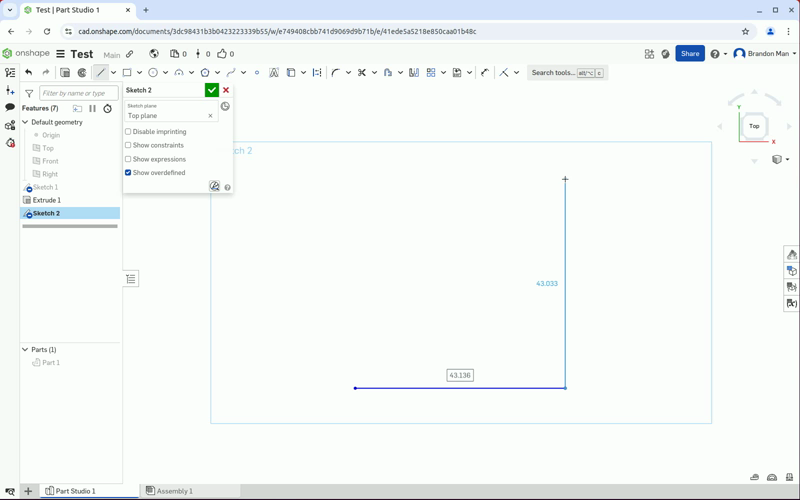
click(565, 178)
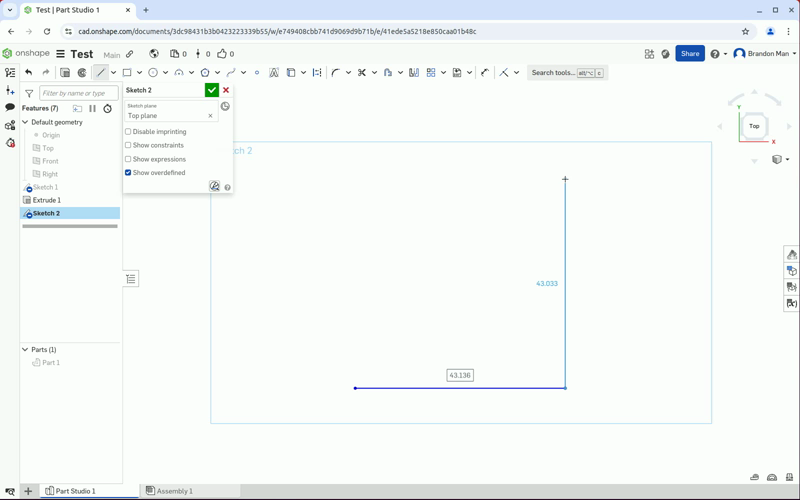
key_up(shift)
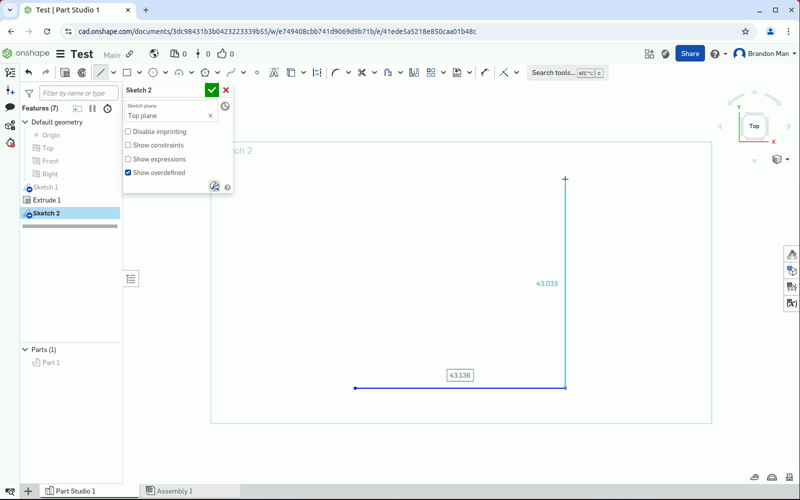
key_down(shift)
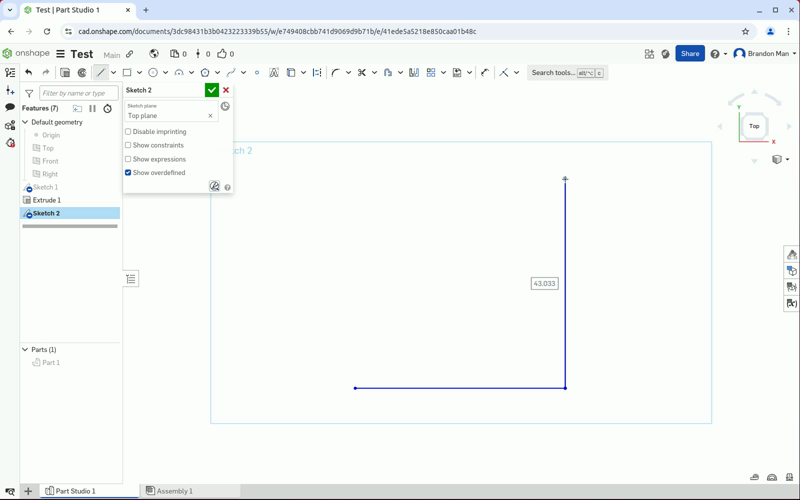
mouse_move(355, 178)
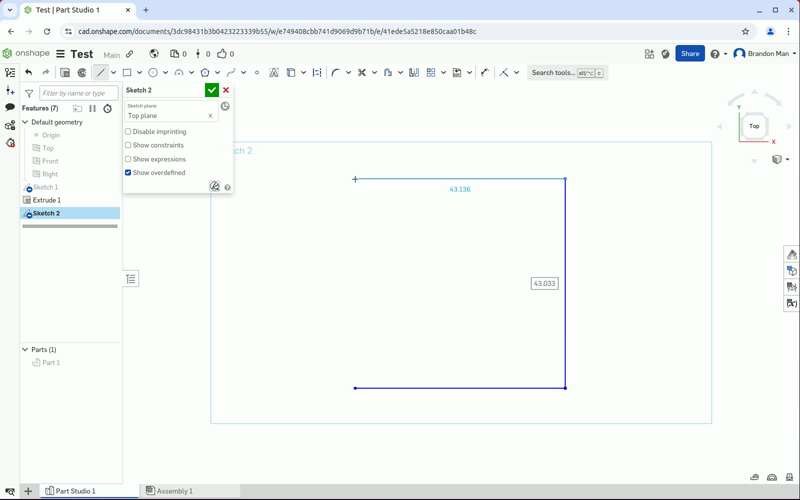
click(355, 178)
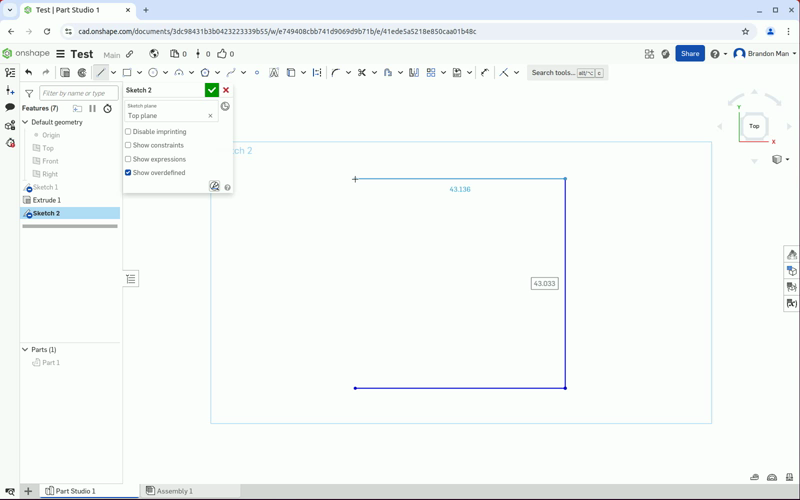
key_up(shift)
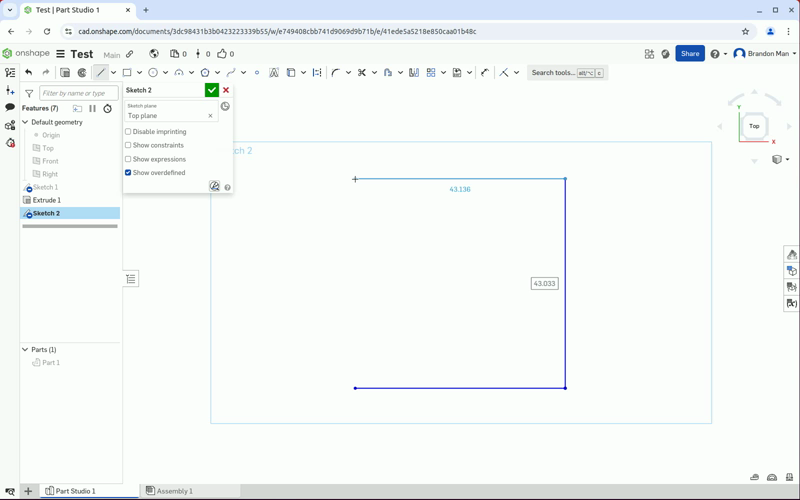
key_down(shift)
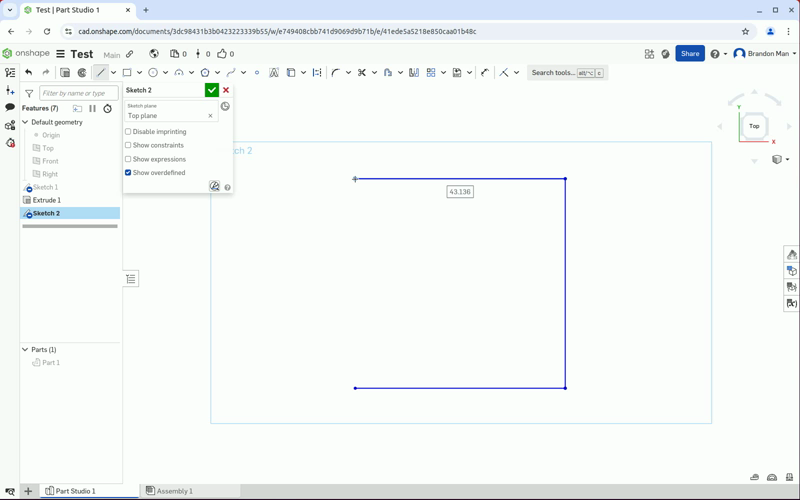
mouse_move(355, 388)
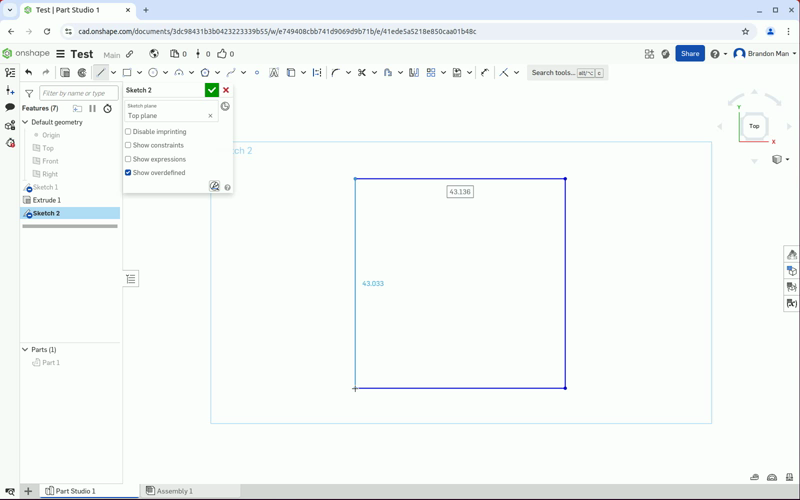
key_up(shift)
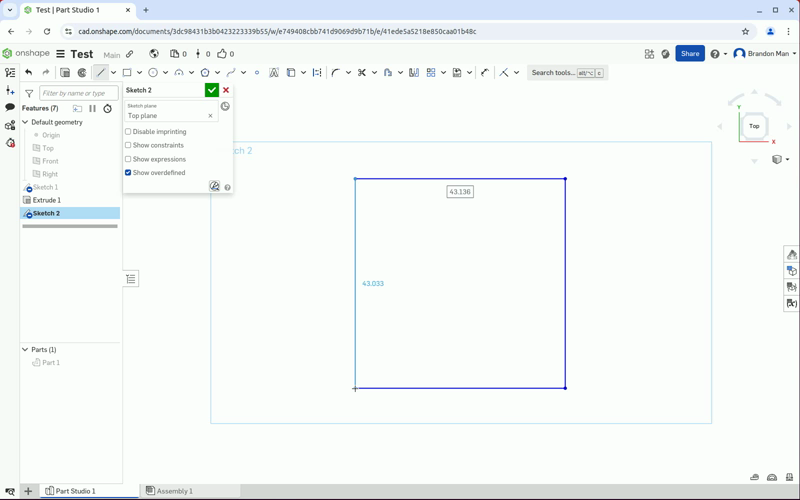
click(355, 388)
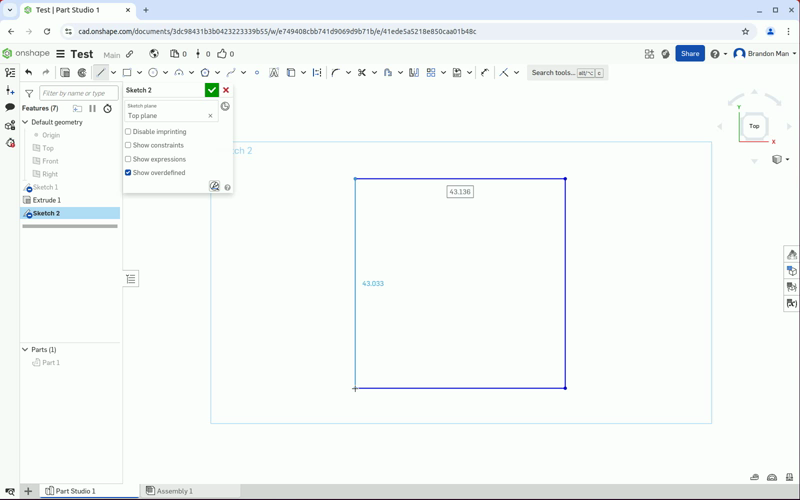
key(esc)
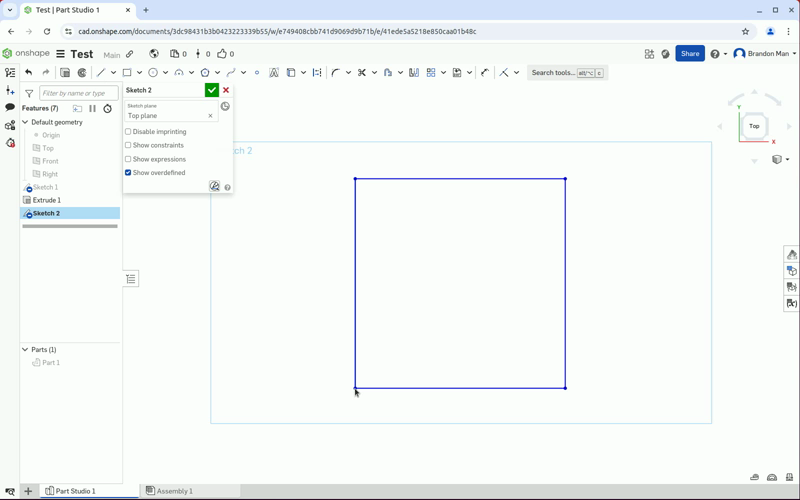
key(l)
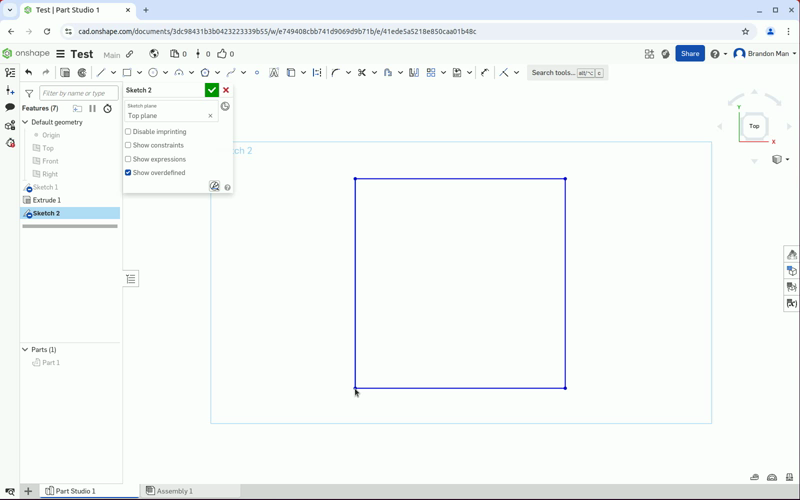
key_down(shift)
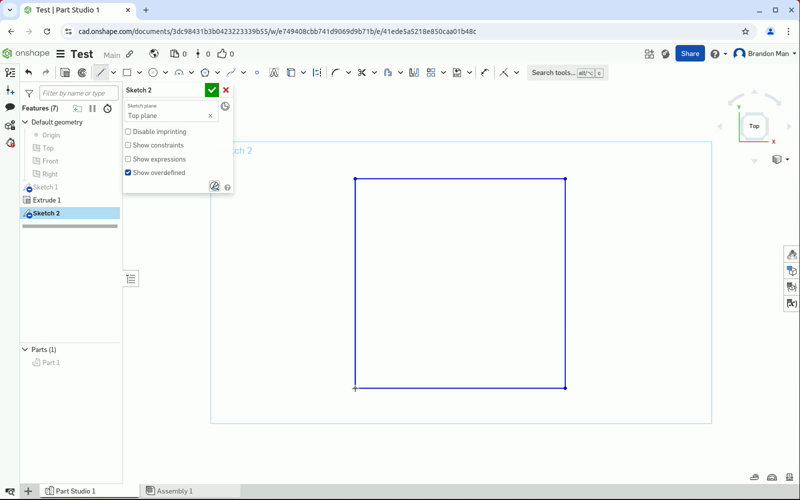
mouse_move(357, 386)
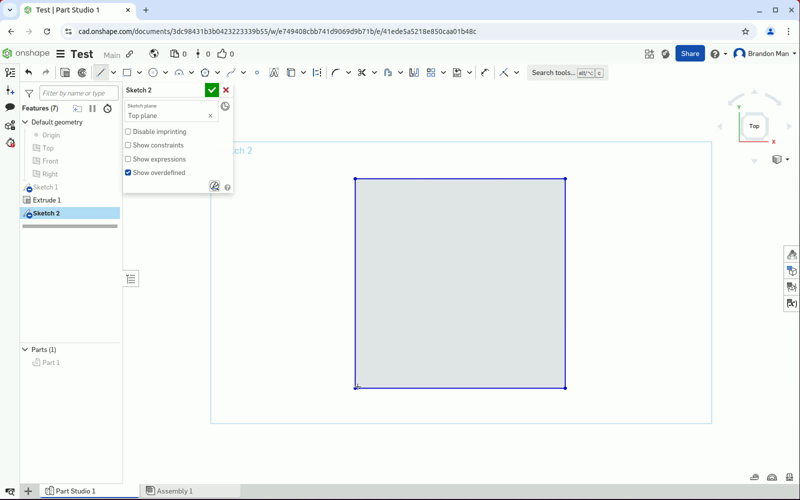
scroll(6)
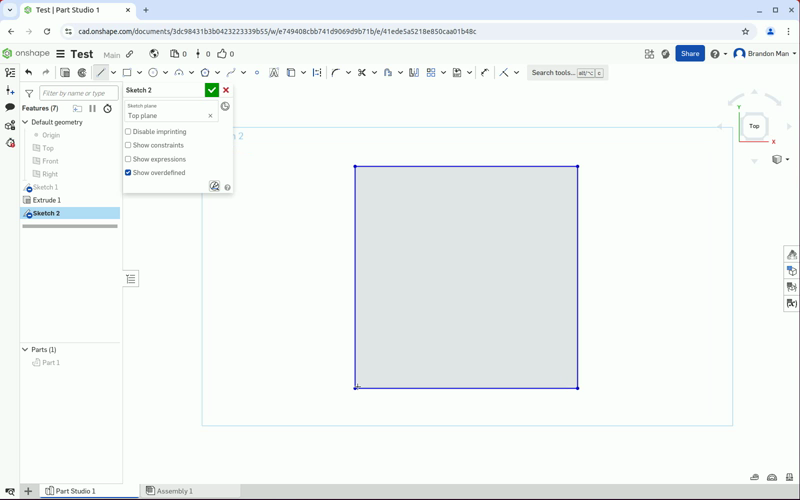
scroll(6)
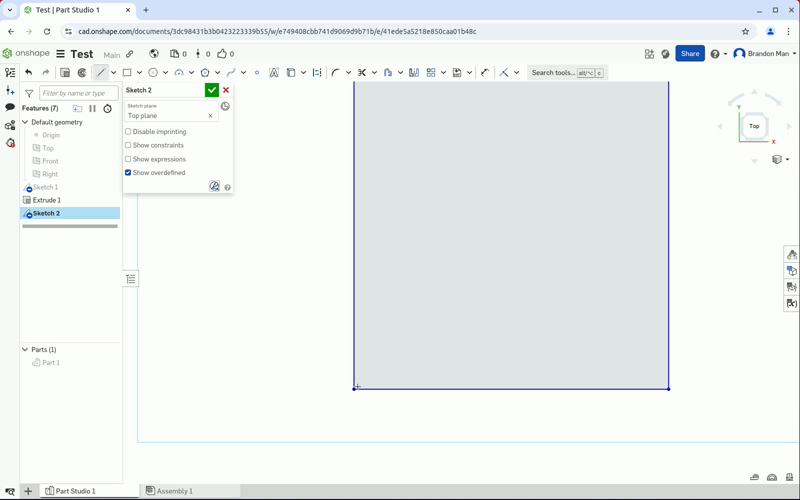
scroll(6)
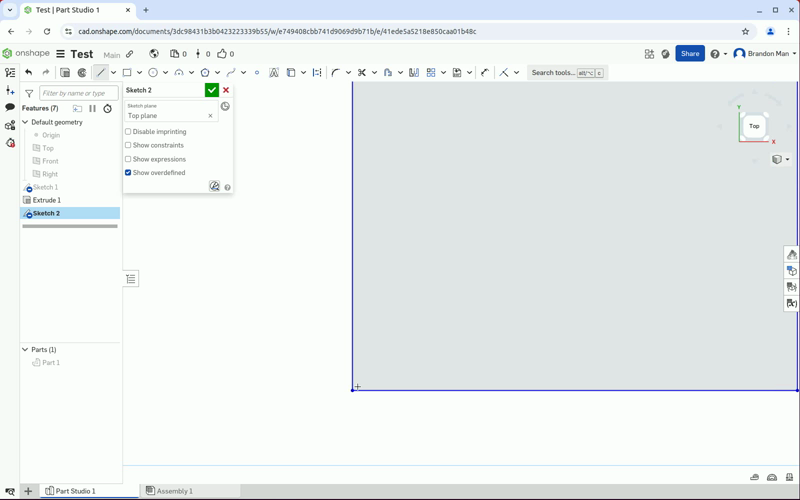
scroll(6)
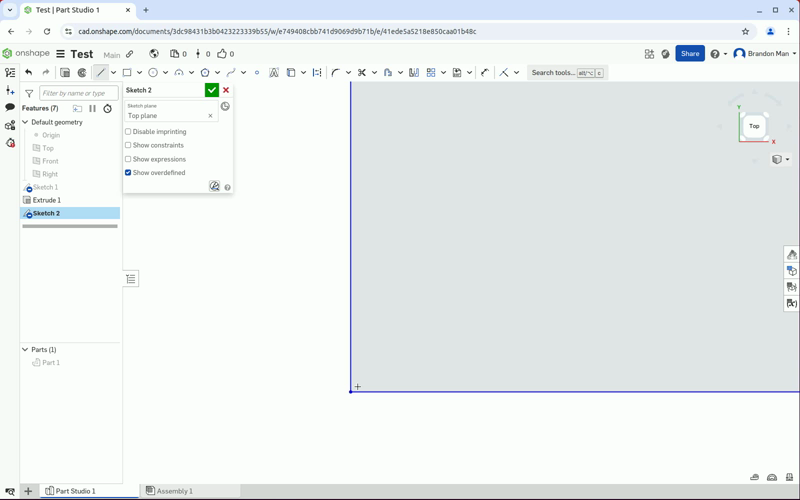
scroll(6)
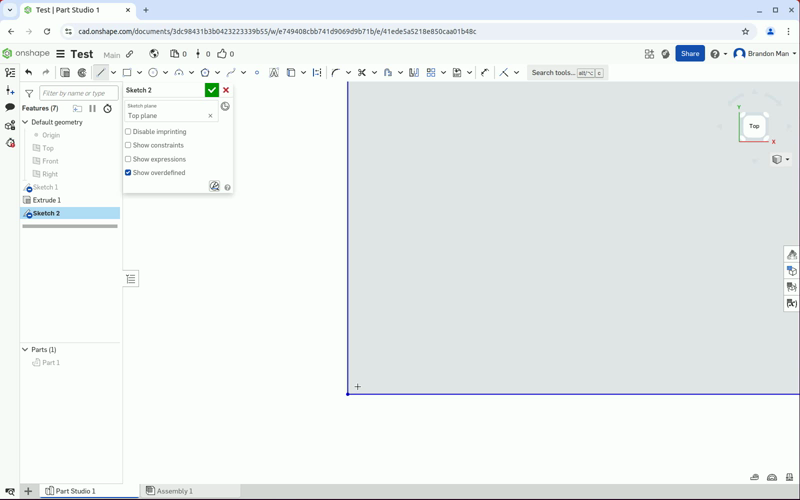
scroll(6)
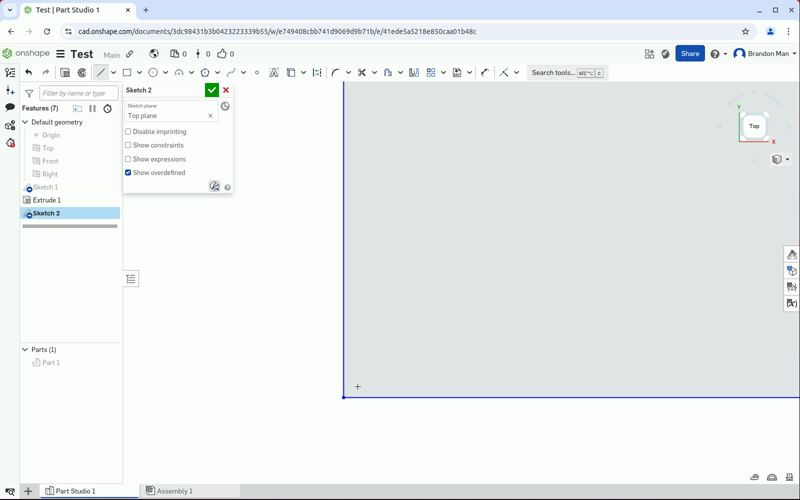
scroll(6)
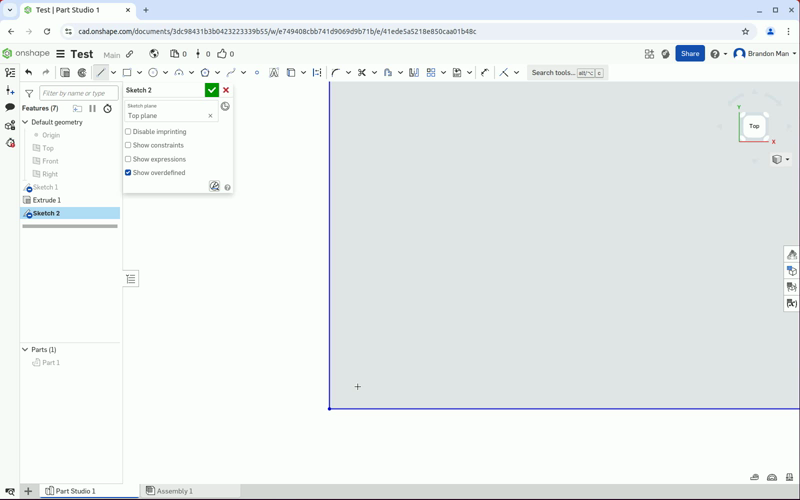
click(357, 386)
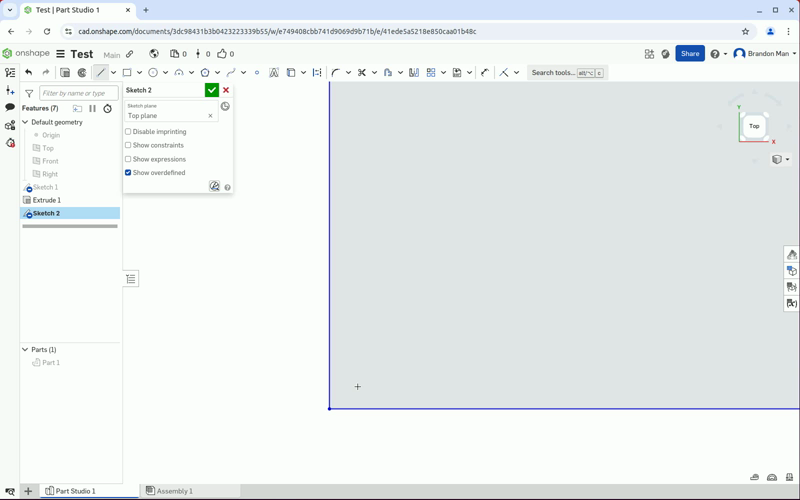
scroll(-6)
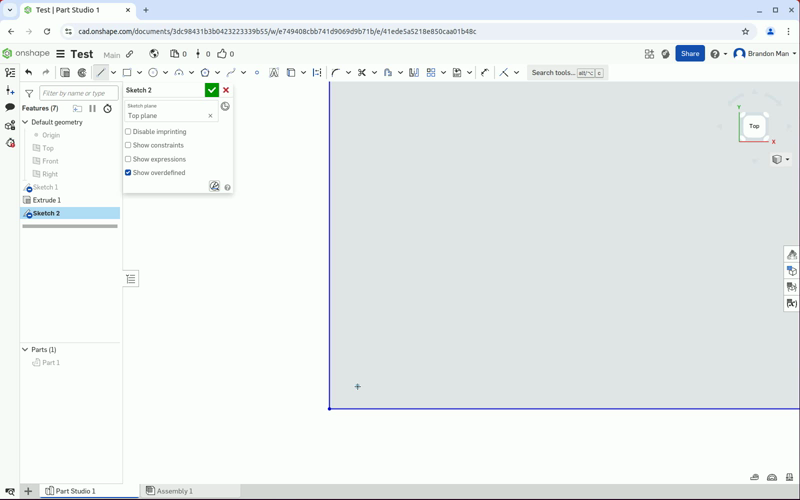
scroll(-6)
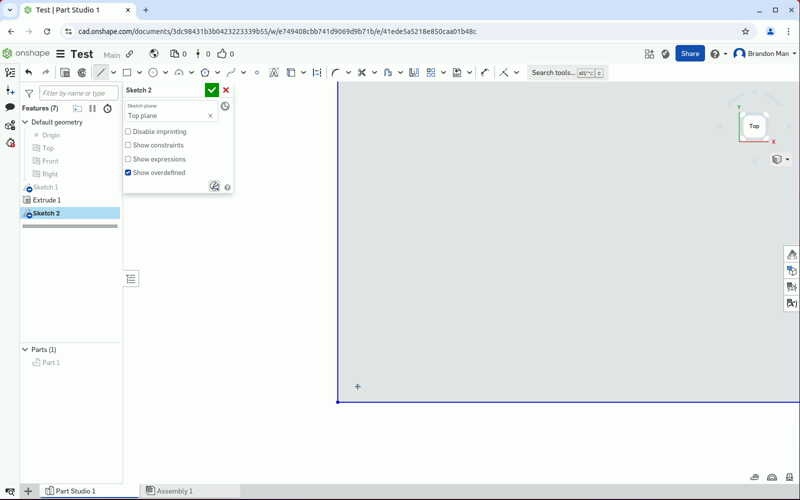
scroll(-6)
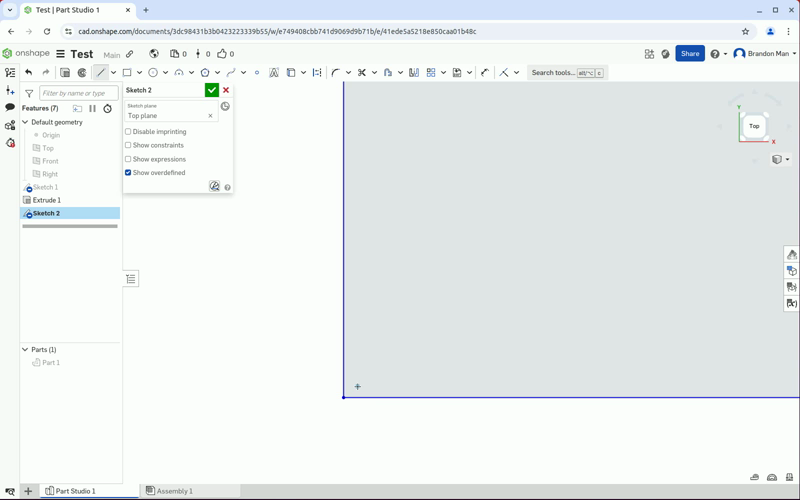
scroll(-6)
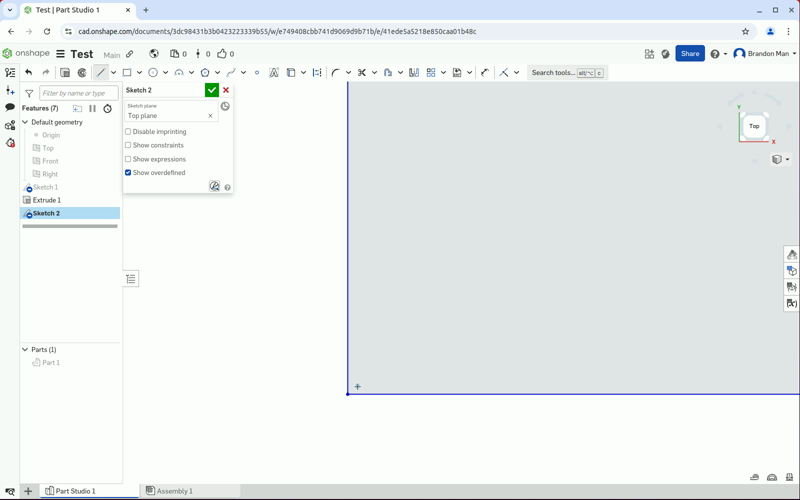
scroll(-6)
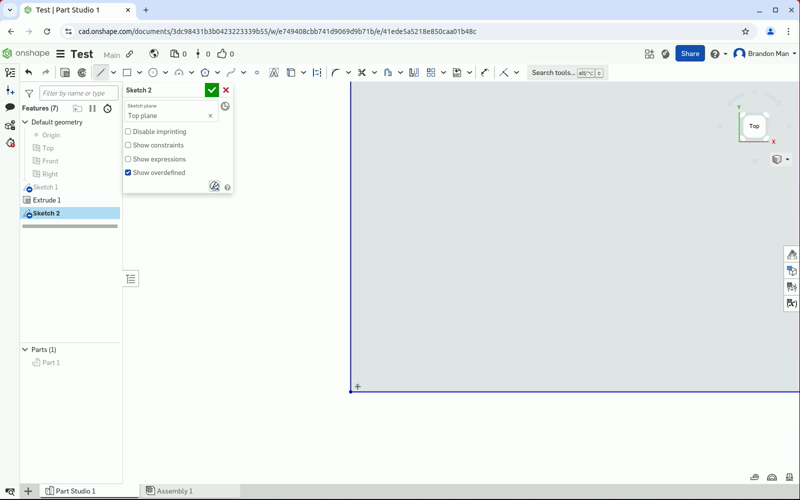
scroll(-6)
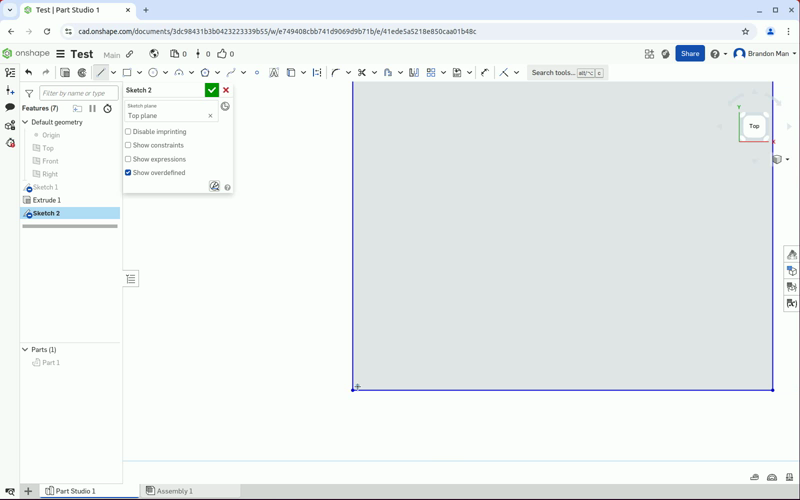
scroll(-6)
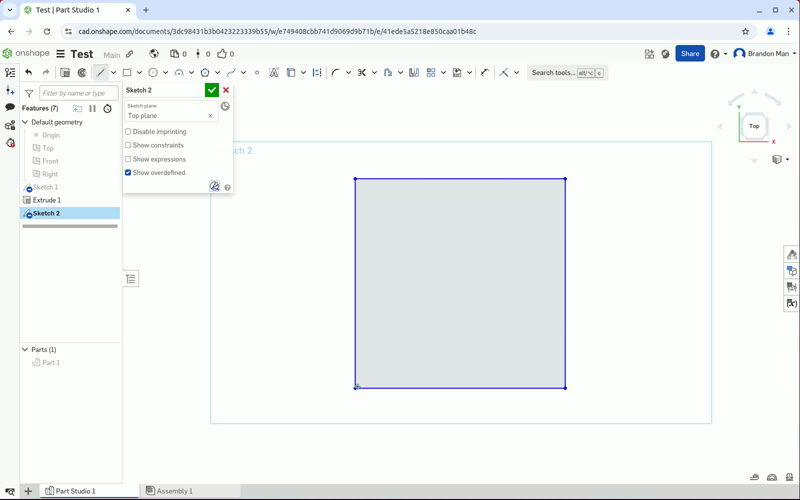
key_up(shift)
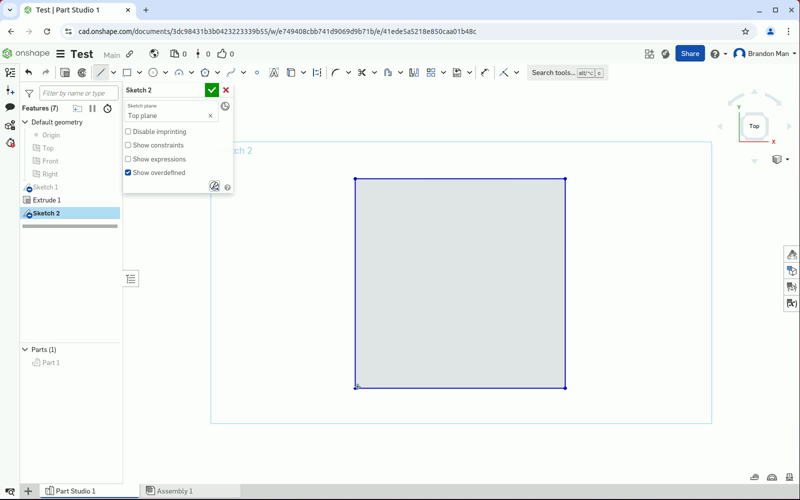
key_down(shift)
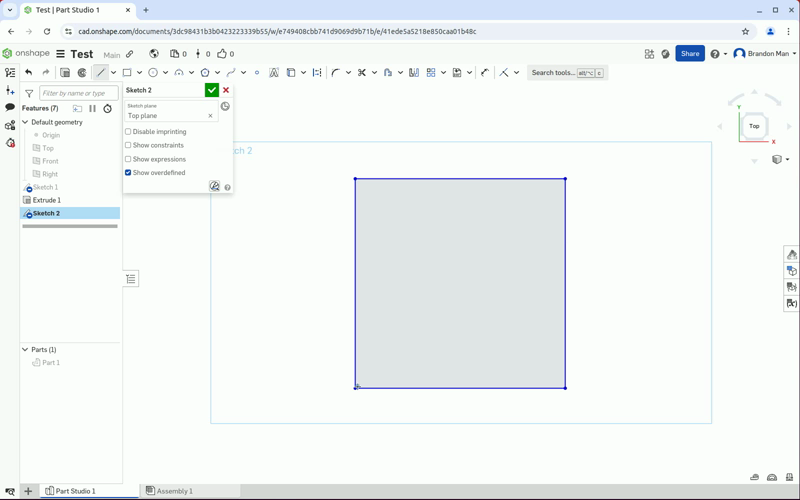
mouse_move(563, 386)
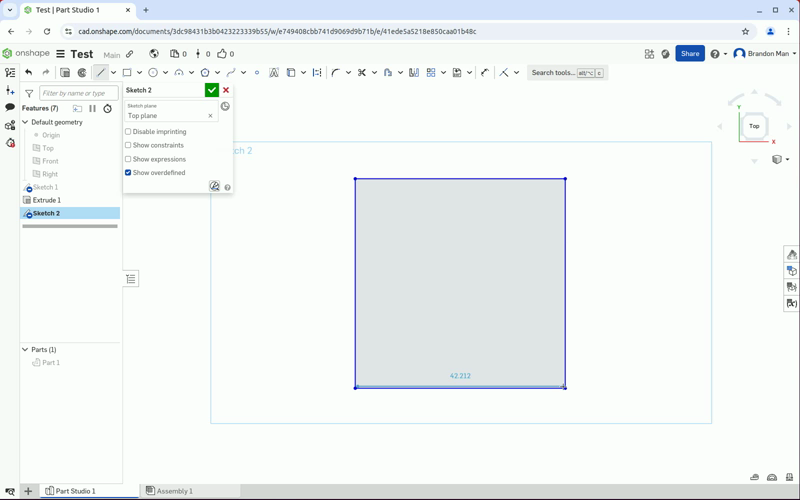
scroll(6)
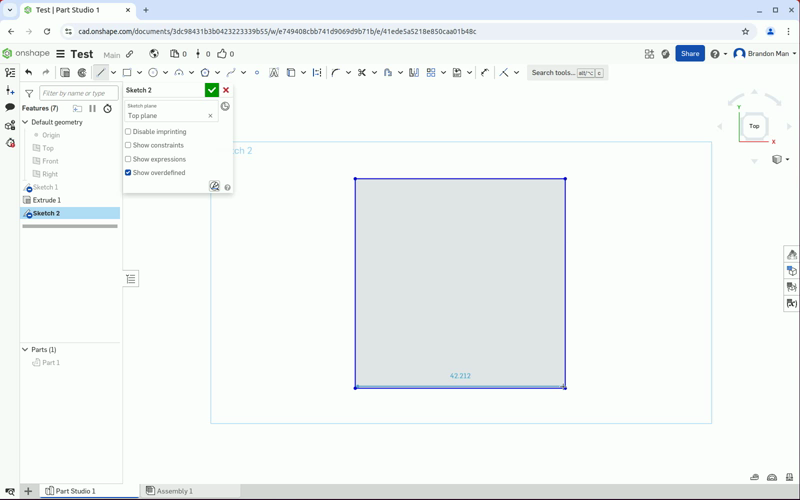
scroll(6)
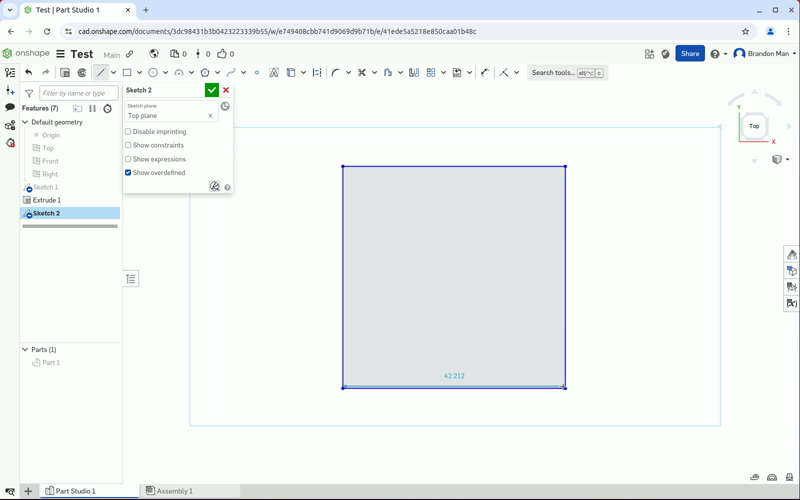
scroll(6)
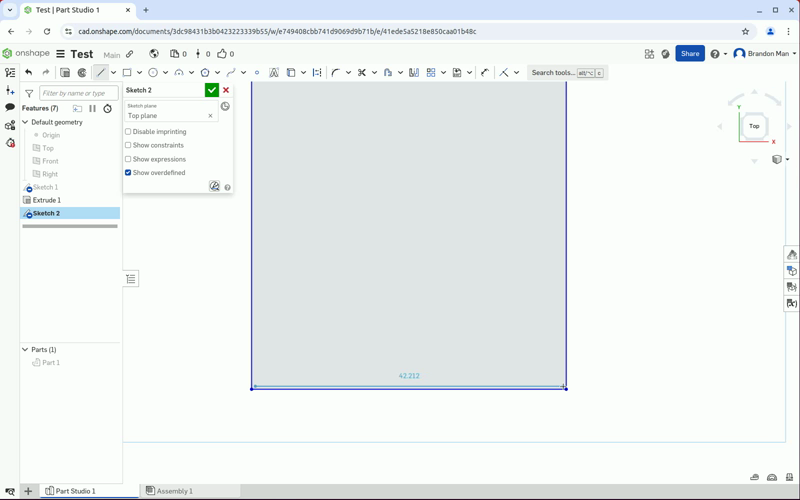
scroll(6)
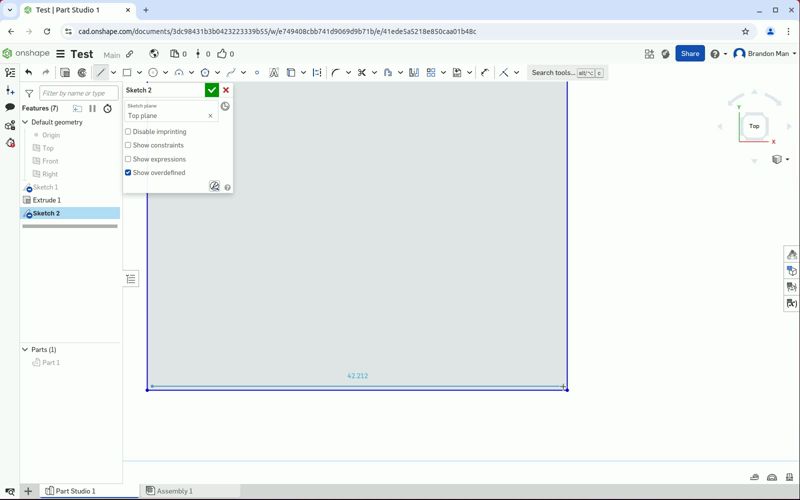
scroll(6)
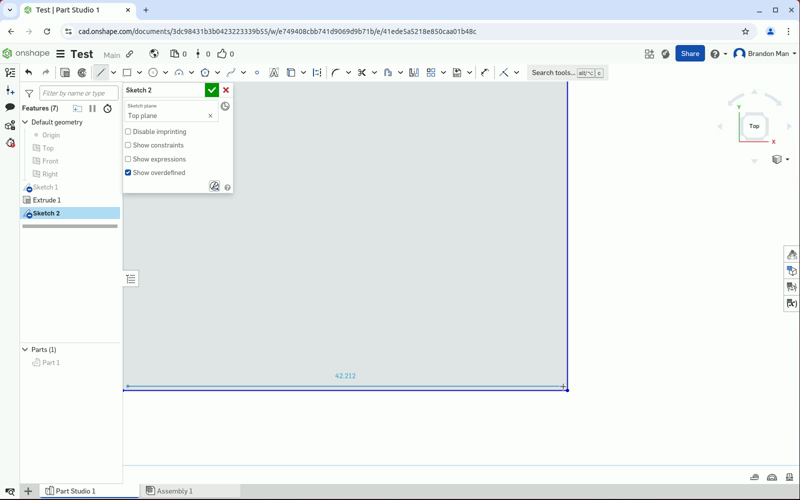
scroll(6)
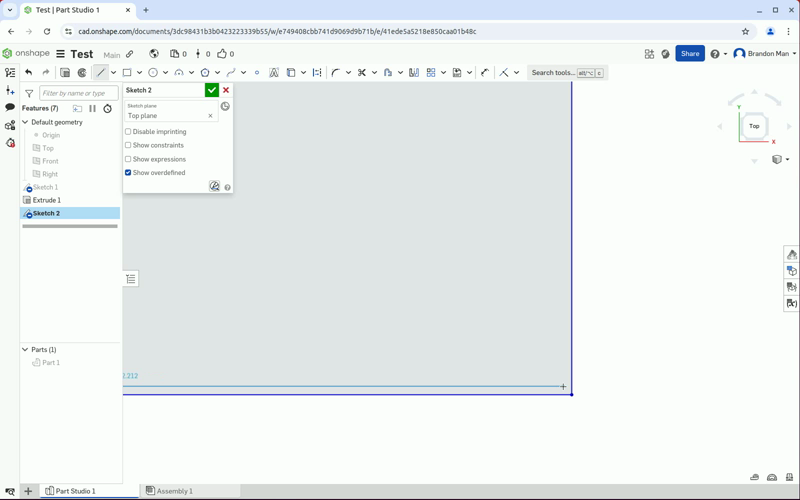
scroll(6)
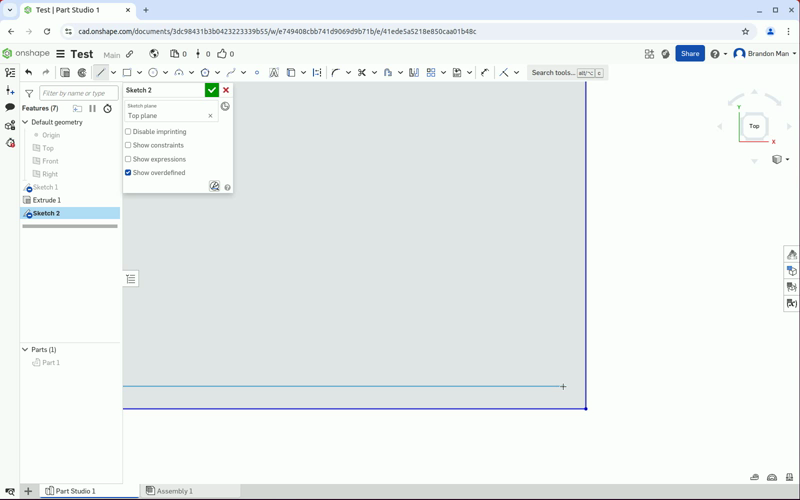
click(563, 386)
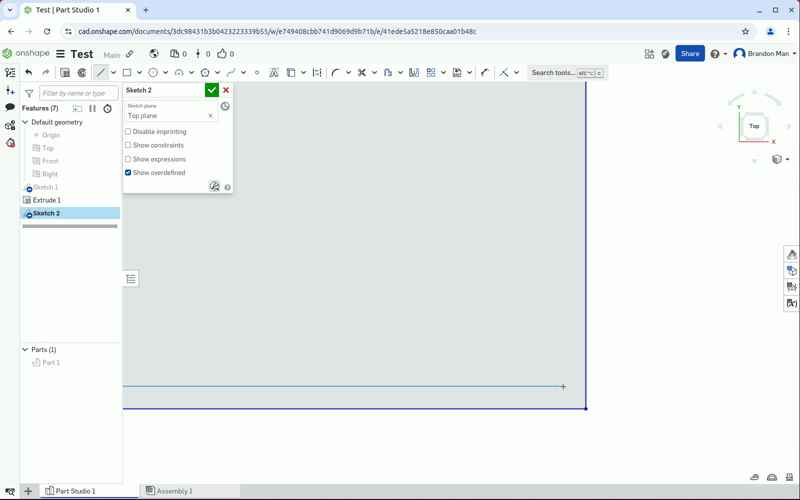
scroll(-6)
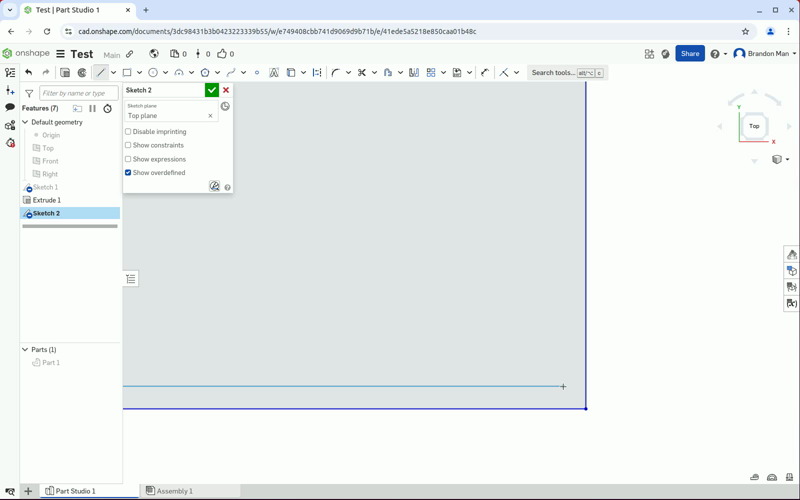
scroll(-6)
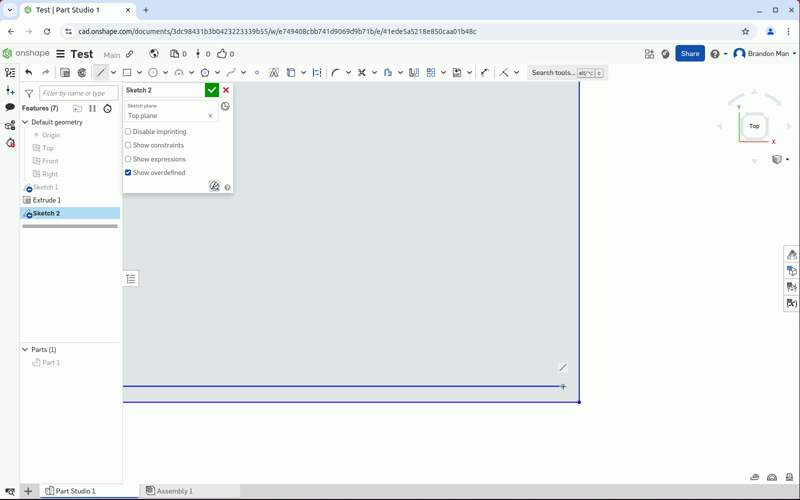
scroll(-6)
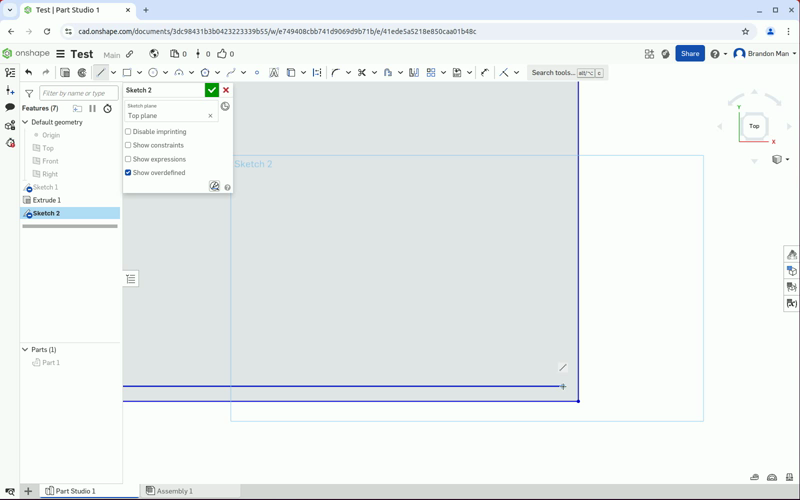
scroll(-6)
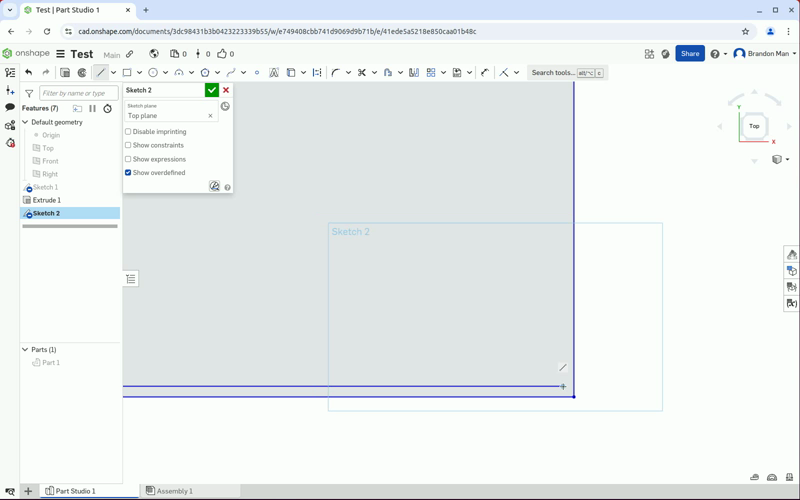
scroll(-6)
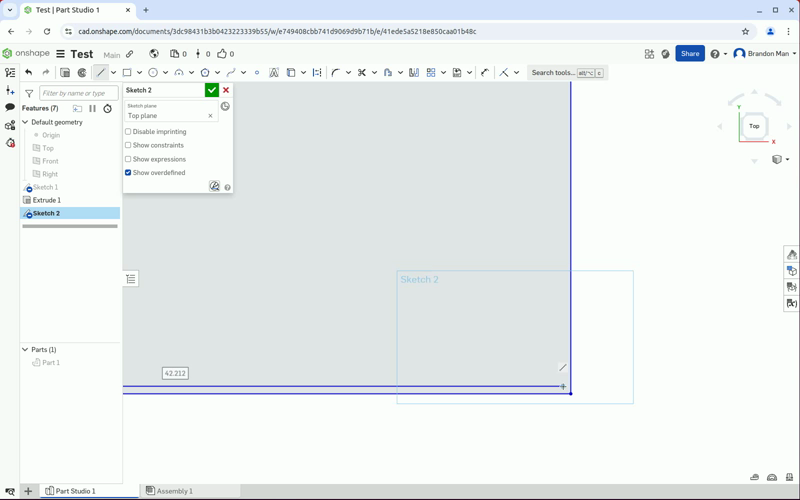
scroll(-6)
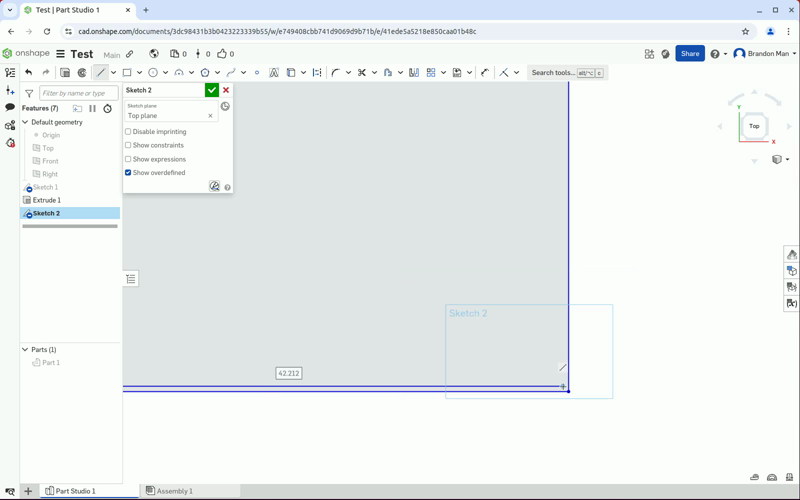
scroll(-6)
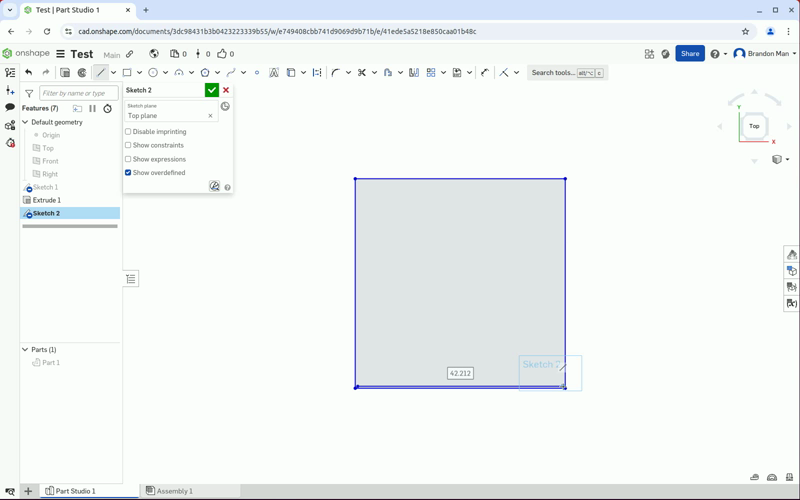
key_up(shift)
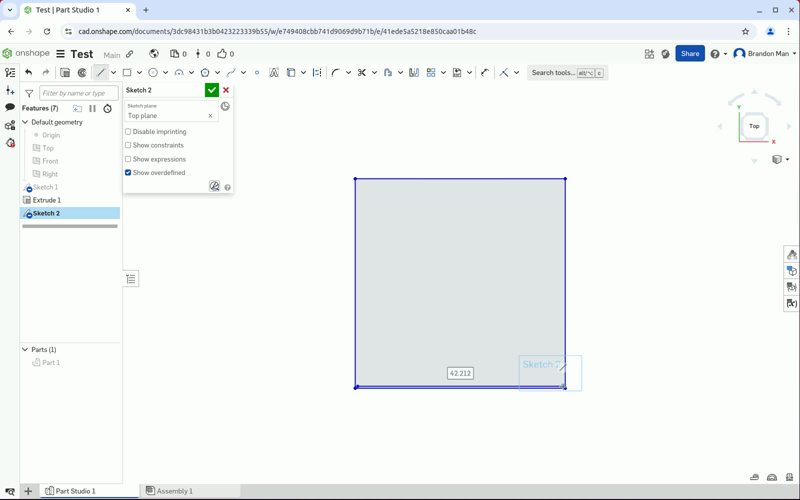
key_down(shift)
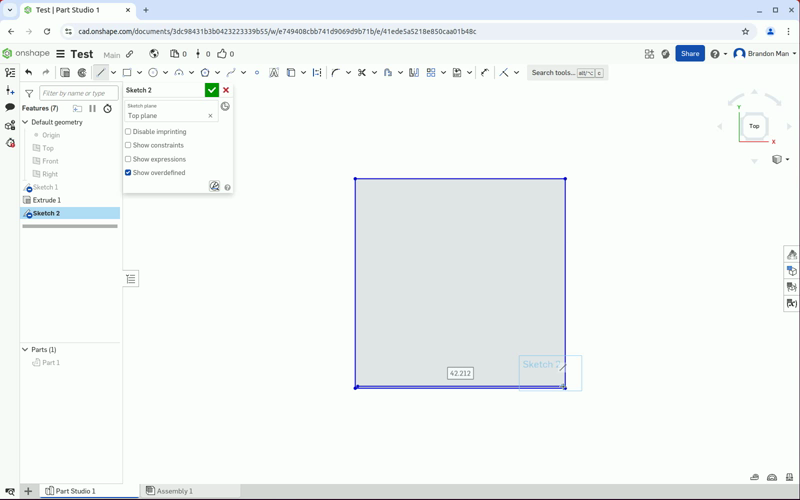
mouse_move(563, 180)
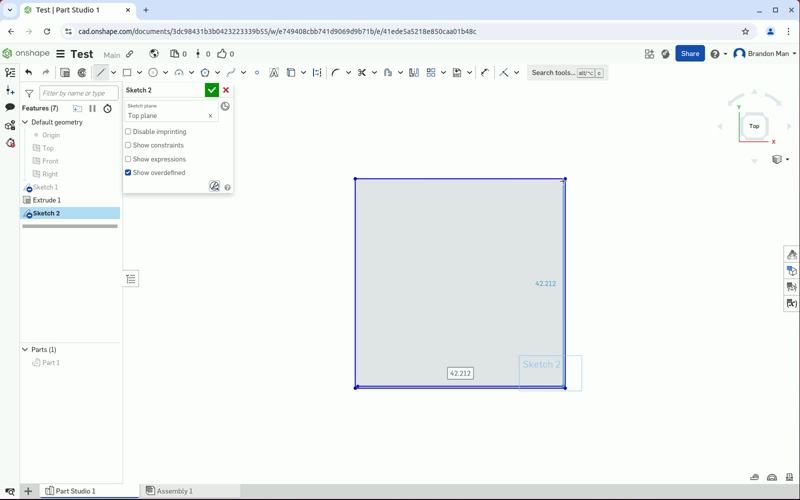
scroll(6)
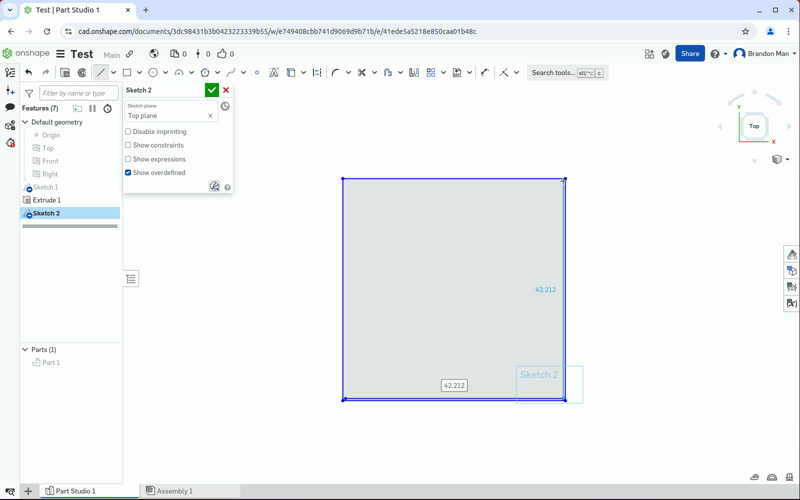
scroll(6)
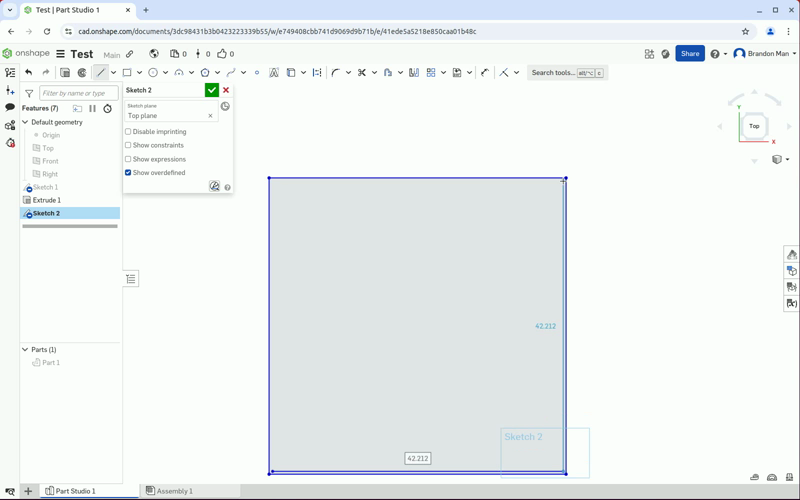
scroll(6)
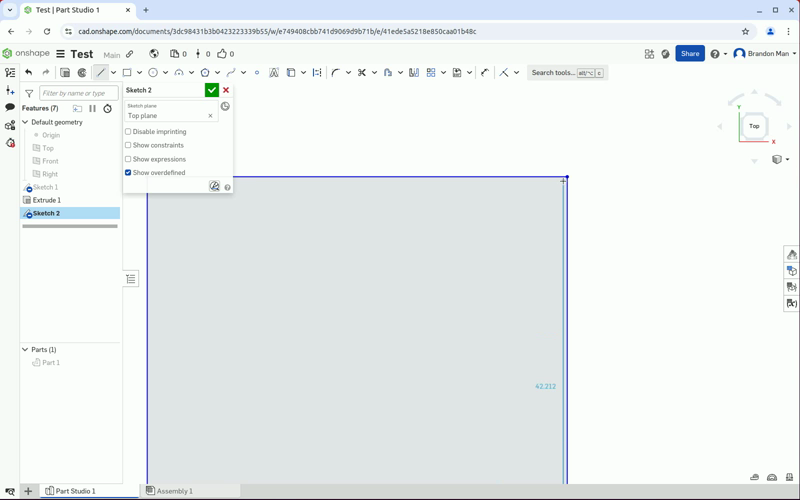
scroll(6)
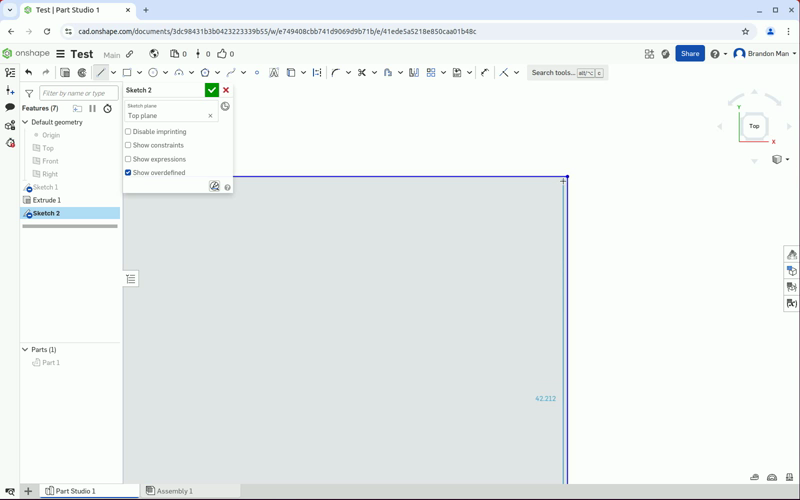
scroll(6)
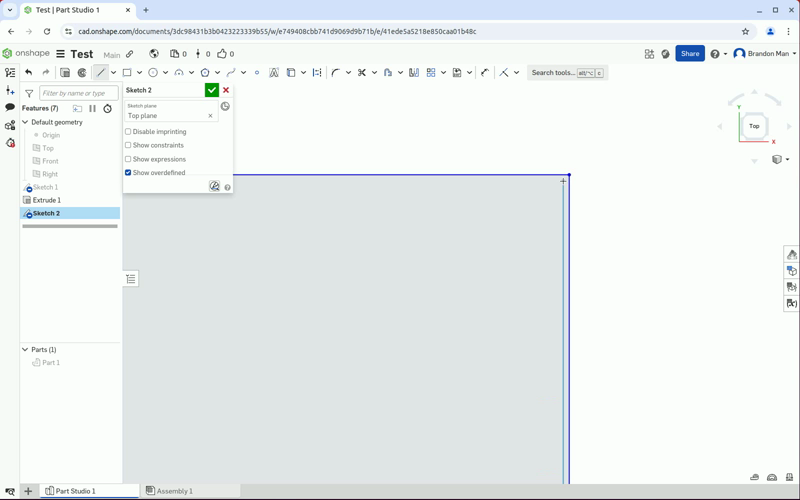
scroll(6)
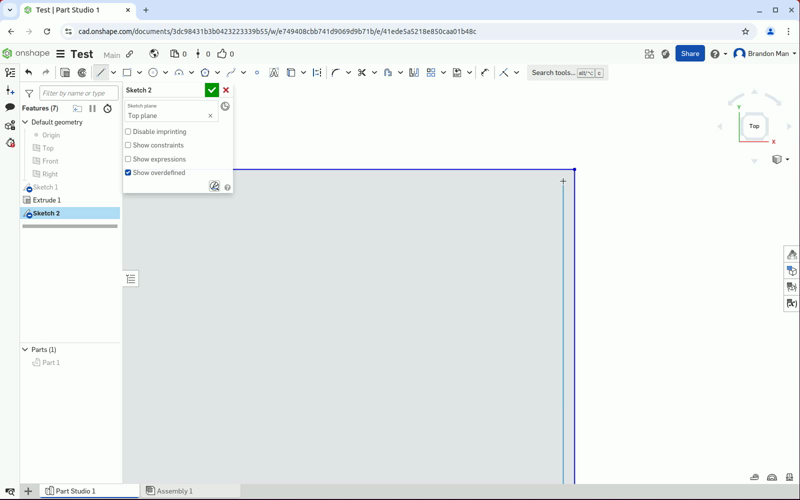
scroll(6)
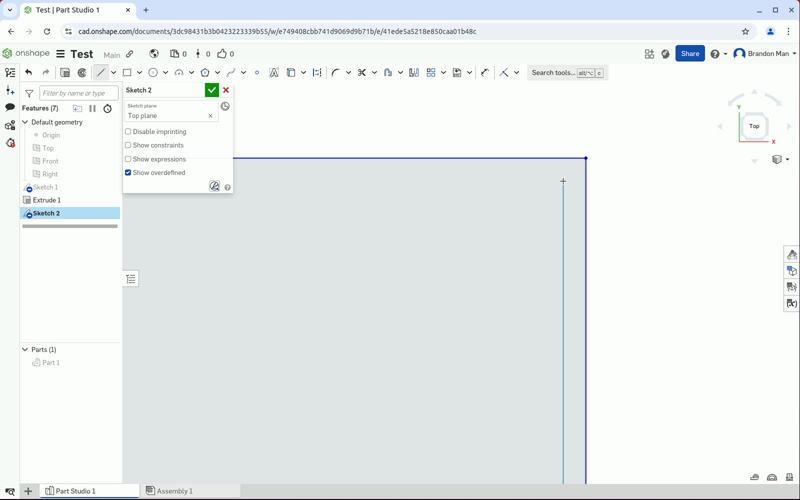
click(563, 180)
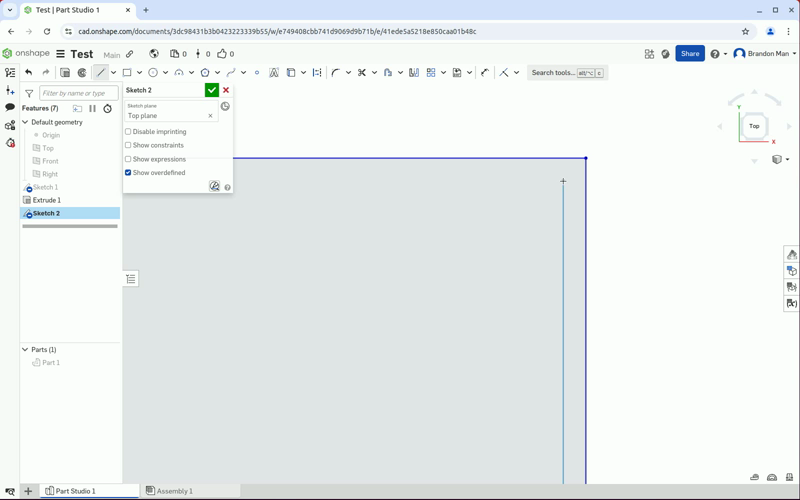
scroll(-6)
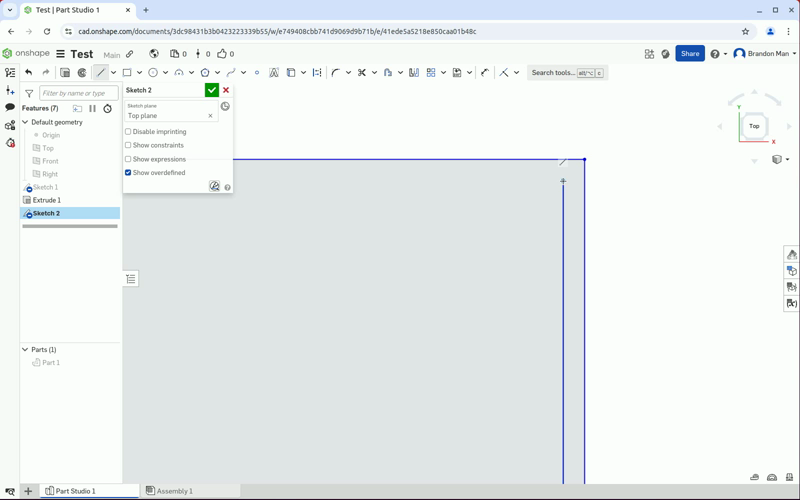
scroll(-6)
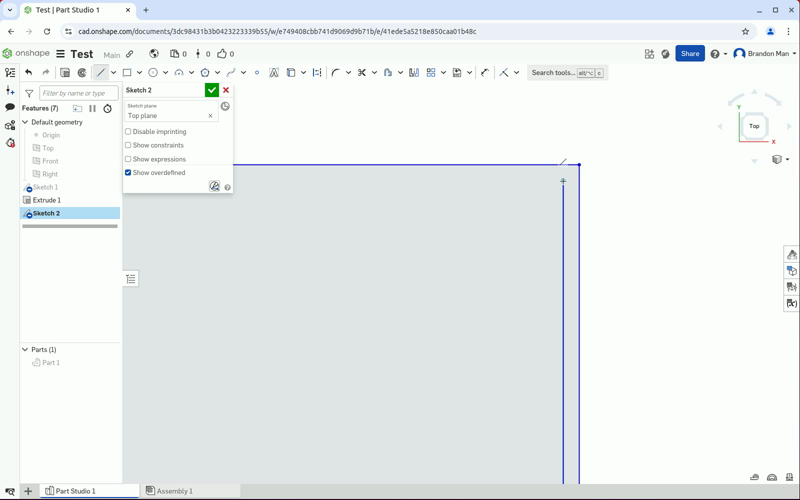
scroll(-6)
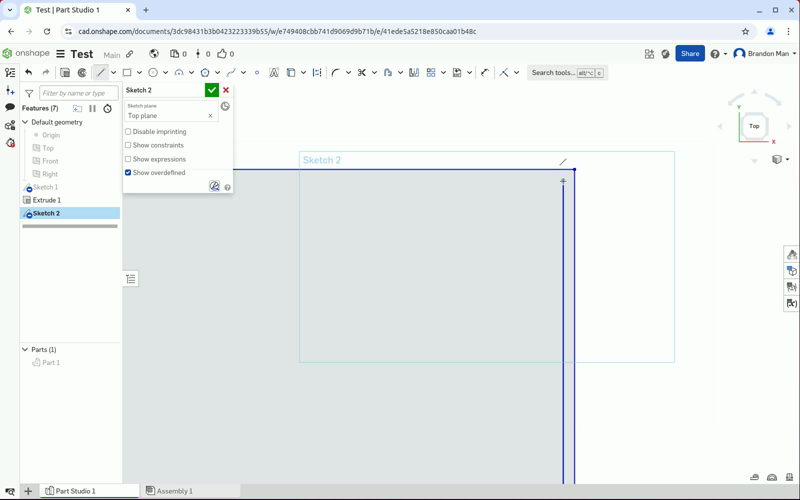
scroll(-6)
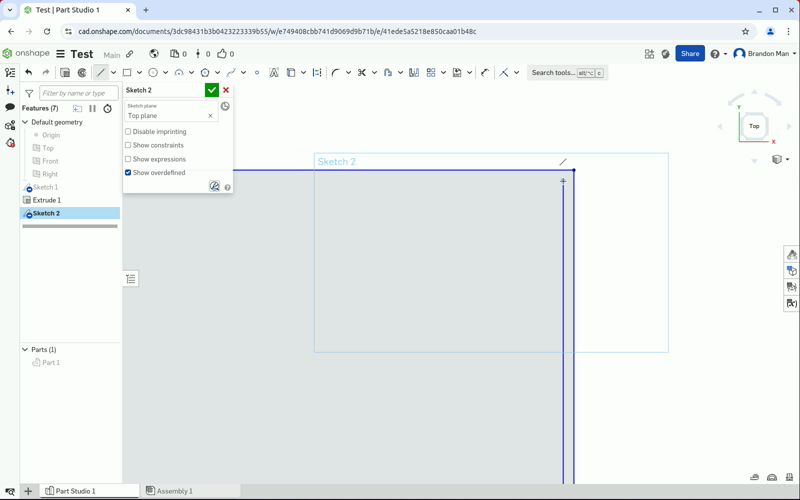
scroll(-6)
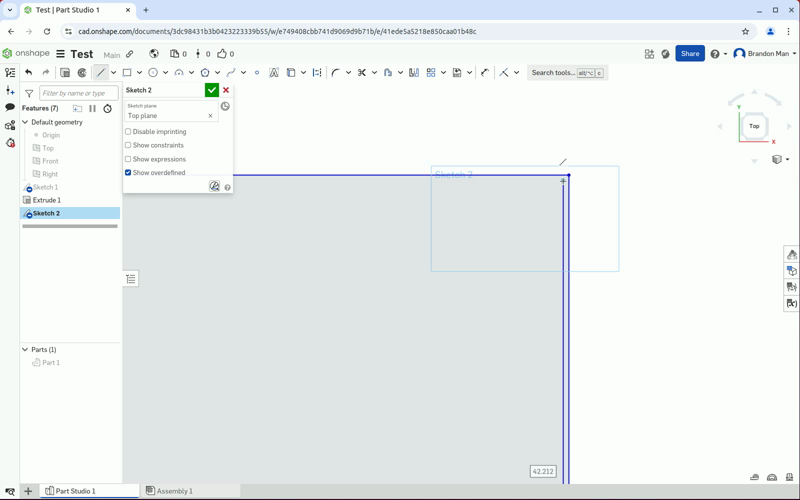
scroll(-6)
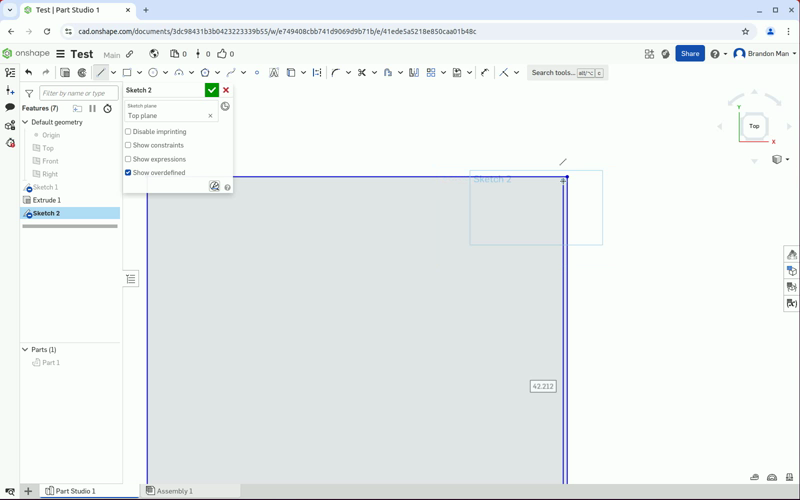
scroll(-6)
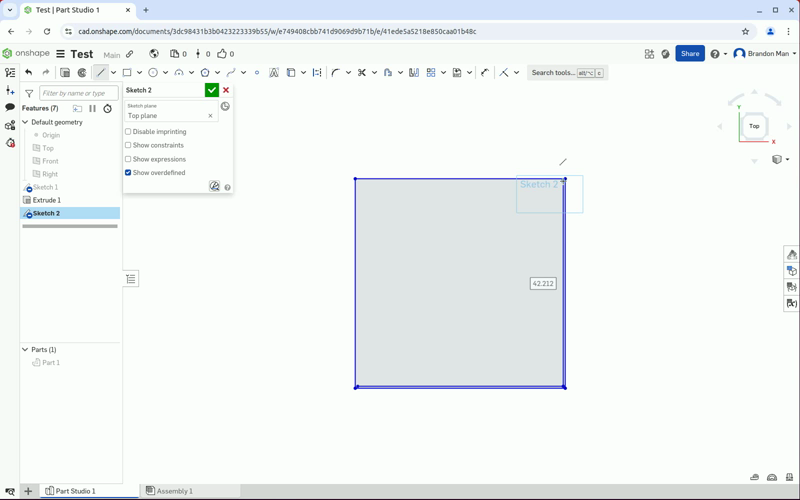
key_up(shift)
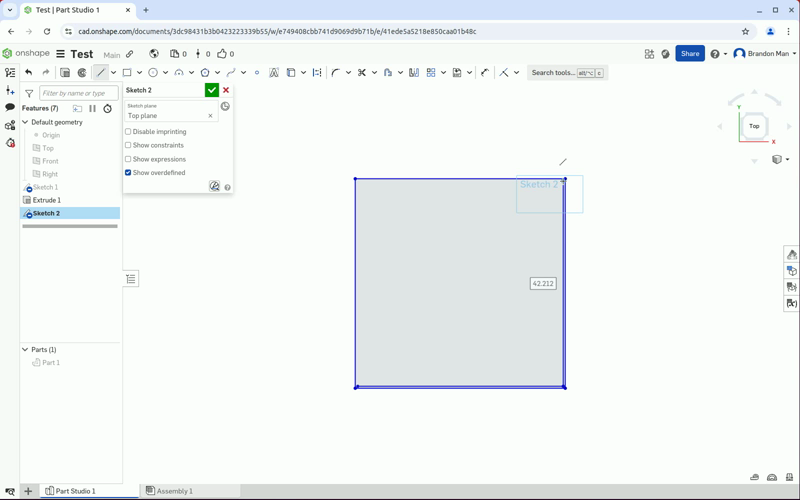
key_down(shift)
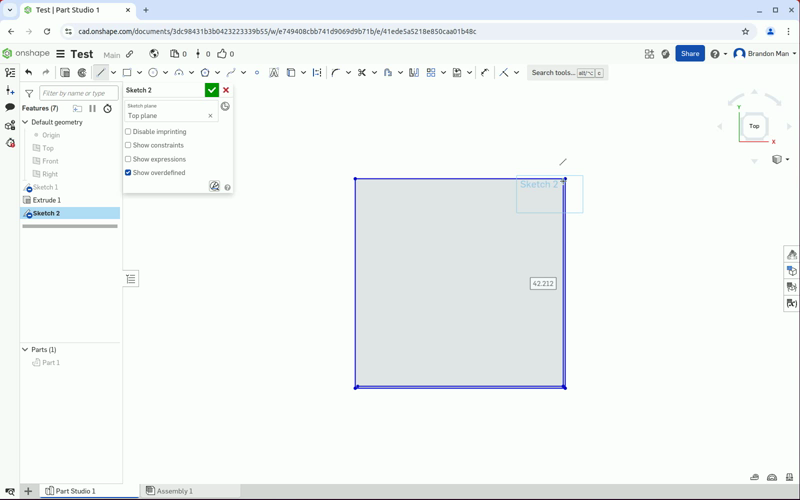
mouse_move(357, 180)
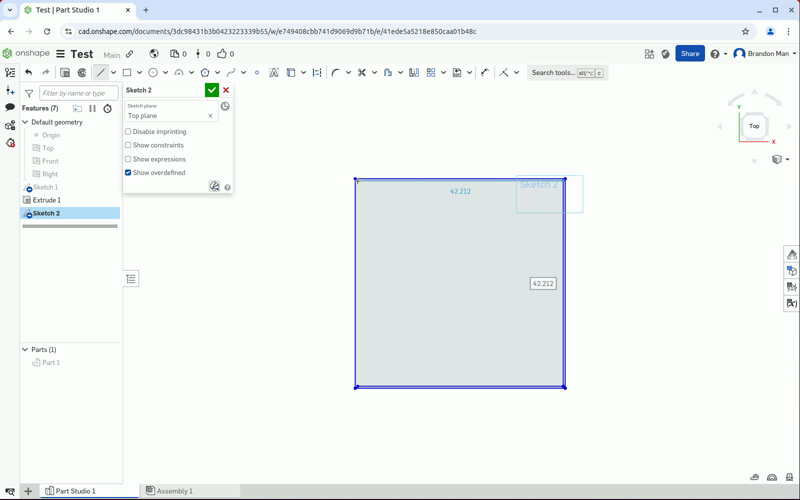
scroll(6)
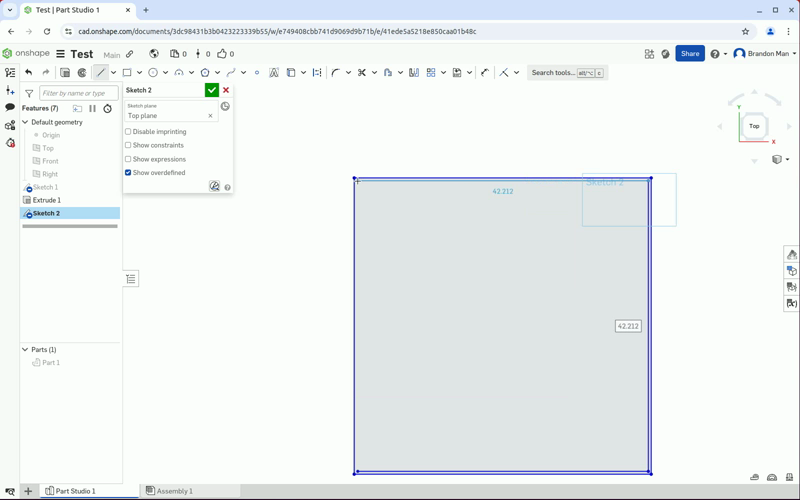
scroll(6)
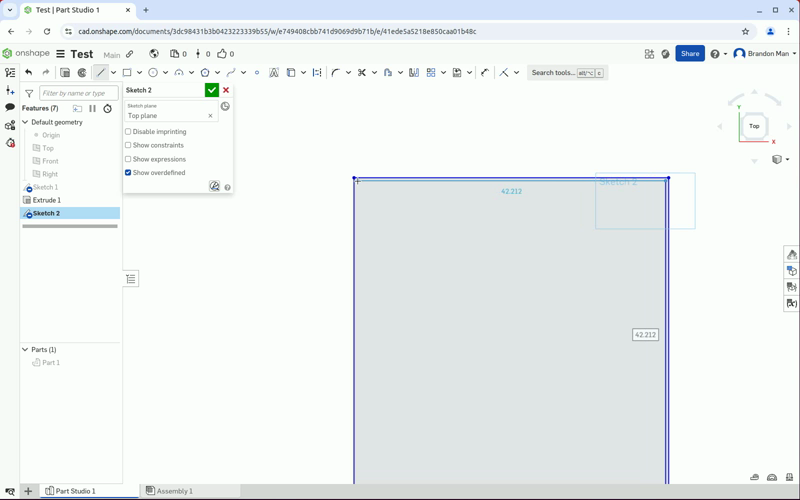
scroll(6)
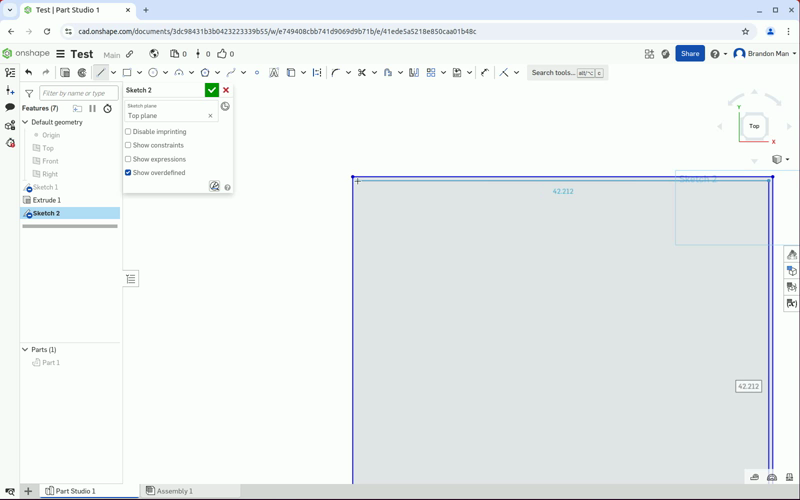
scroll(6)
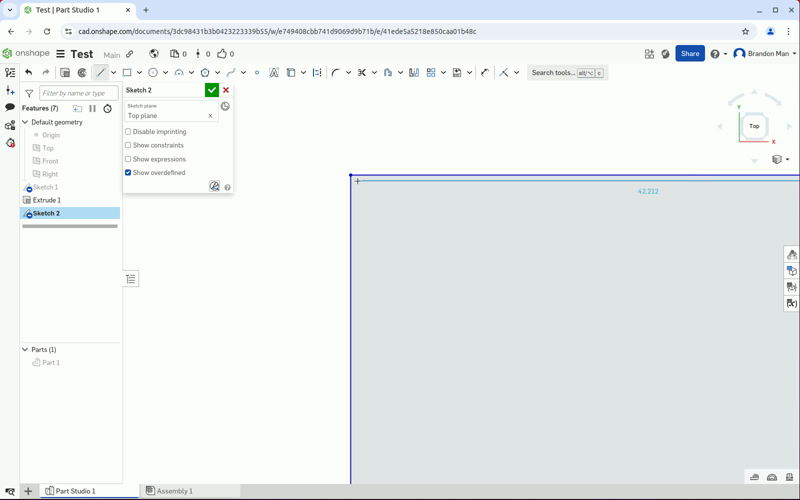
scroll(6)
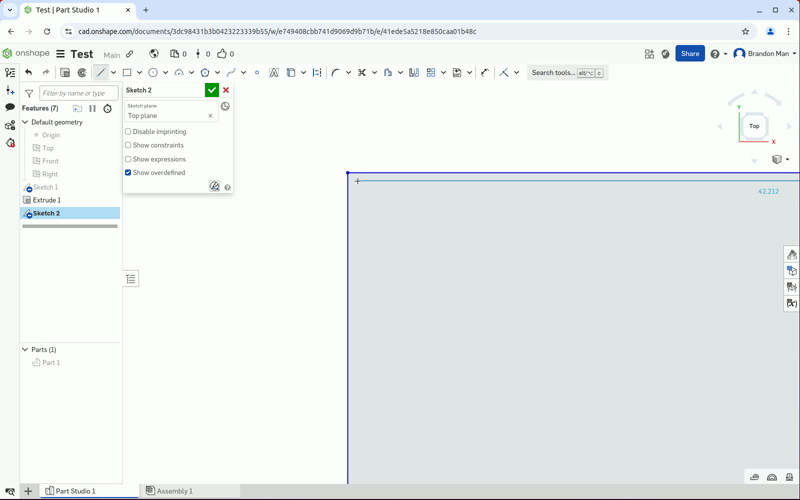
scroll(6)
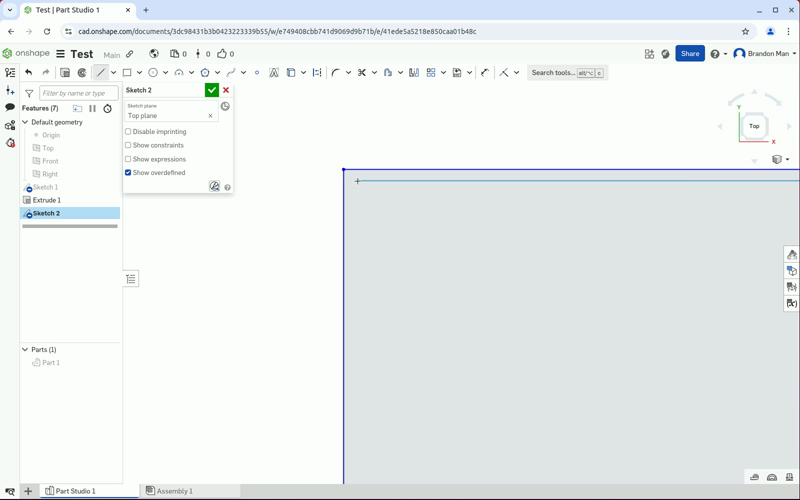
scroll(6)
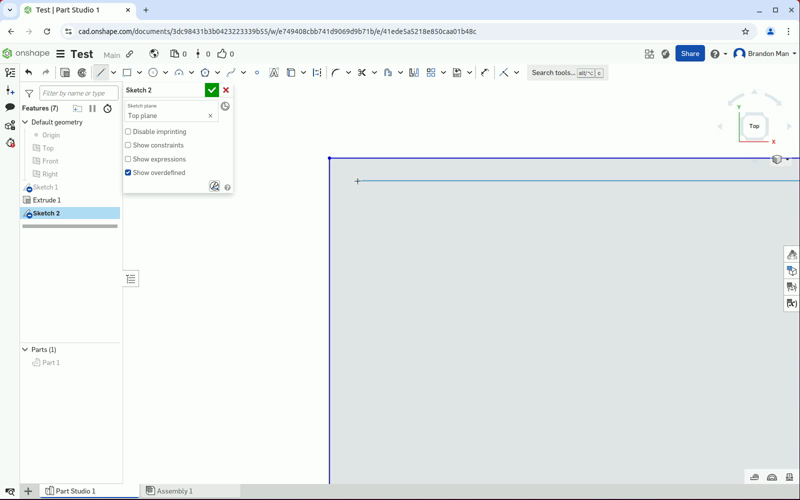
click(357, 180)
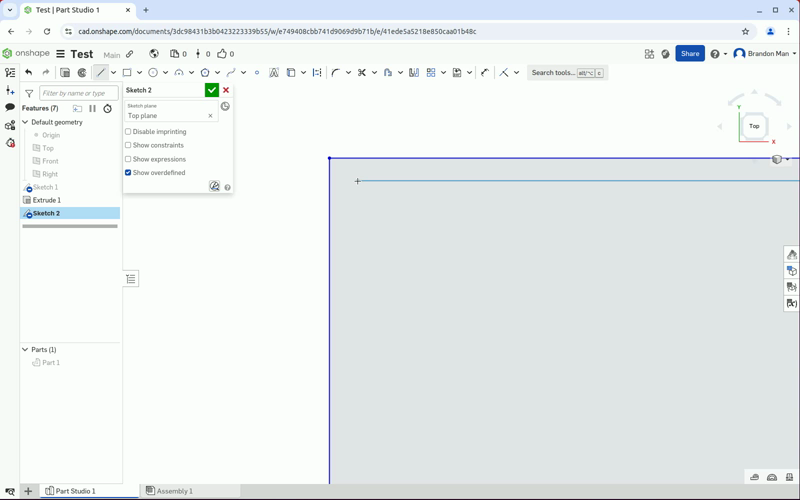
scroll(-6)
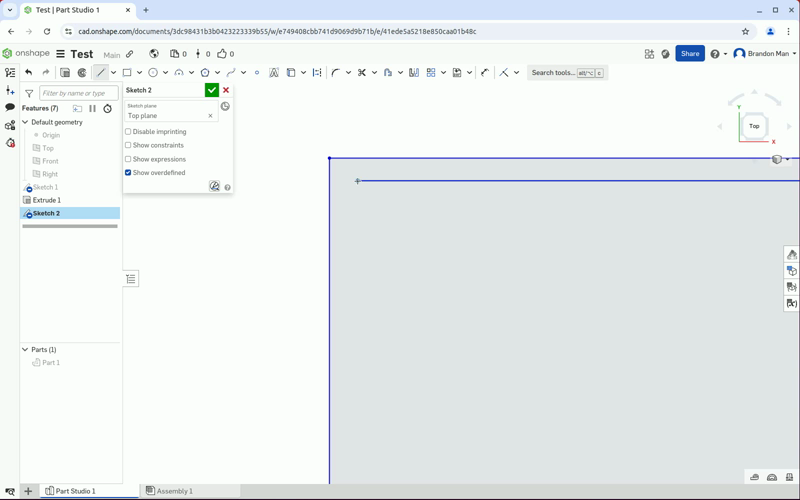
scroll(-6)
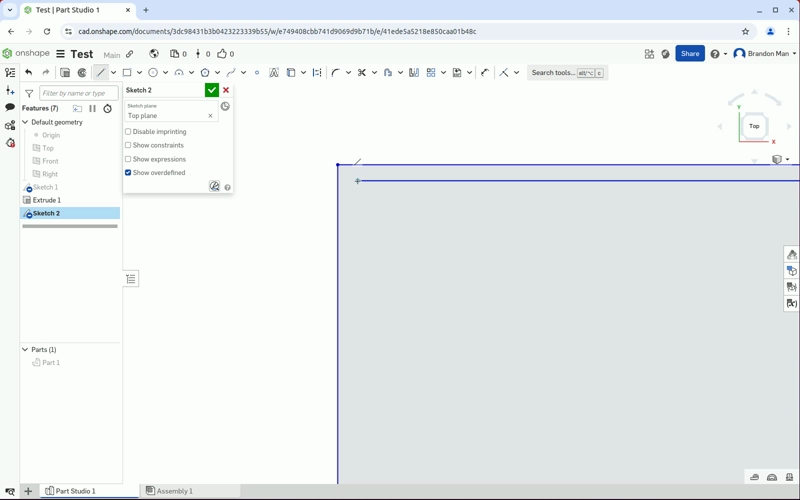
scroll(-6)
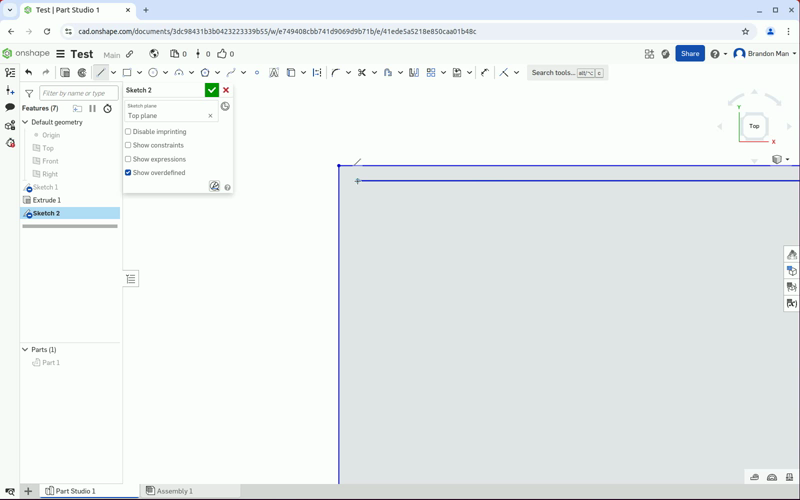
scroll(-6)
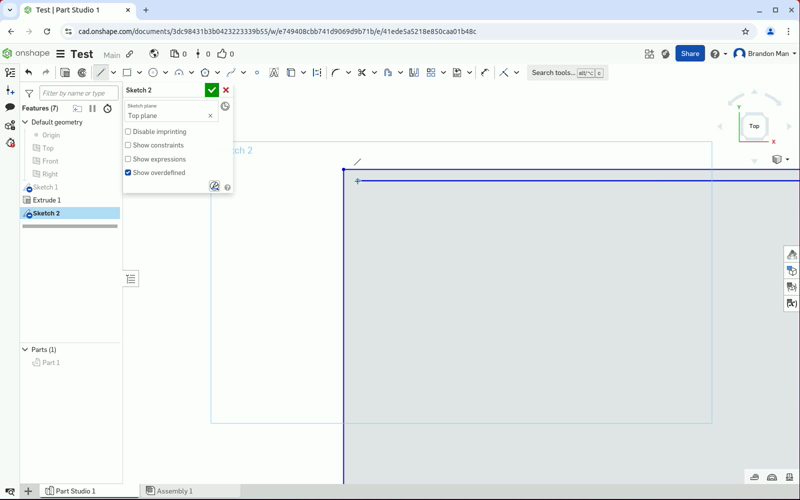
scroll(-6)
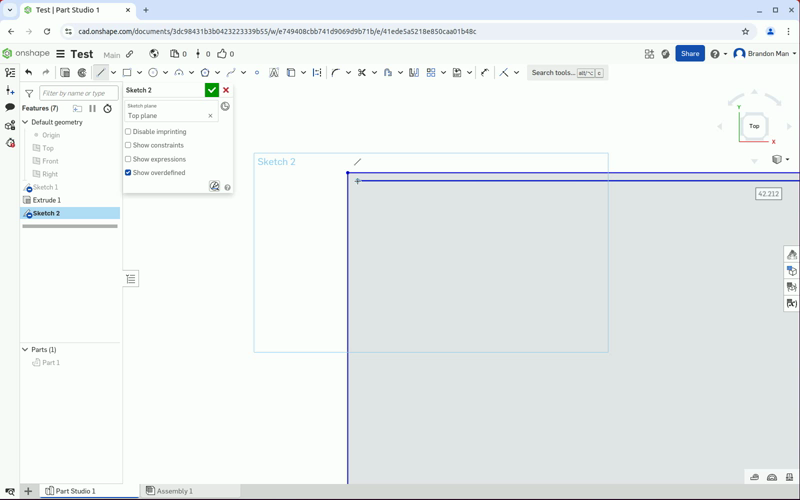
scroll(-6)
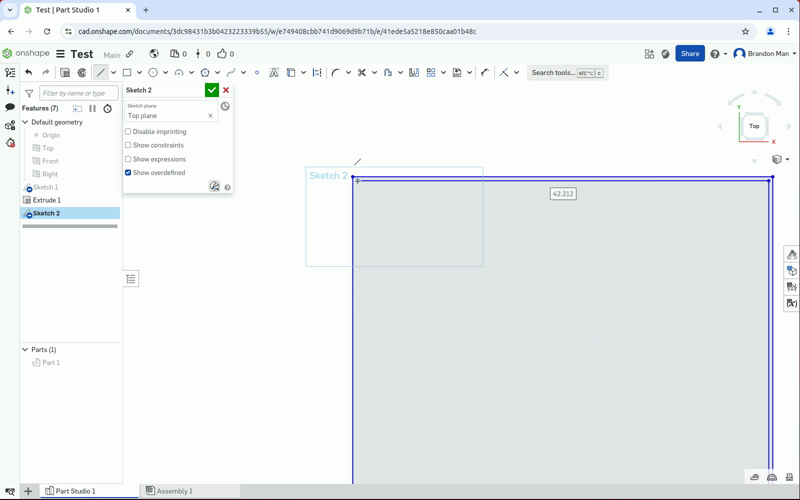
scroll(-6)
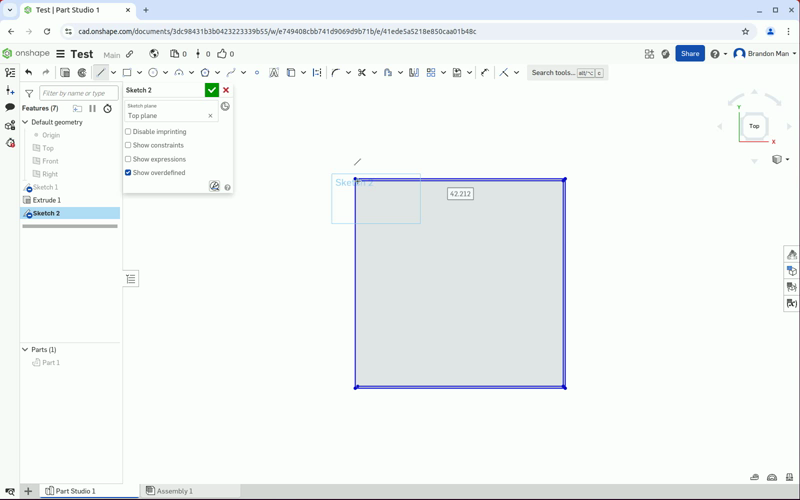
key_up(shift)
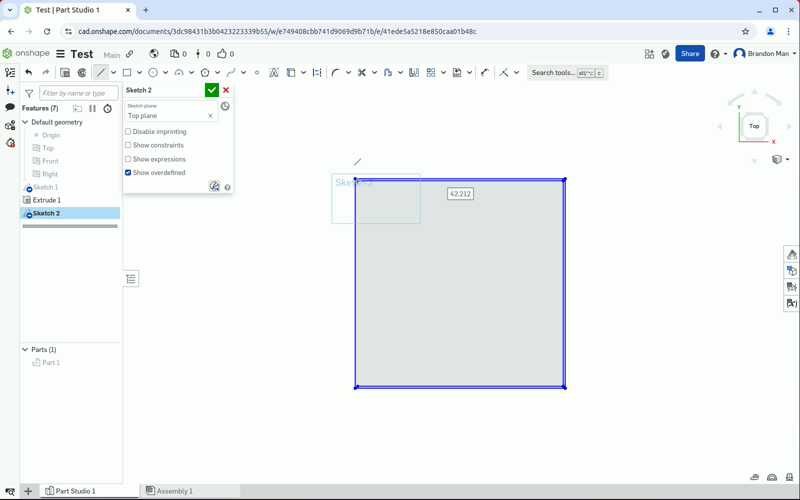
key_down(shift)
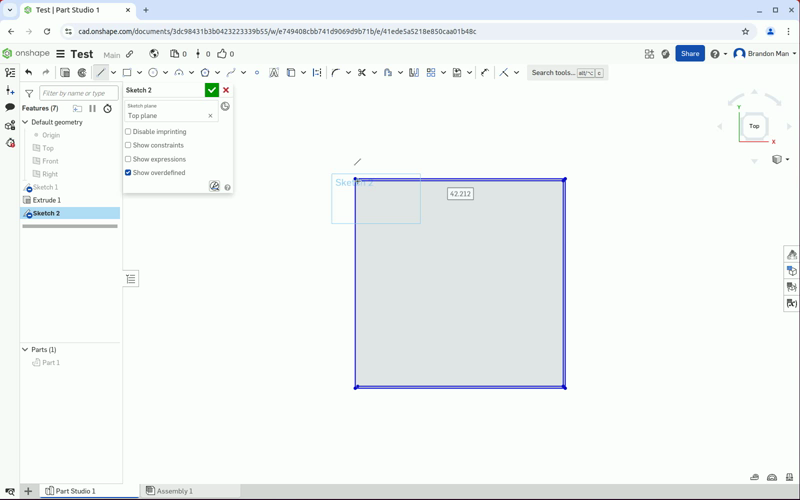
mouse_move(357, 386)
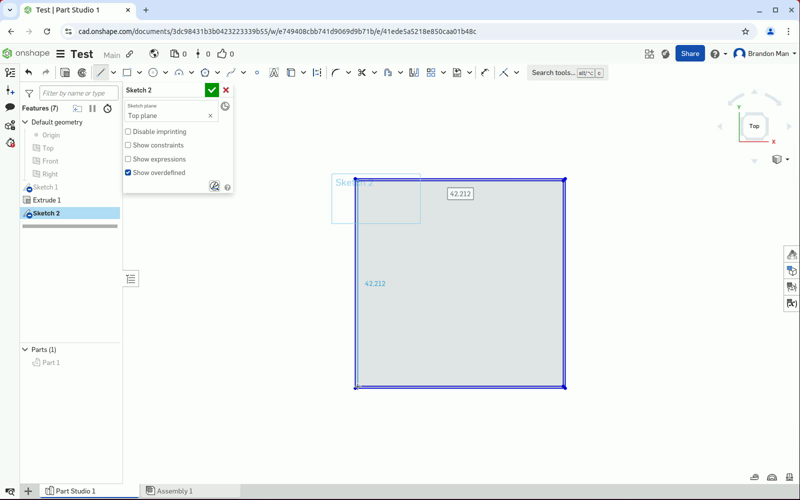
scroll(6)
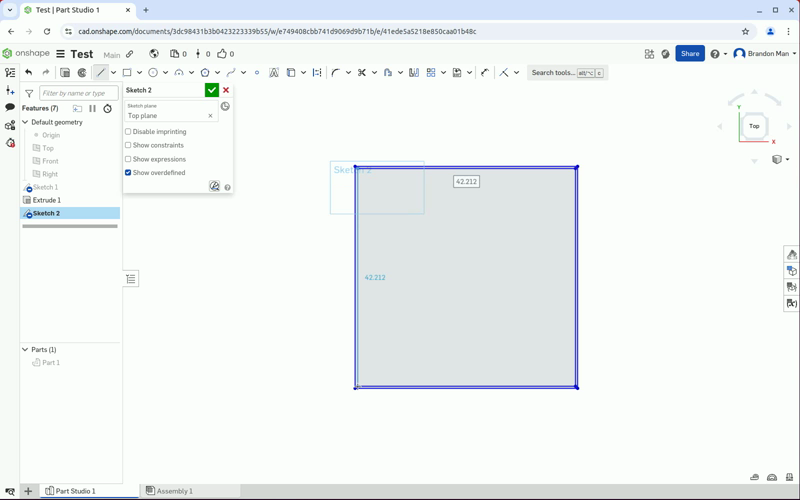
scroll(6)
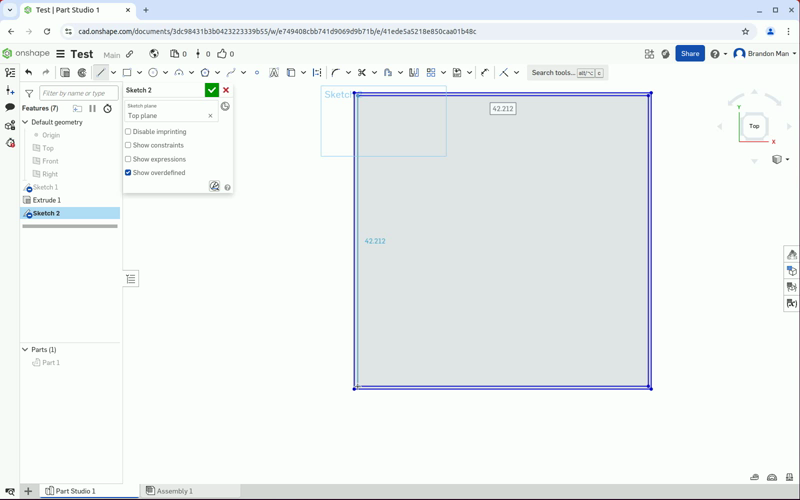
scroll(6)
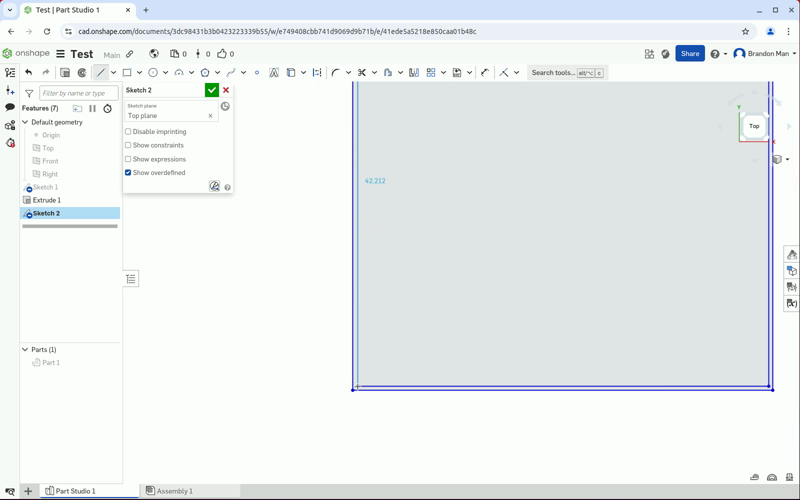
scroll(6)
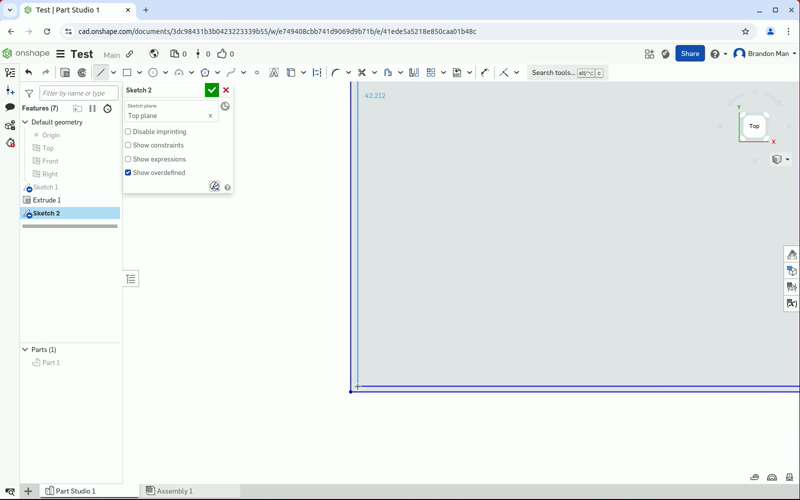
scroll(6)
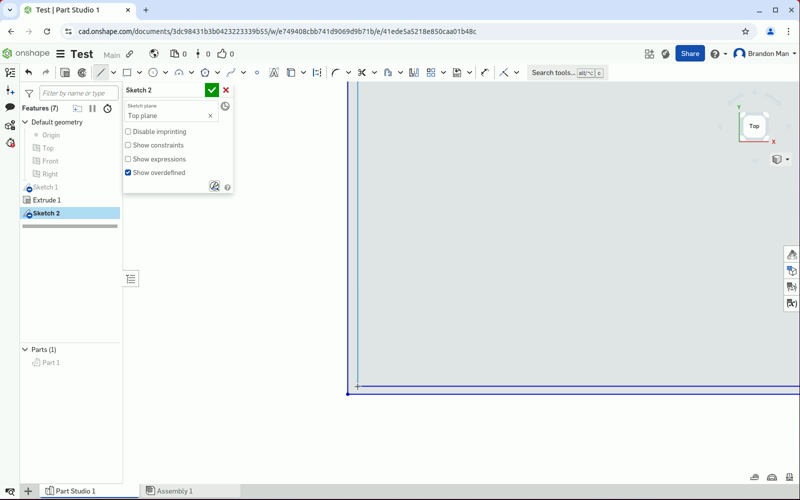
scroll(6)
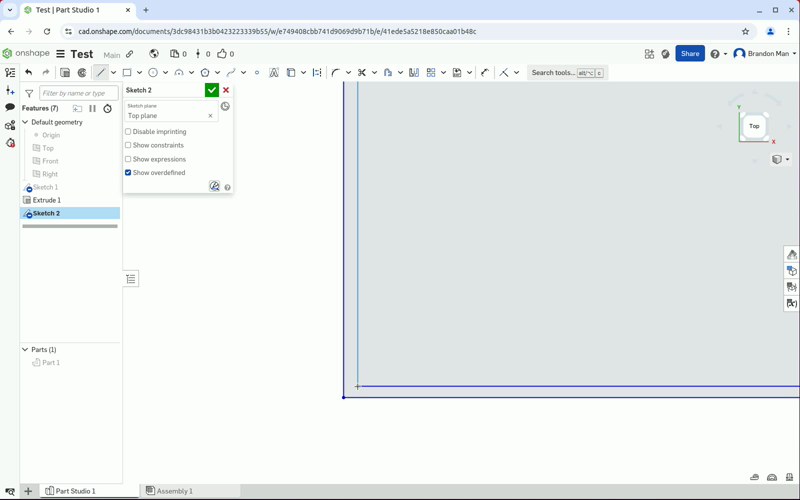
scroll(6)
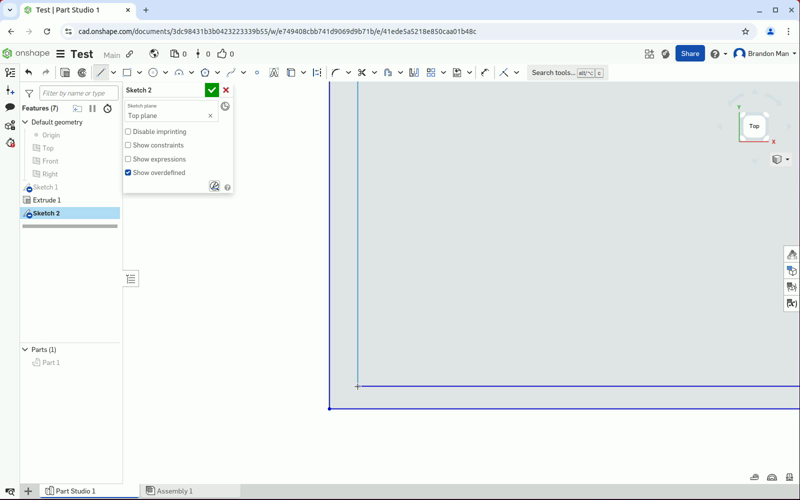
key_up(shift)
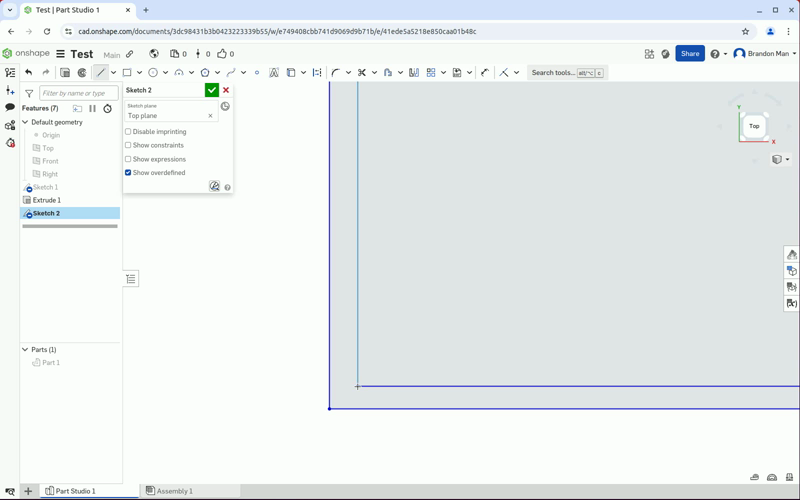
click(357, 386)
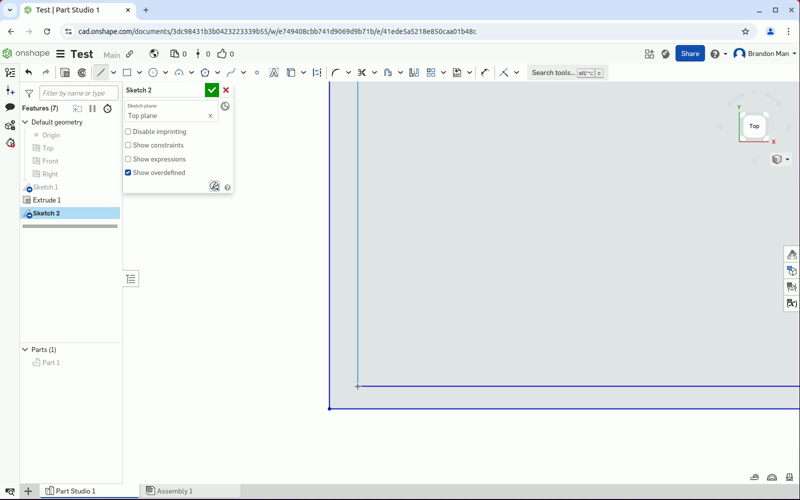
scroll(-6)
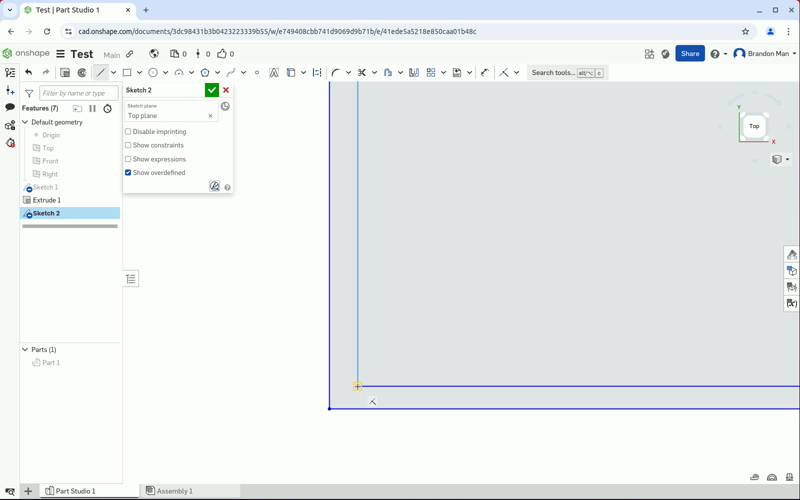
scroll(-6)
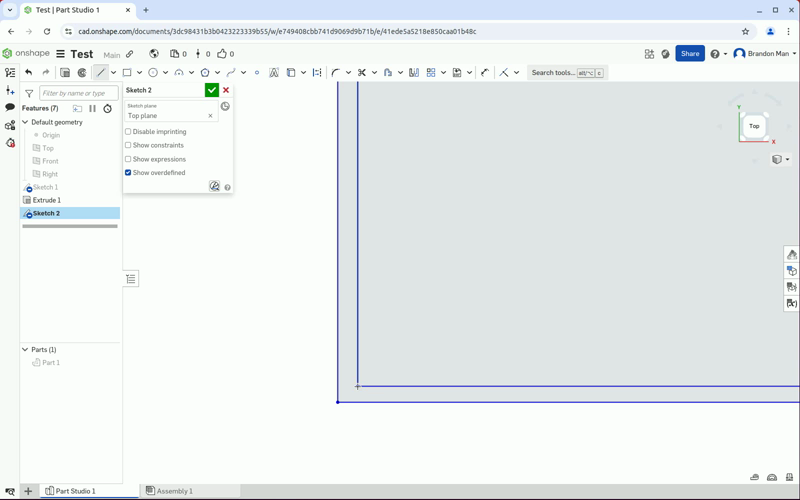
scroll(-6)
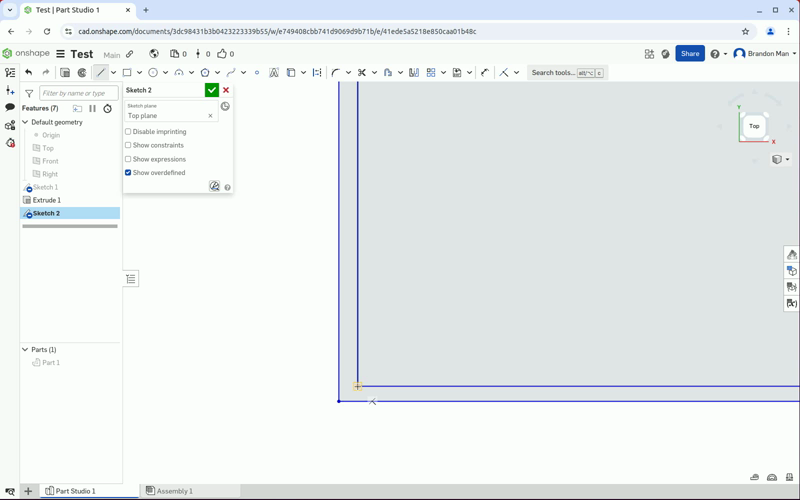
scroll(-6)
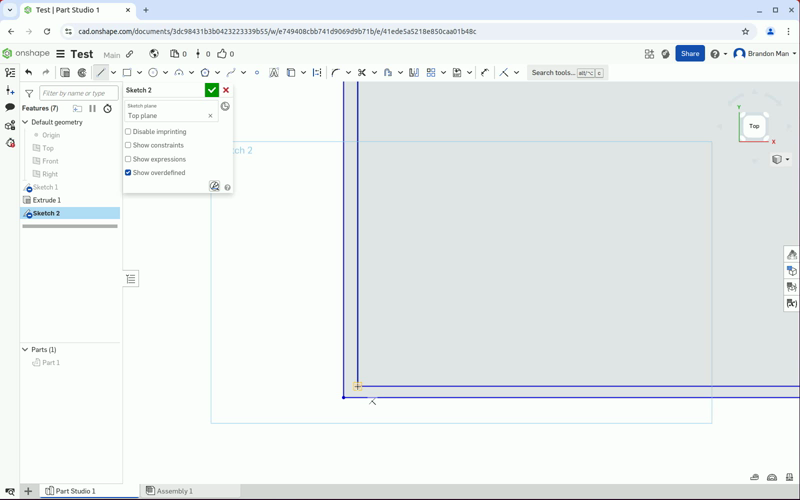
scroll(-6)
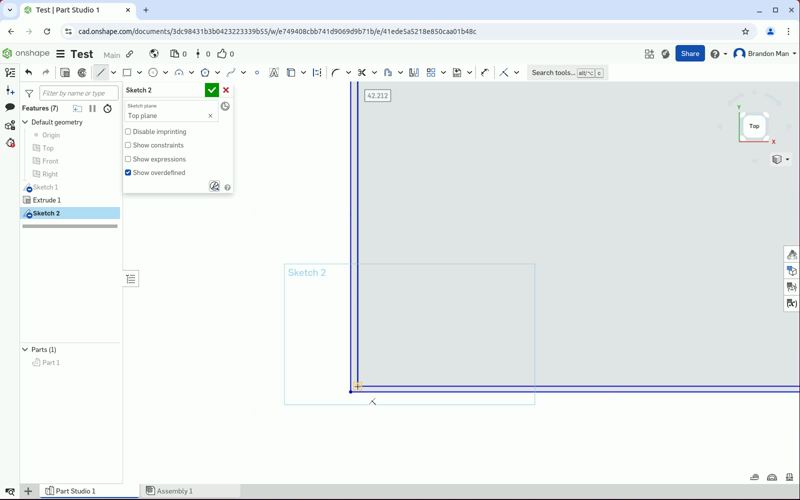
scroll(-6)
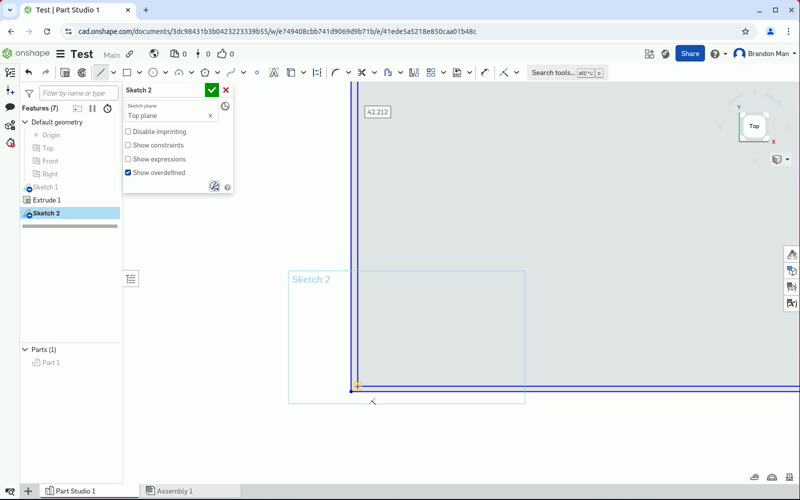
scroll(-6)
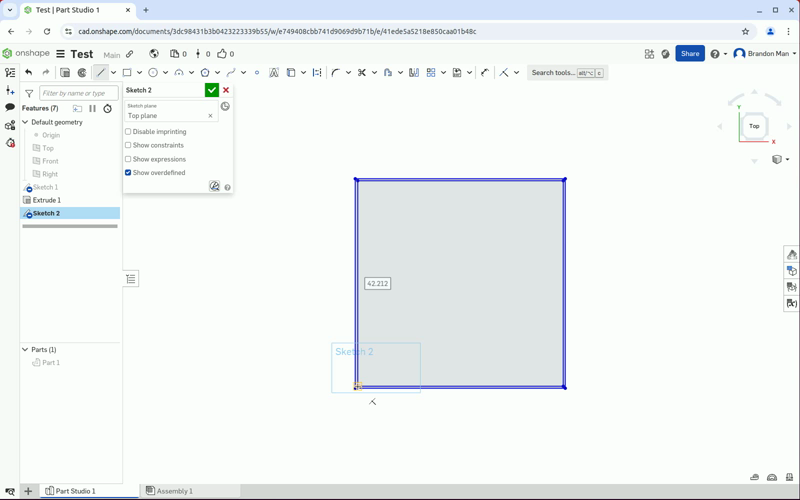
key(esc)
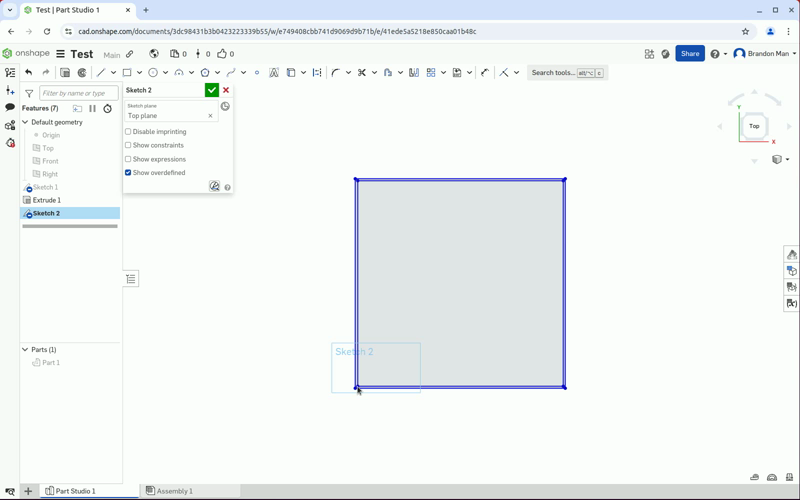
mouse_move(356, 386)
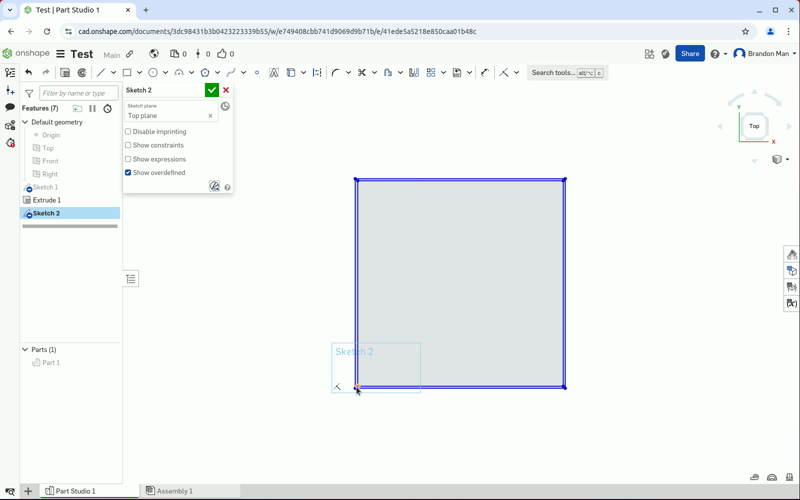
click(356, 386)
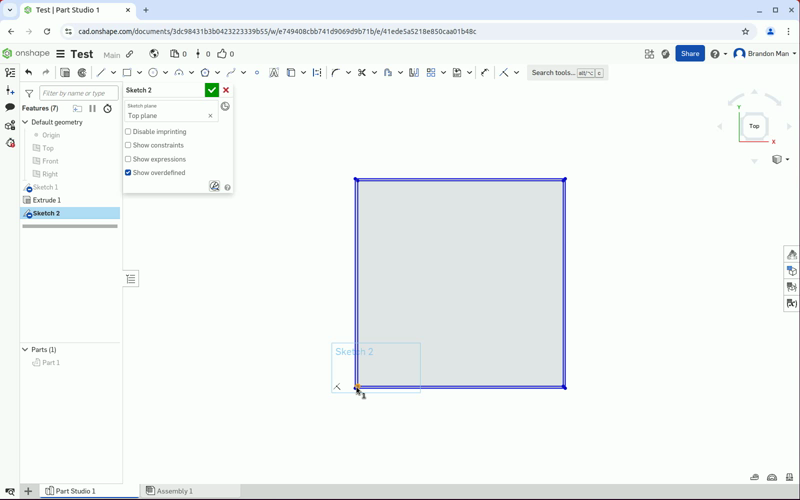
mouse_move(73, 352)
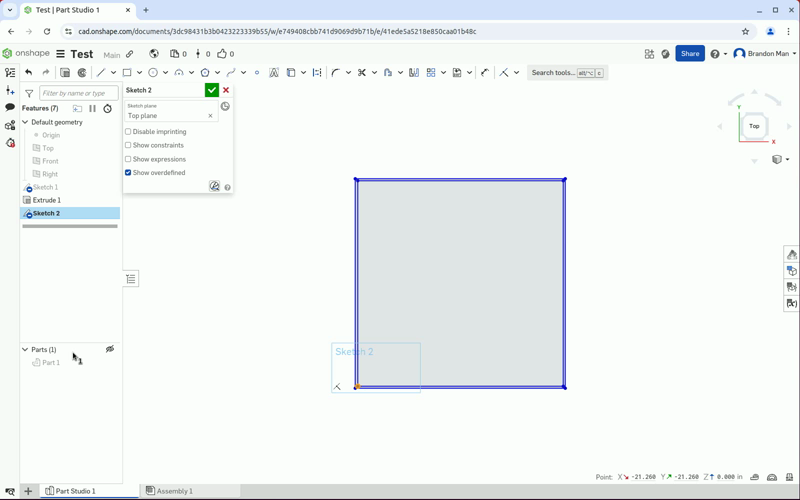
key(shift+y)
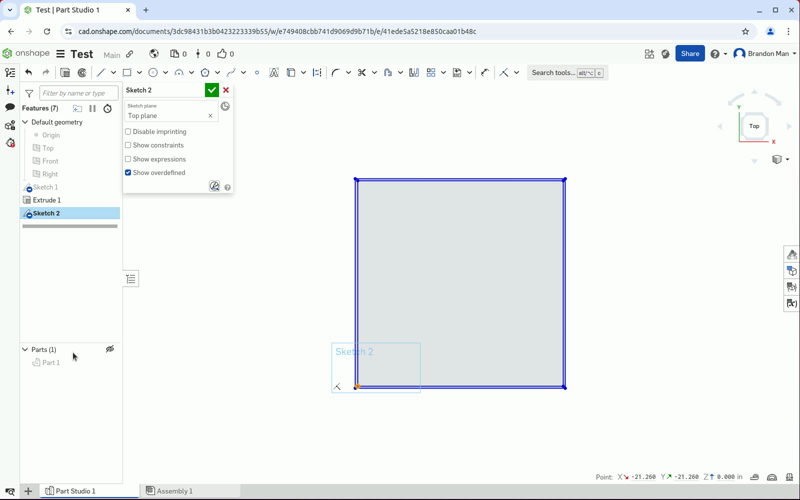
key(shift+e)
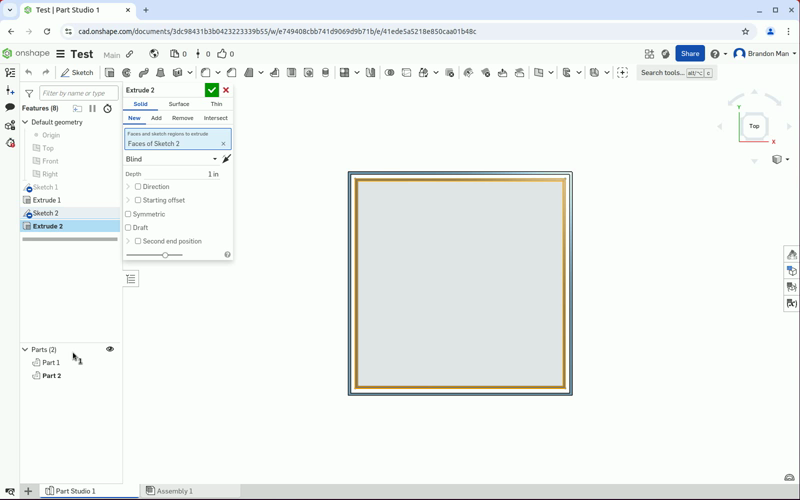
mouse_move(143, 106)
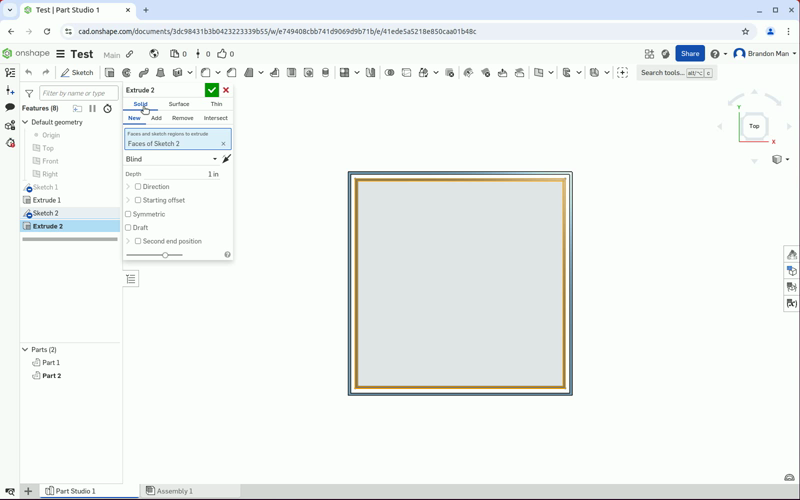
click(143, 106)
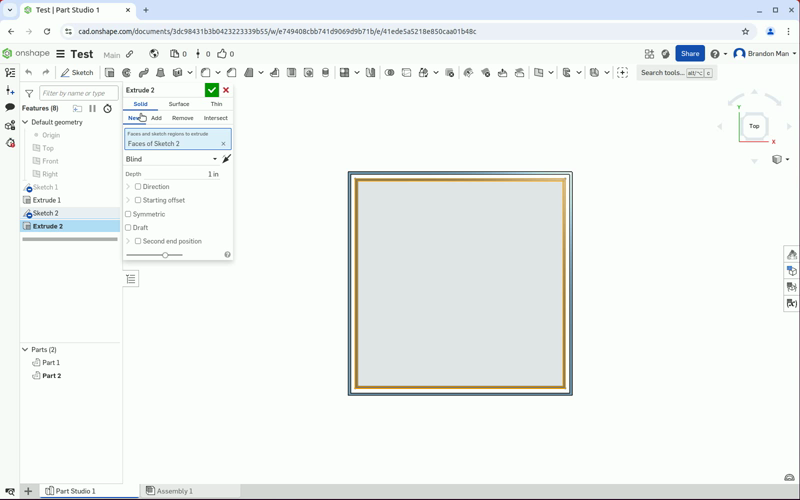
mouse_move(137, 120)
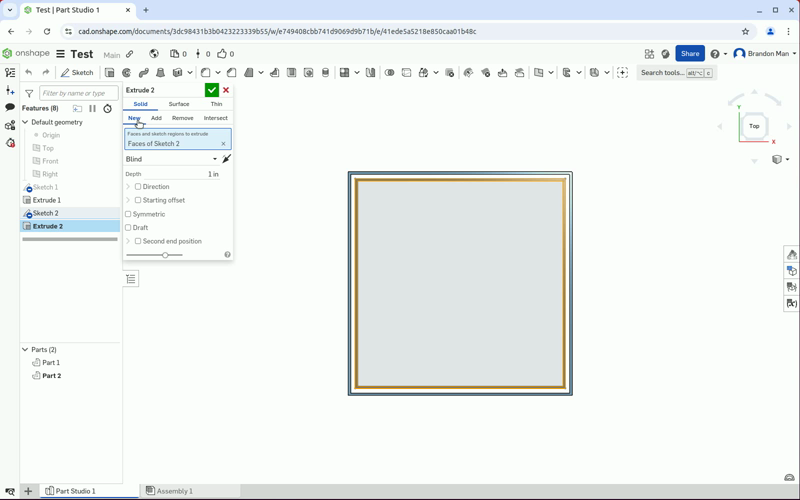
click(137, 120)
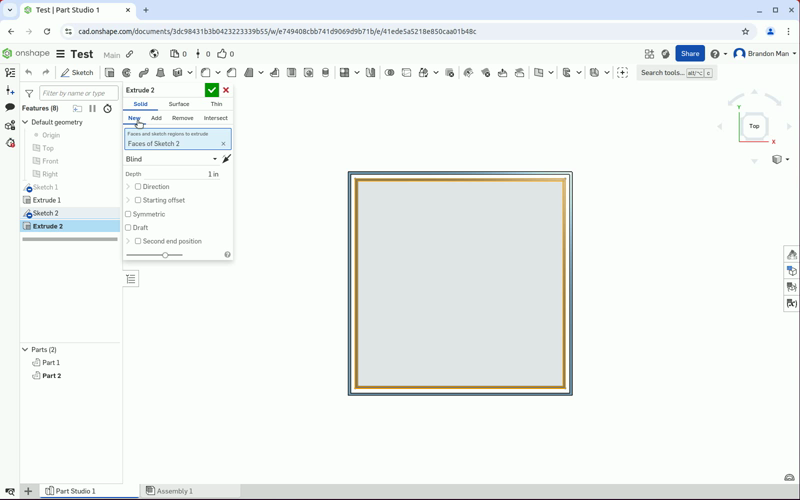
key(tab, 4)
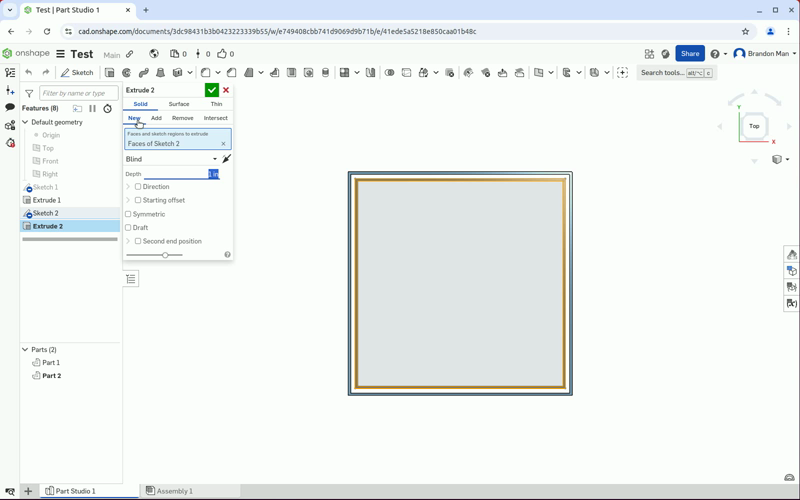
text(0.241)
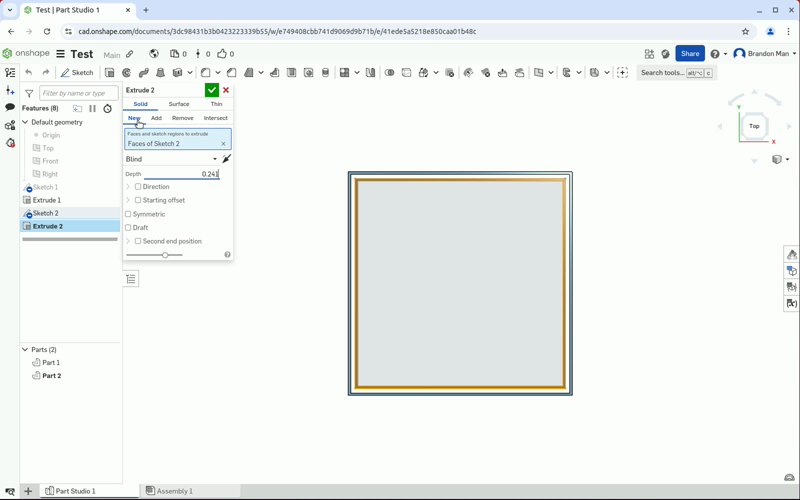
key(enter)
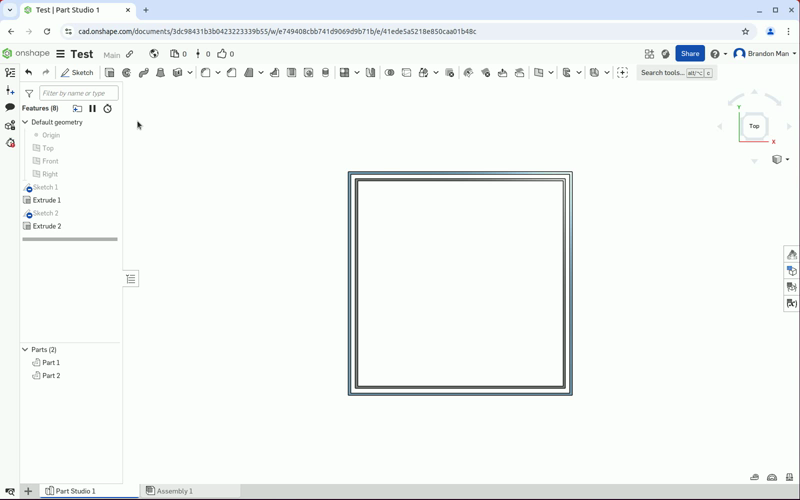
key(shift+h)
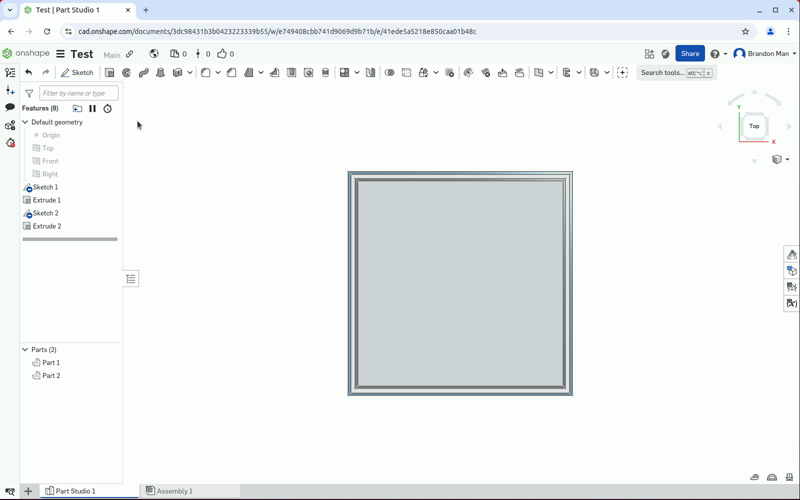
key(shift+h)
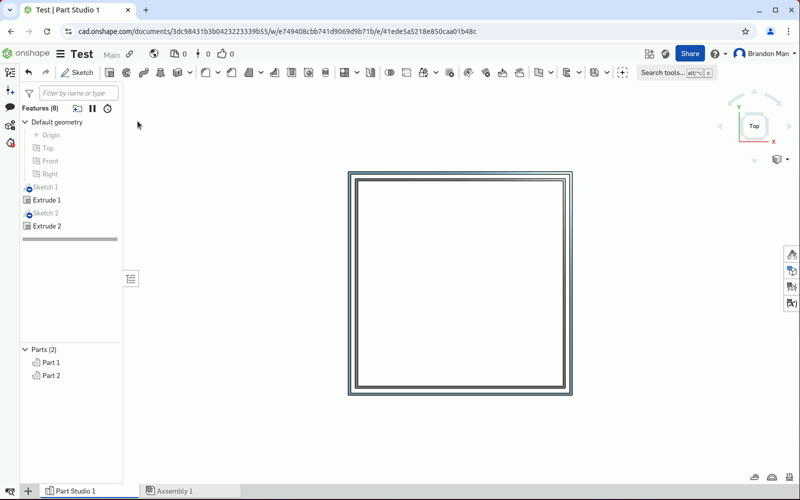
mouse_move(73, 189)
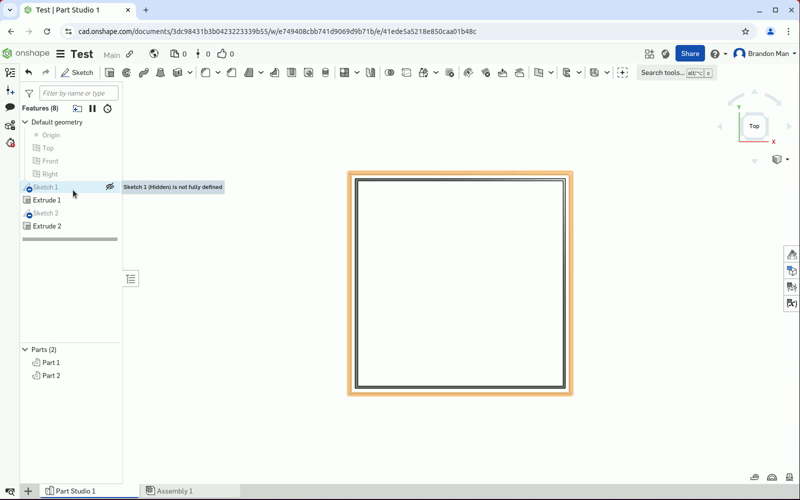
click(73, 189)
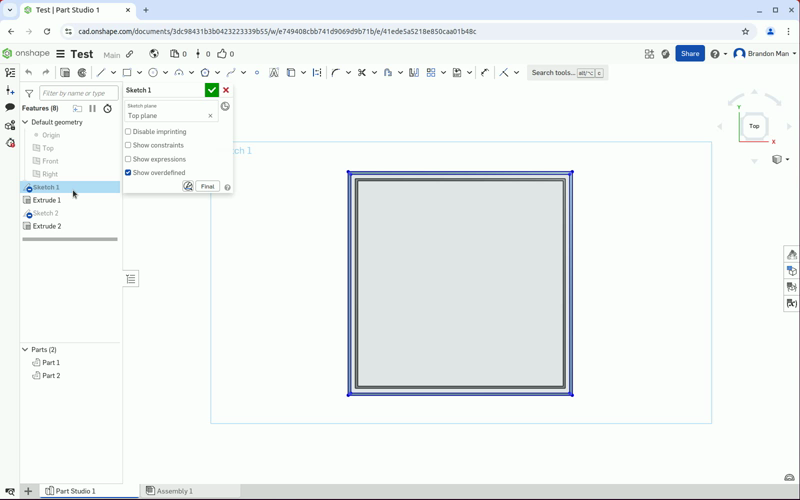
mouse_move(229, 92)
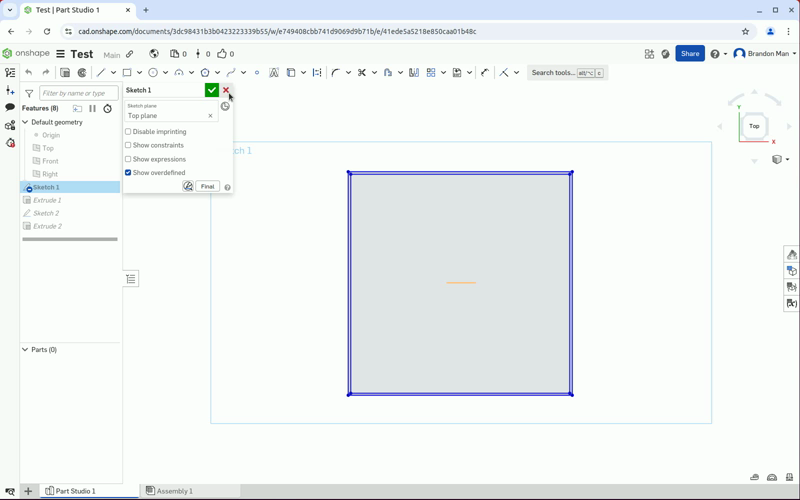
click(229, 92)
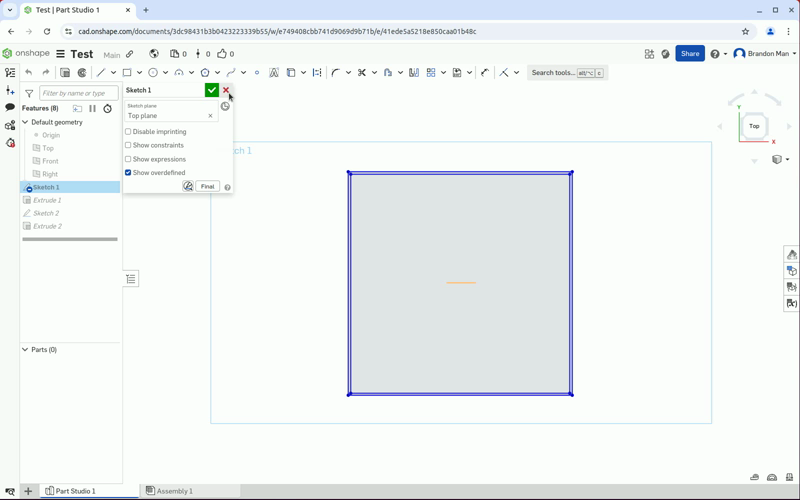
key(shift+s)
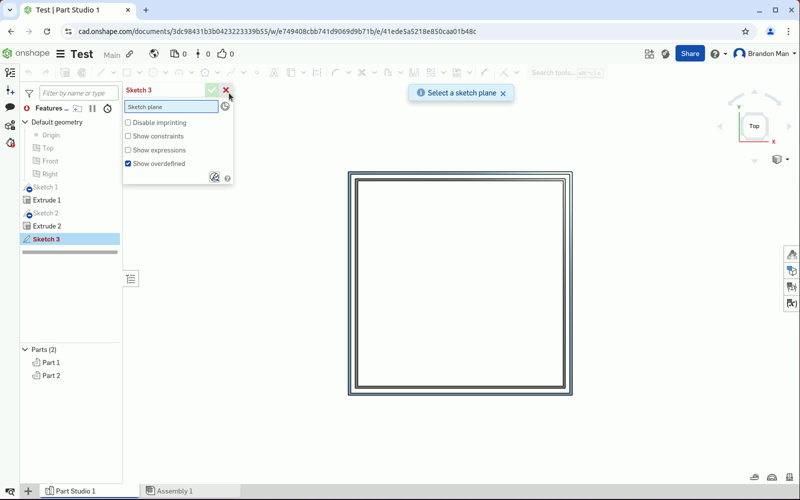
mouse_move(73, 150)
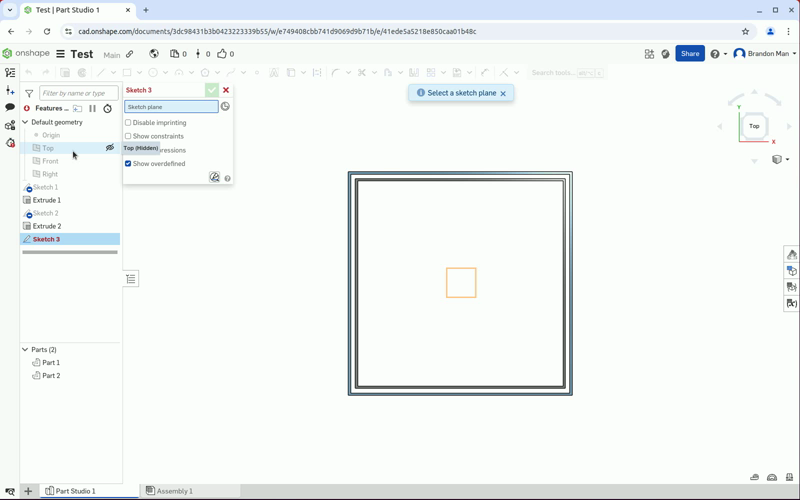
click(73, 150)
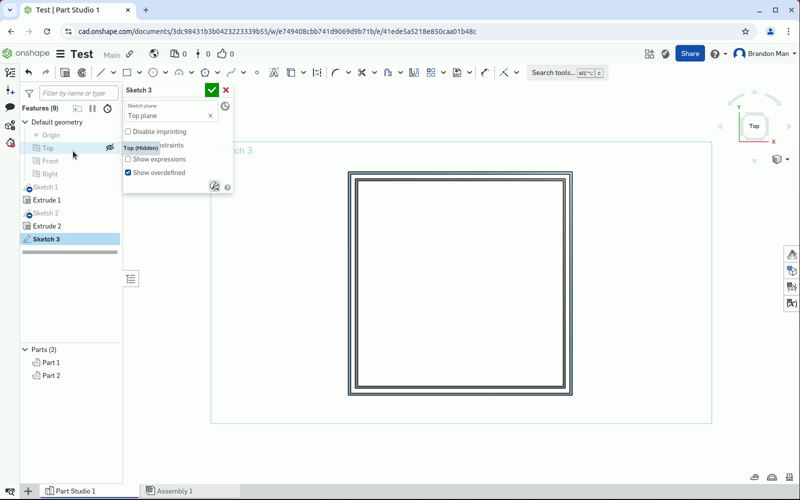
mouse_move(73, 352)
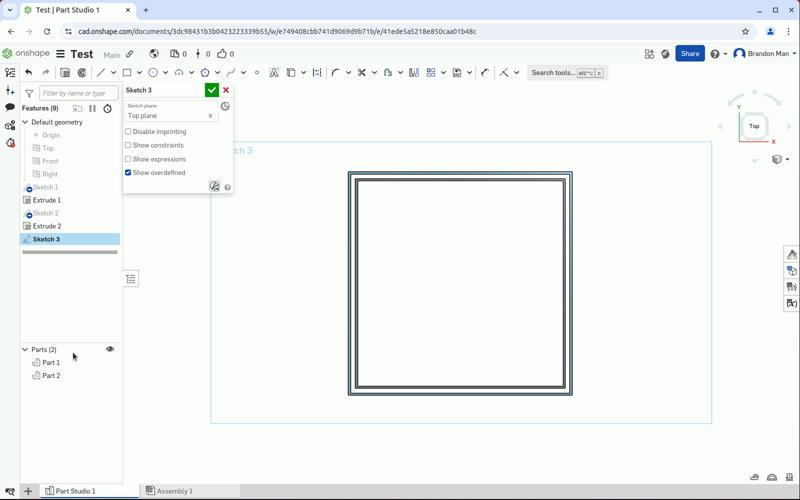
key(y)
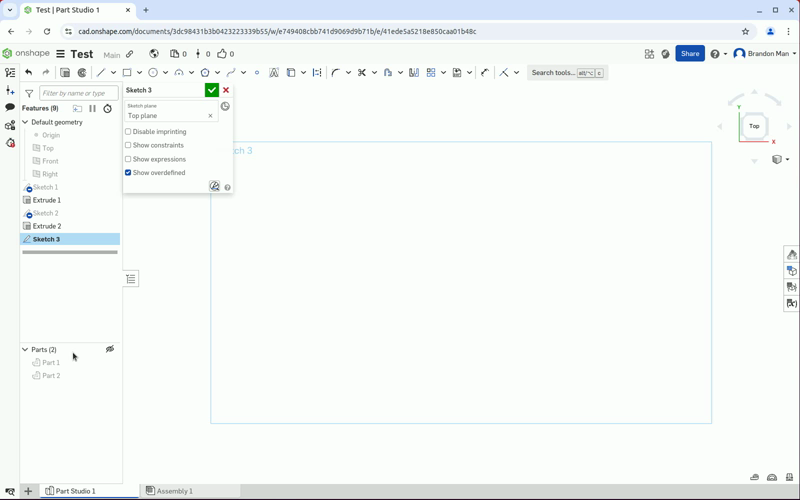
key(l)
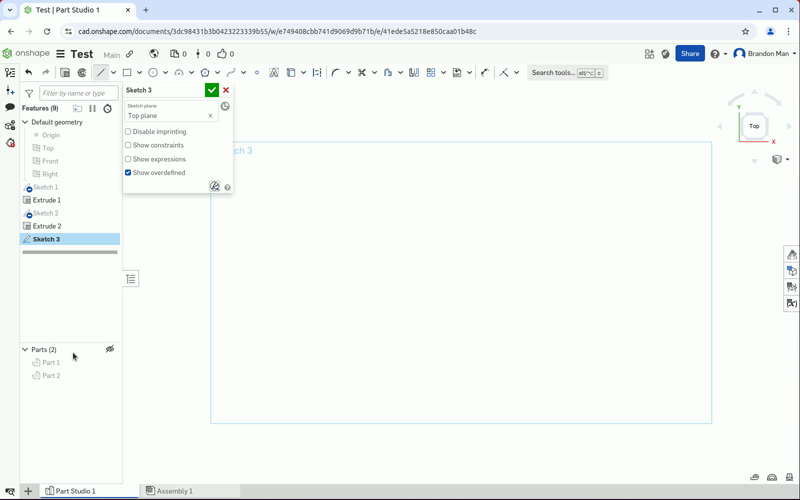
key_down(shift)
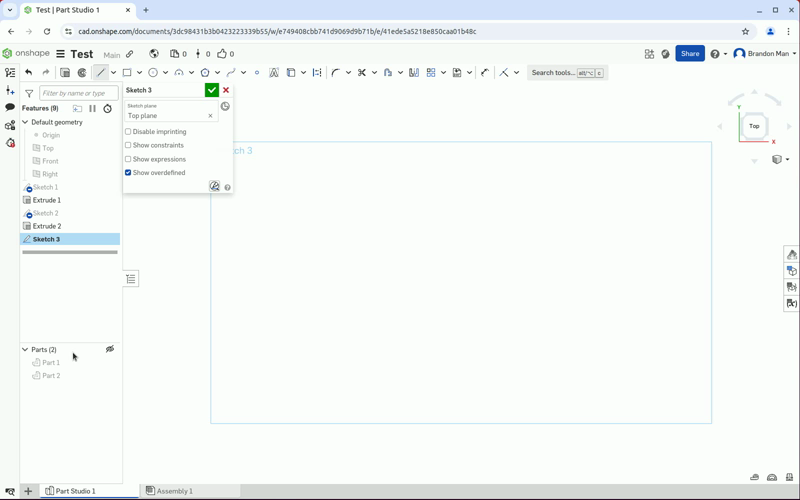
mouse_move(362, 381)
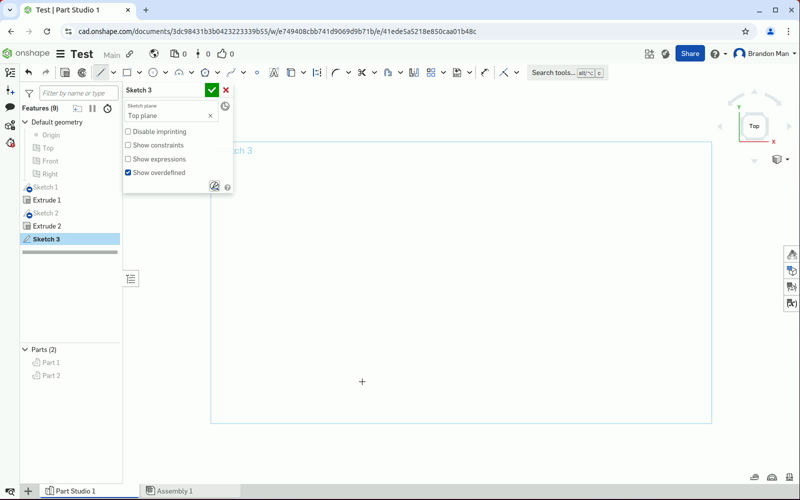
click(362, 381)
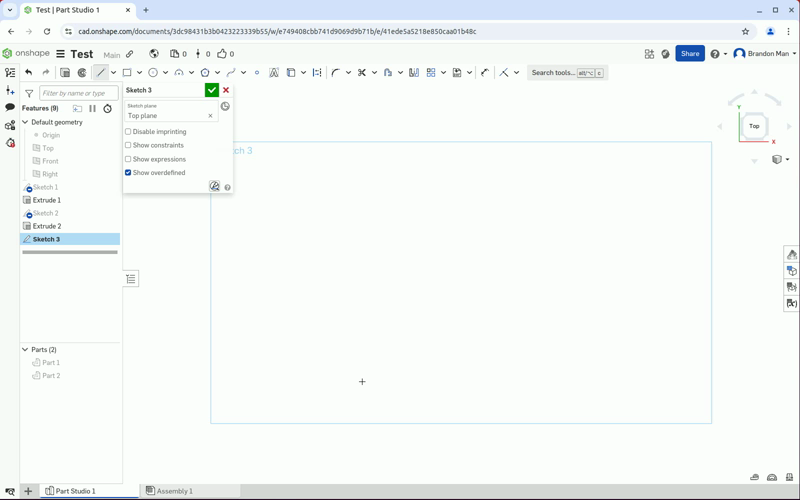
key_up(shift)
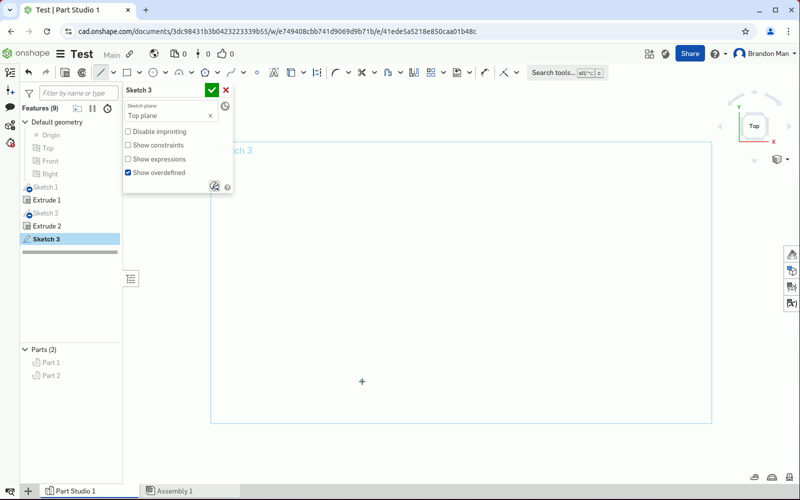
key_down(shift)
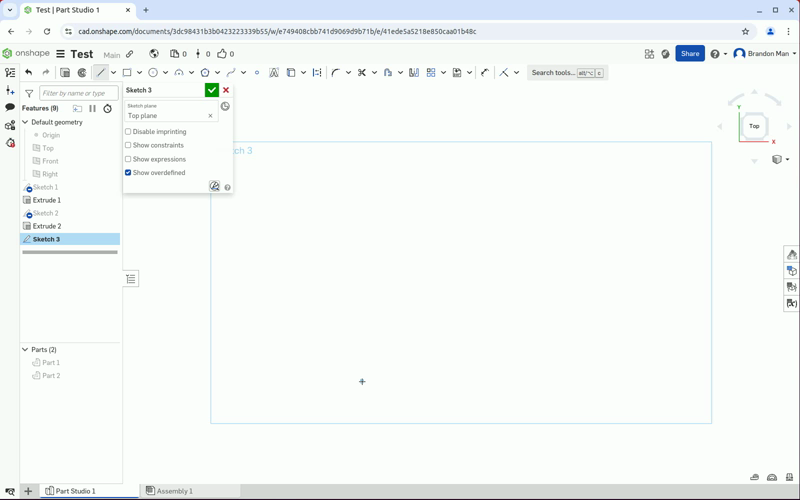
mouse_move(558, 381)
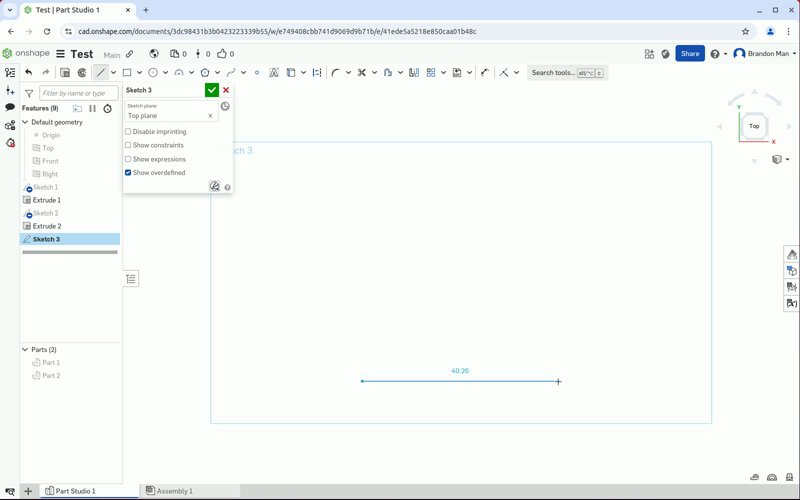
click(558, 381)
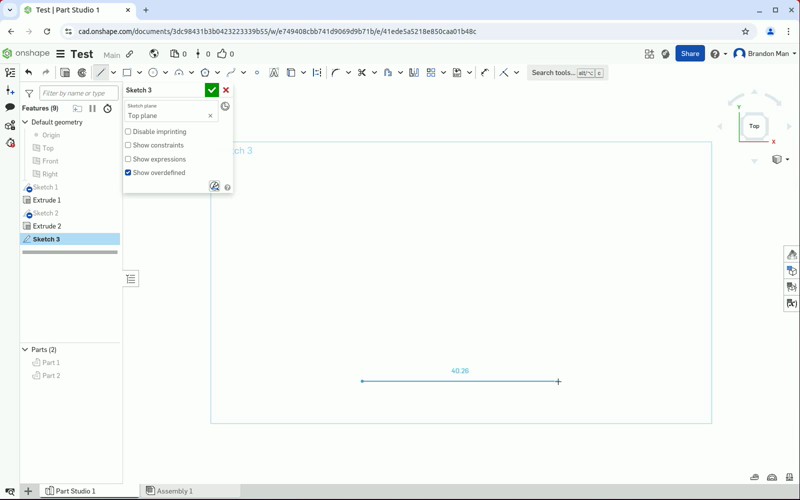
key_up(shift)
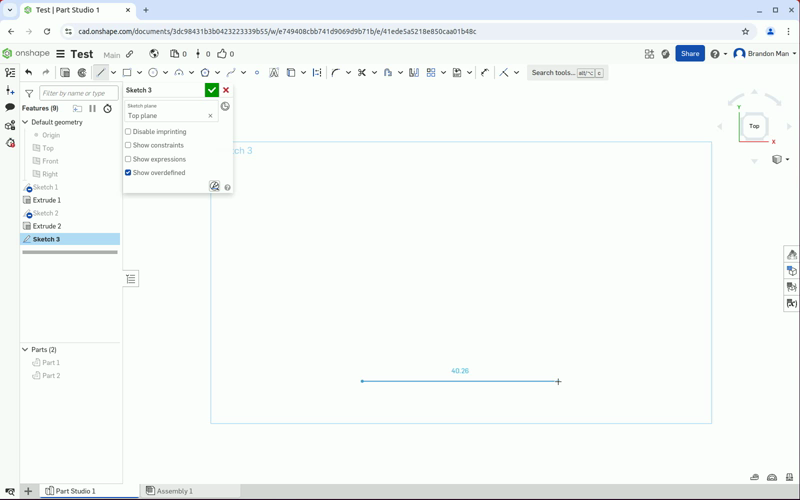
key_down(shift)
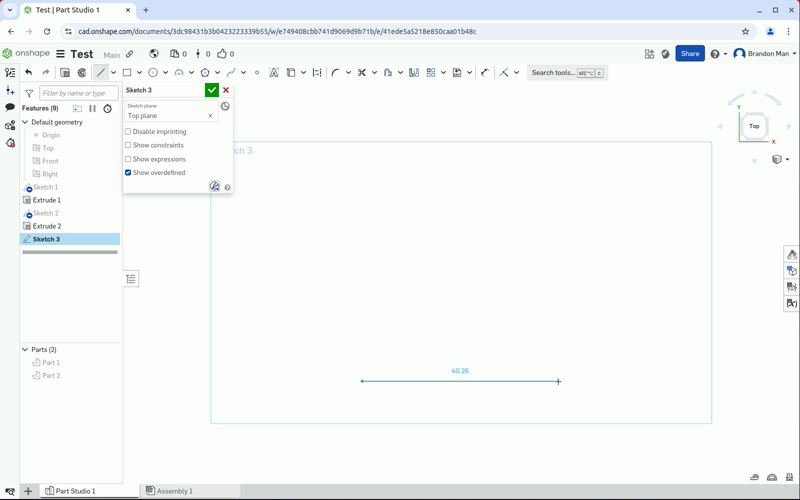
mouse_move(558, 185)
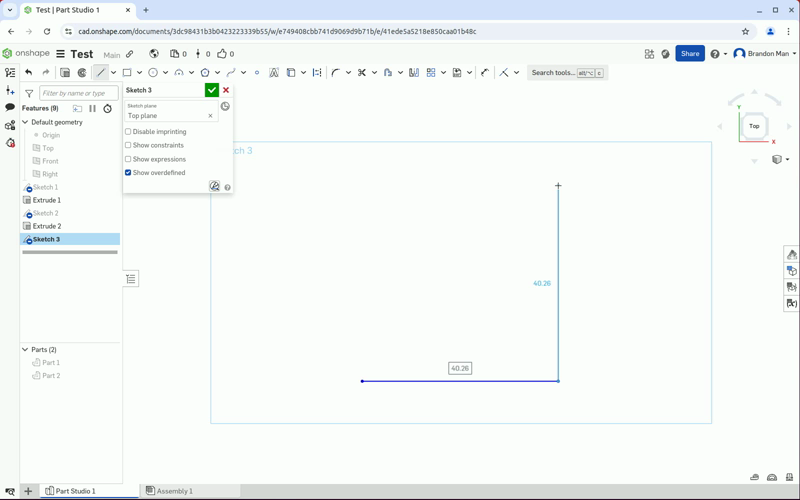
click(558, 185)
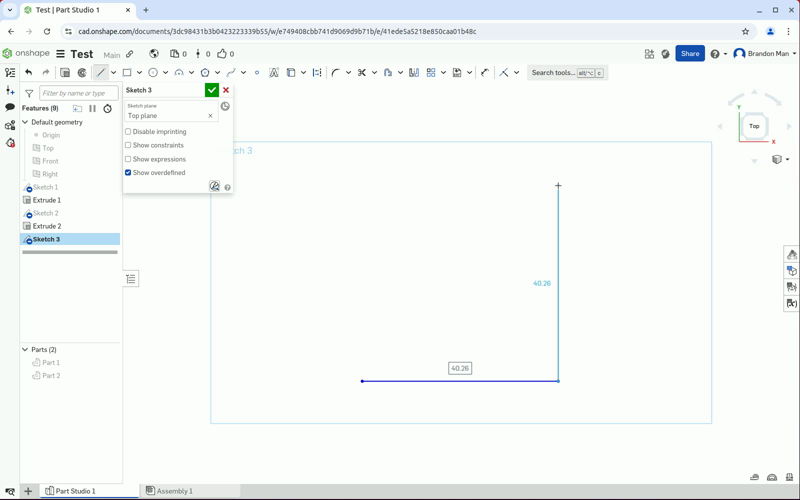
key_up(shift)
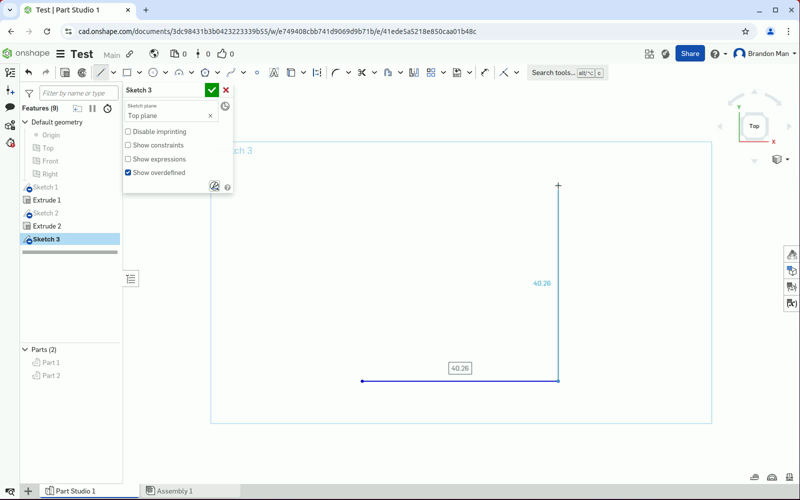
key_down(shift)
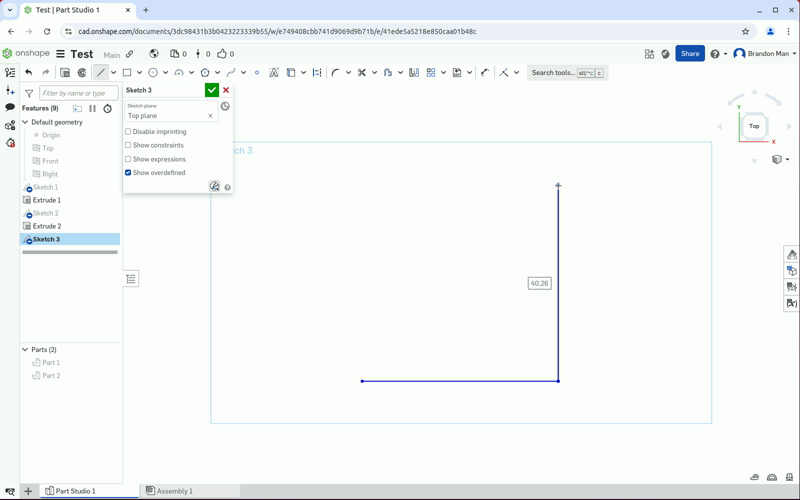
mouse_move(362, 185)
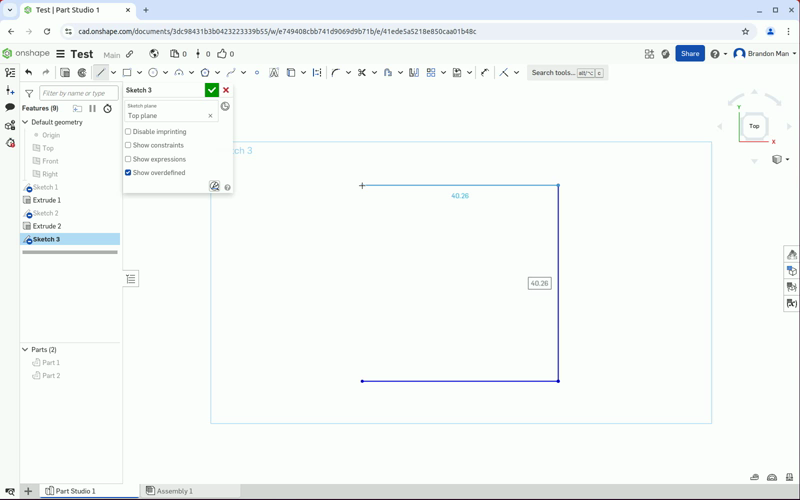
click(362, 185)
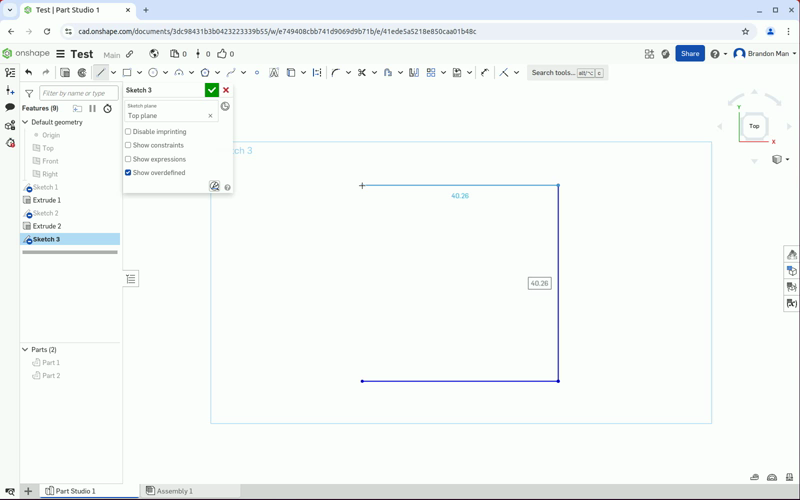
key_up(shift)
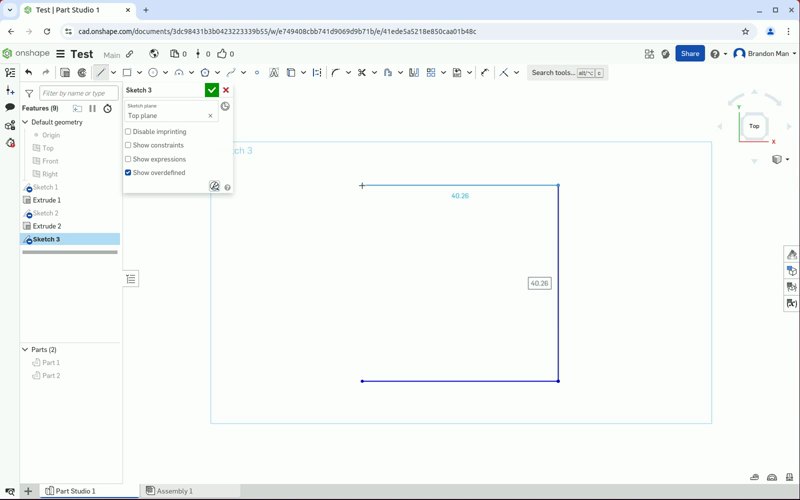
key_down(shift)
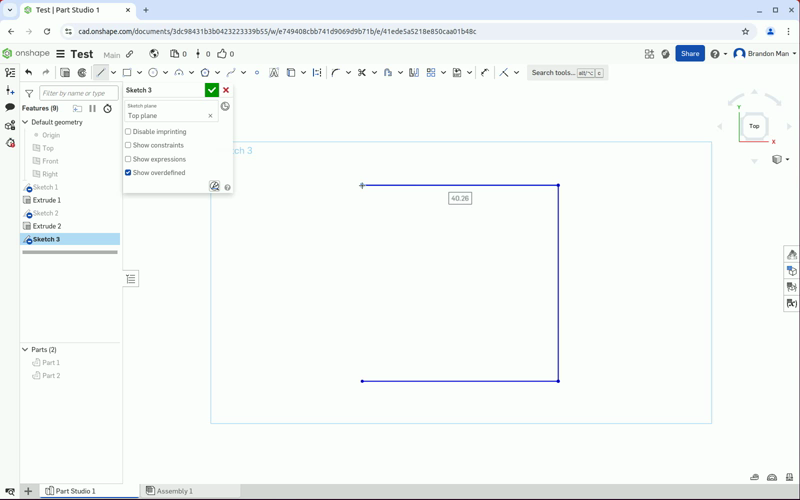
mouse_move(362, 381)
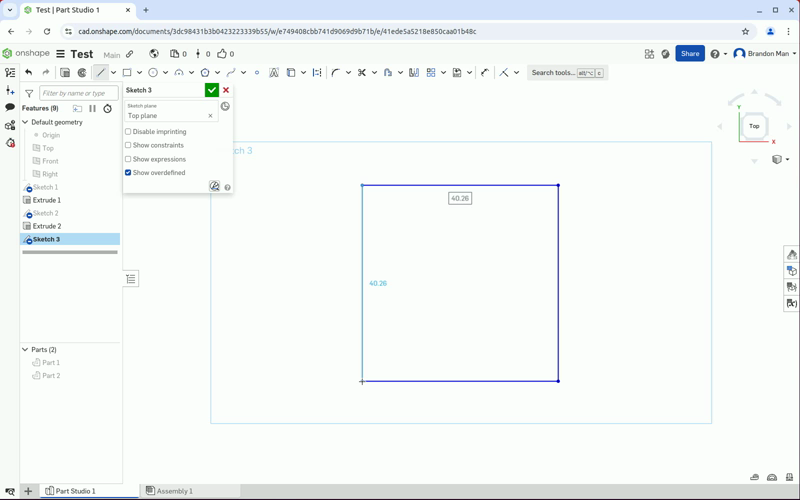
key_up(shift)
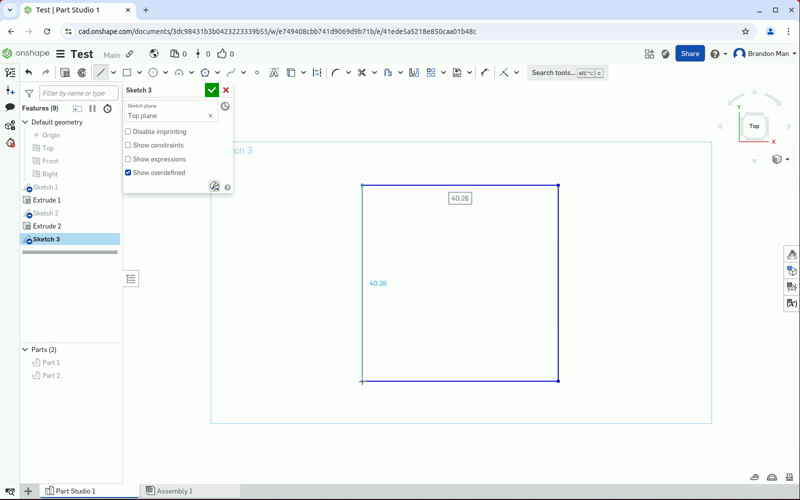
click(362, 381)
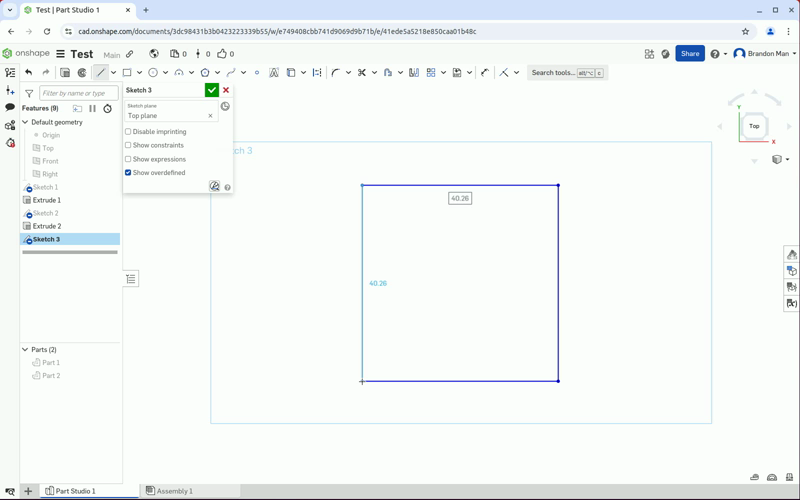
key(esc)
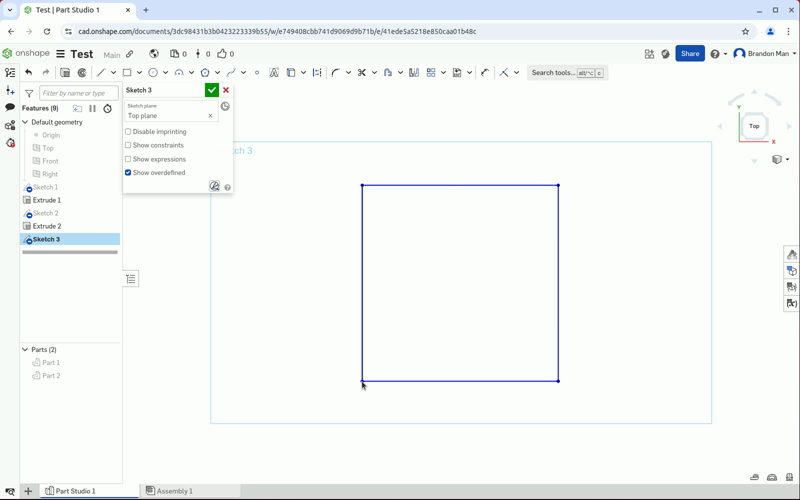
key(l)
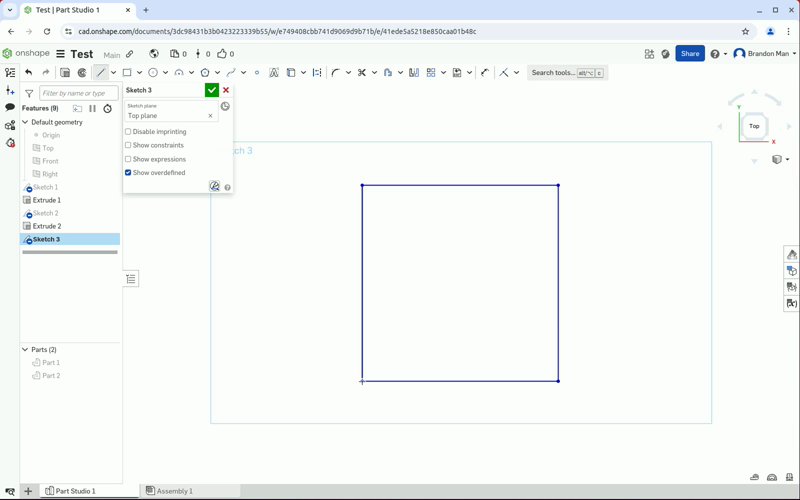
key_down(shift)
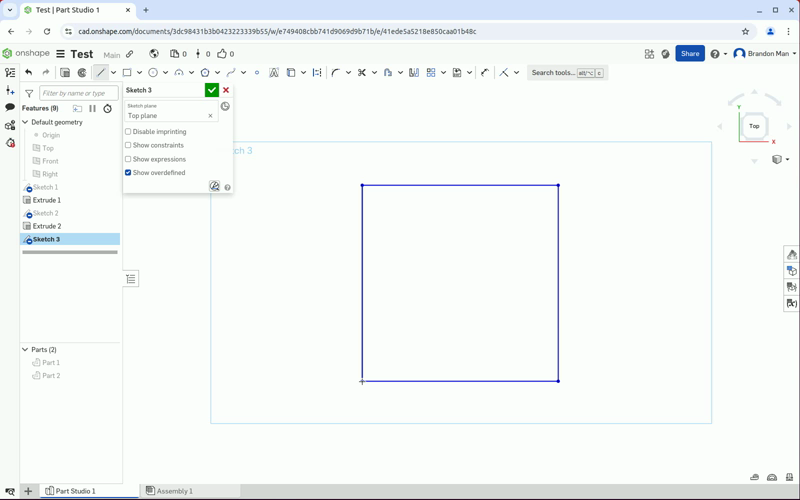
mouse_move(364, 379)
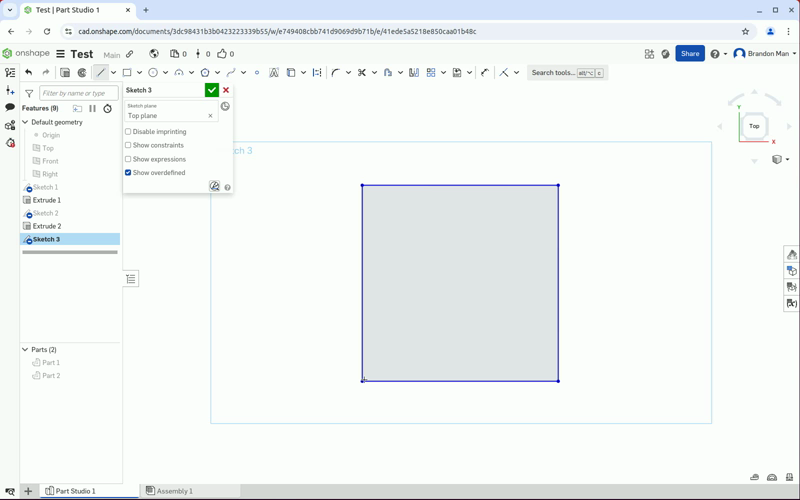
scroll(6)
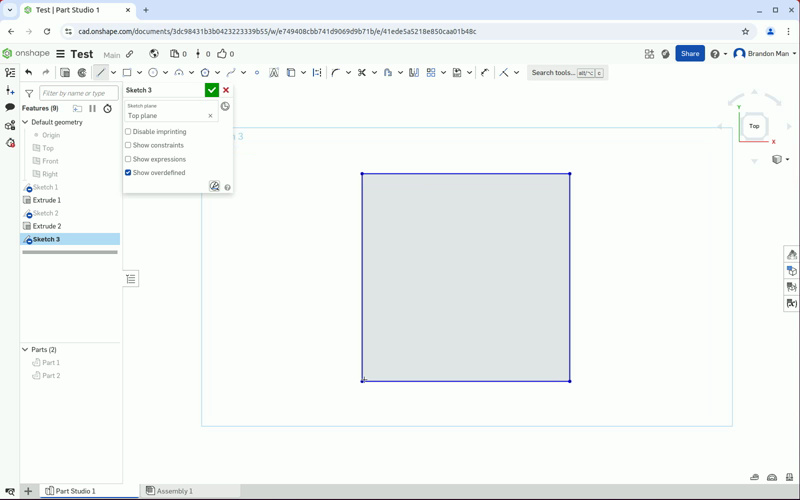
scroll(6)
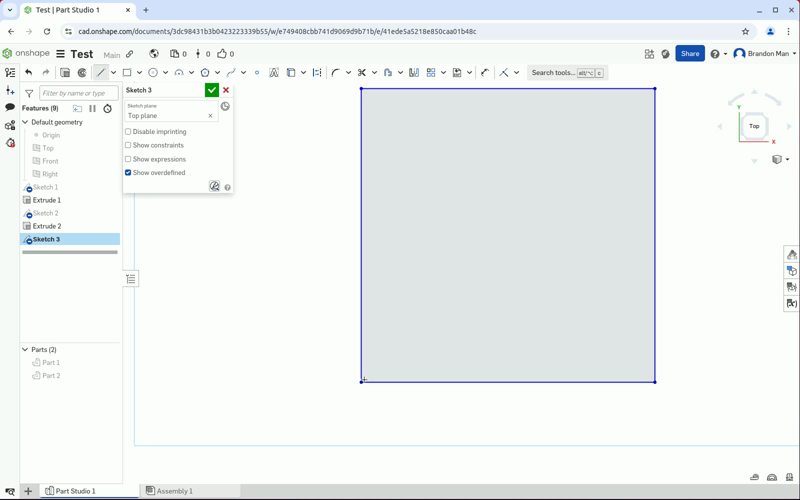
scroll(6)
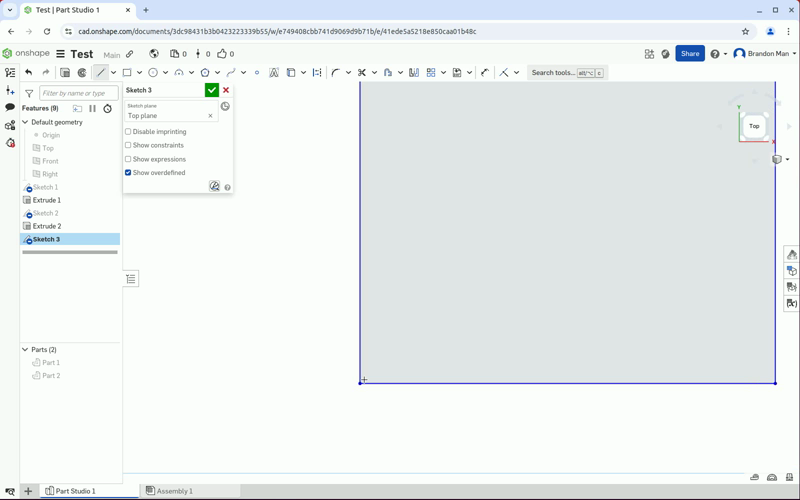
scroll(6)
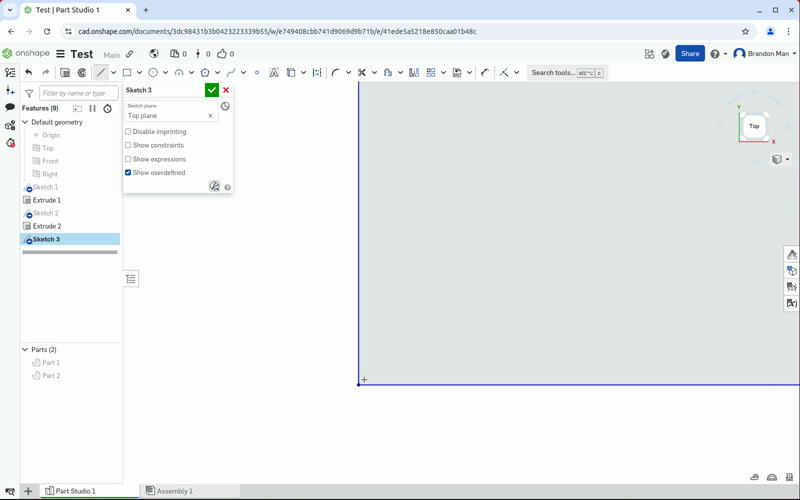
scroll(6)
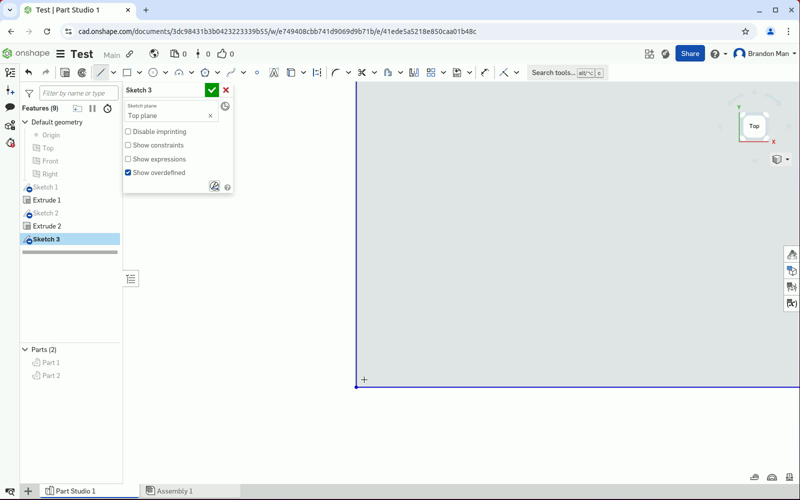
scroll(6)
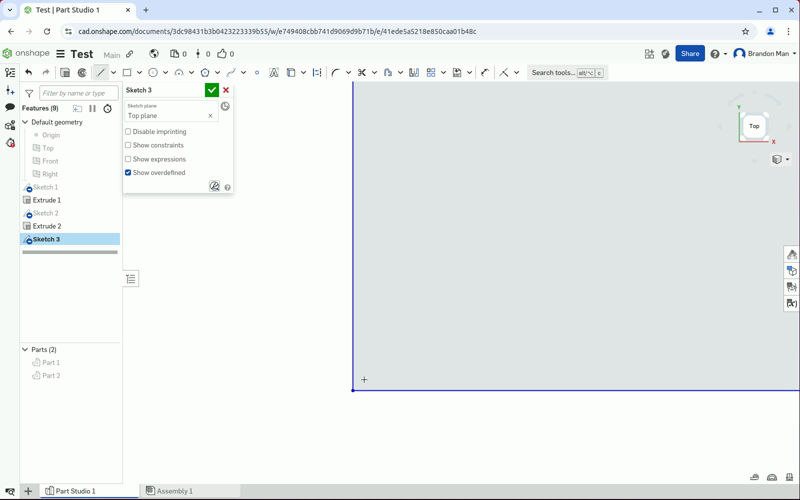
scroll(6)
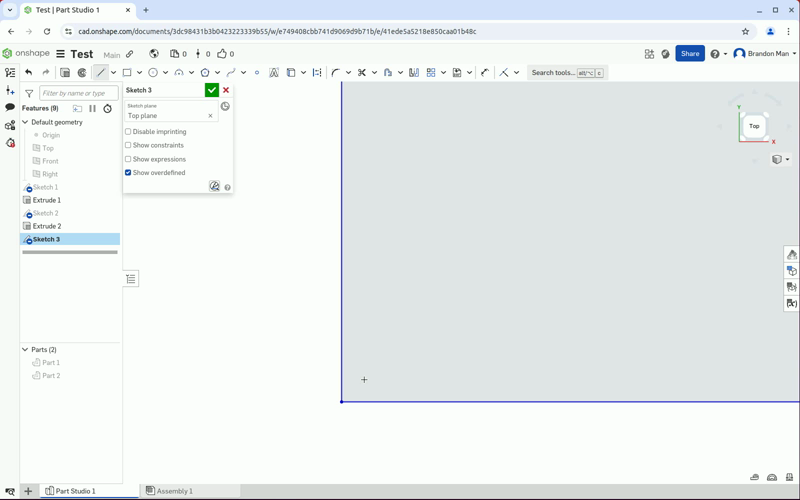
click(364, 379)
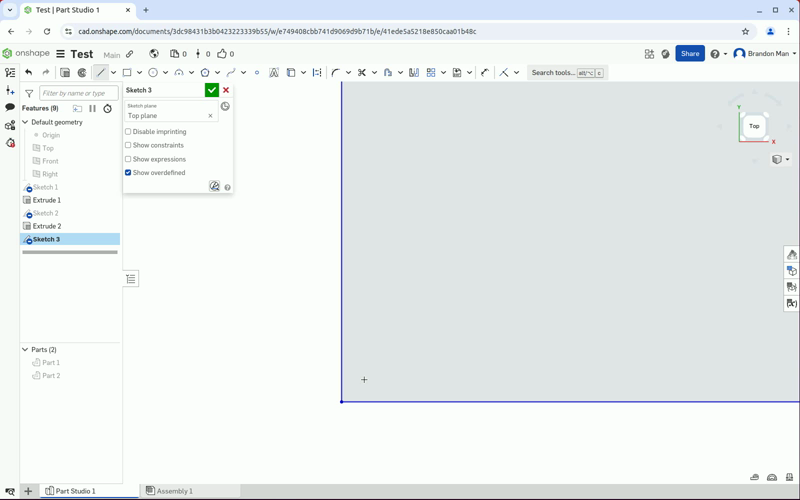
scroll(-6)
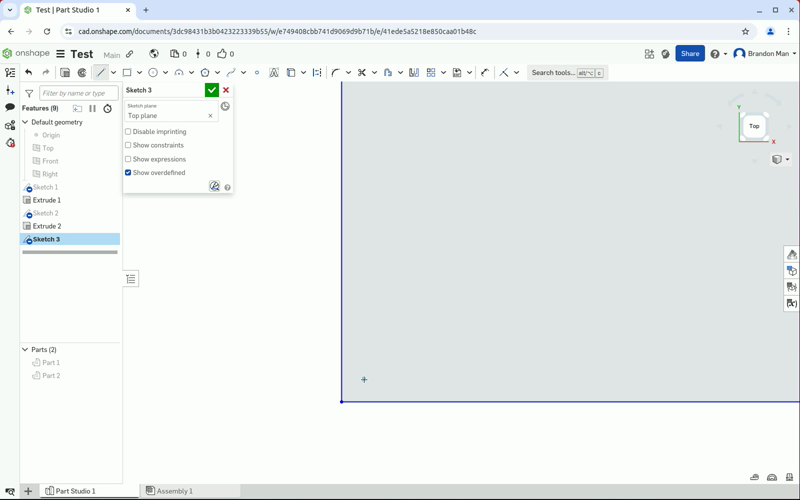
scroll(-6)
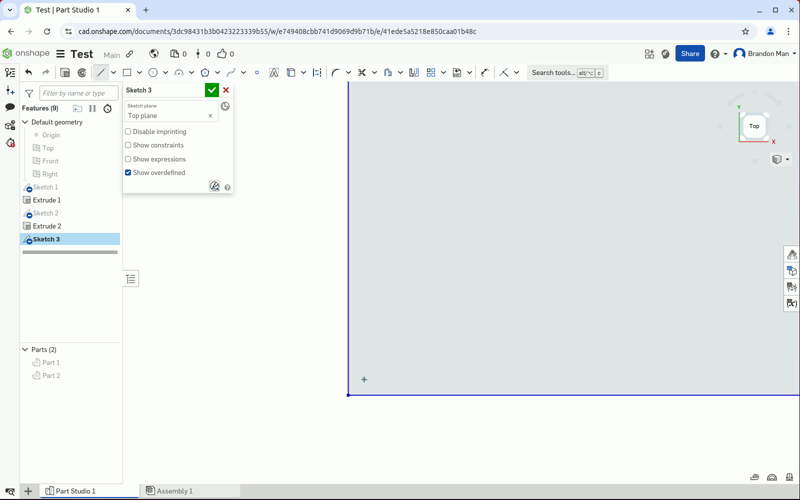
scroll(-6)
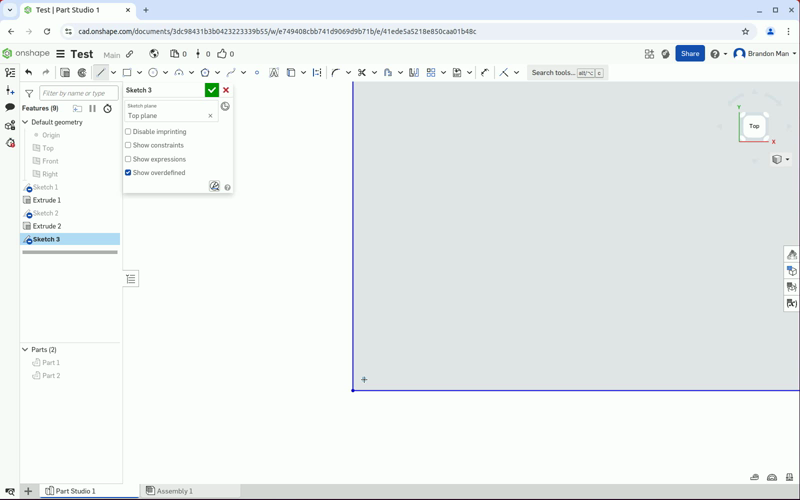
scroll(-6)
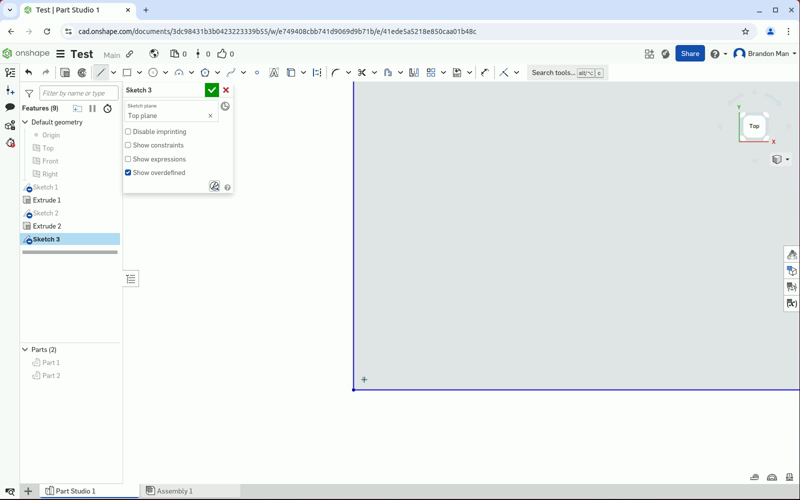
scroll(-6)
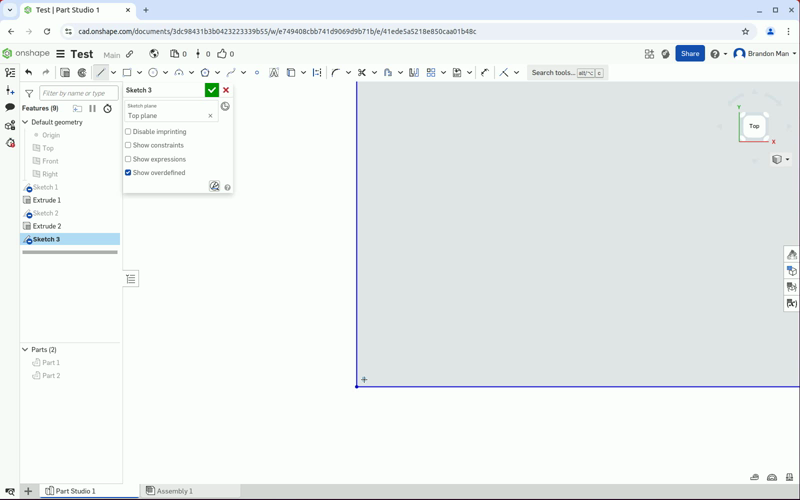
scroll(-6)
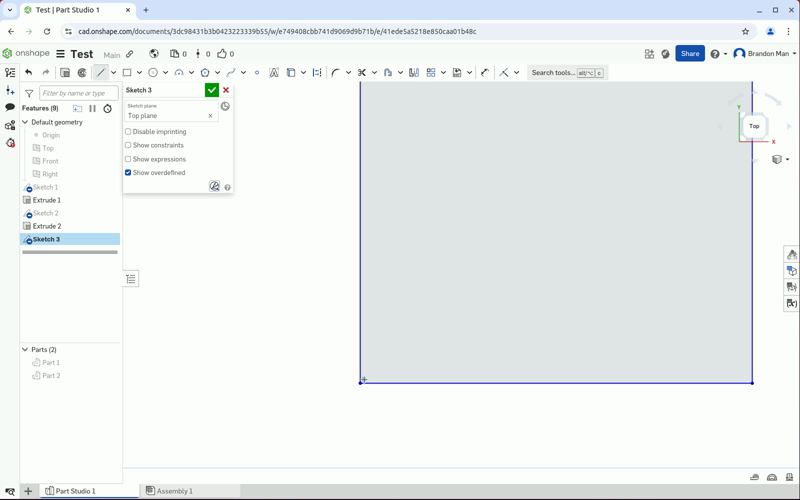
scroll(-6)
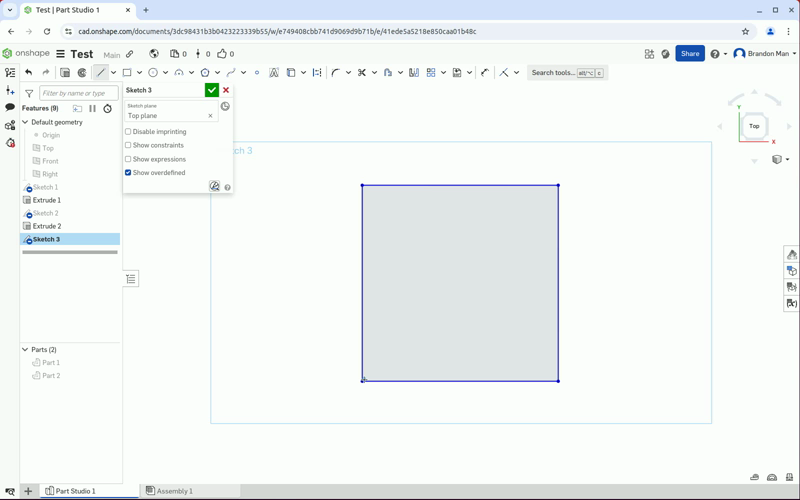
key_up(shift)
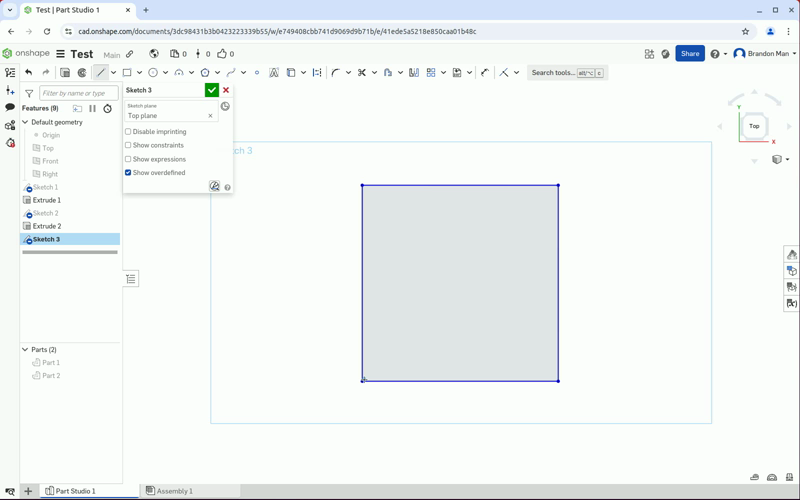
key_down(shift)
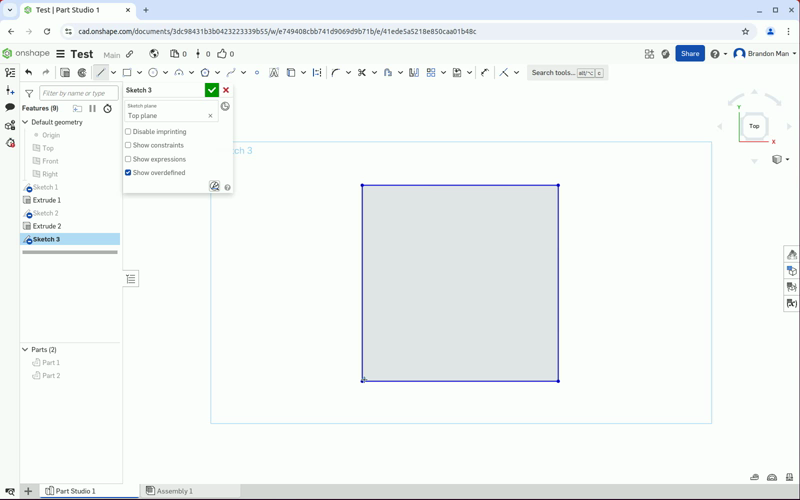
mouse_move(556, 379)
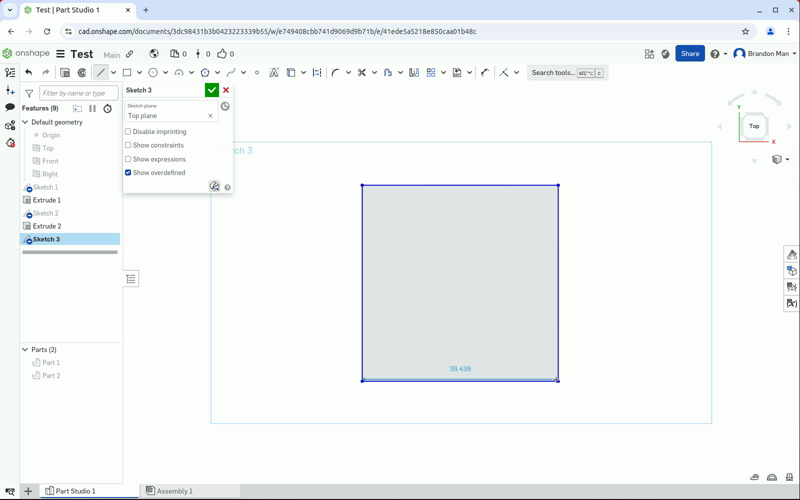
scroll(6)
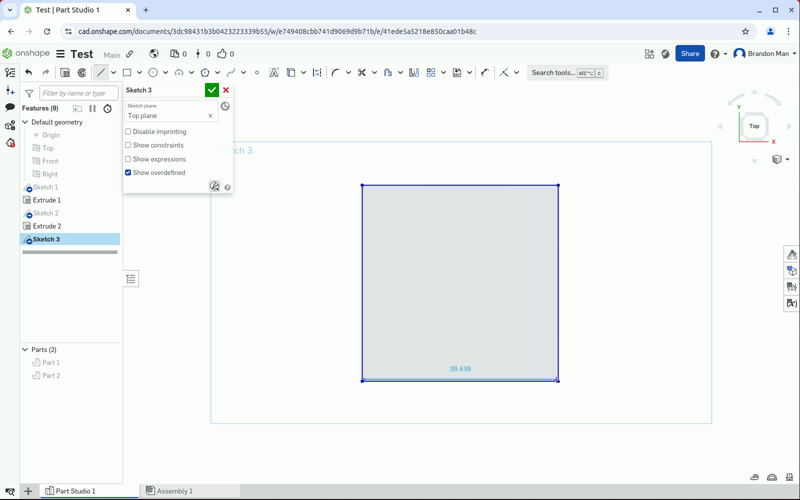
scroll(6)
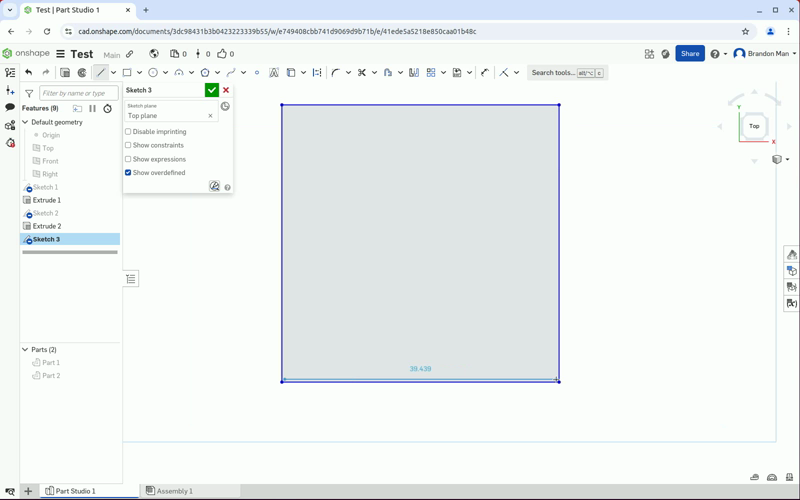
scroll(6)
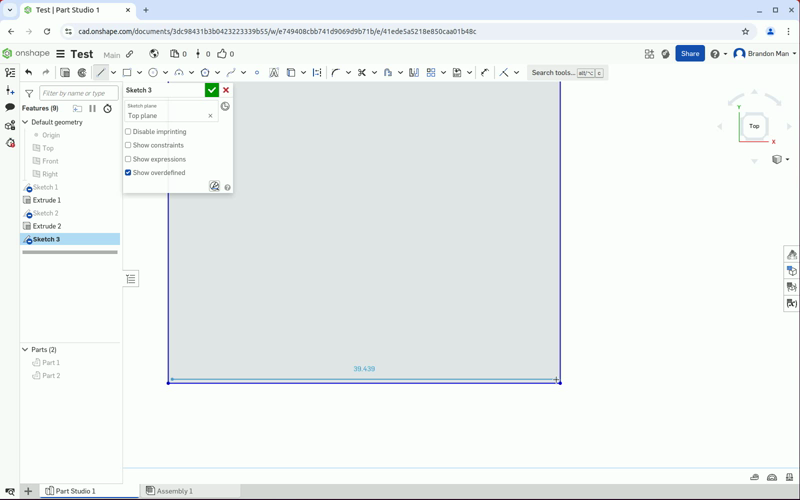
scroll(6)
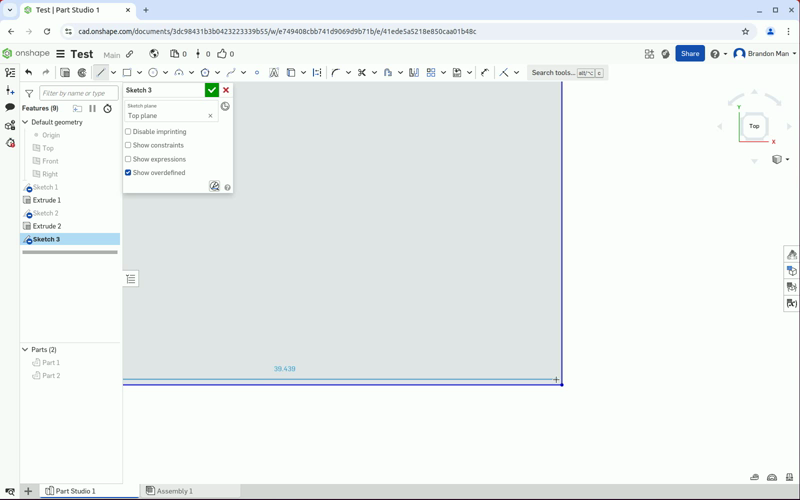
scroll(6)
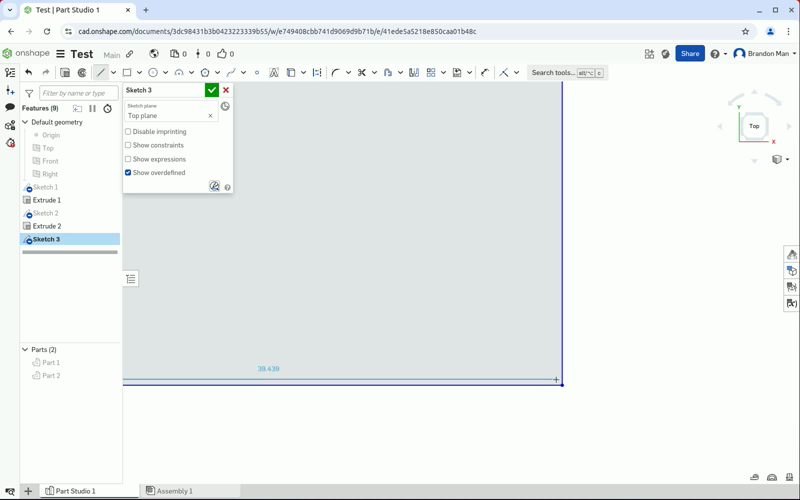
scroll(6)
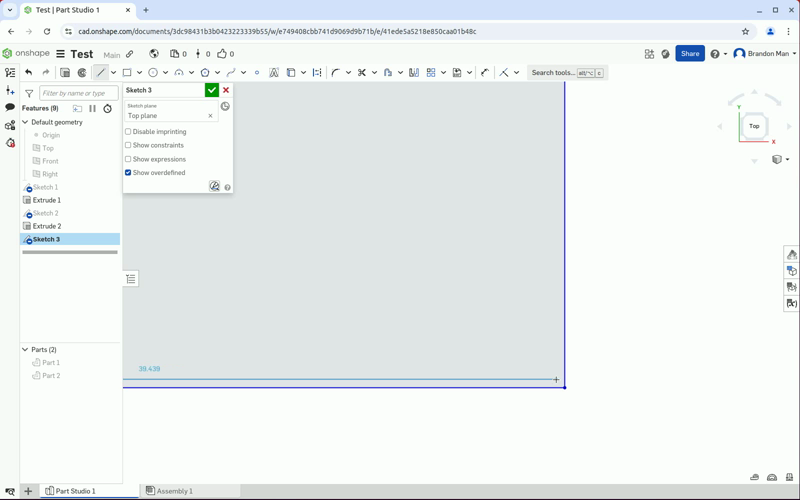
scroll(6)
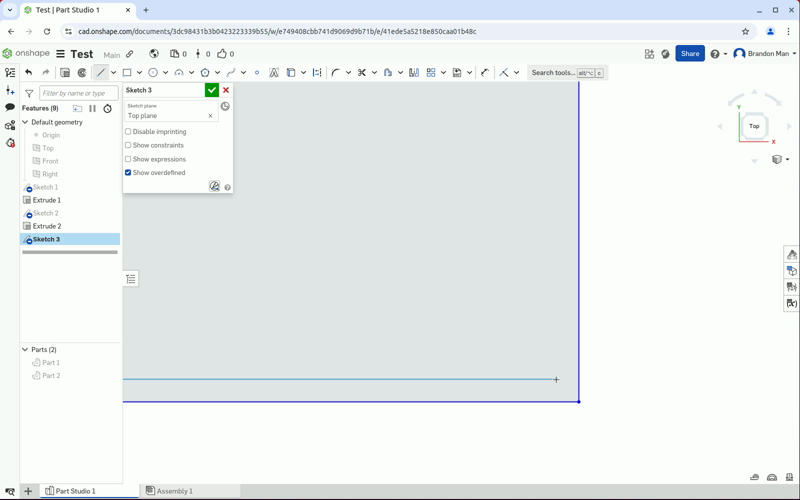
click(556, 379)
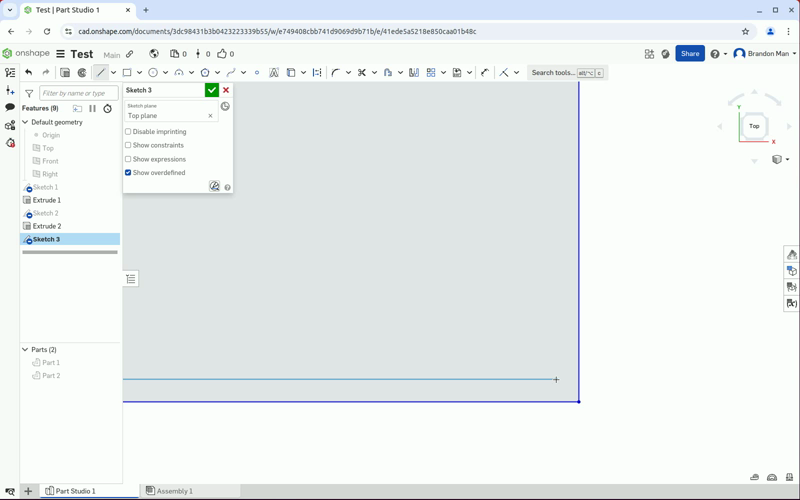
scroll(-6)
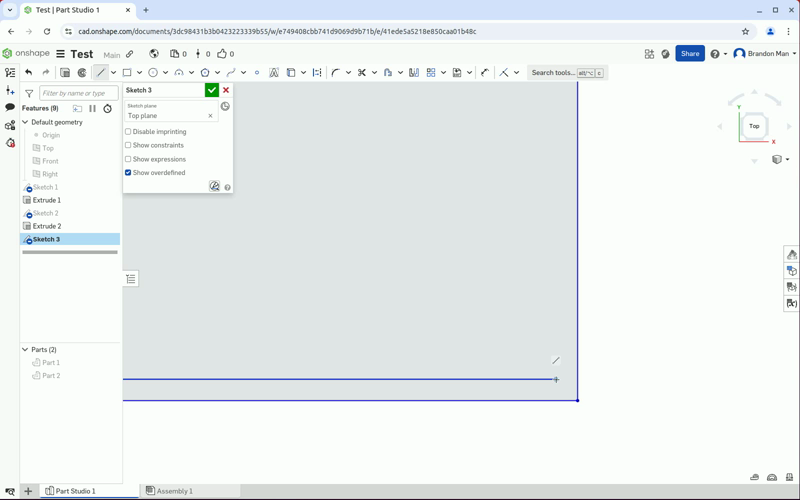
scroll(-6)
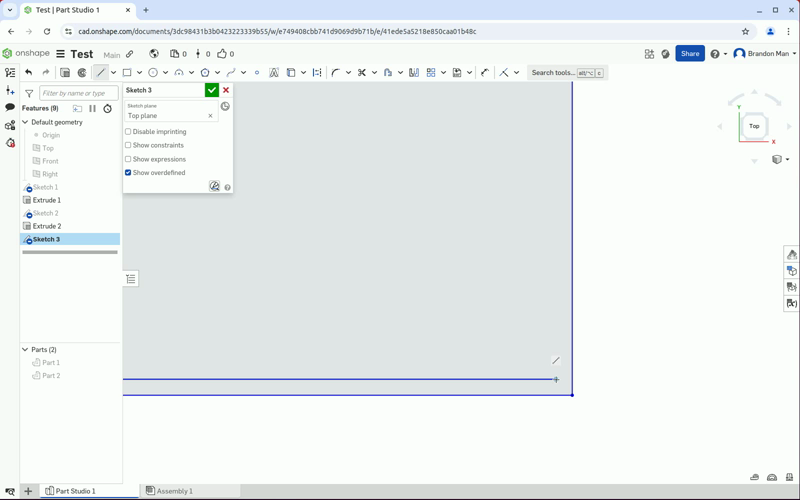
scroll(-6)
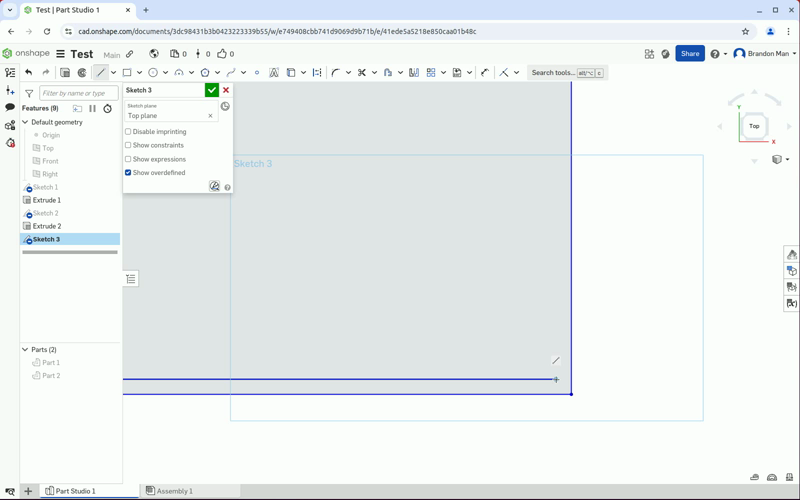
scroll(-6)
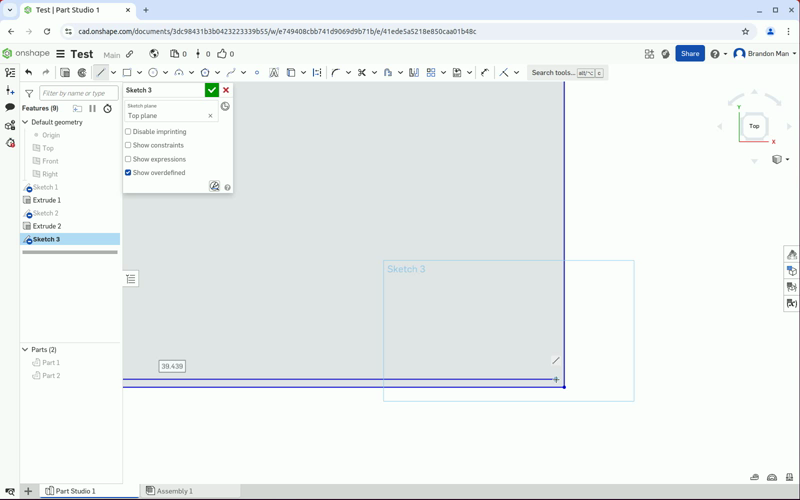
scroll(-6)
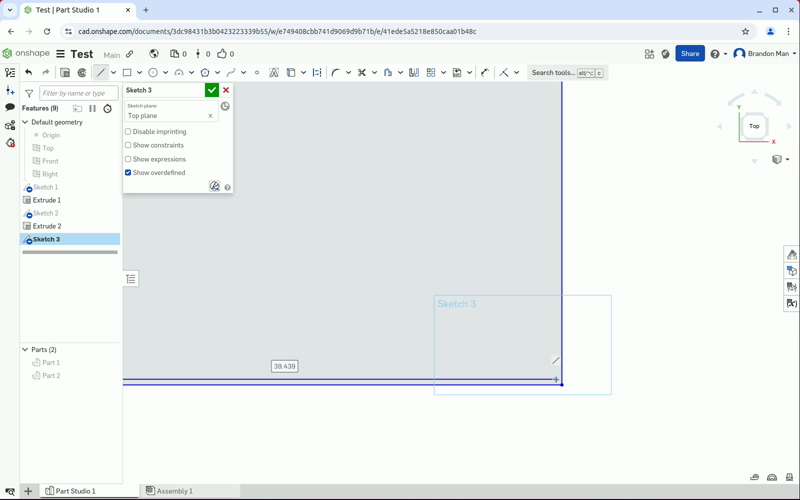
scroll(-6)
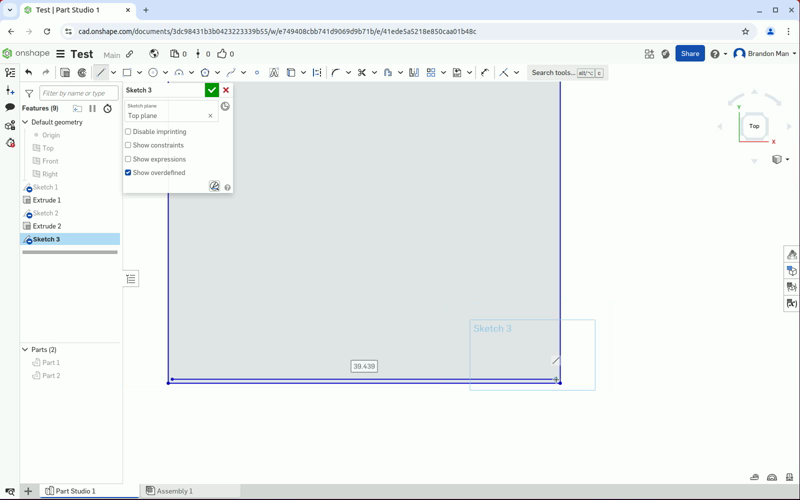
scroll(-6)
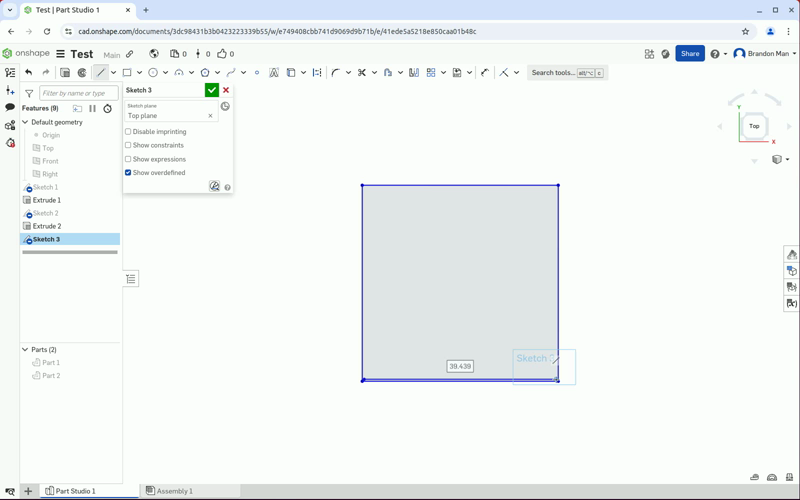
key_up(shift)
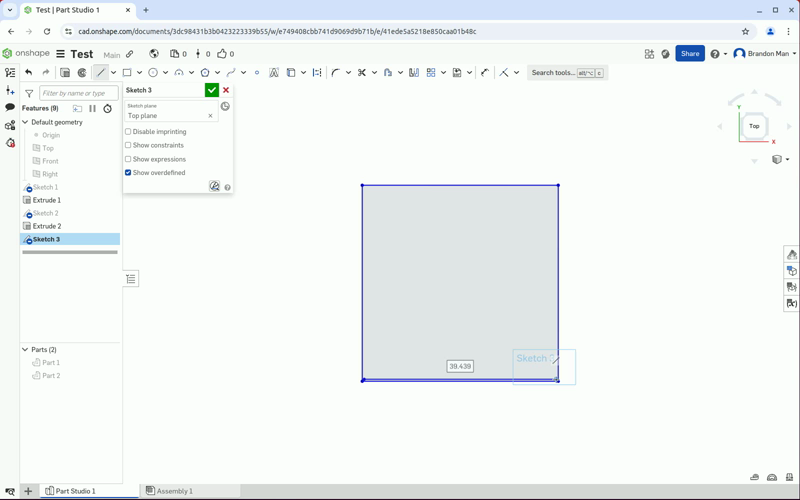
key_down(shift)
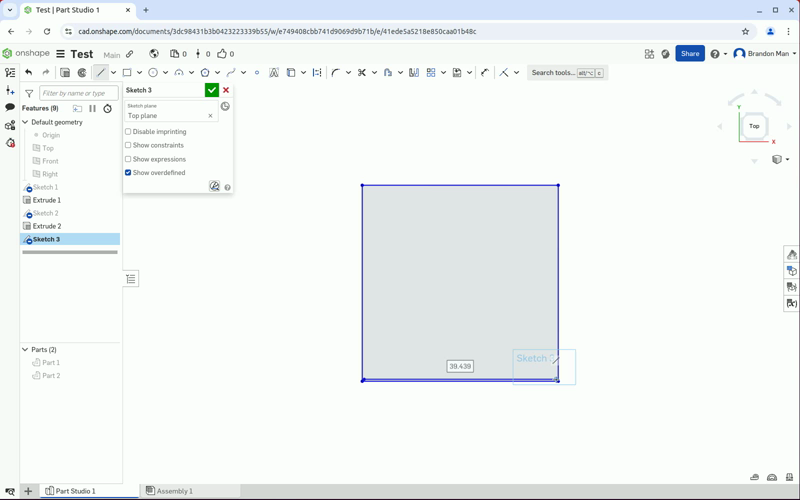
mouse_move(556, 187)
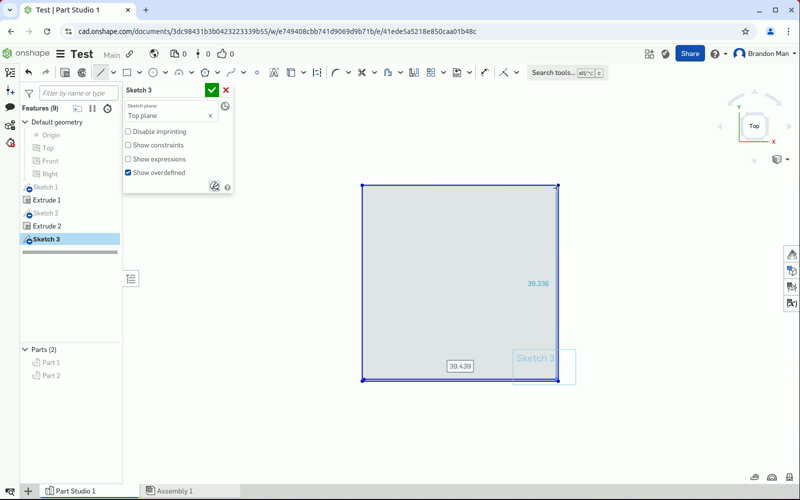
scroll(6)
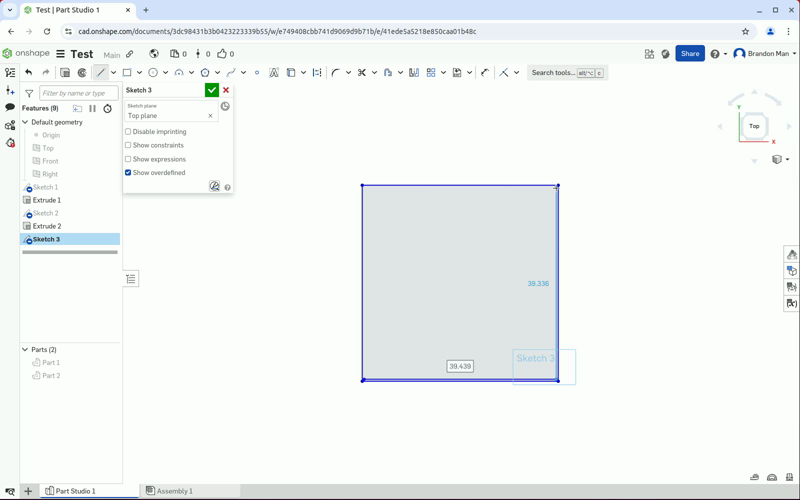
scroll(6)
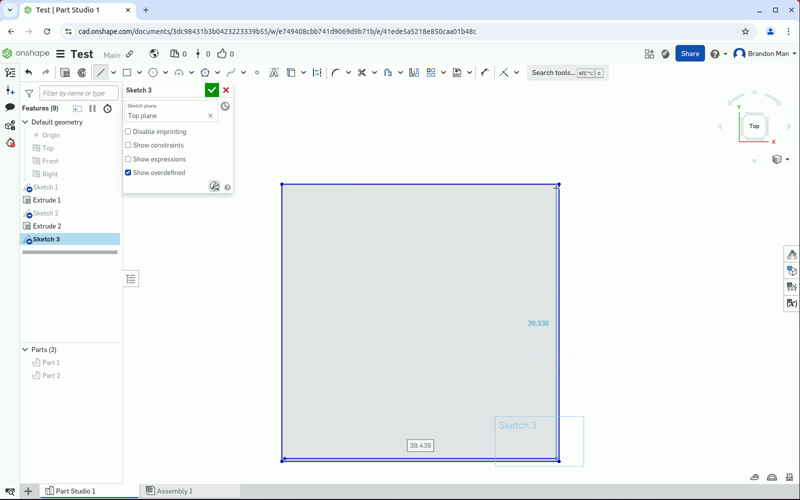
scroll(6)
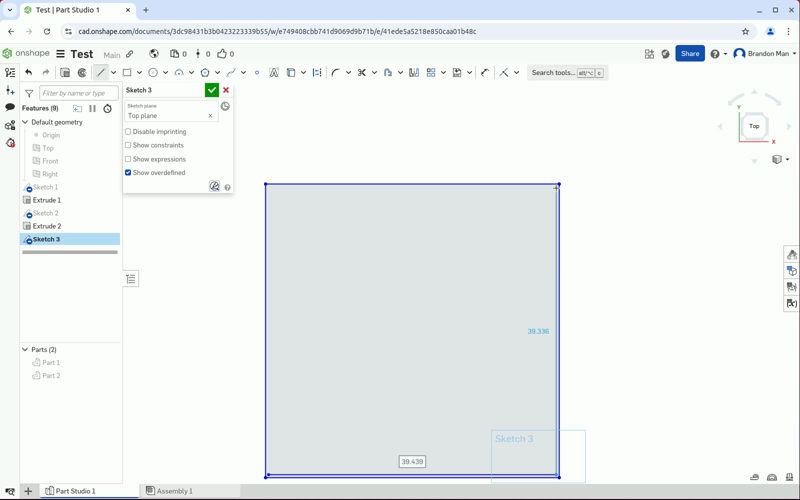
scroll(6)
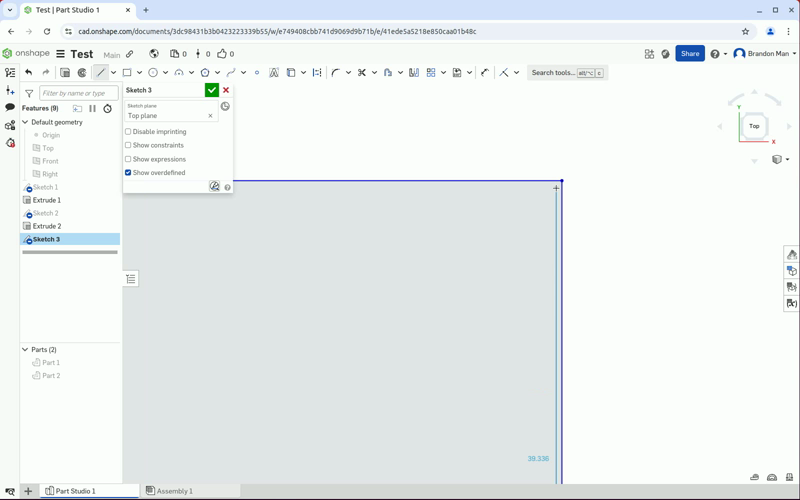
scroll(6)
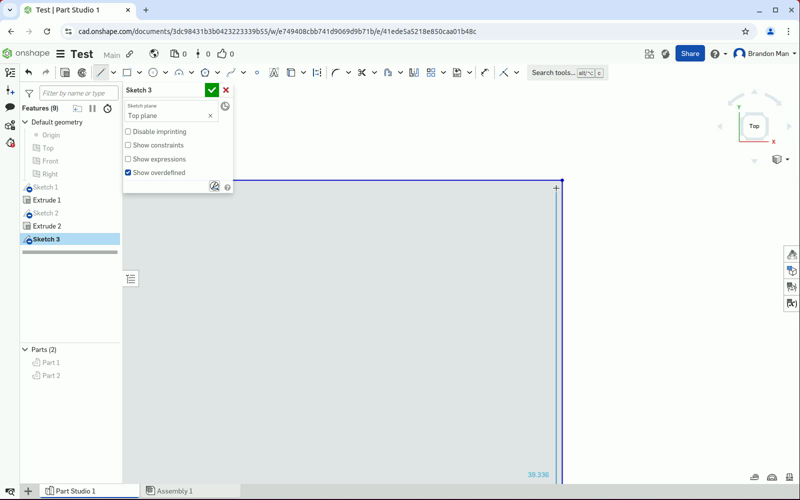
scroll(6)
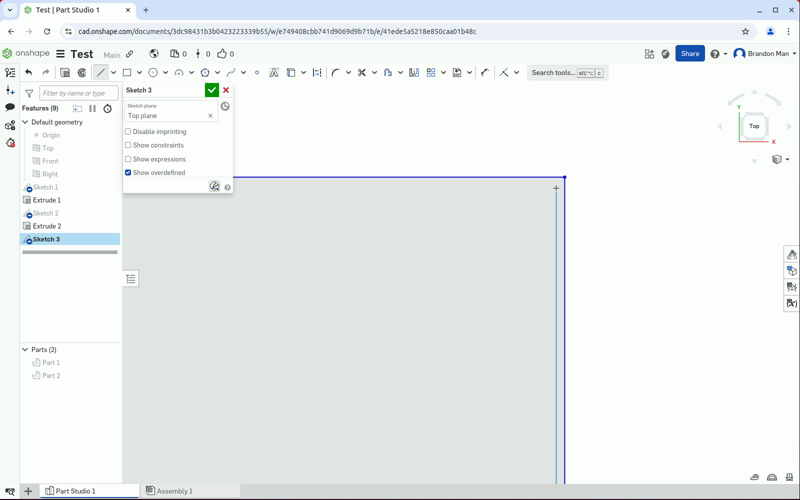
scroll(6)
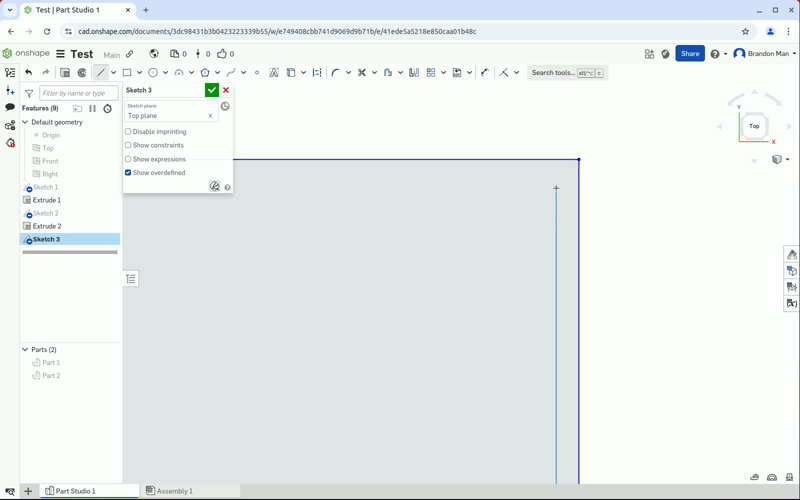
click(556, 187)
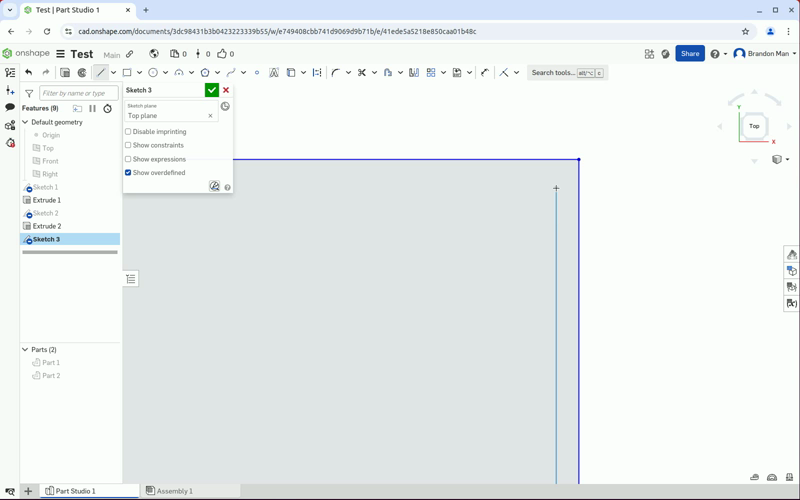
scroll(-6)
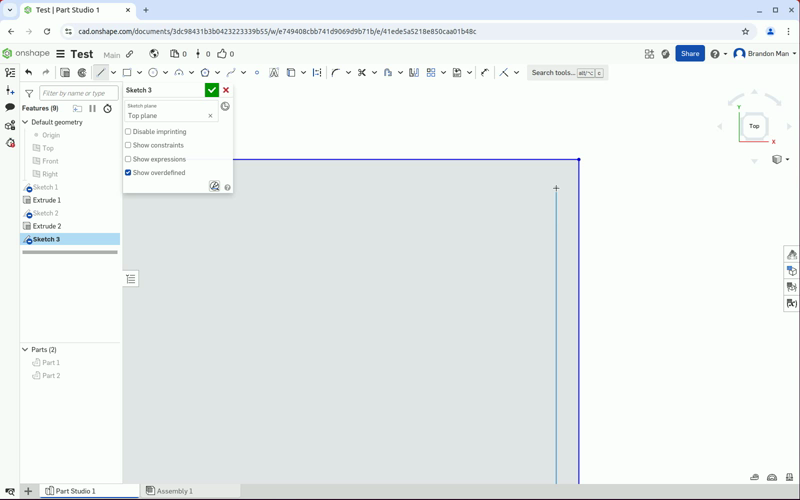
scroll(-6)
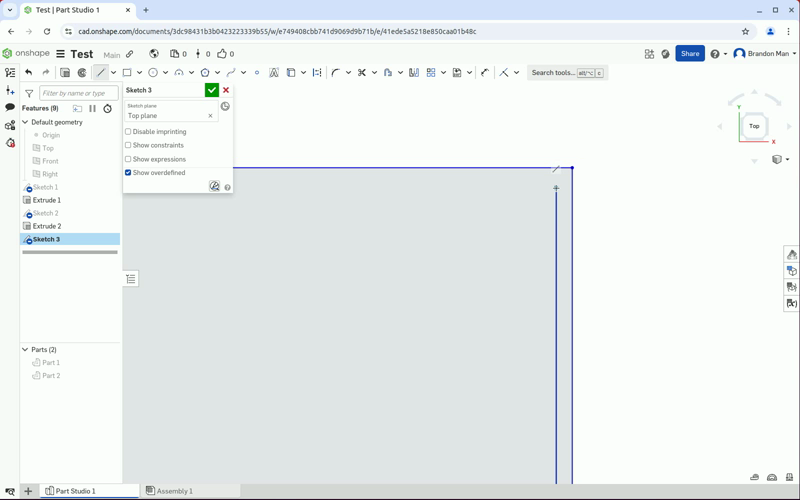
scroll(-6)
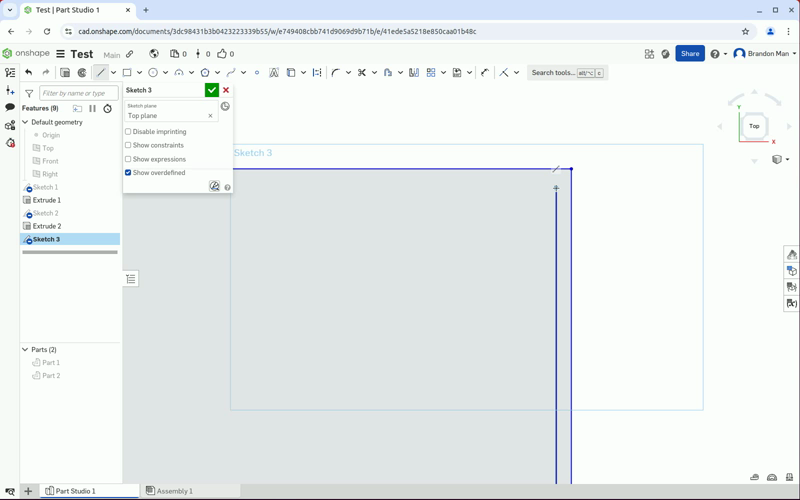
scroll(-6)
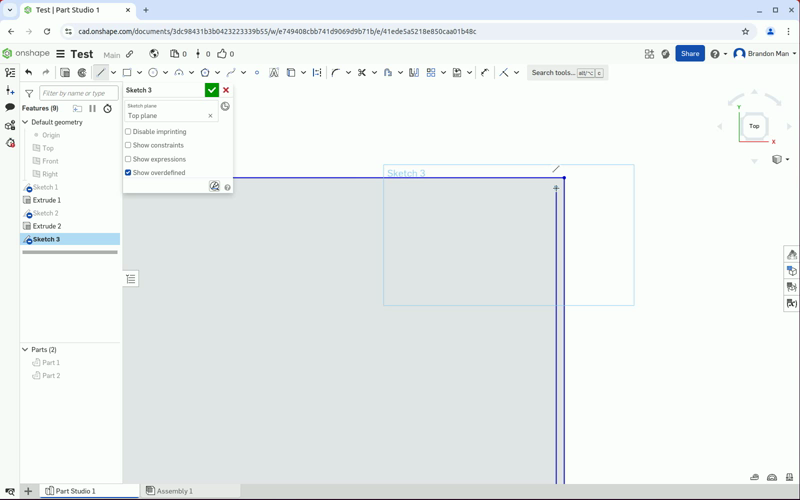
scroll(-6)
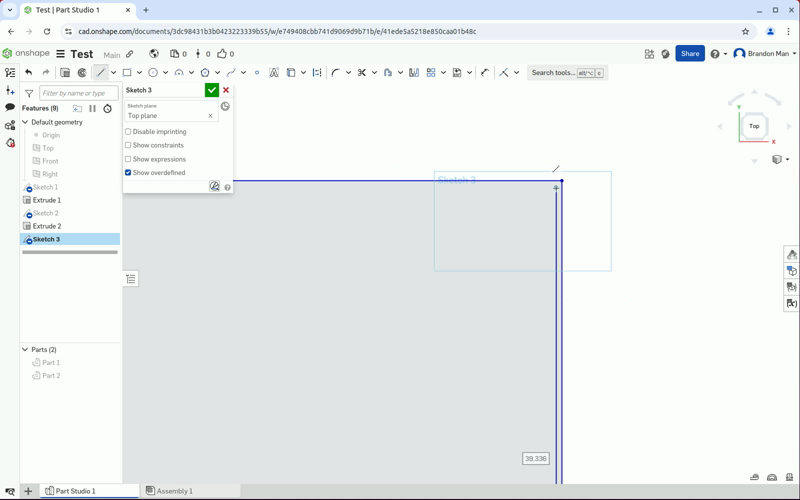
scroll(-6)
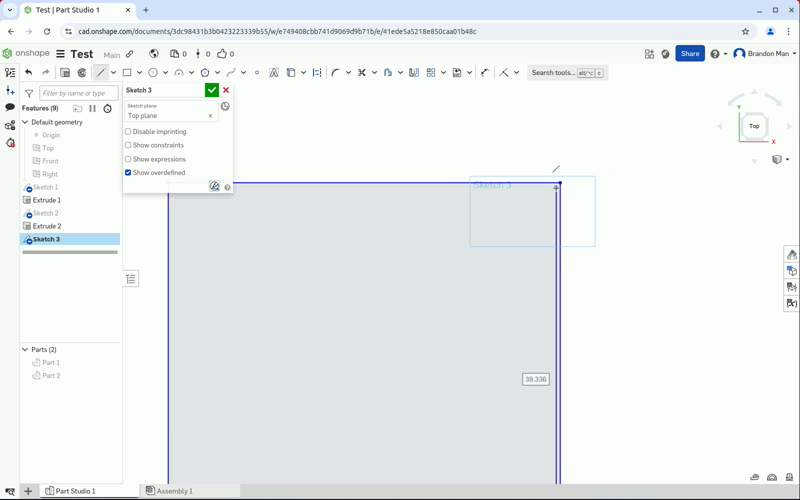
scroll(-6)
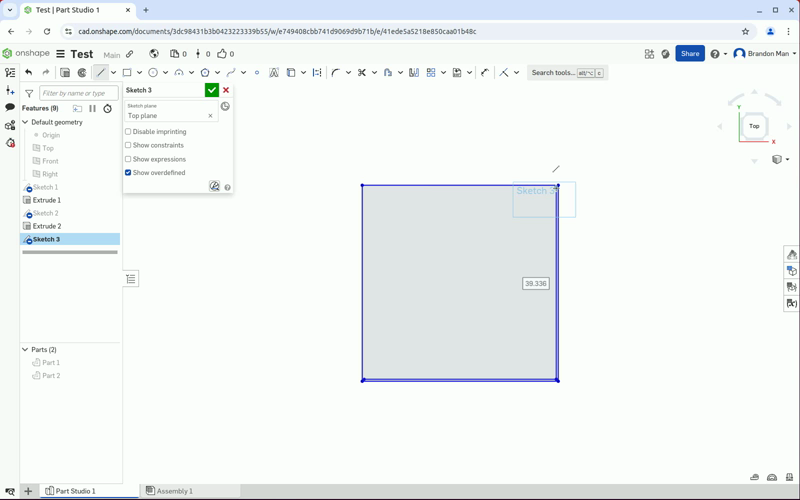
key_up(shift)
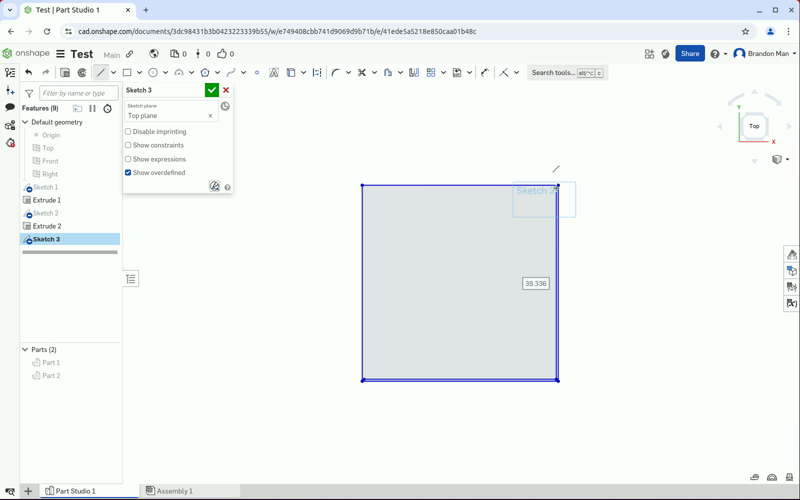
key_down(shift)
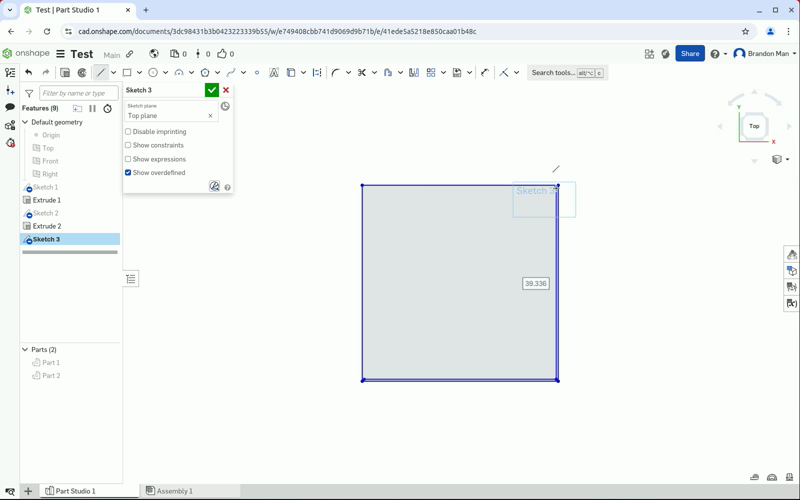
mouse_move(364, 187)
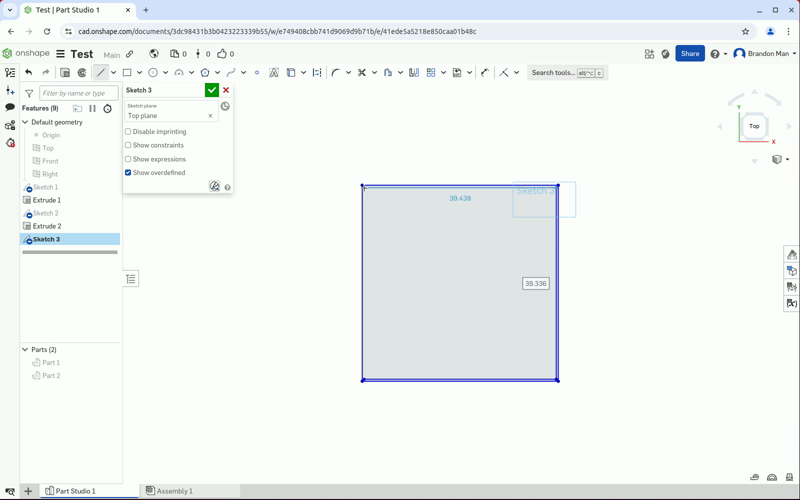
scroll(6)
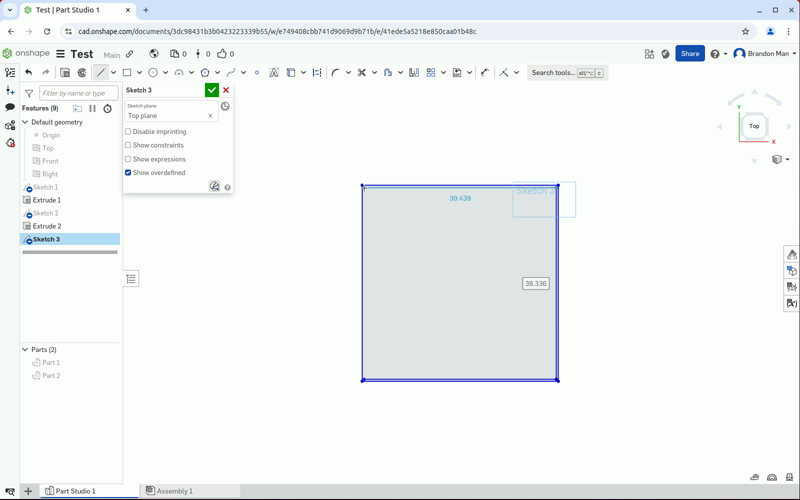
scroll(6)
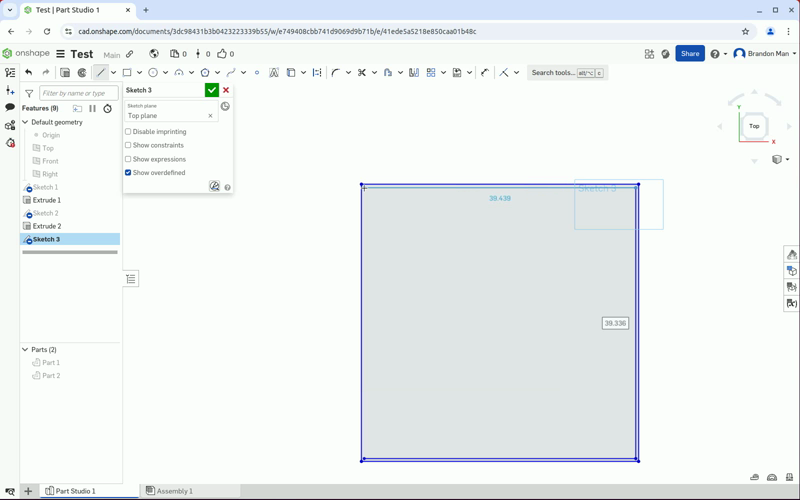
scroll(6)
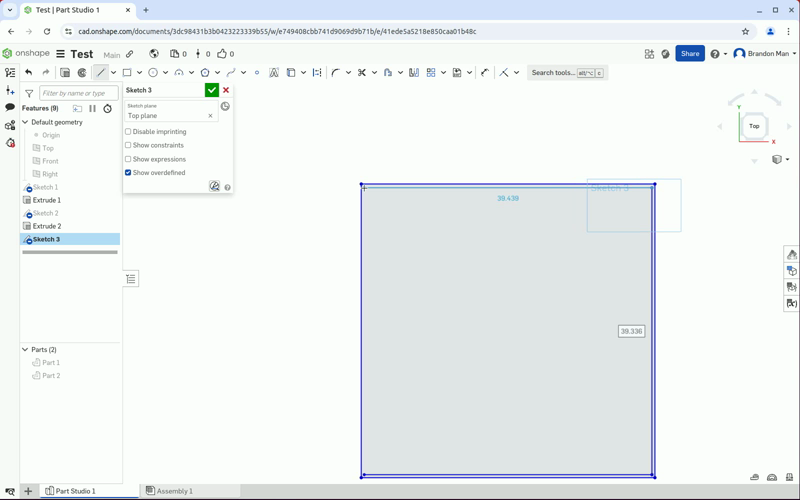
scroll(6)
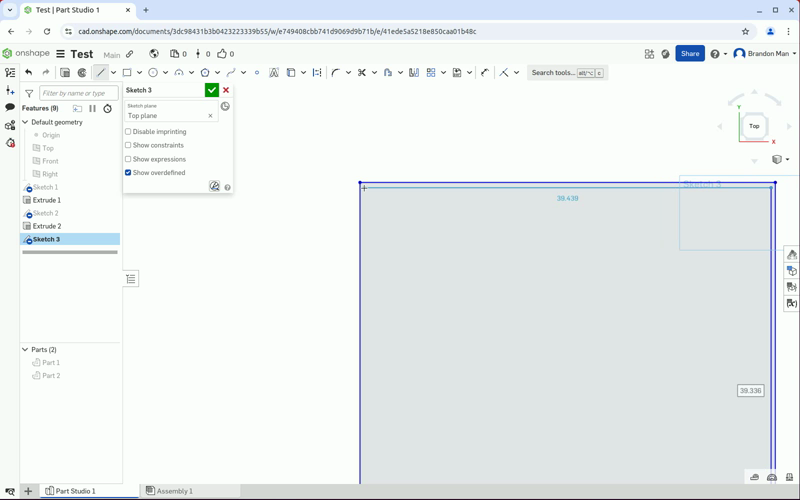
scroll(6)
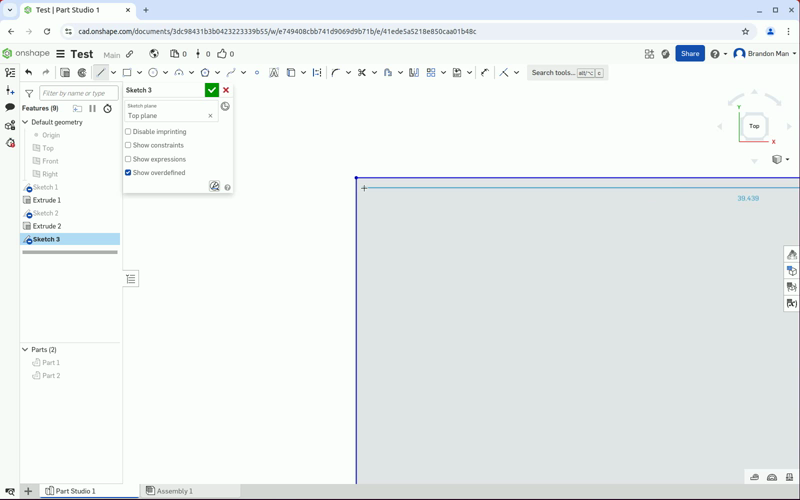
scroll(6)
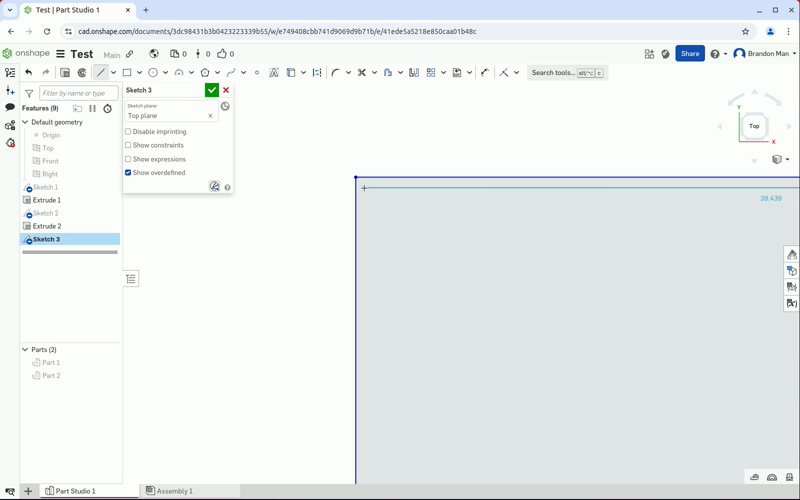
scroll(6)
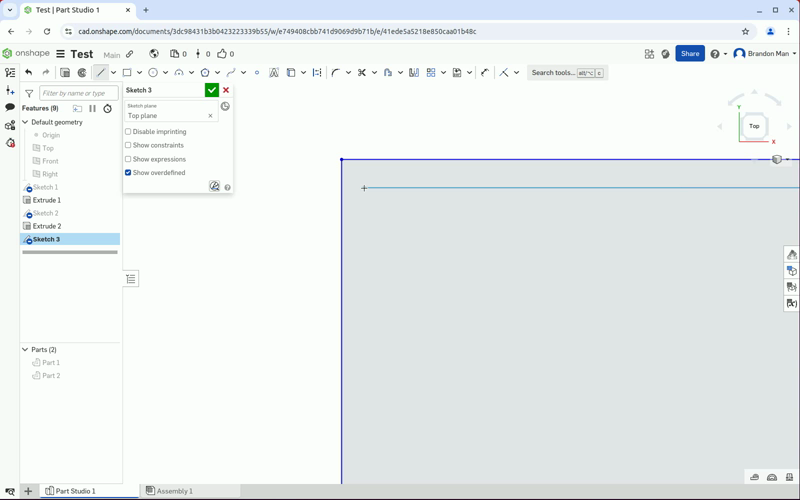
click(364, 187)
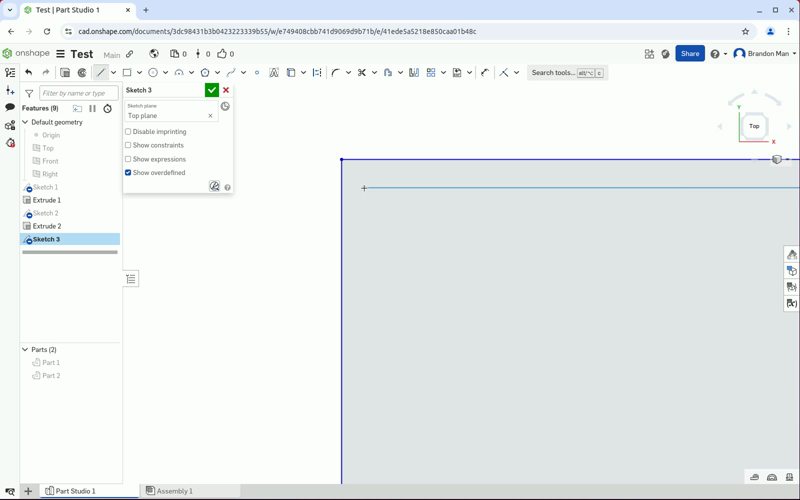
scroll(-6)
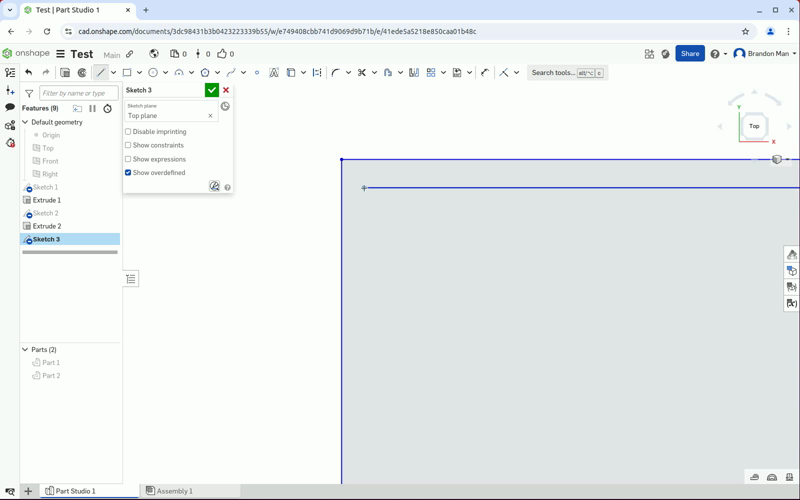
scroll(-6)
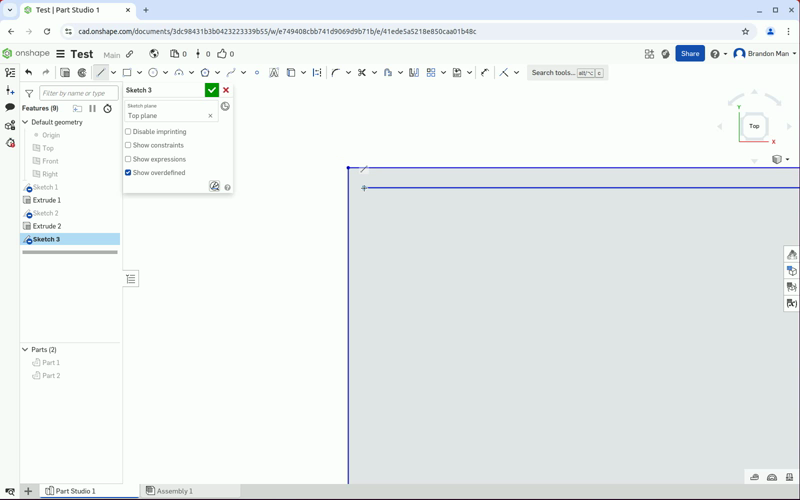
scroll(-6)
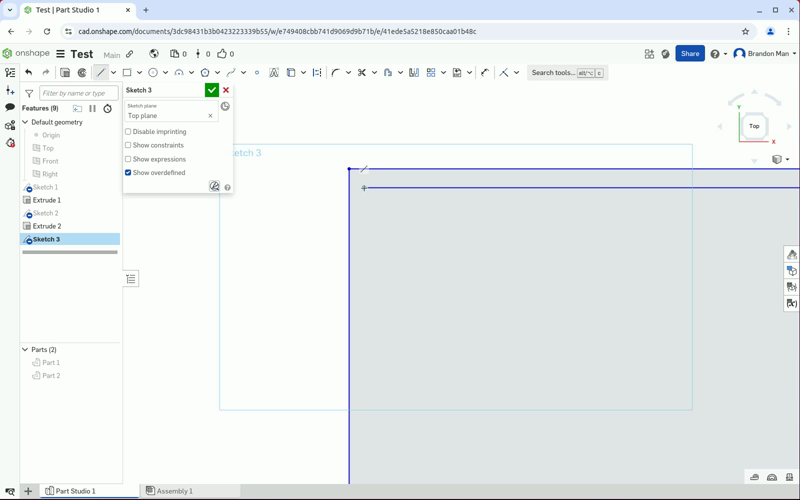
scroll(-6)
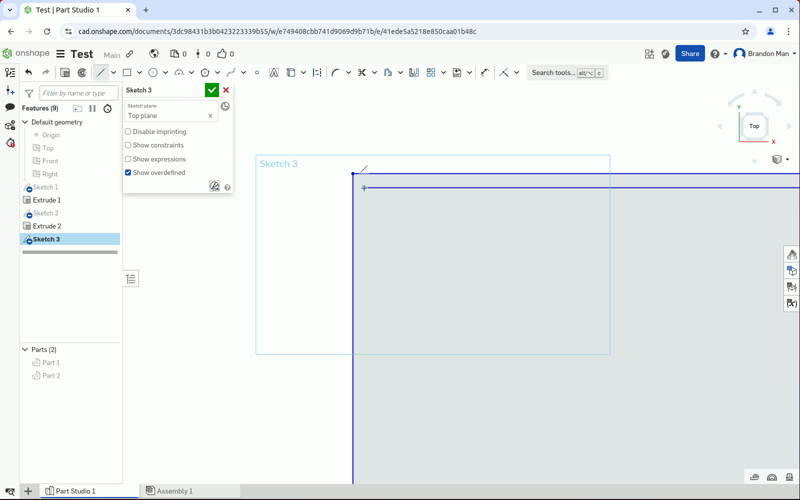
scroll(-6)
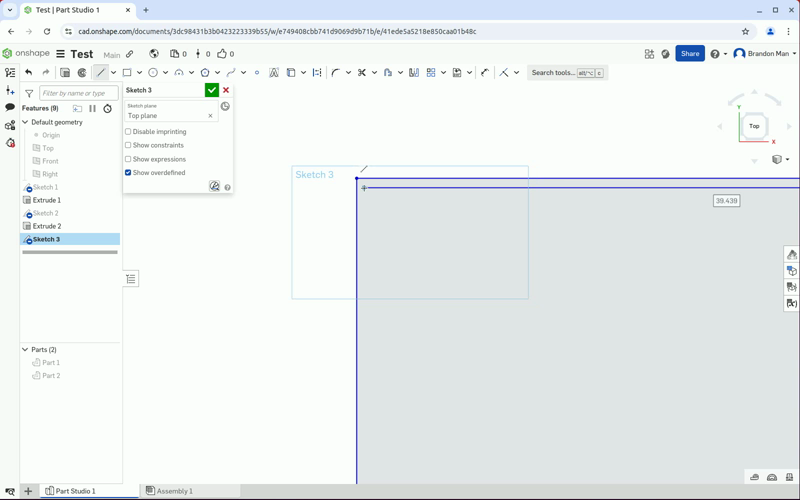
scroll(-6)
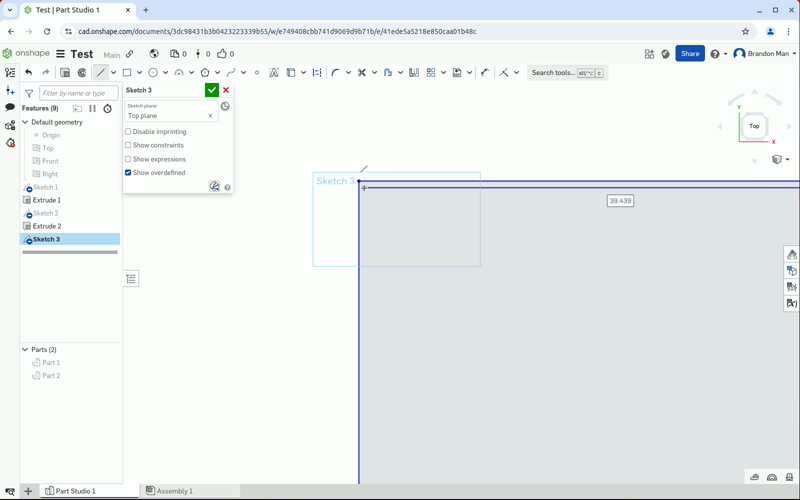
scroll(-6)
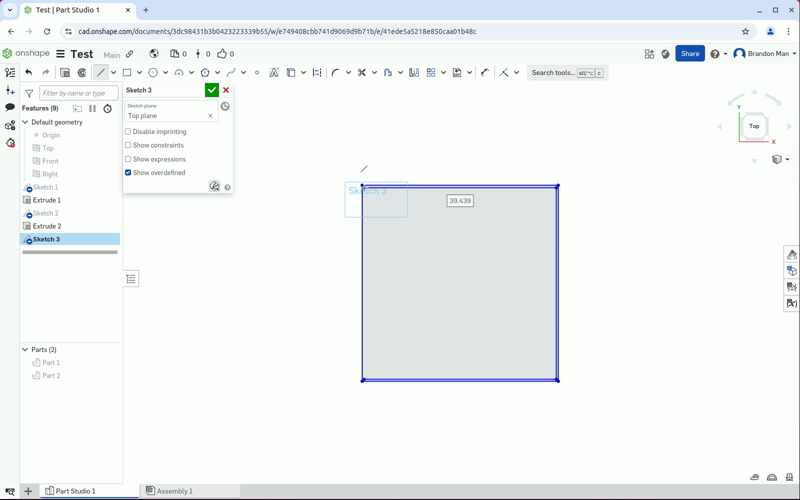
key_up(shift)
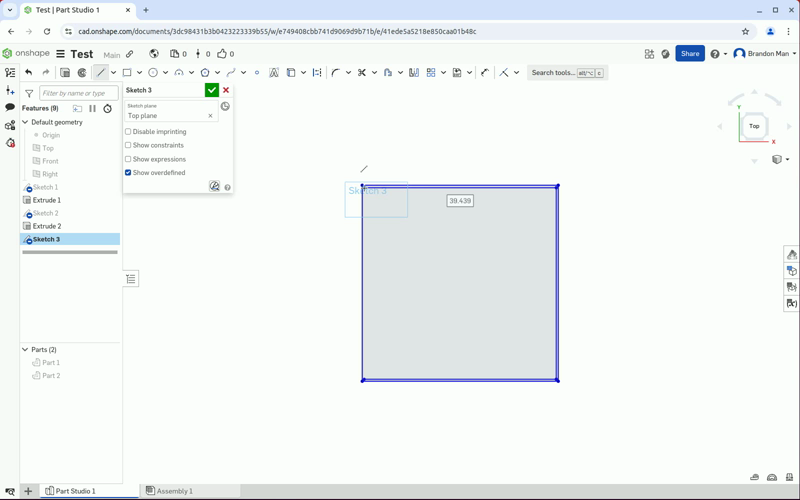
key_down(shift)
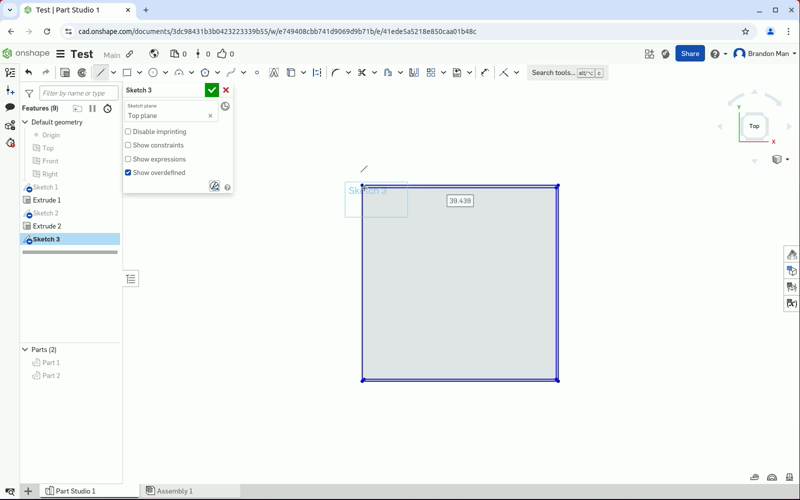
mouse_move(364, 379)
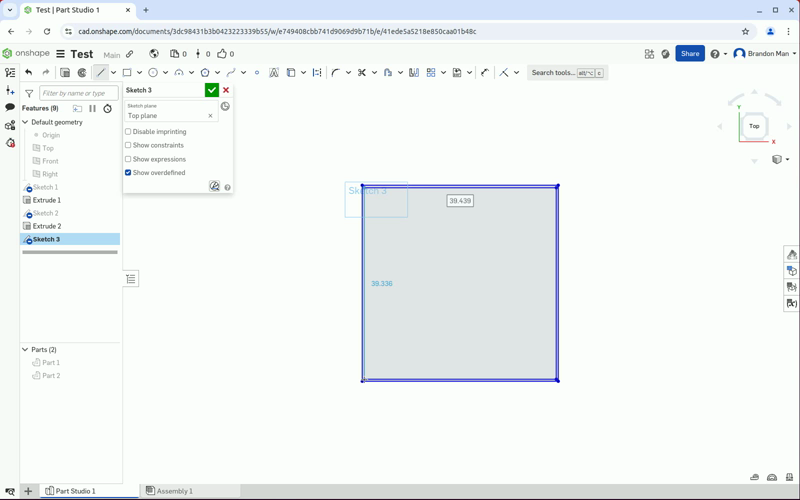
scroll(6)
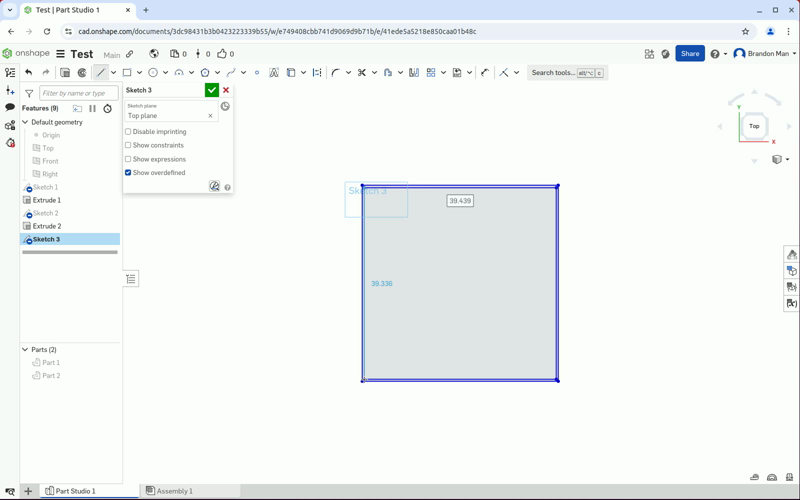
scroll(6)
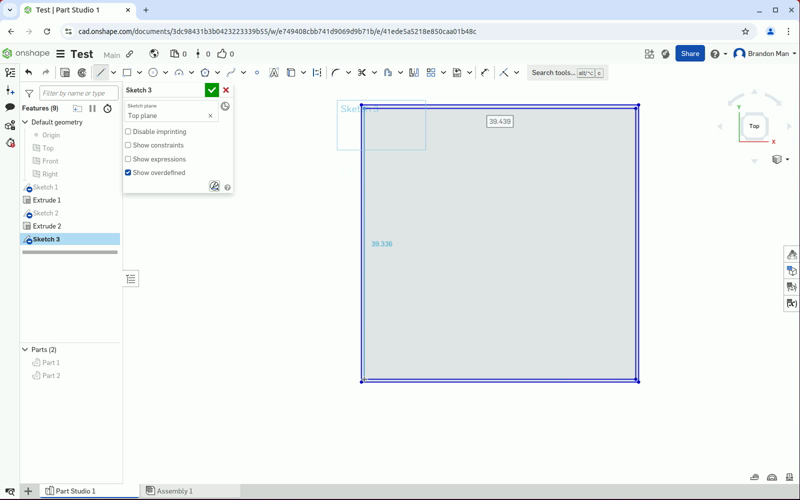
scroll(6)
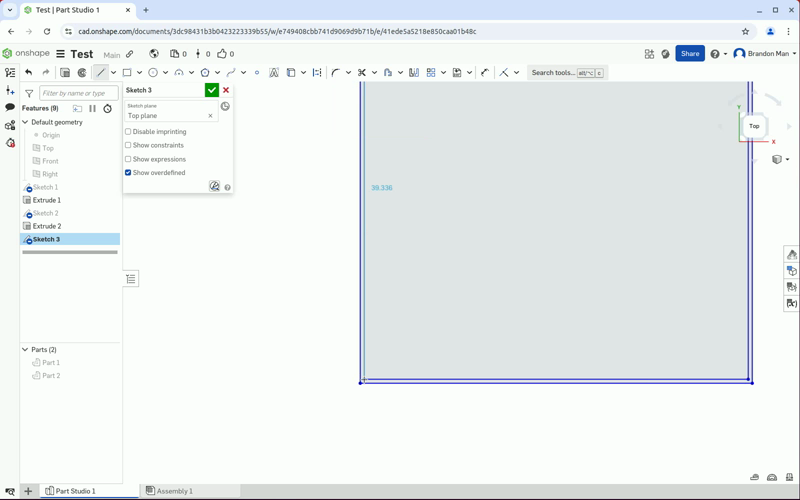
scroll(6)
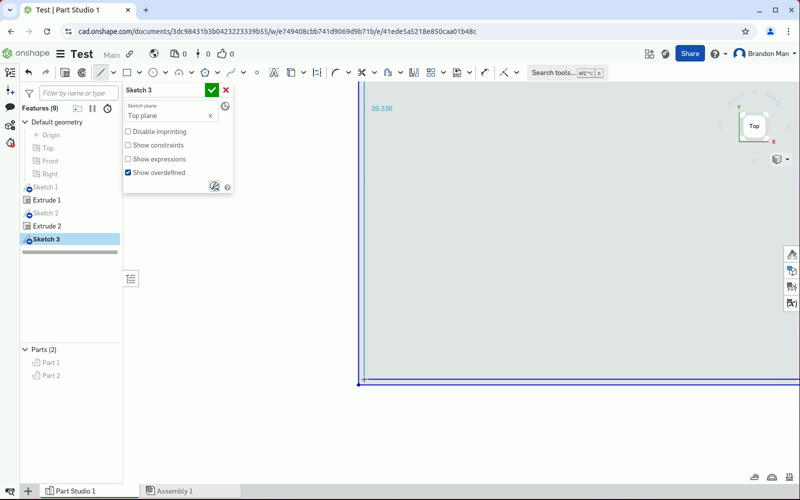
scroll(6)
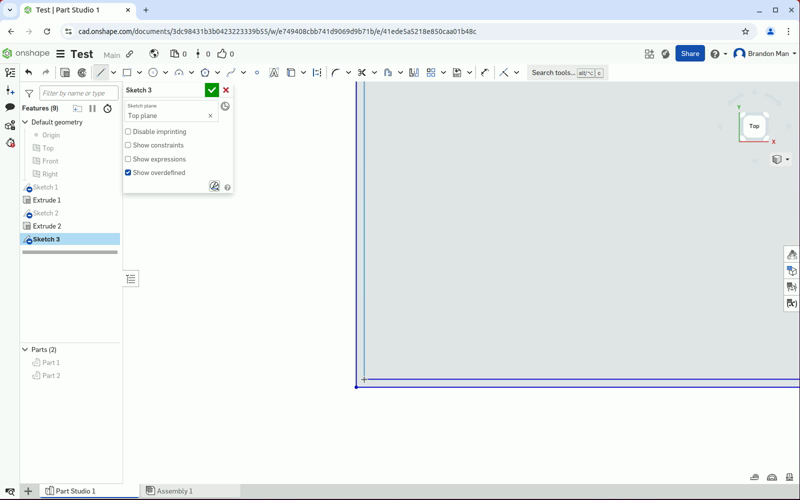
scroll(6)
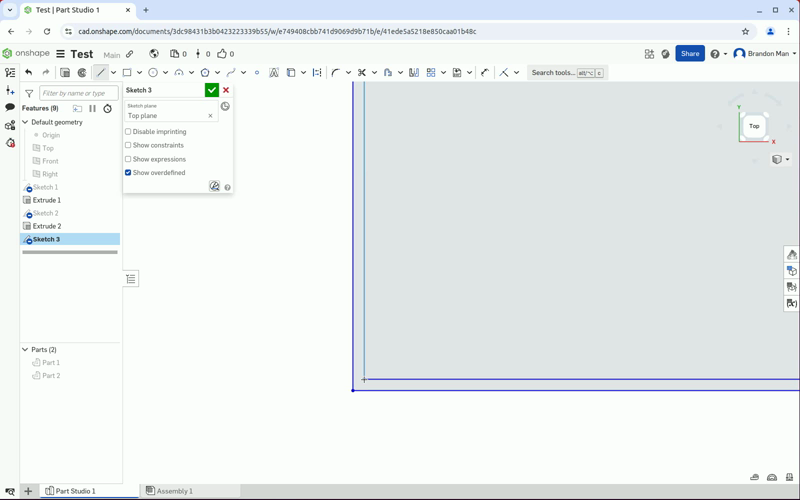
scroll(6)
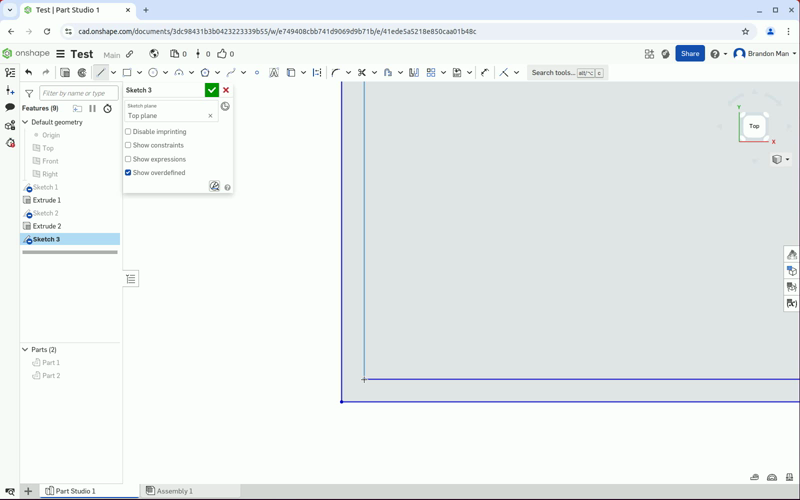
key_up(shift)
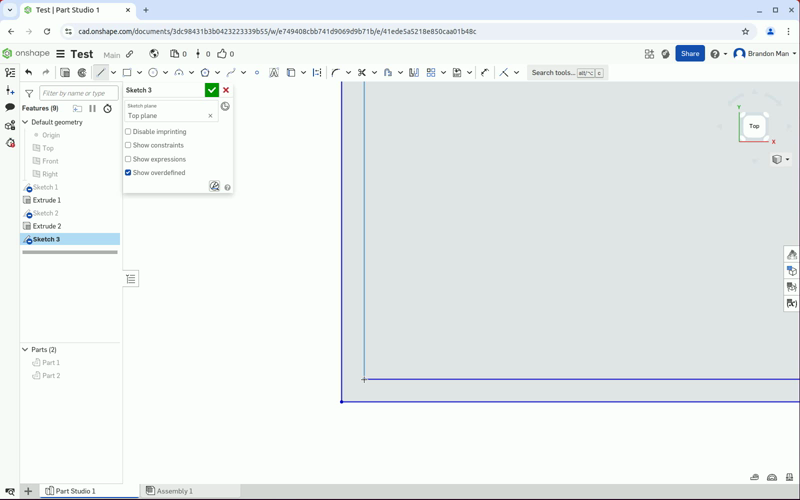
click(364, 379)
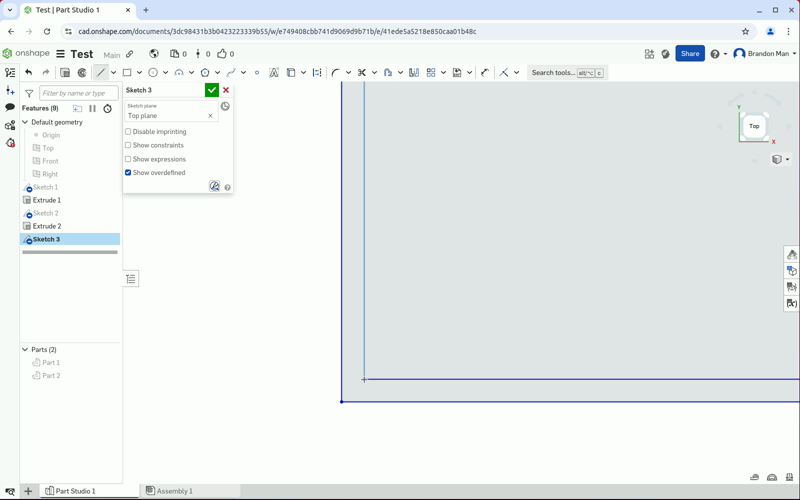
scroll(-6)
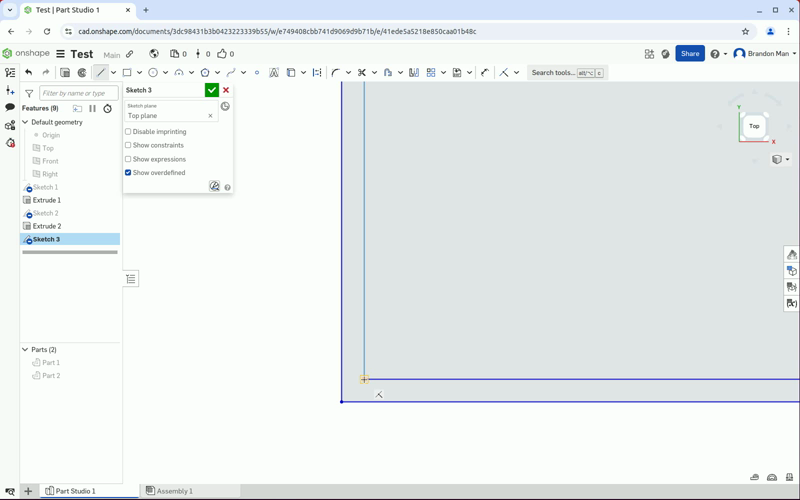
scroll(-6)
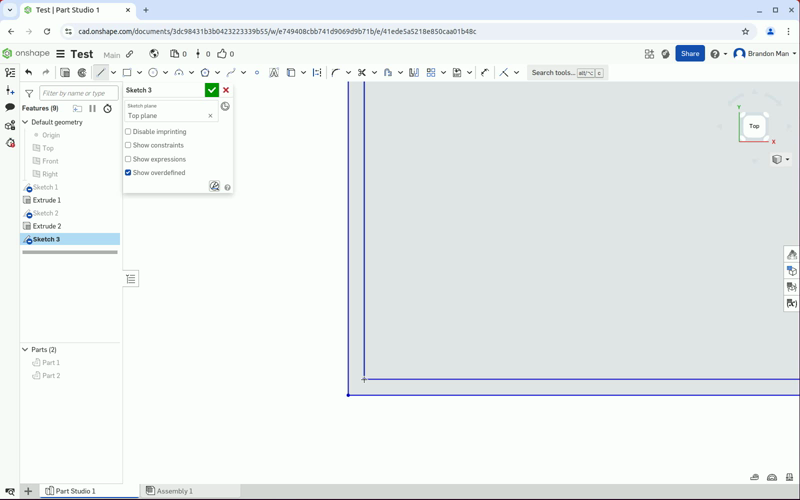
scroll(-6)
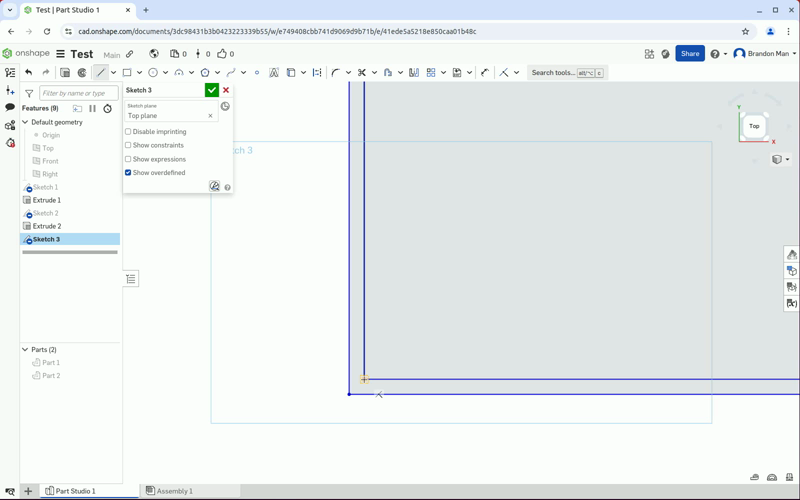
scroll(-6)
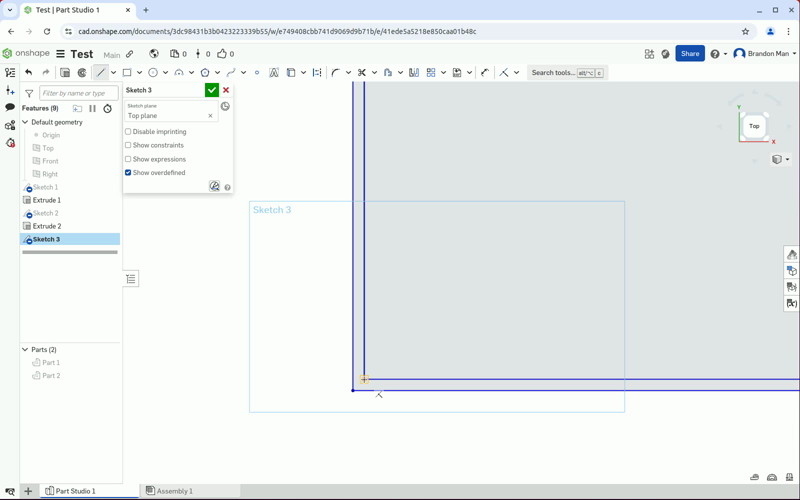
scroll(-6)
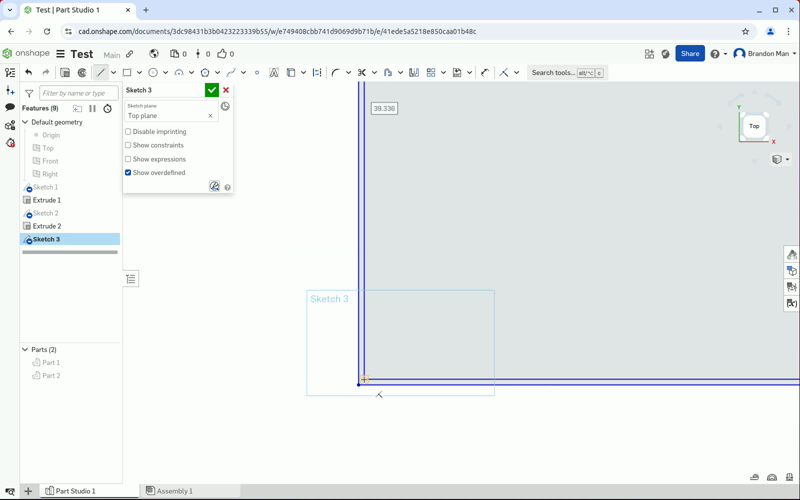
scroll(-6)
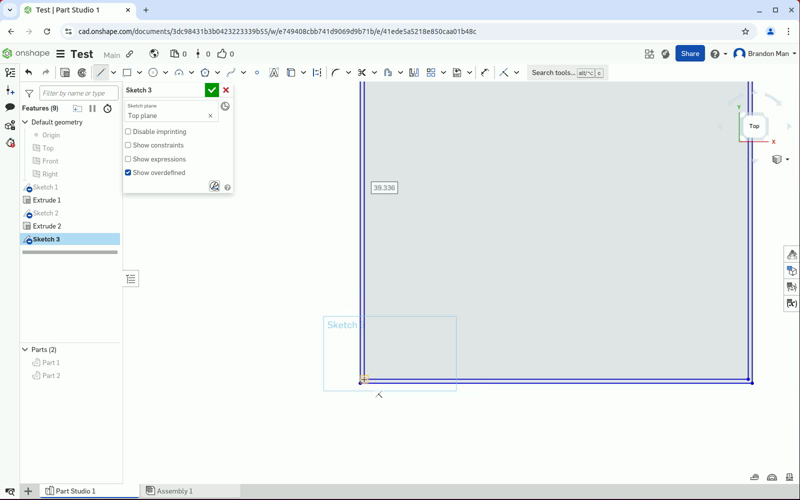
scroll(-6)
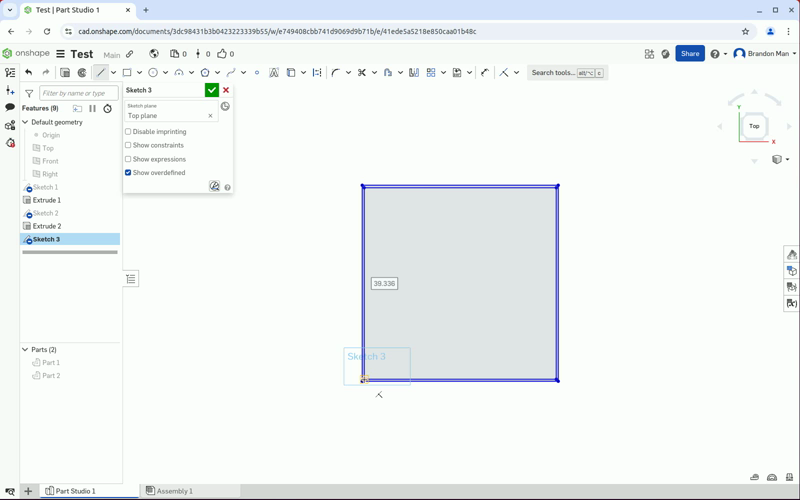
key(esc)
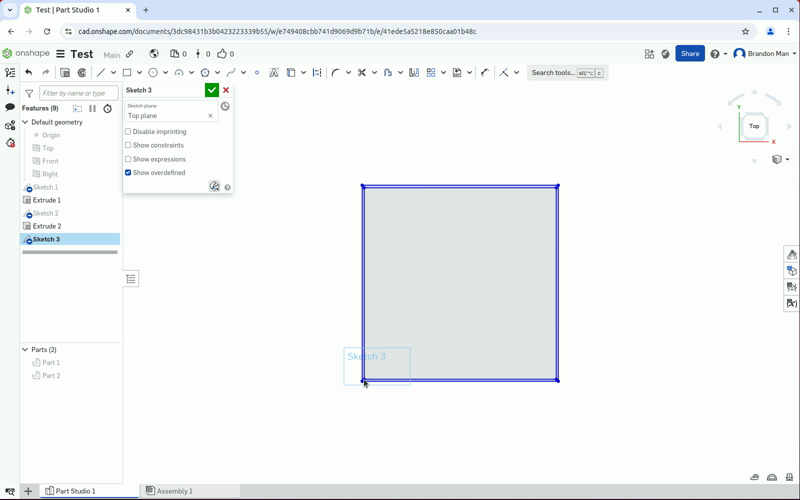
mouse_move(557, 186)
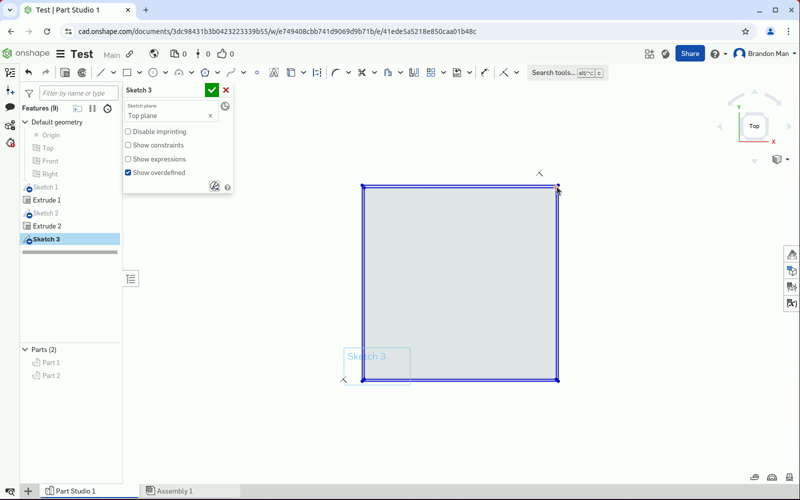
scroll(6)
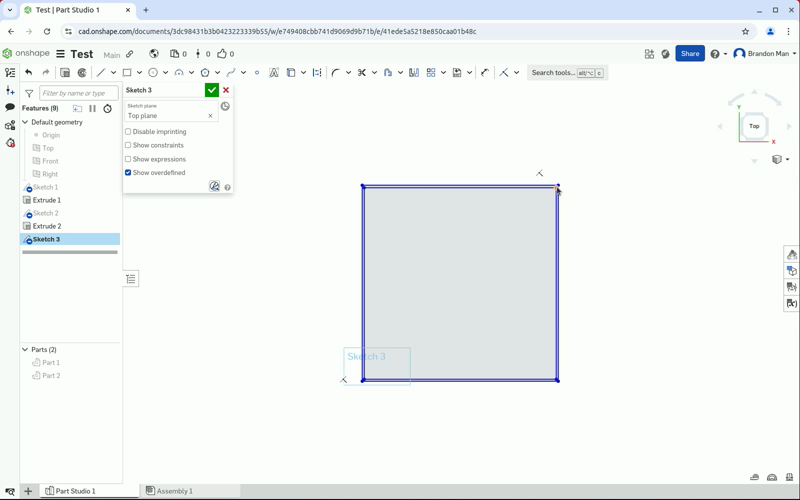
scroll(6)
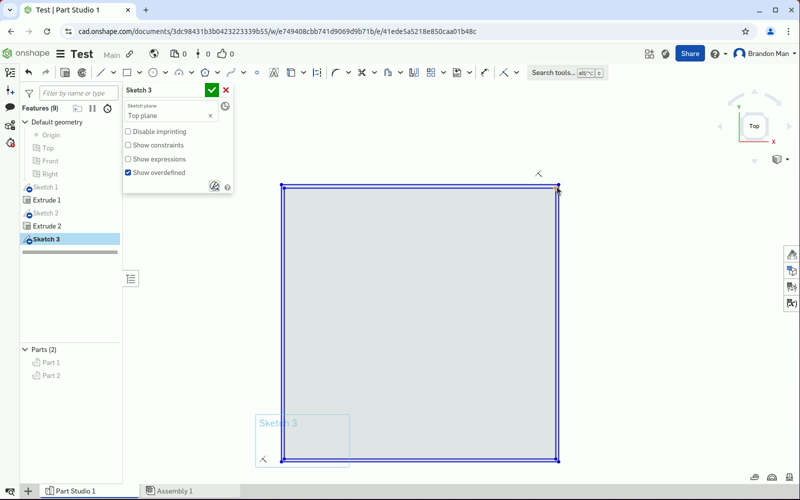
scroll(6)
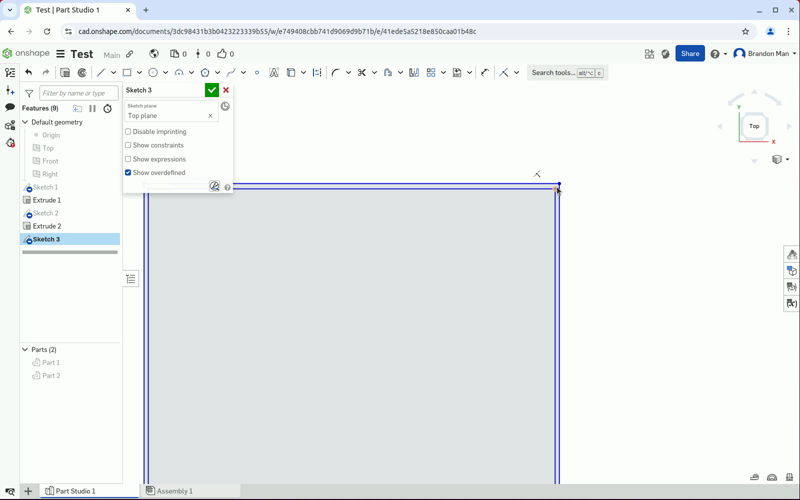
scroll(6)
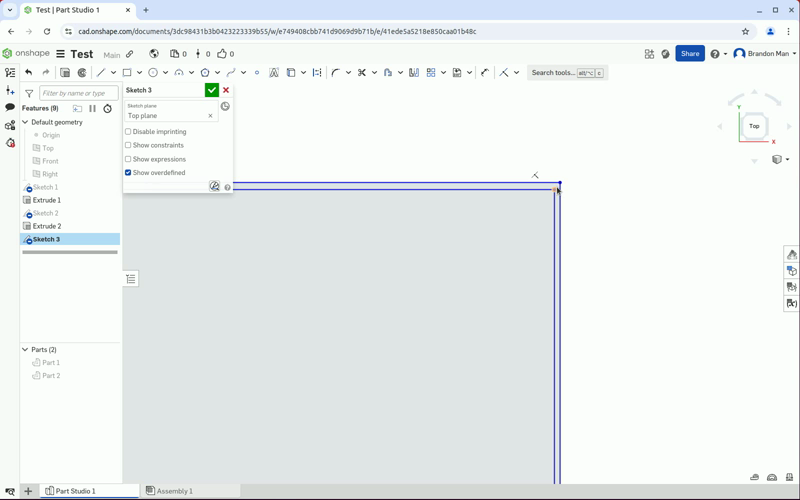
scroll(6)
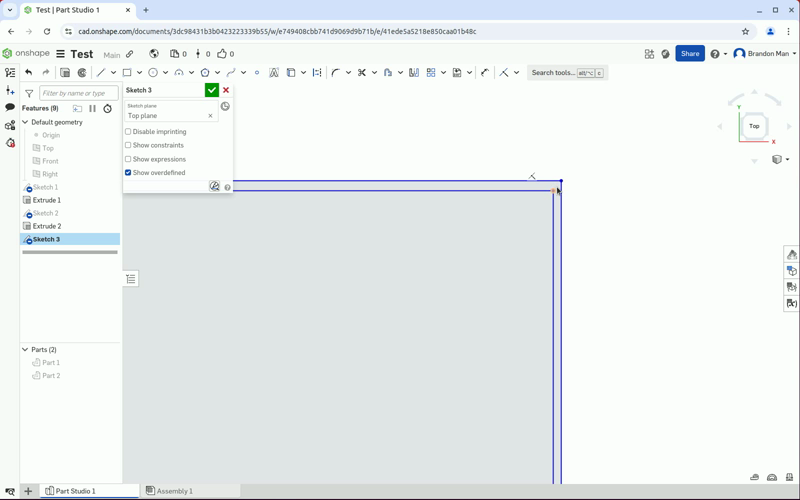
scroll(6)
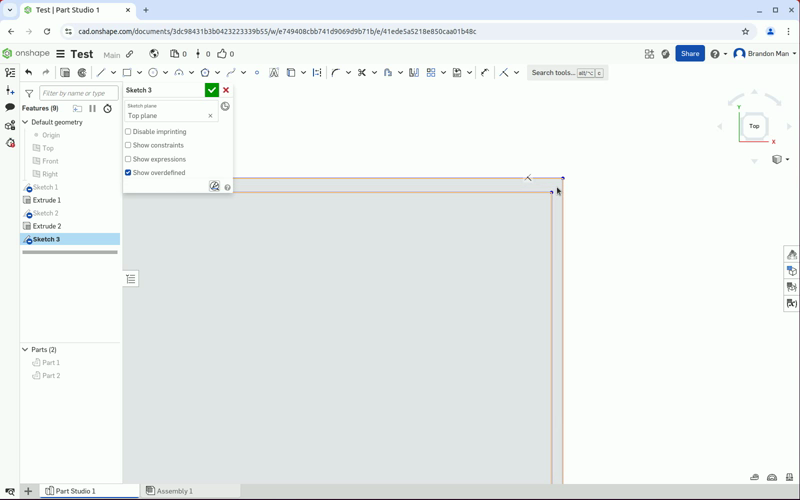
scroll(6)
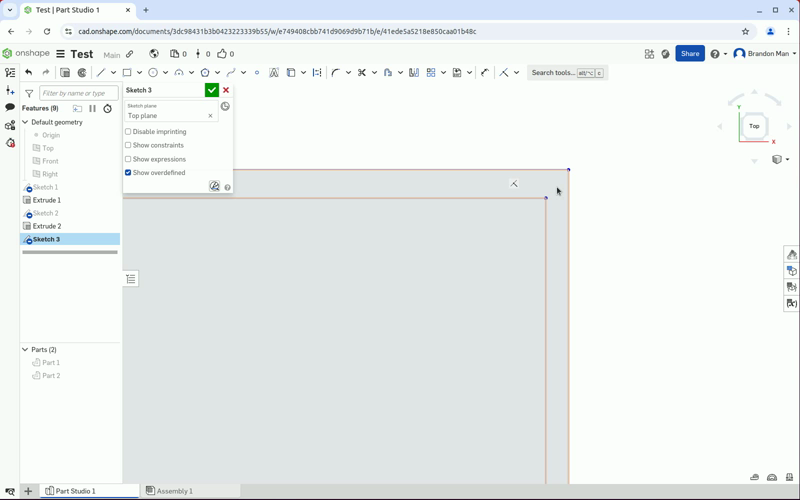
click(557, 186)
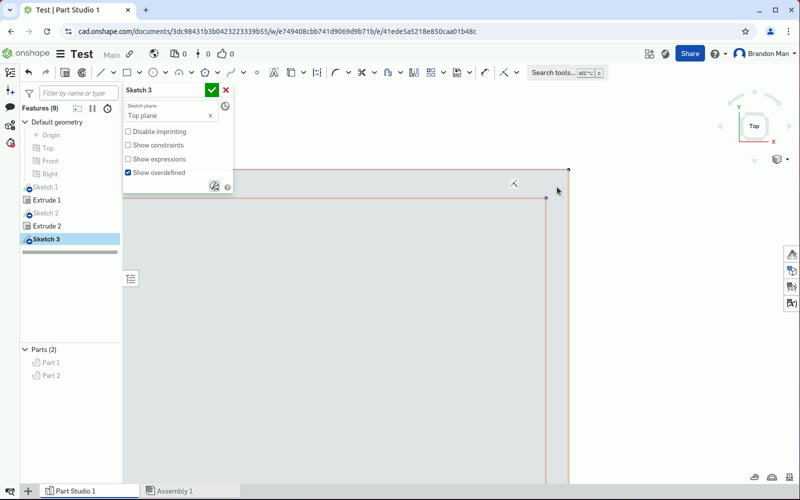
scroll(-6)
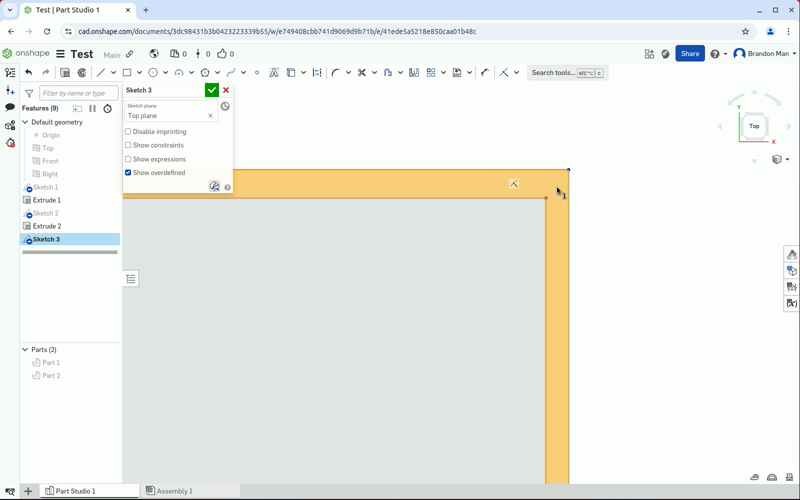
scroll(-6)
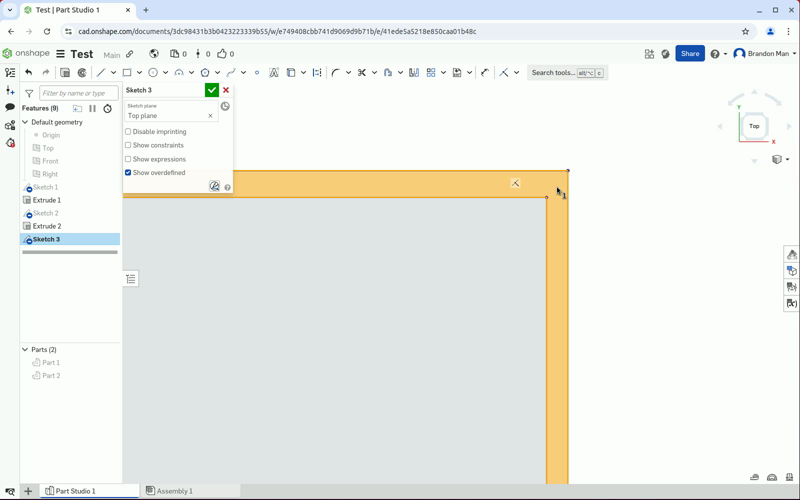
scroll(-6)
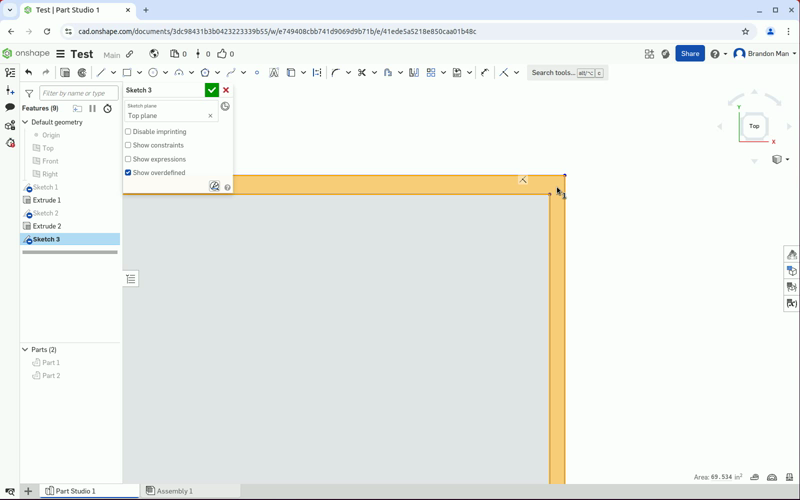
scroll(-6)
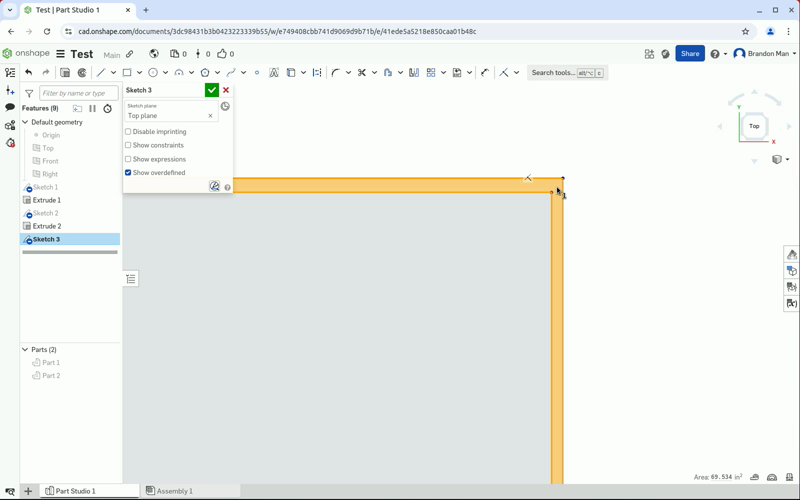
scroll(-6)
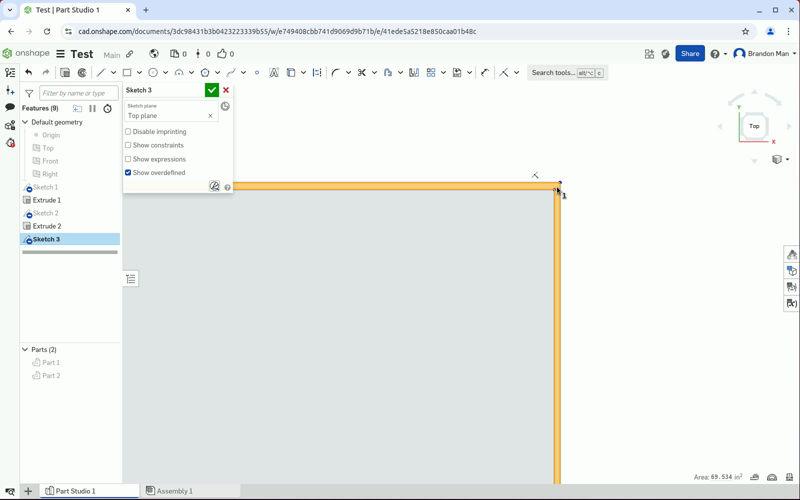
scroll(-6)
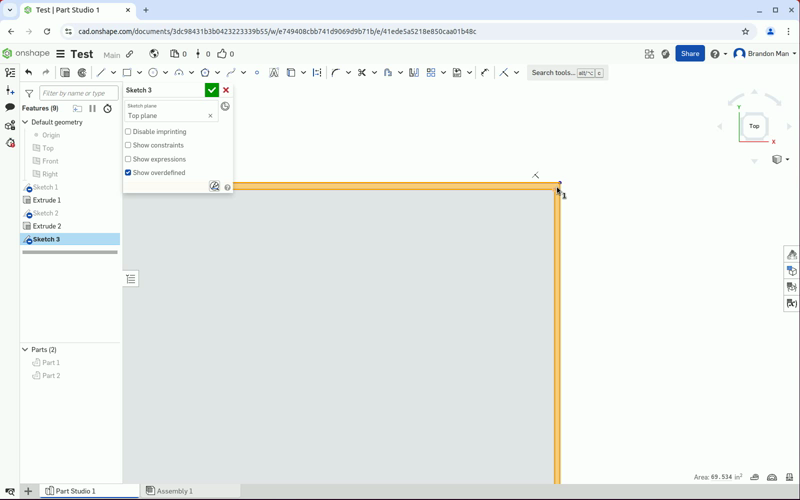
scroll(-6)
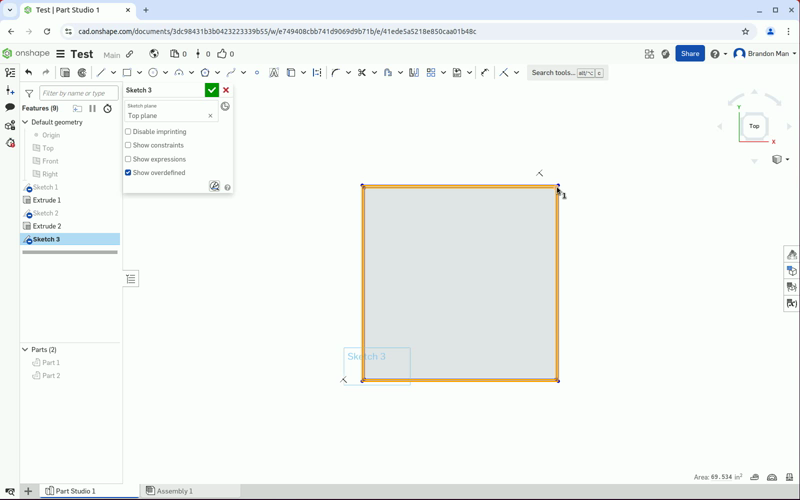
mouse_move(73, 352)
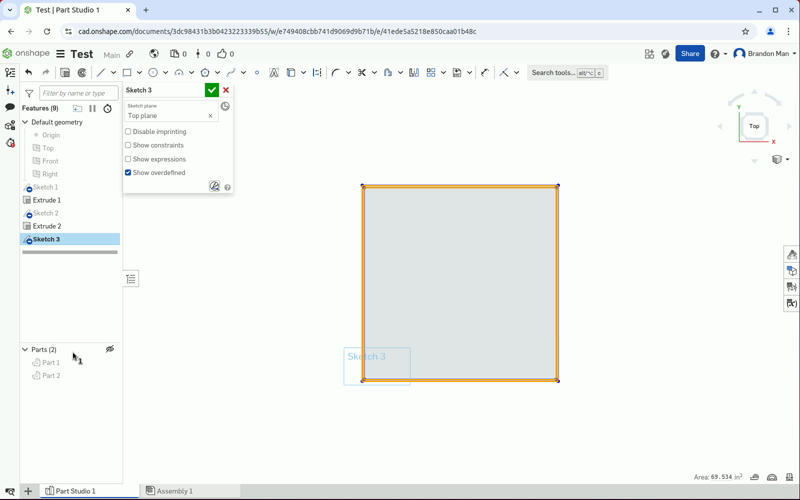
key(shift+y)
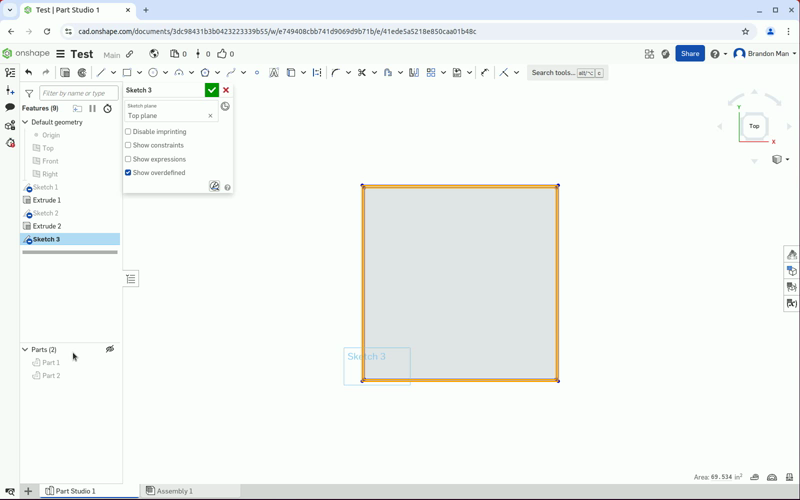
key(shift+e)
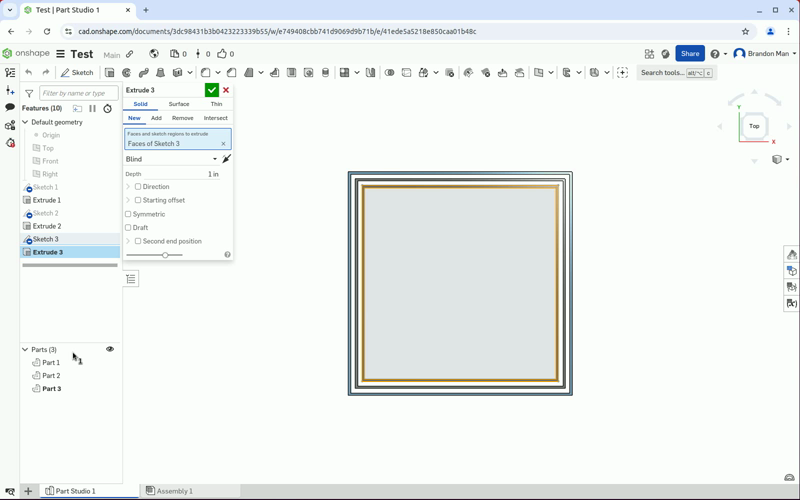
mouse_move(143, 106)
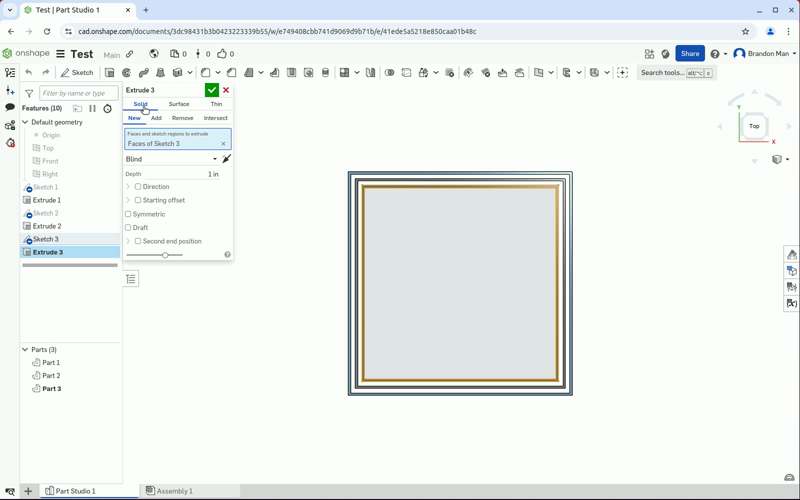
click(143, 106)
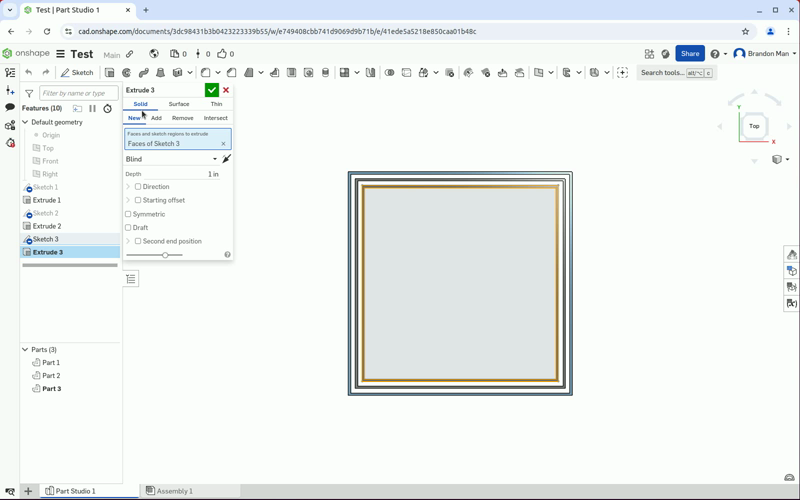
mouse_move(137, 120)
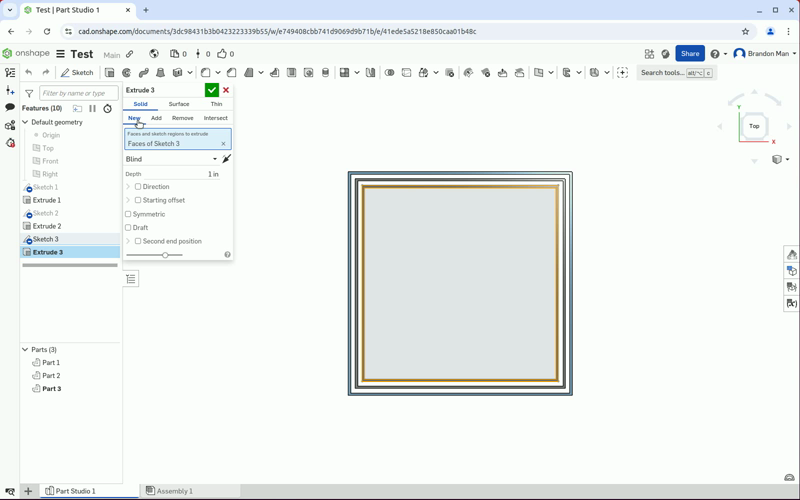
click(137, 120)
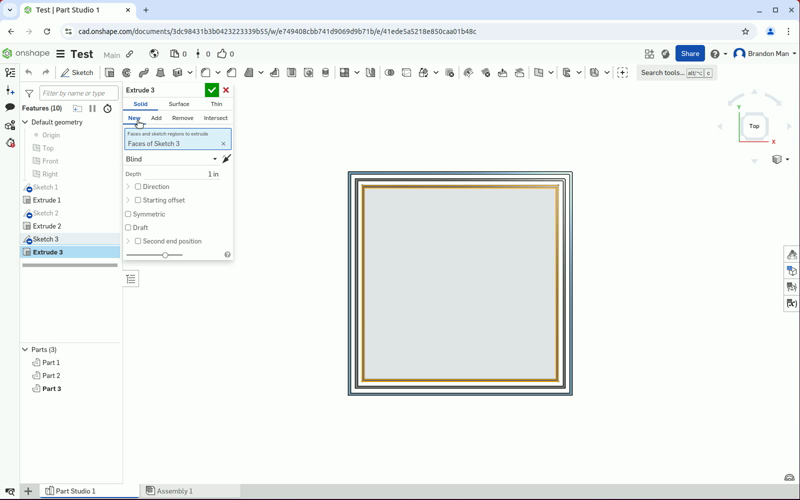
key(tab, 4)
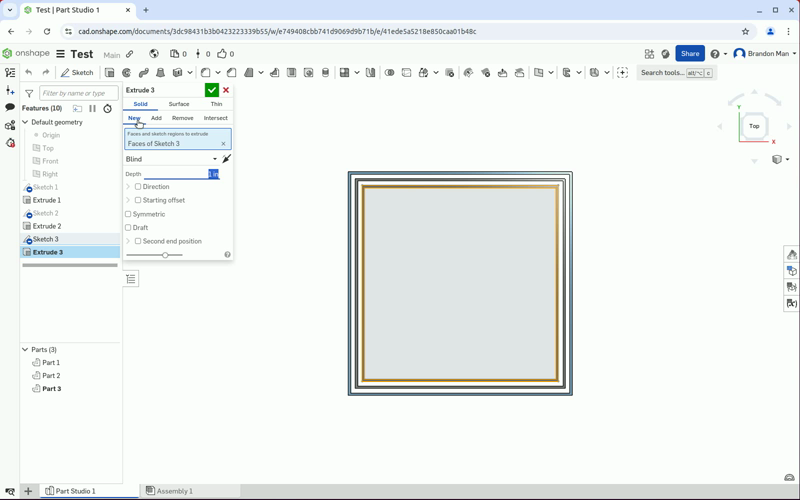
text(0.241)
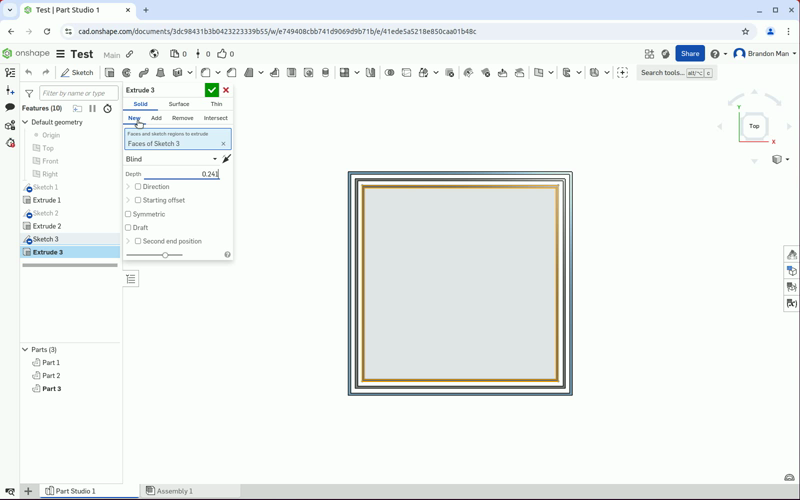
key(enter)
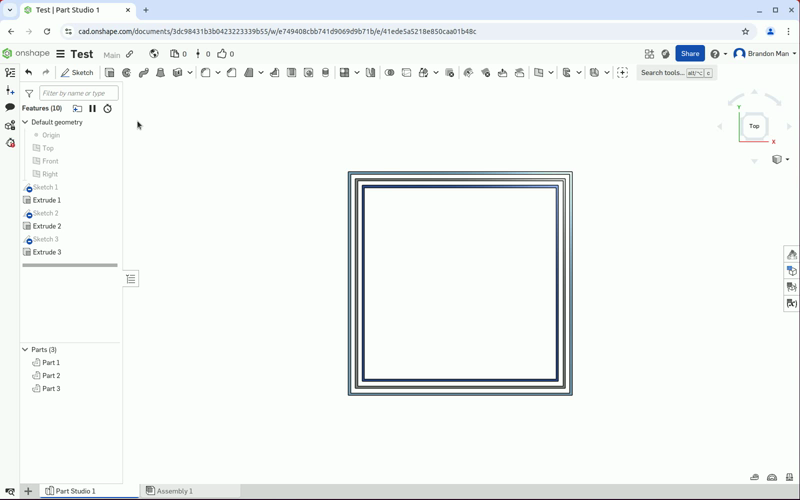
key(shift+h)
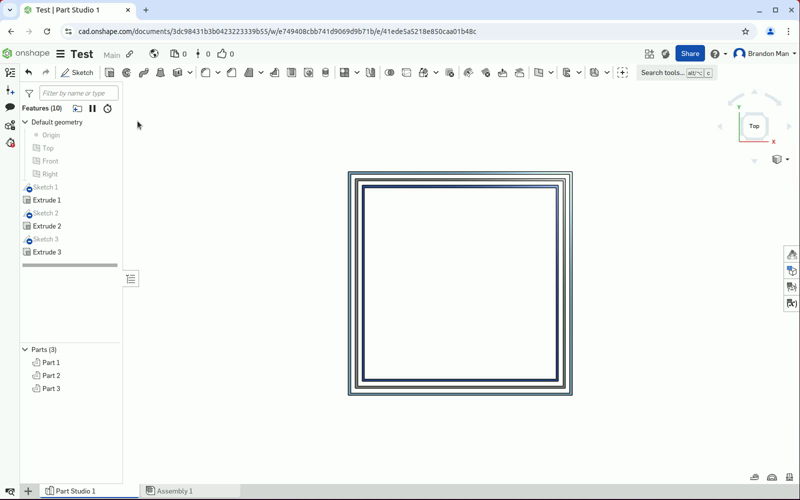
key(shift+h)
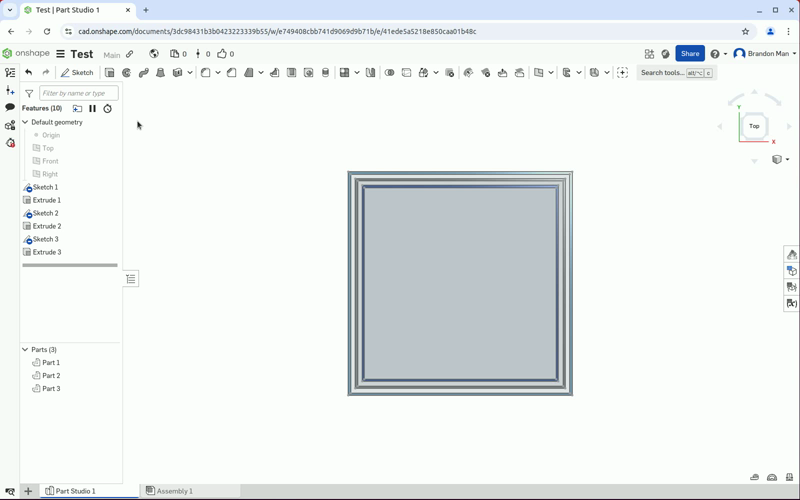
key(shift+7)
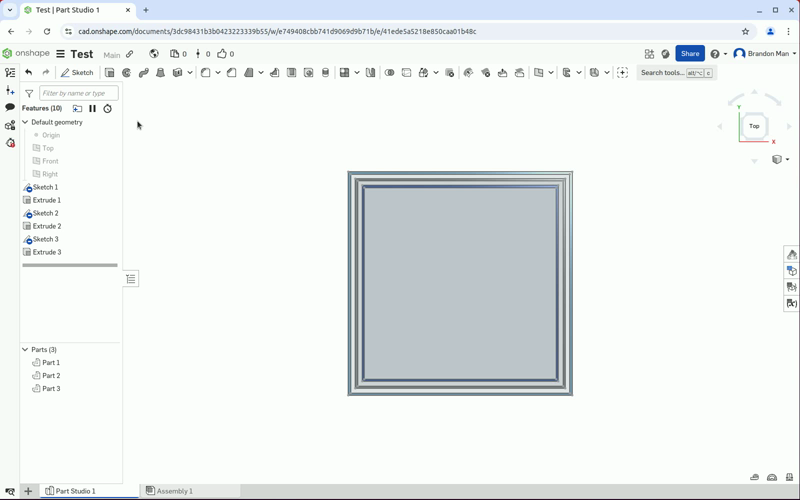
key(up, 3)
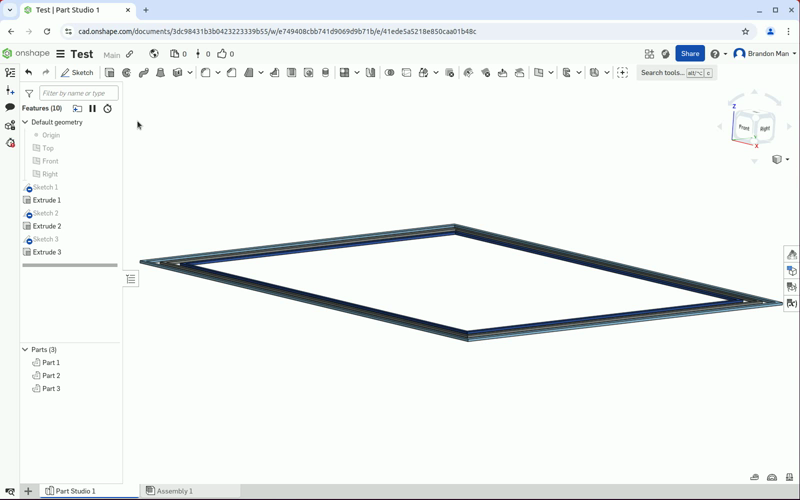
key(left, 3)
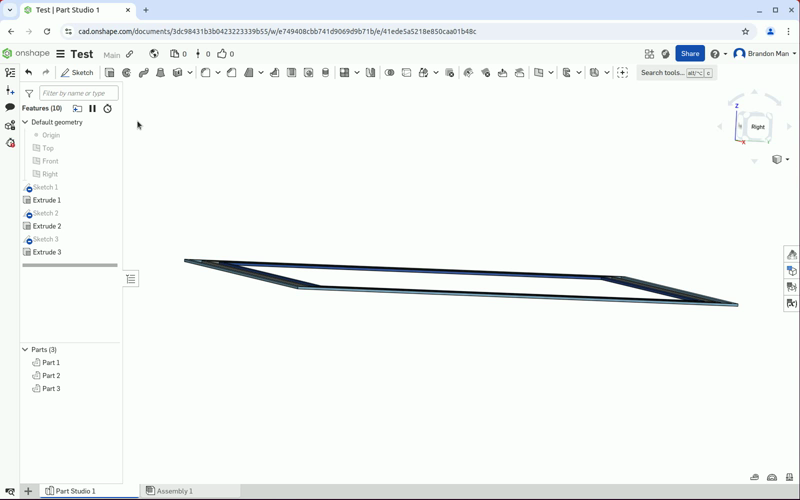
key(right, 3)
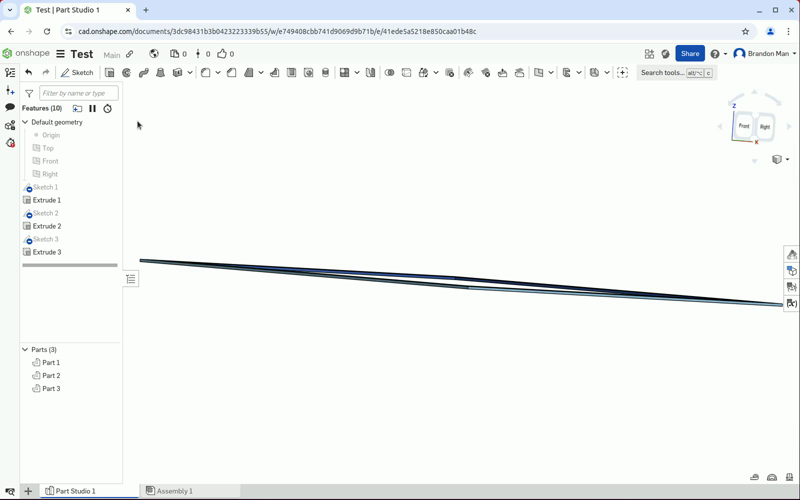
key(down, 3)
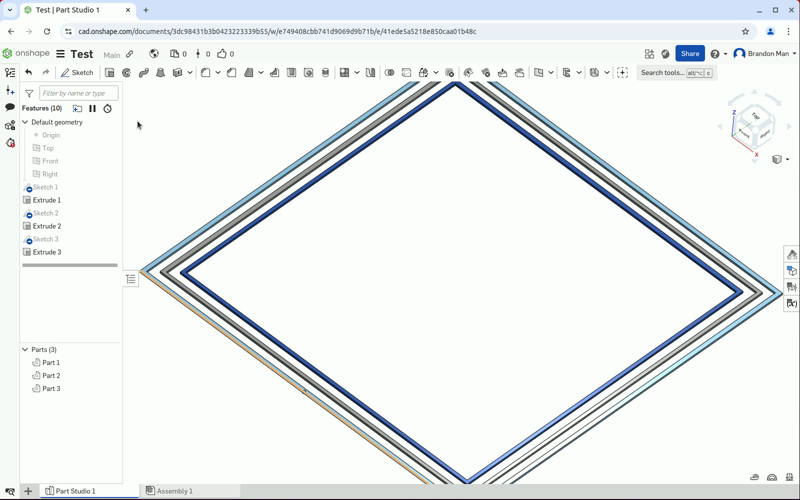
mouse_move(73, 189)
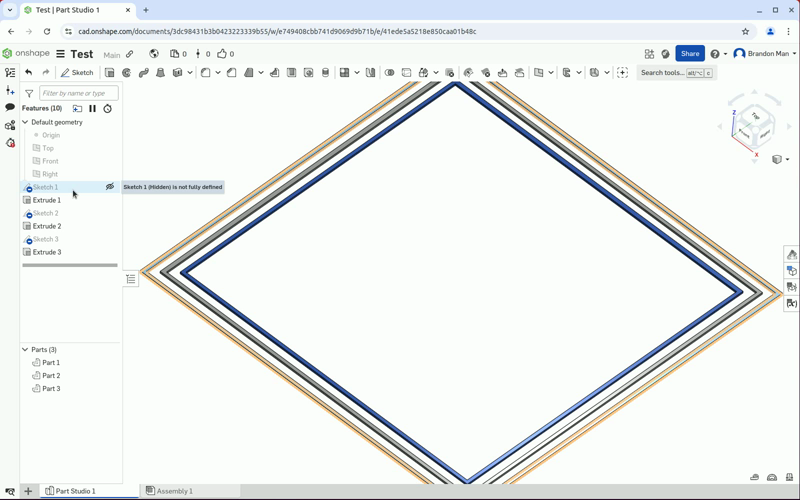
click(73, 189)